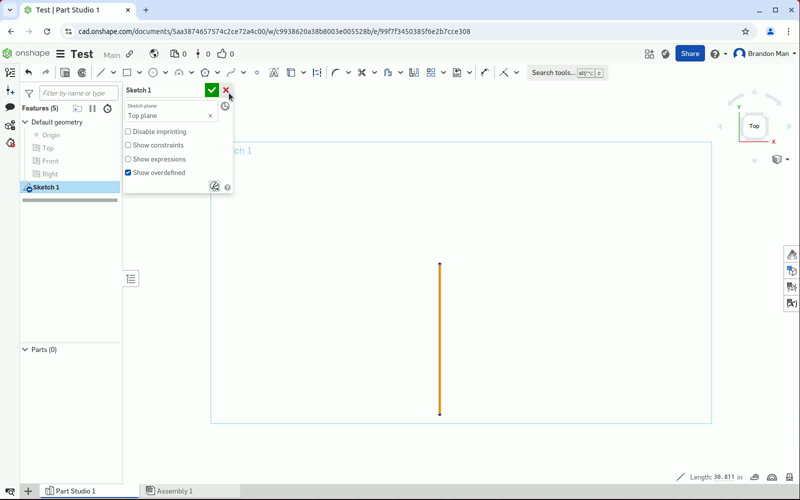
key(shift+h)
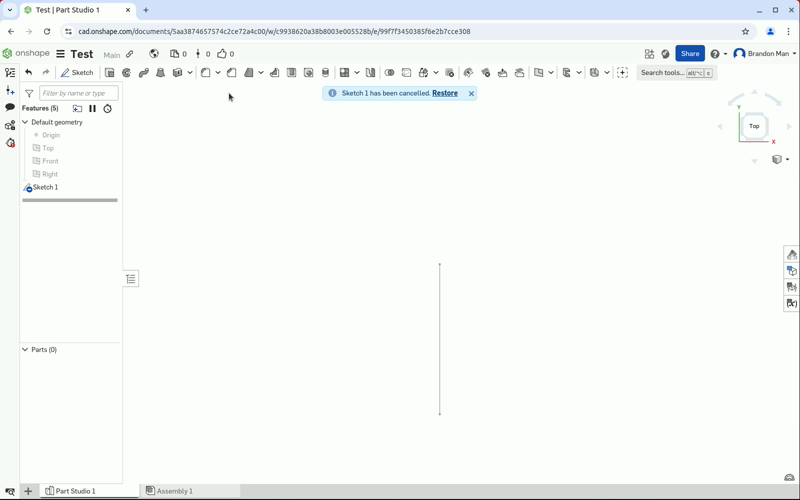
mouse_move(73, 352)
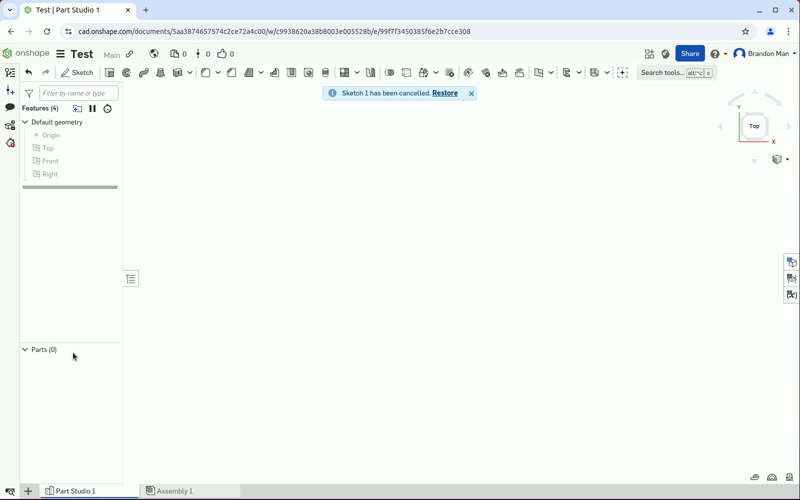
key(y)
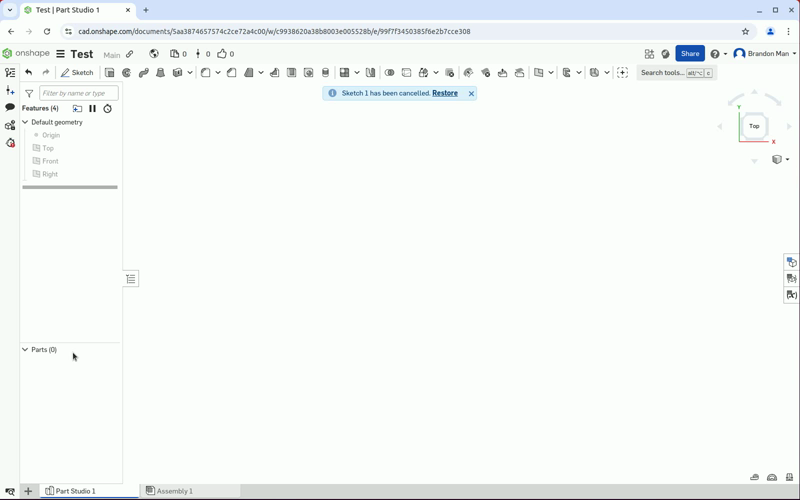
key(shift+p)
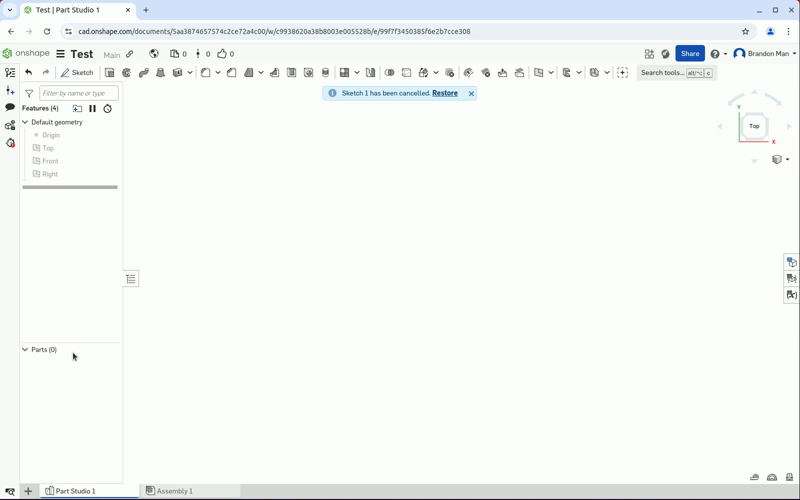
key(space)
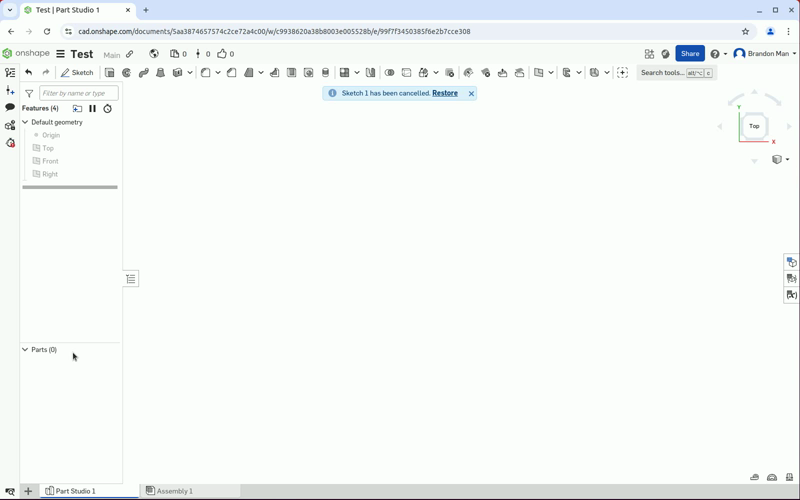
key_down(shift)
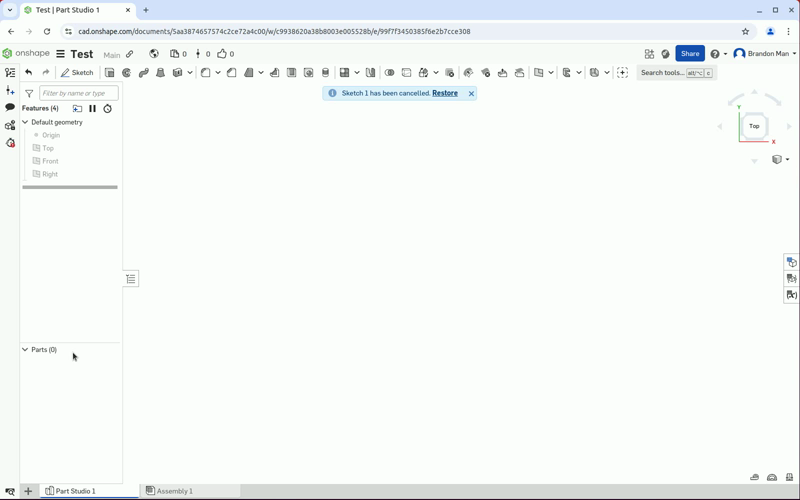
key(up)
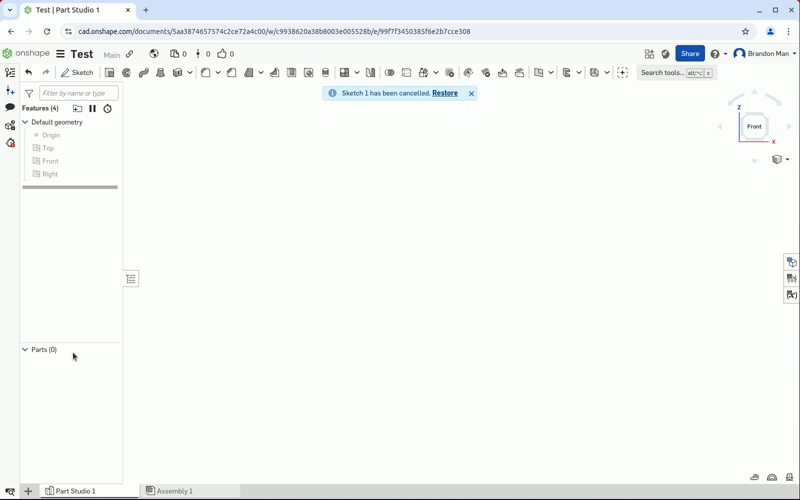
key_up(shift)
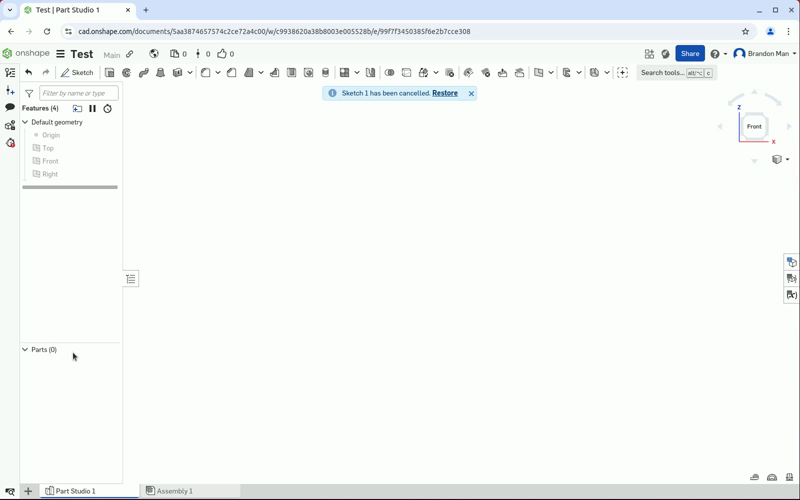
mouse_move(73, 352)
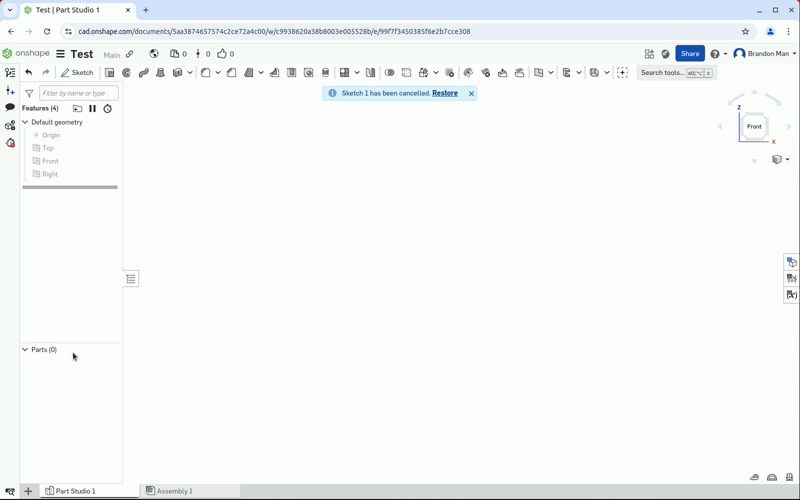
key(shift+y)
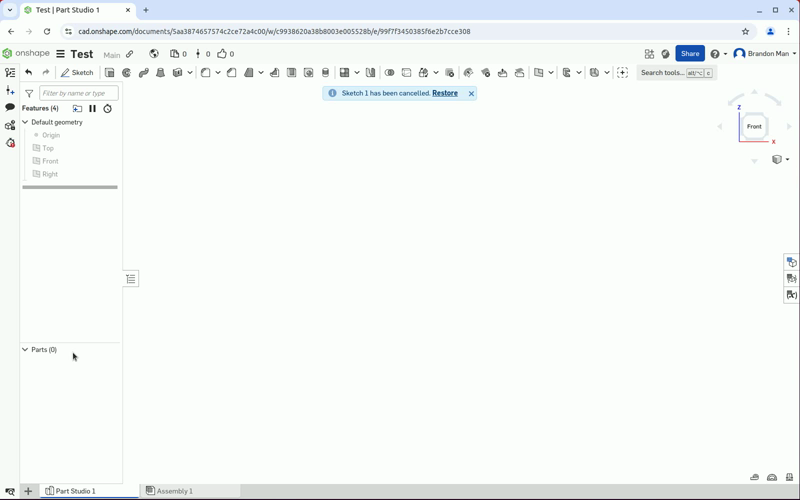
key(shift+s)
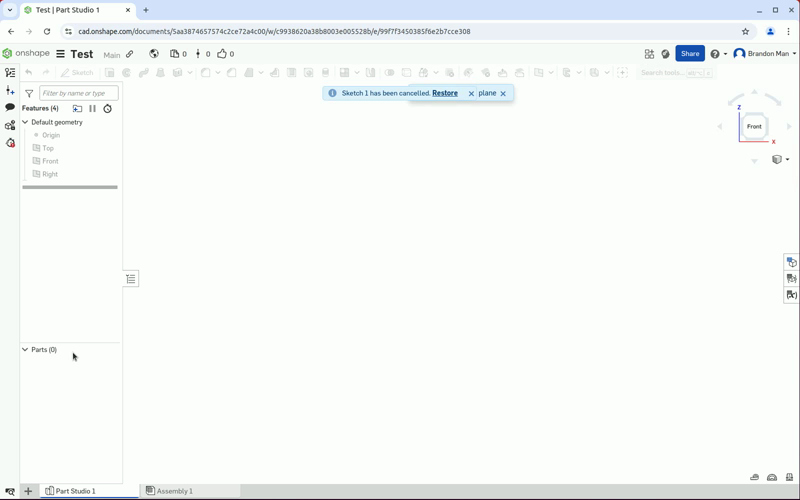
mouse_move(73, 163)
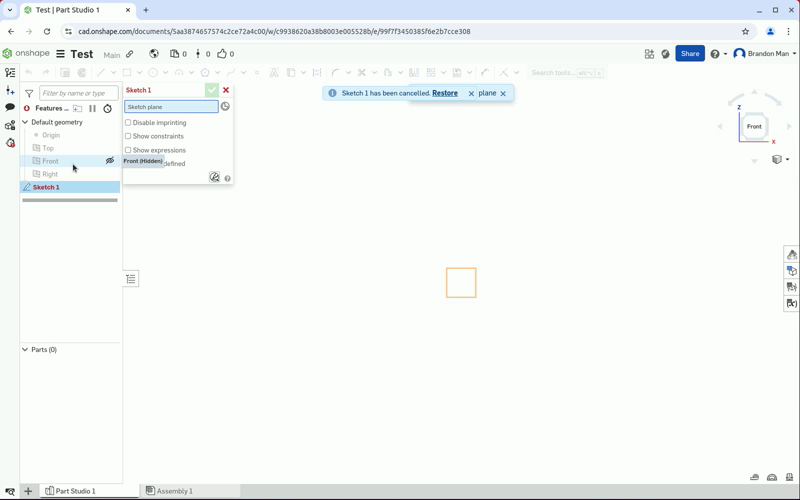
click(73, 163)
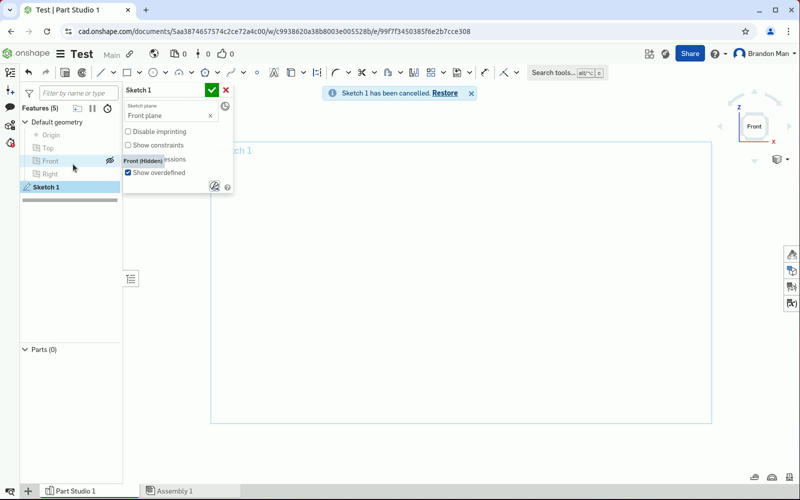
mouse_move(73, 352)
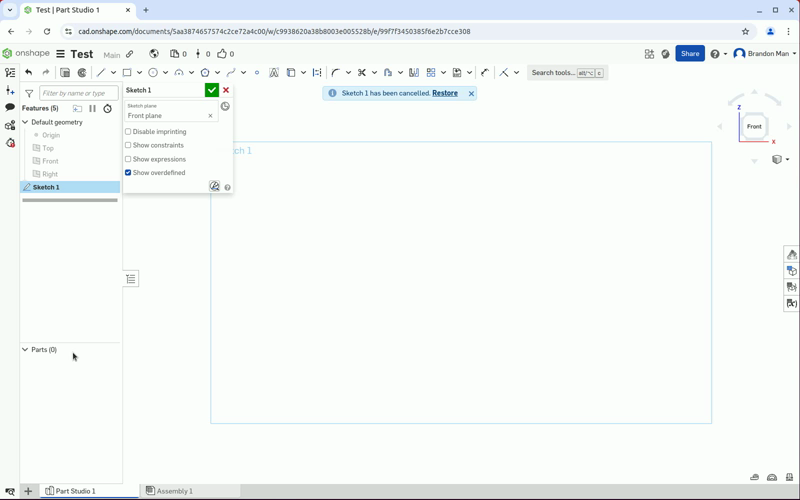
key(y)
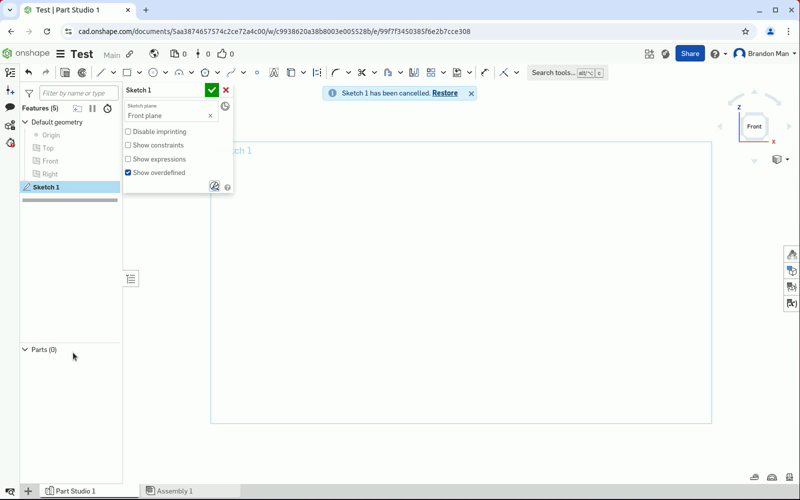
key(c)
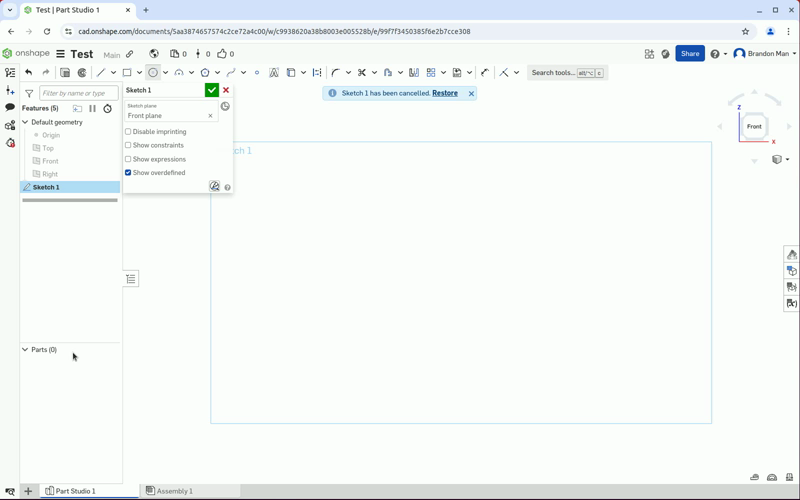
key_down(shift)
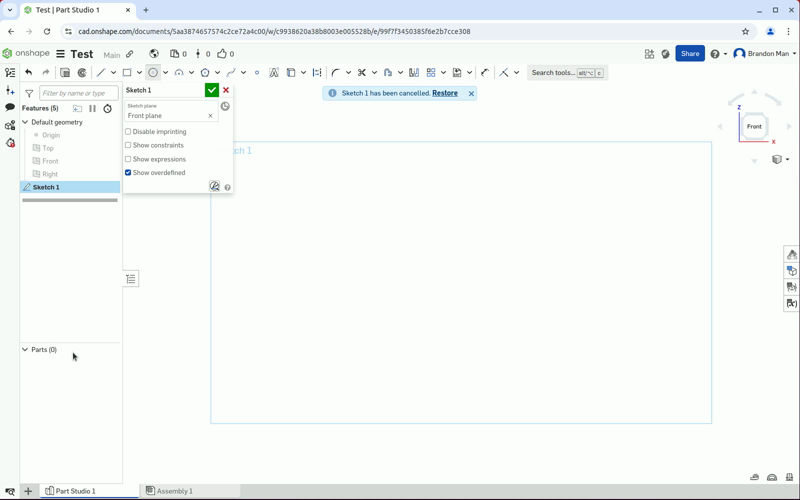
mouse_move(461, 282)
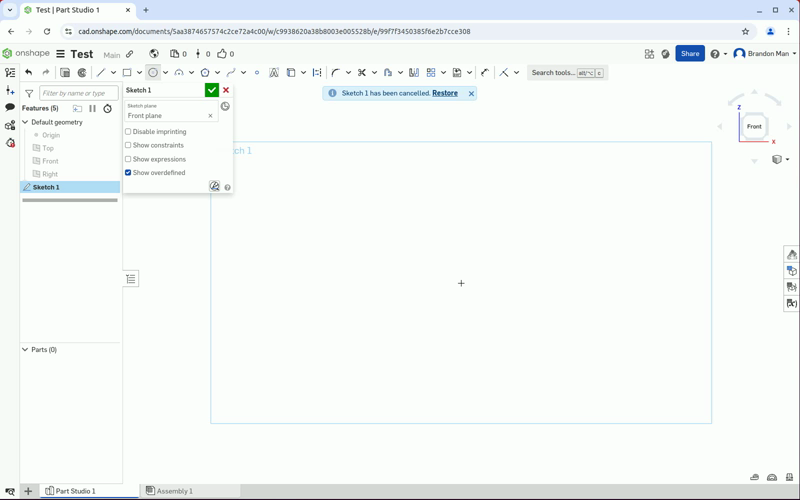
click(461, 282)
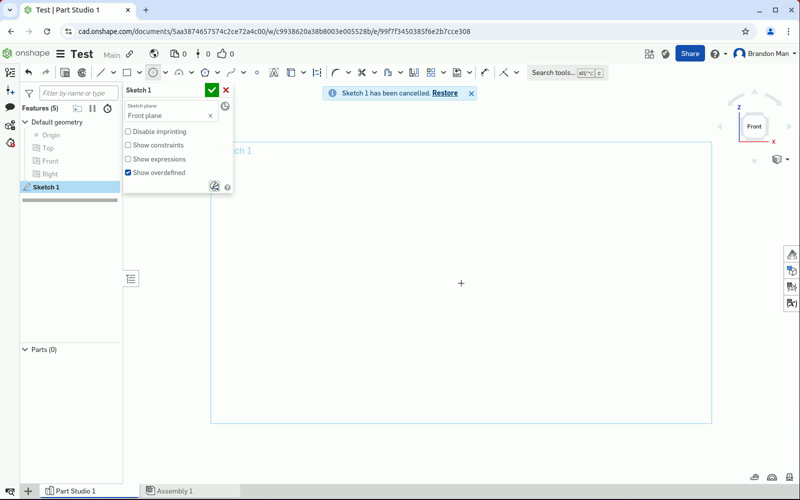
key_up(shift)
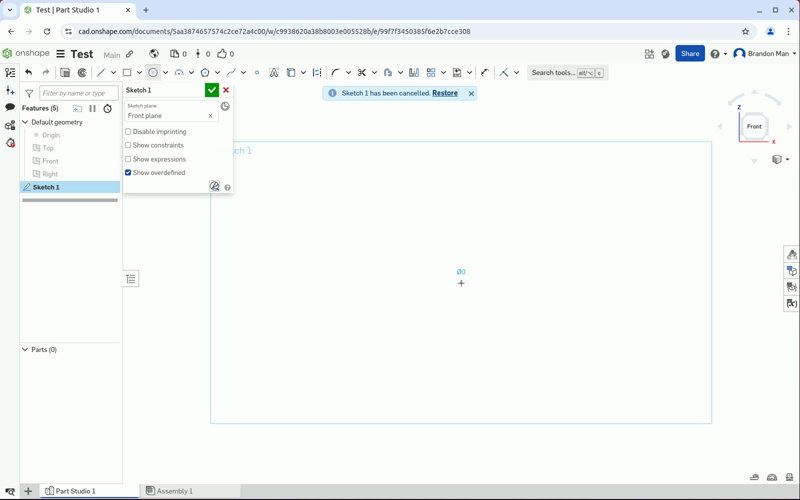
mouse_move(470, 282)
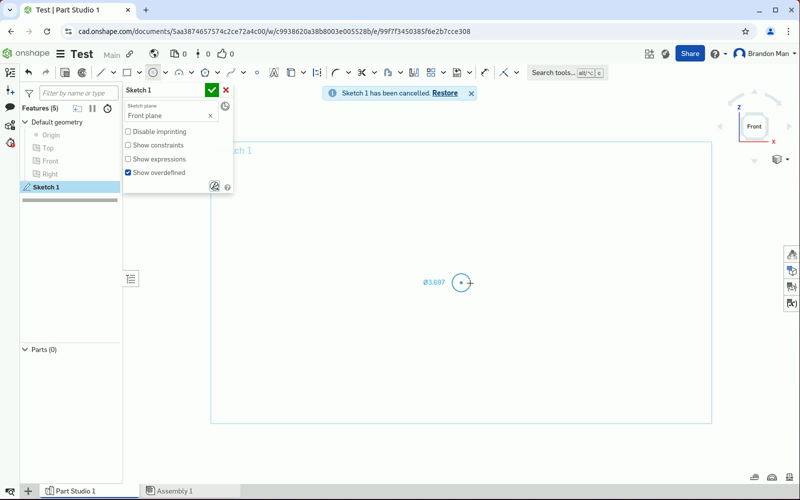
click(470, 282)
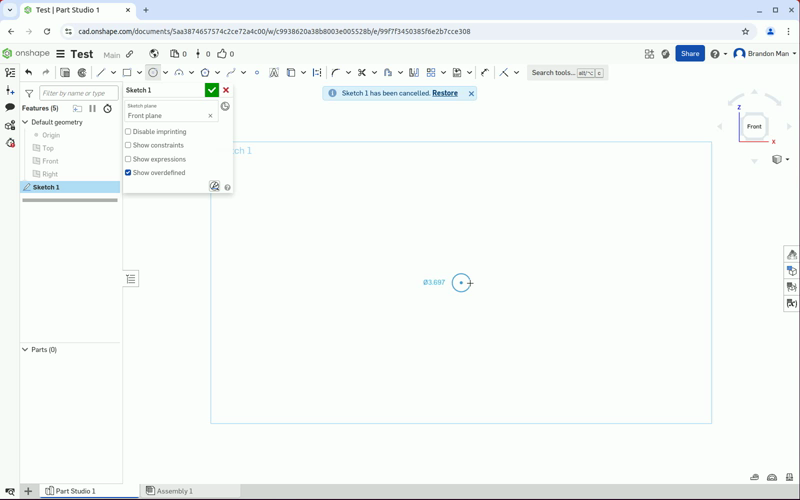
key(esc)
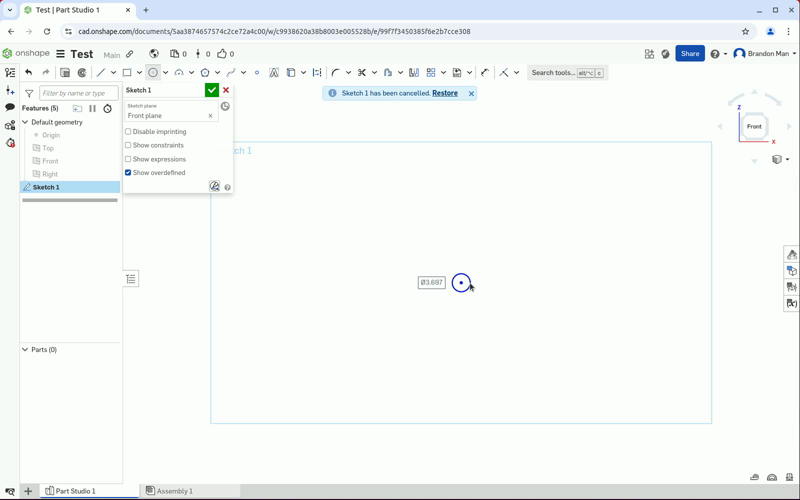
key(c)
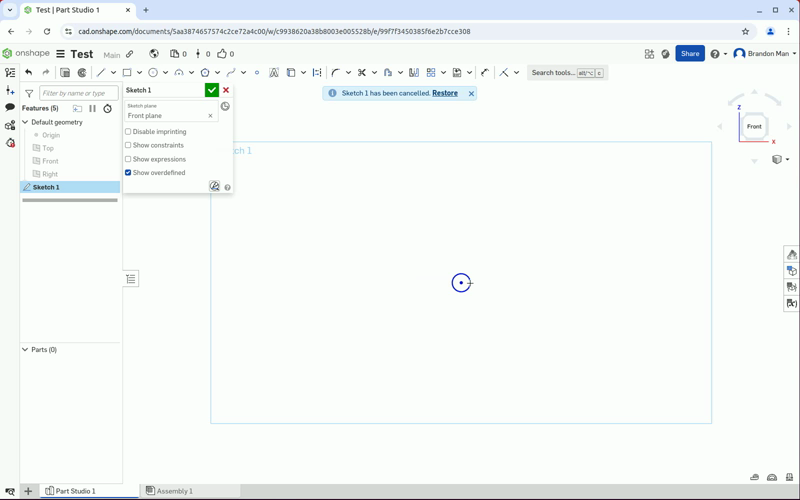
key_down(shift)
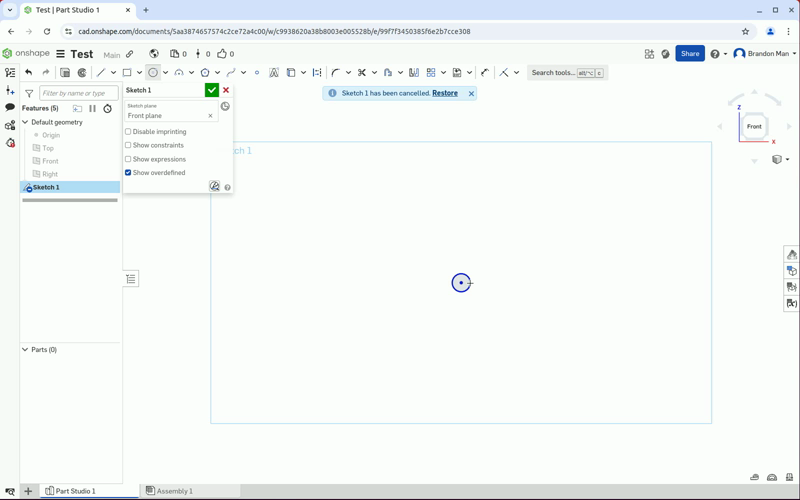
mouse_move(461, 282)
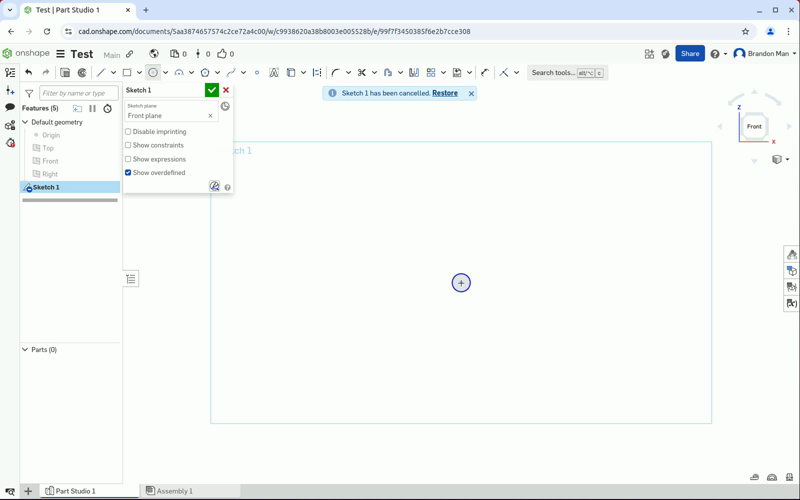
click(461, 282)
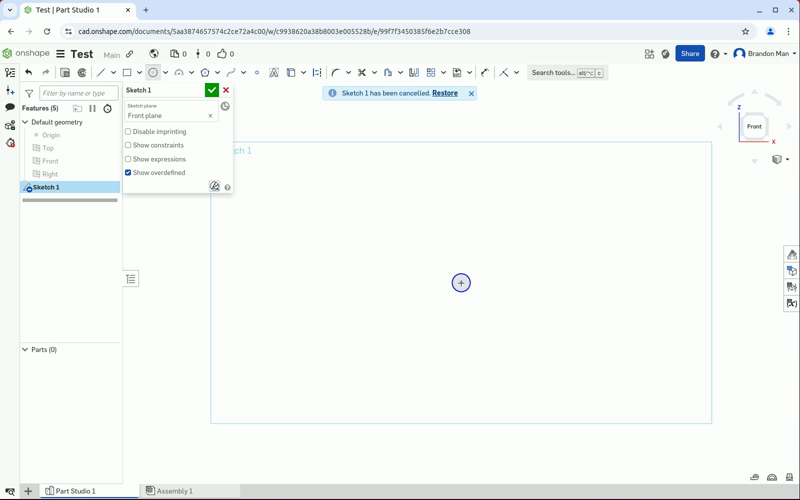
key_up(shift)
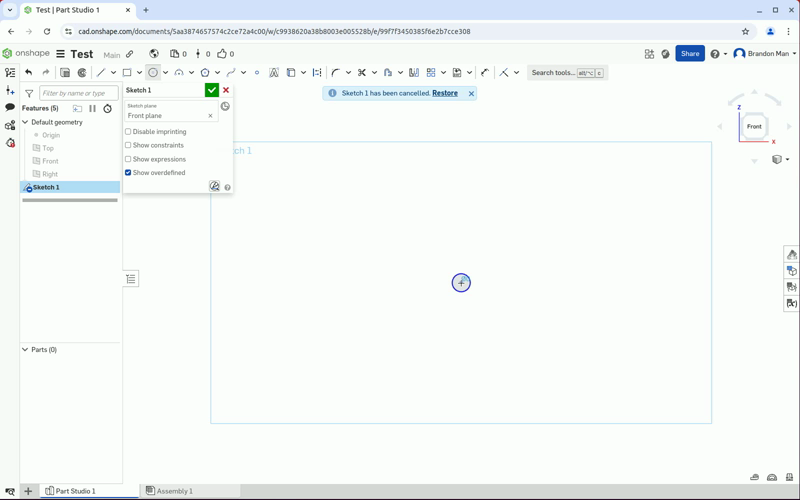
mouse_move(464, 282)
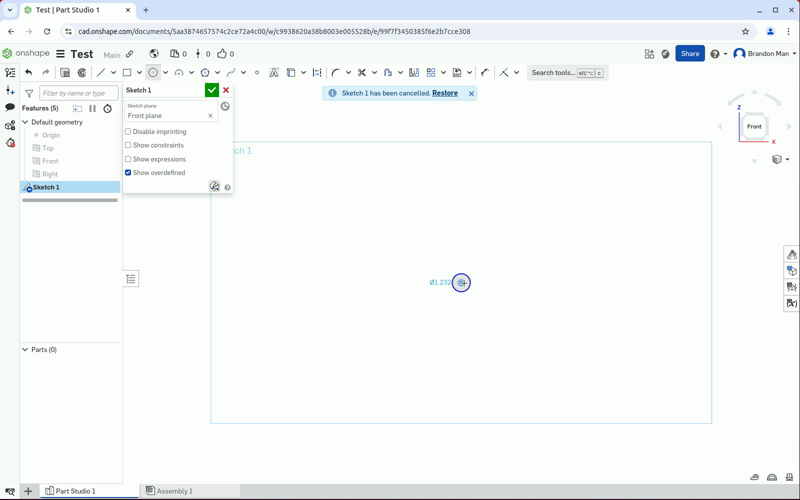
scroll(6)
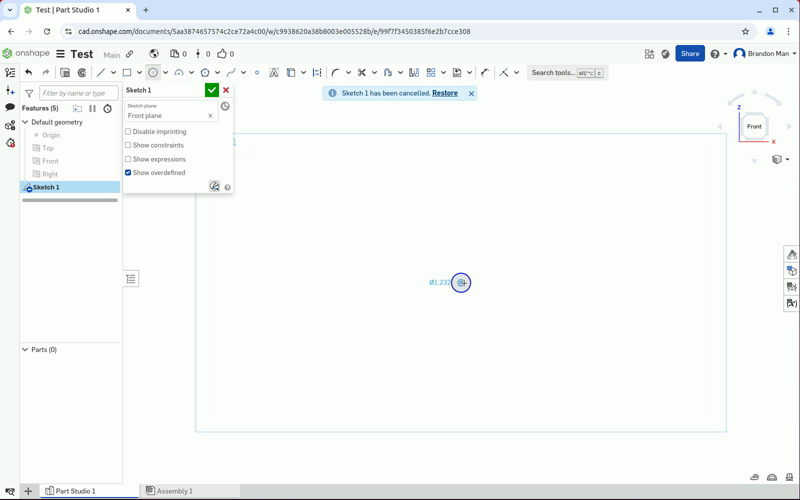
scroll(6)
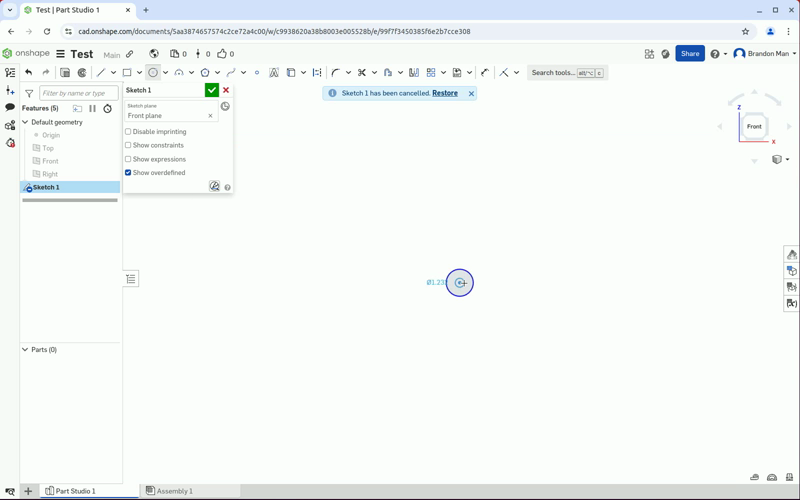
scroll(6)
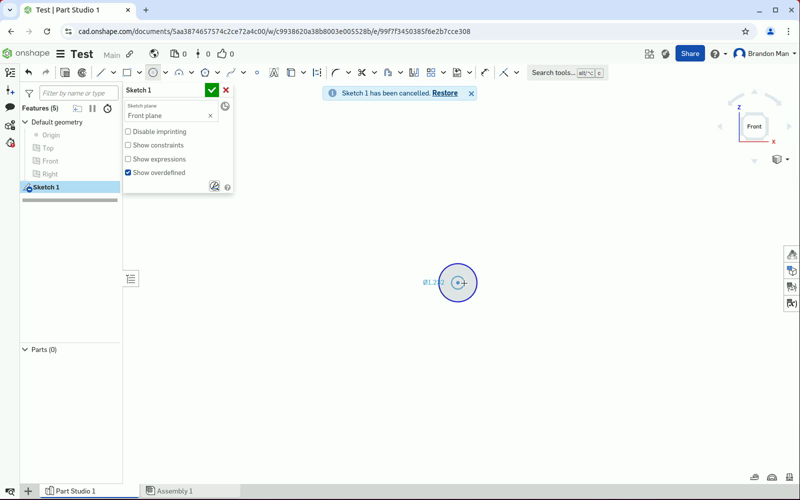
scroll(6)
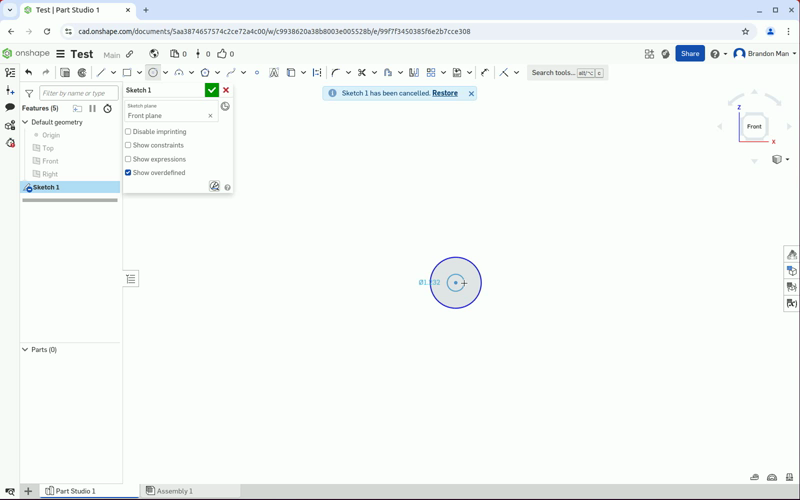
scroll(6)
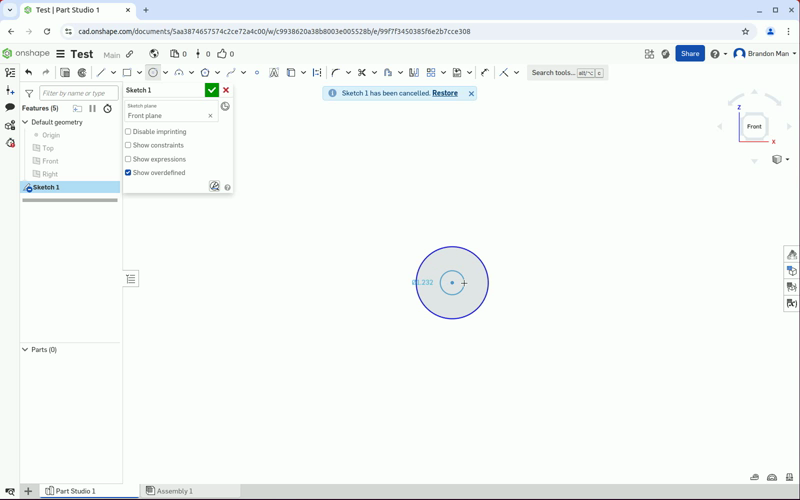
scroll(6)
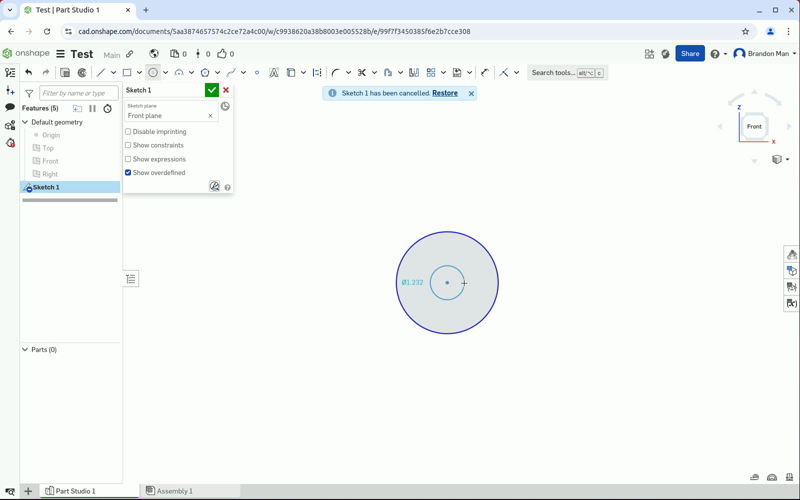
scroll(6)
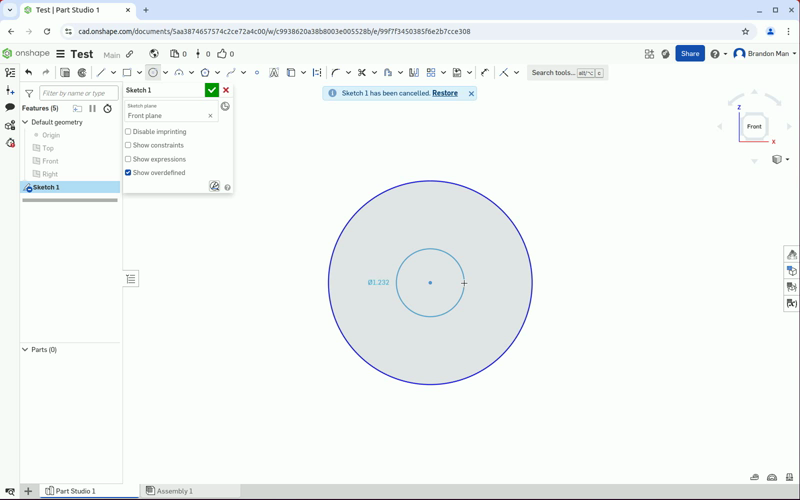
click(464, 282)
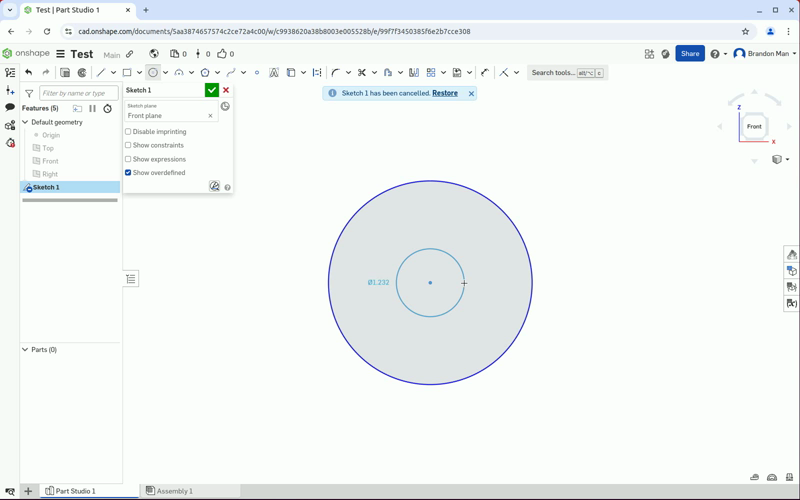
scroll(-6)
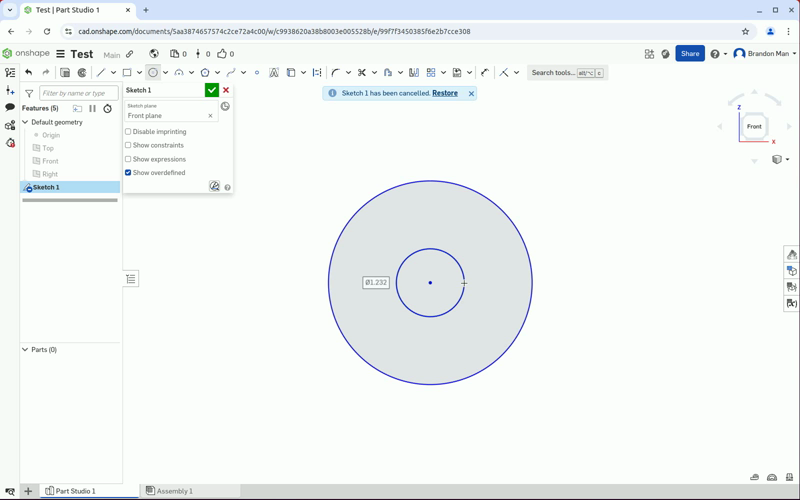
scroll(-6)
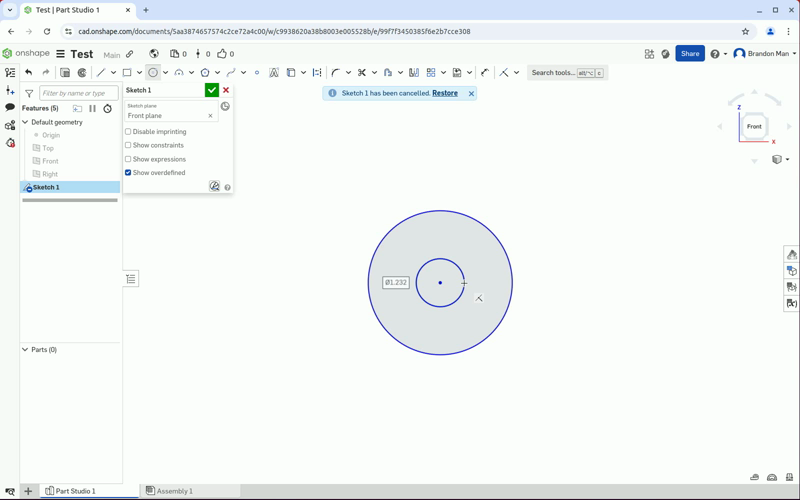
scroll(-6)
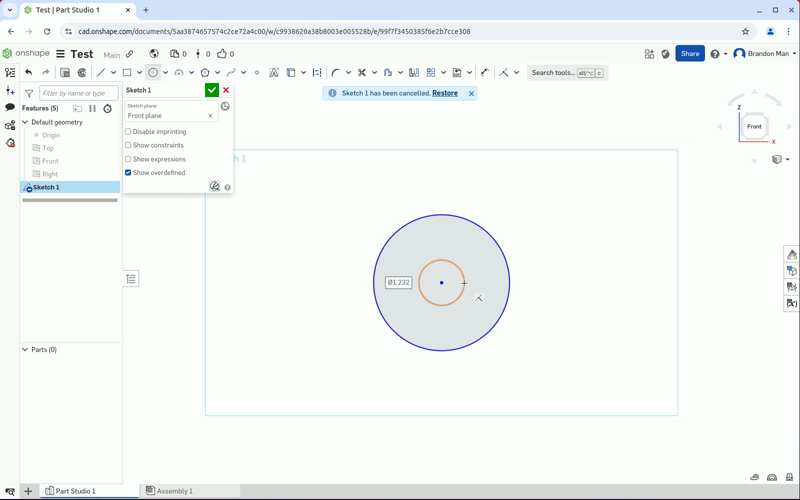
scroll(-6)
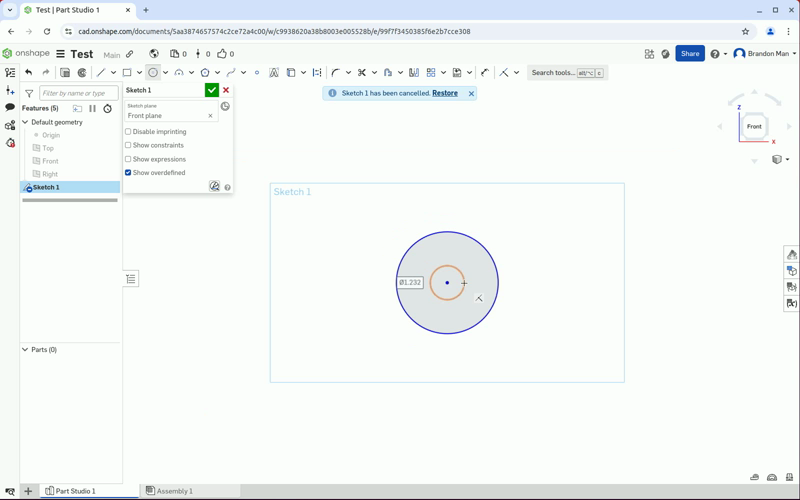
scroll(-6)
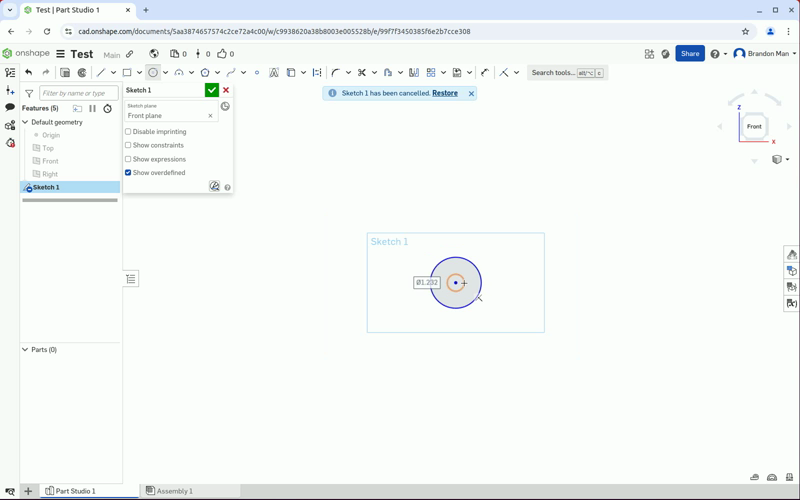
scroll(-6)
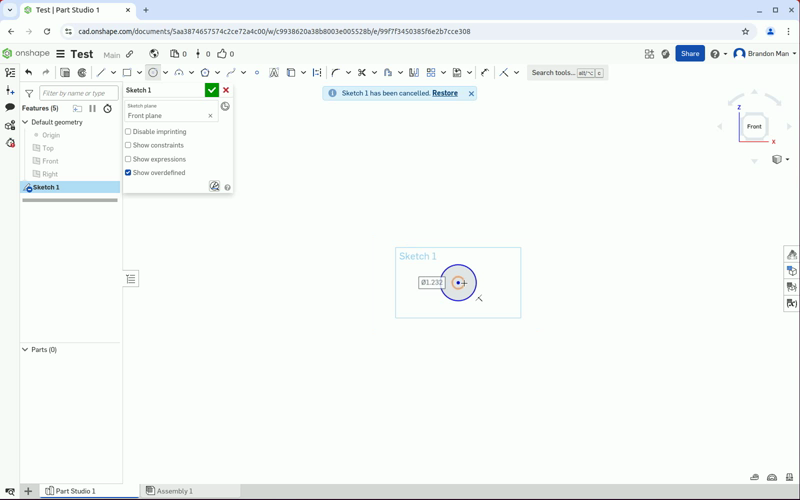
scroll(-6)
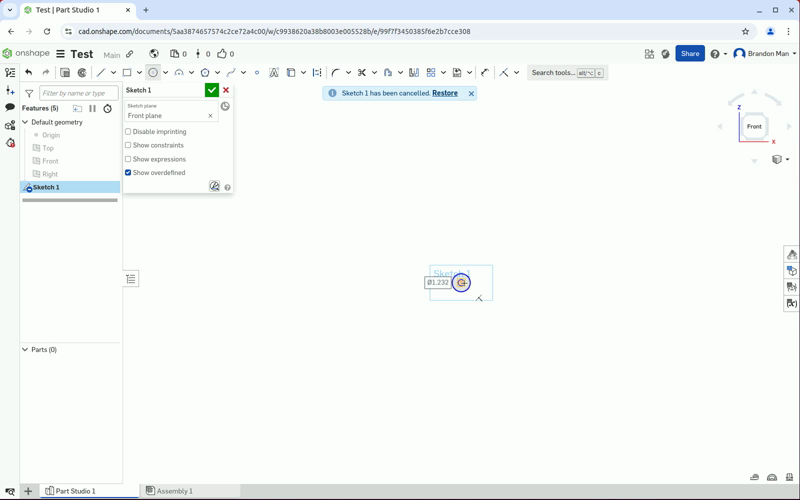
key(esc)
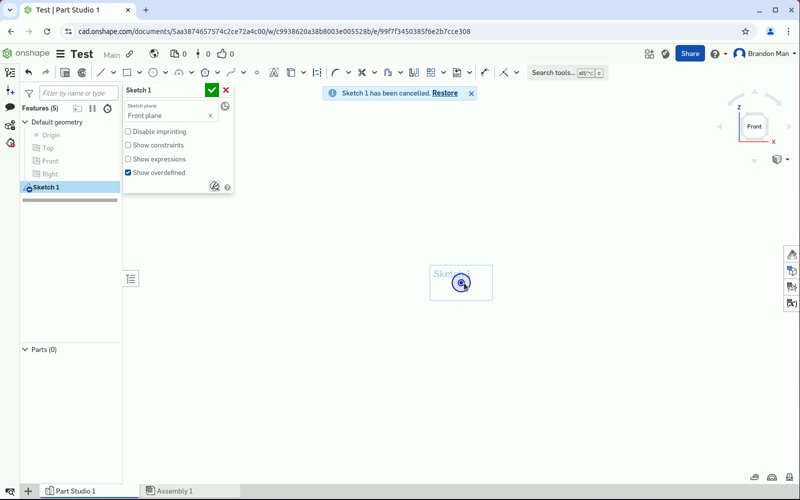
mouse_move(459, 274)
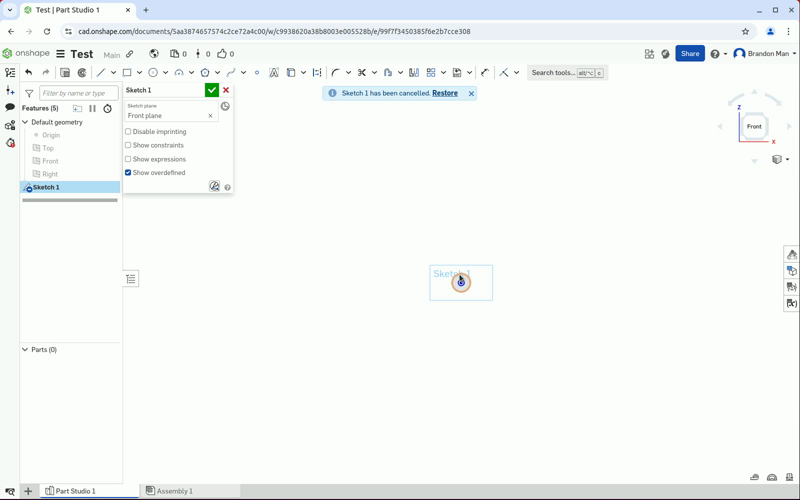
scroll(6)
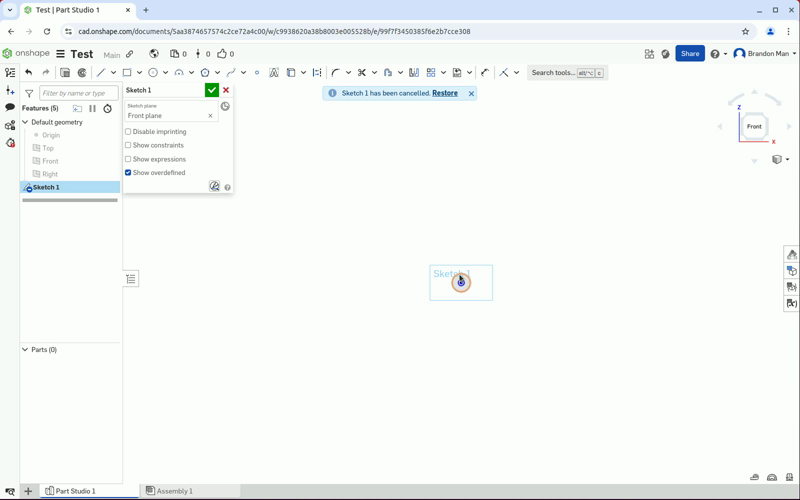
scroll(6)
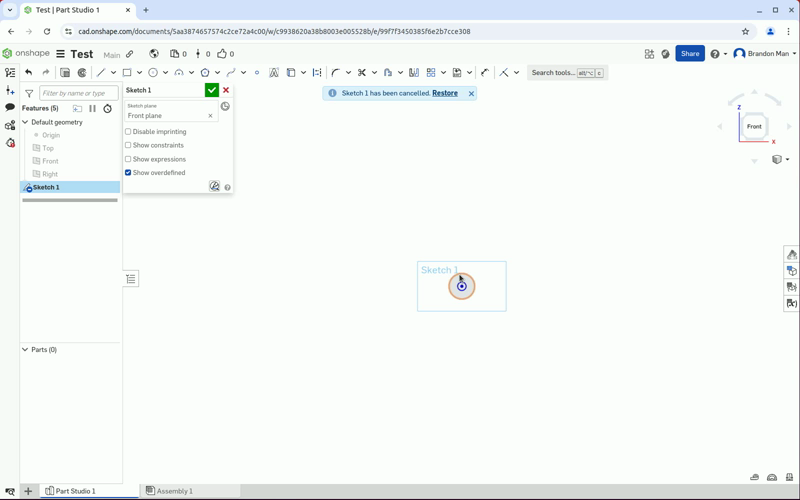
scroll(6)
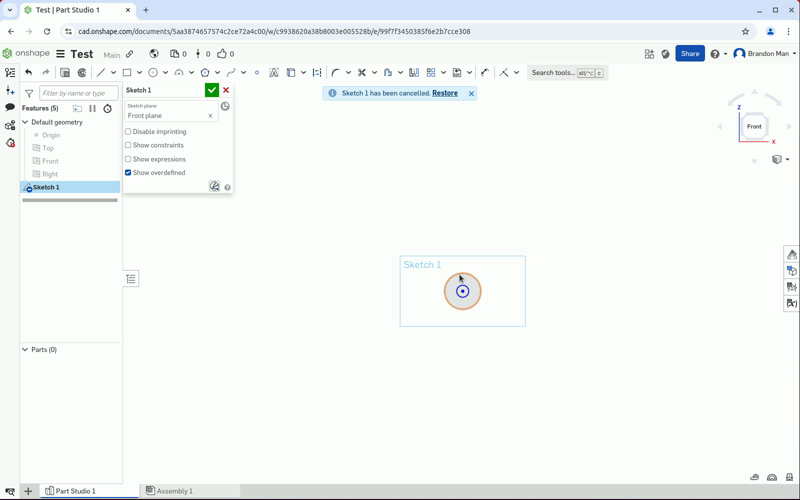
scroll(6)
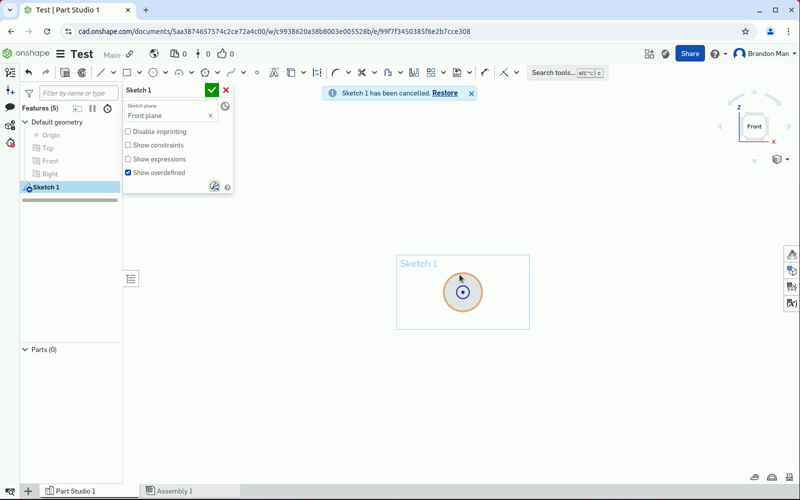
scroll(6)
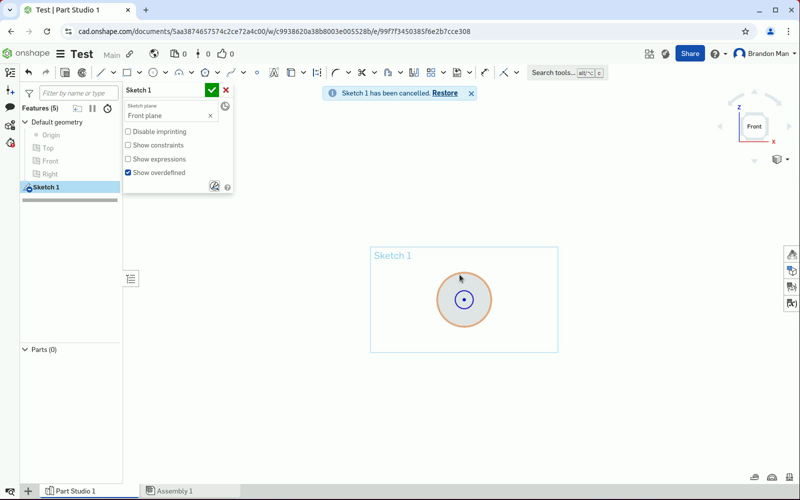
scroll(6)
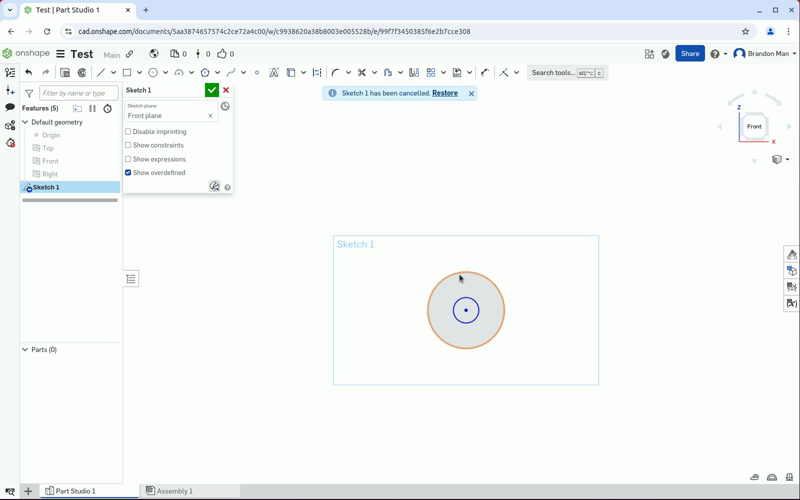
scroll(6)
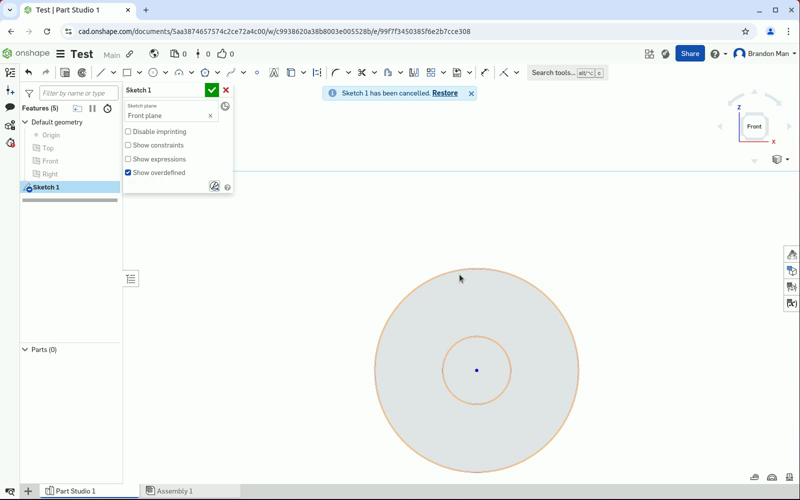
click(459, 274)
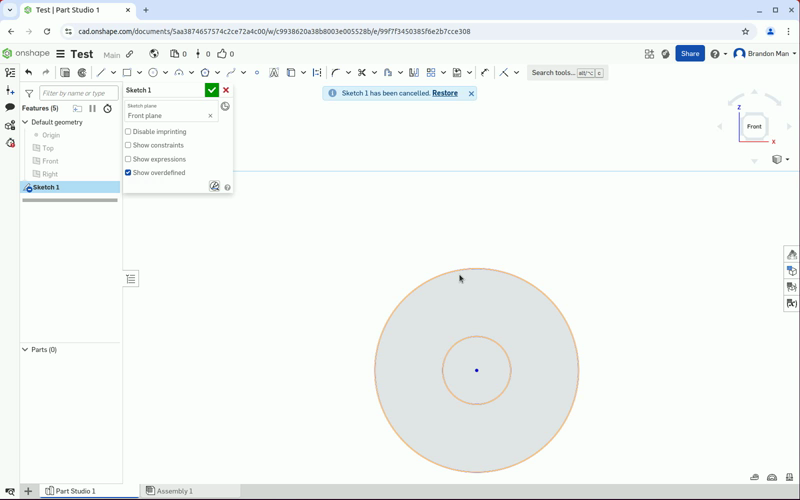
scroll(-6)
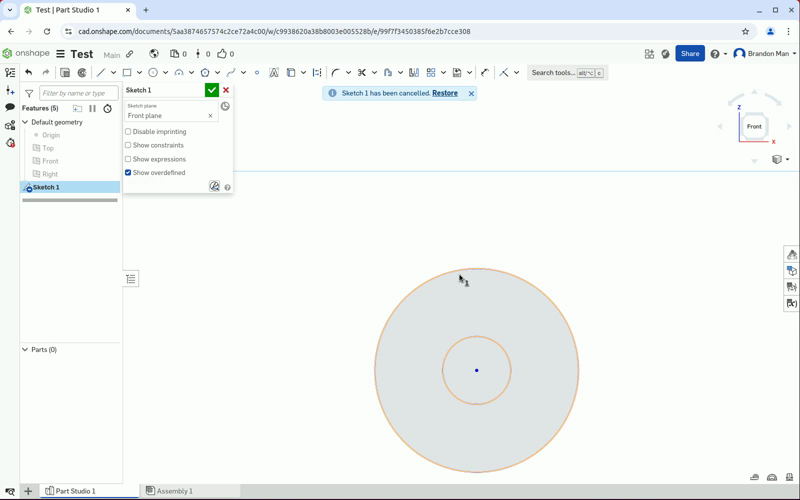
scroll(-6)
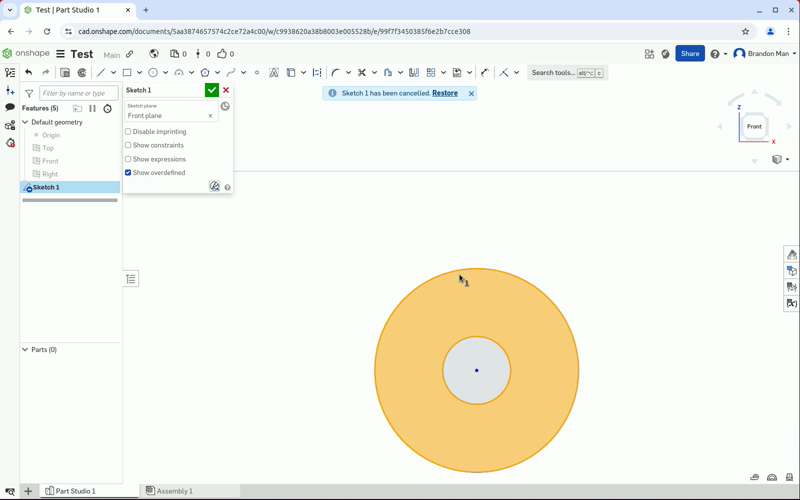
scroll(-6)
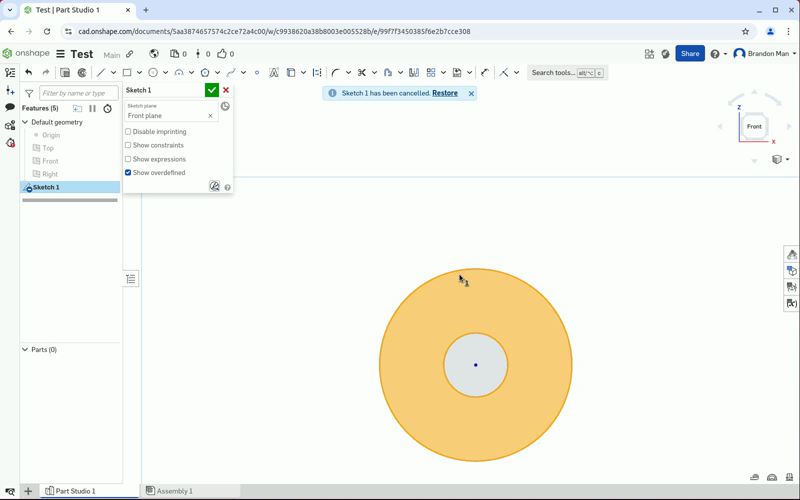
scroll(-6)
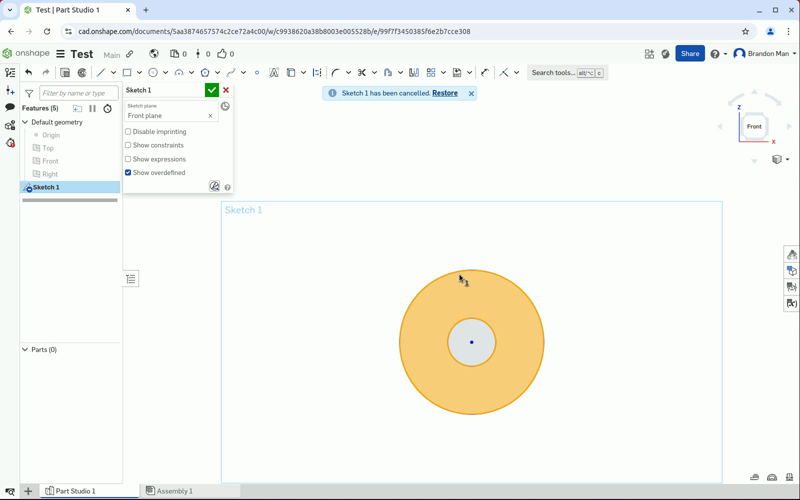
scroll(-6)
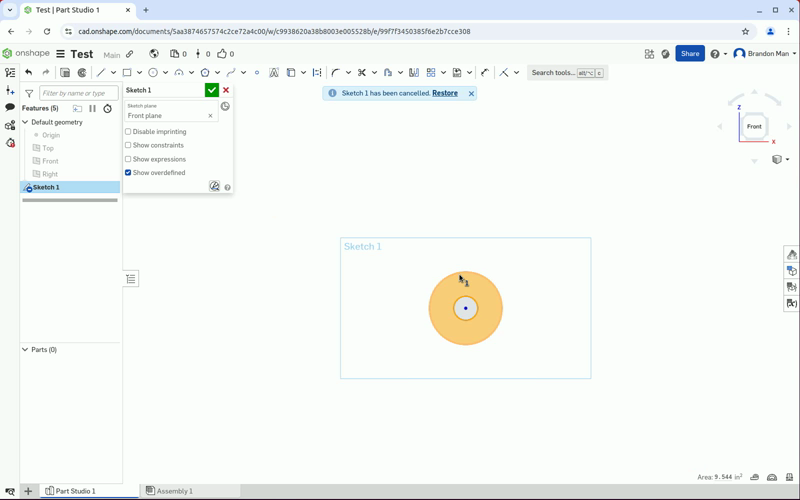
scroll(-6)
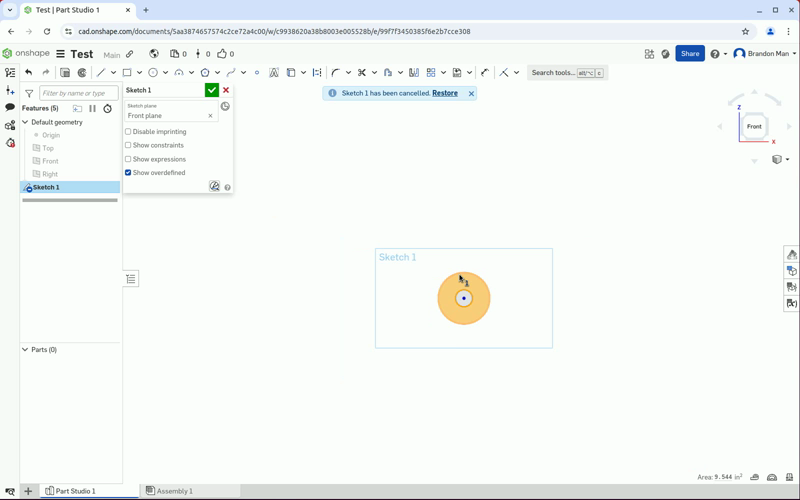
scroll(-6)
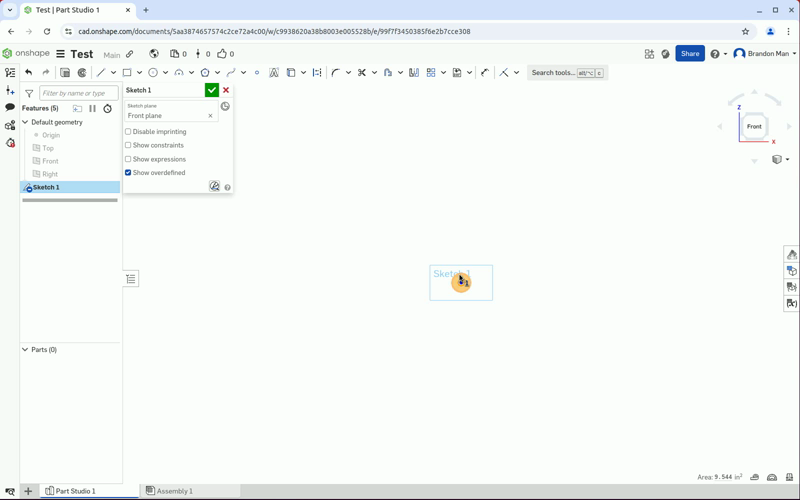
mouse_move(73, 352)
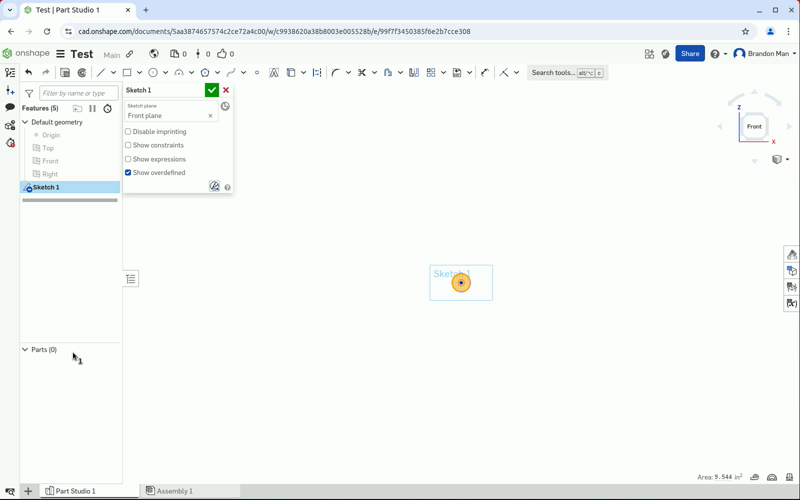
key(shift+y)
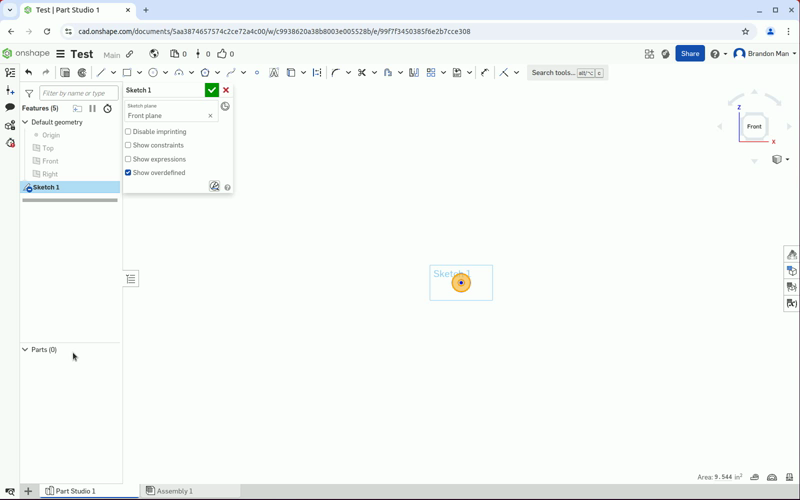
key(shift+e)
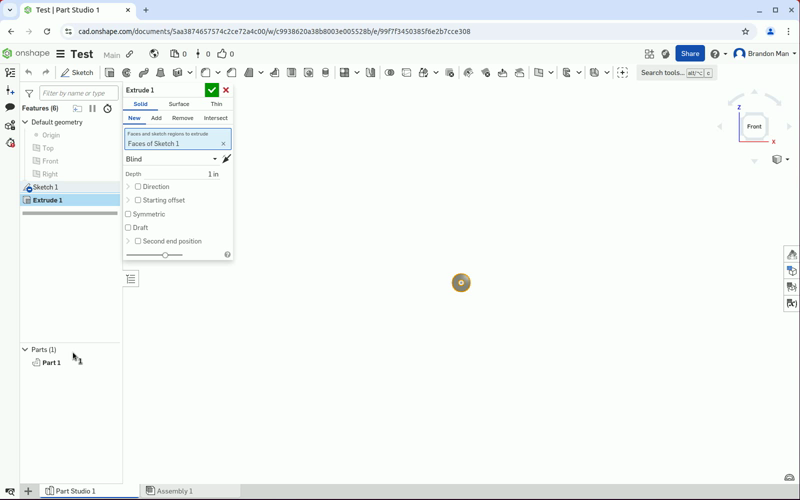
mouse_move(143, 106)
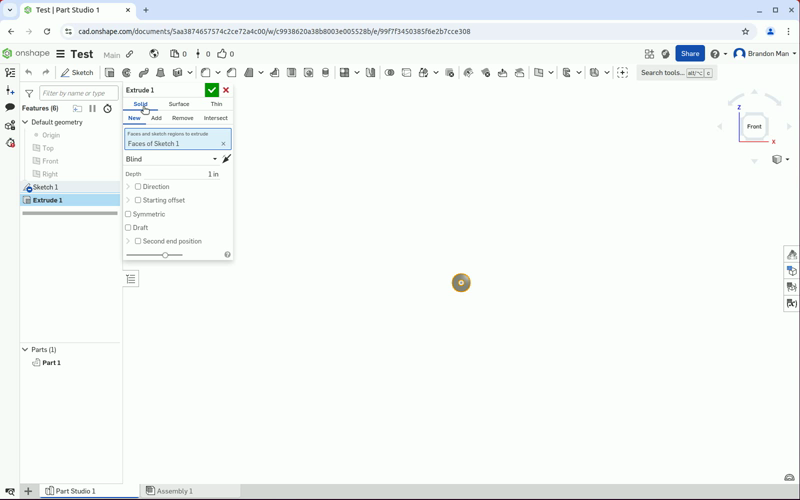
click(143, 106)
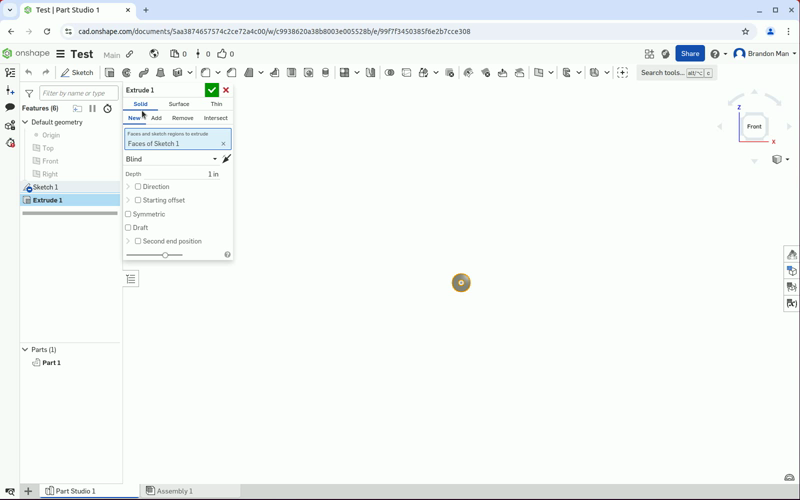
mouse_move(137, 120)
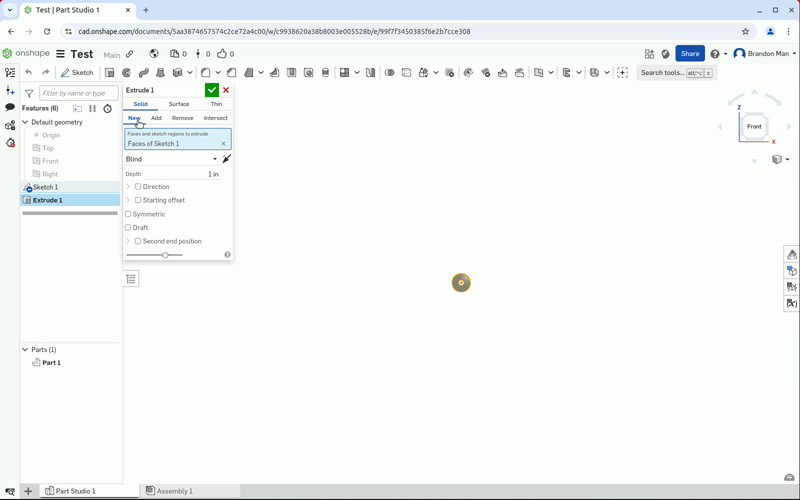
click(137, 120)
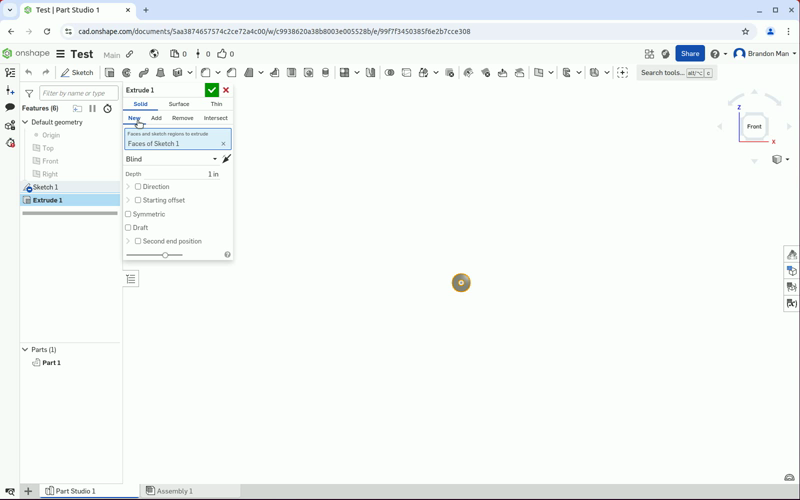
key(tab, 4)
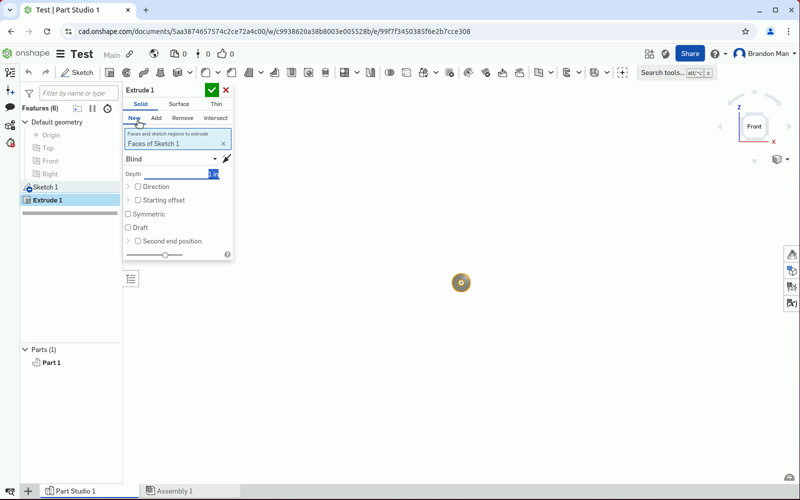
text(0.963)
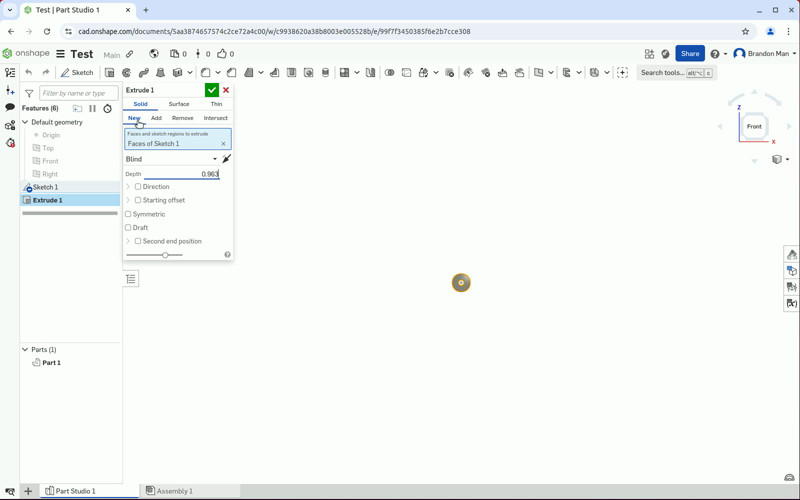
key(enter)
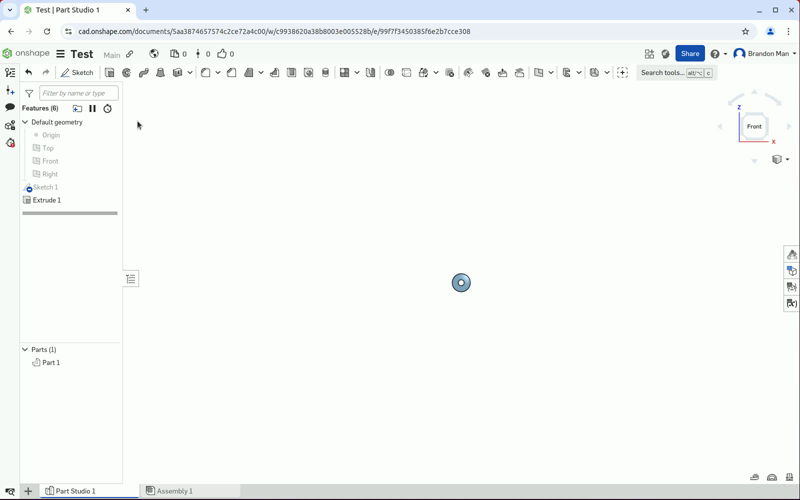
key(shift+h)
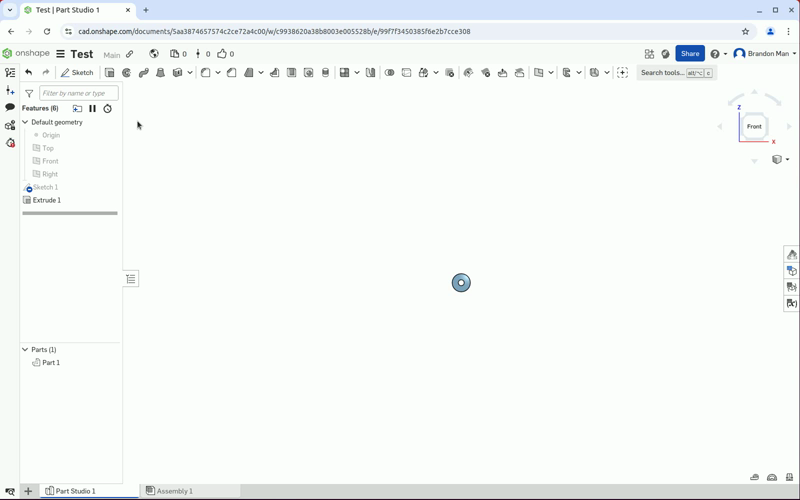
key(shift+h)
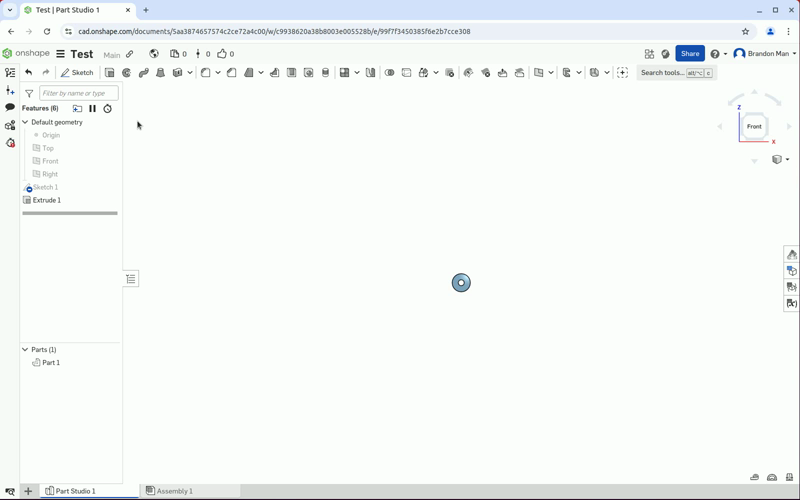
mouse_move(73, 189)
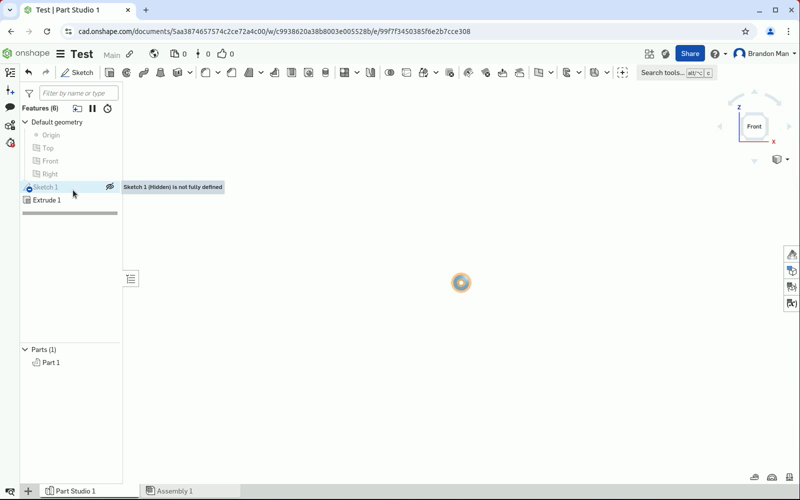
click(73, 189)
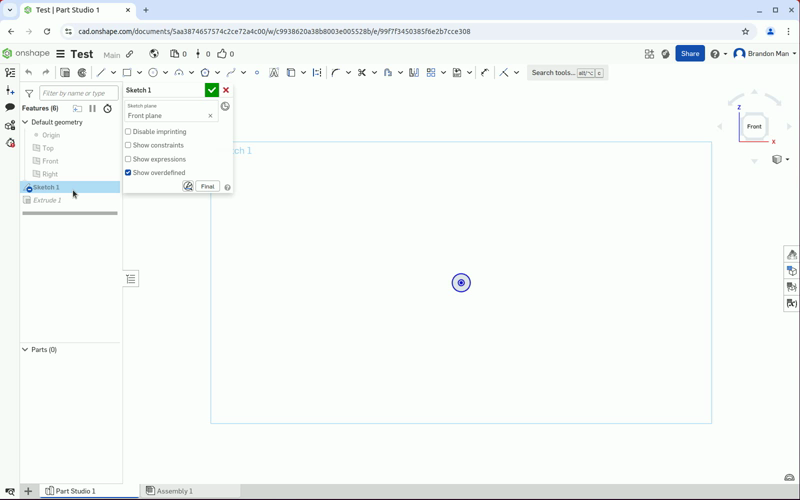
mouse_move(229, 92)
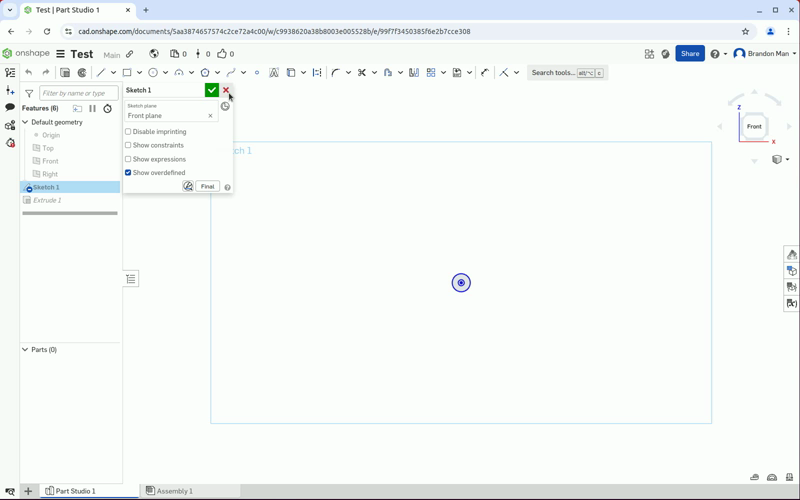
click(229, 92)
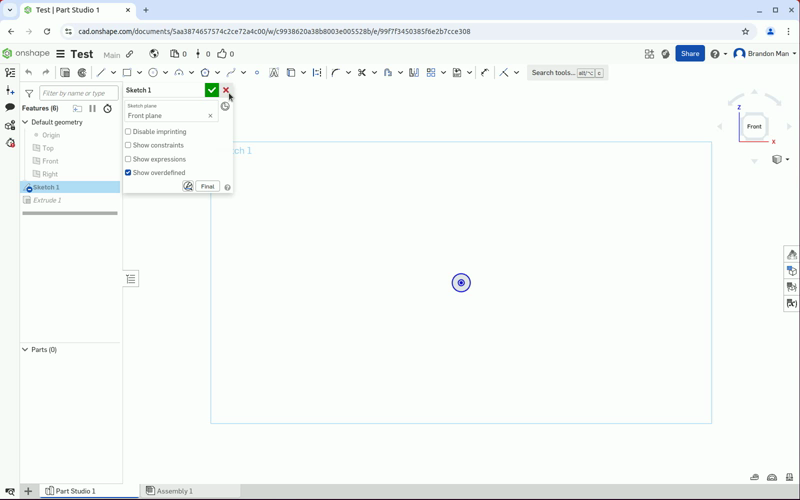
key(shift+s)
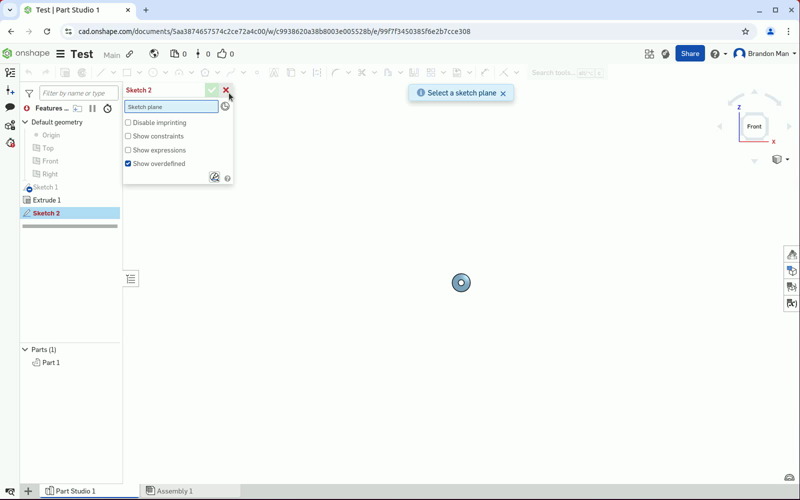
mouse_move(73, 163)
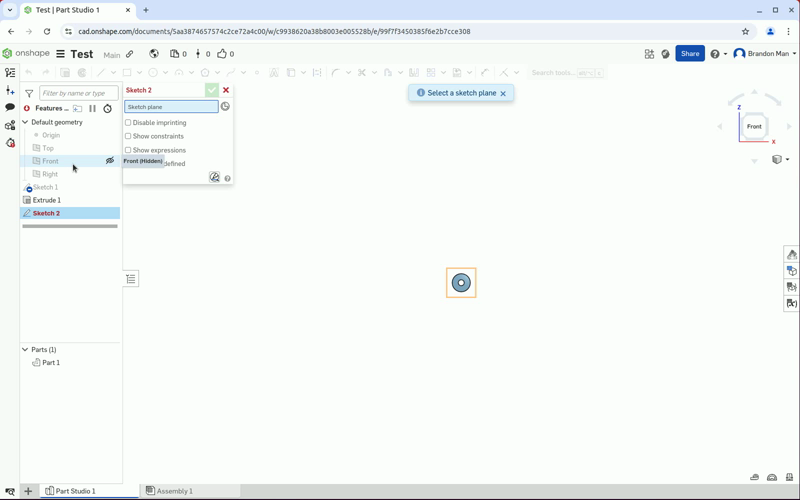
click(73, 163)
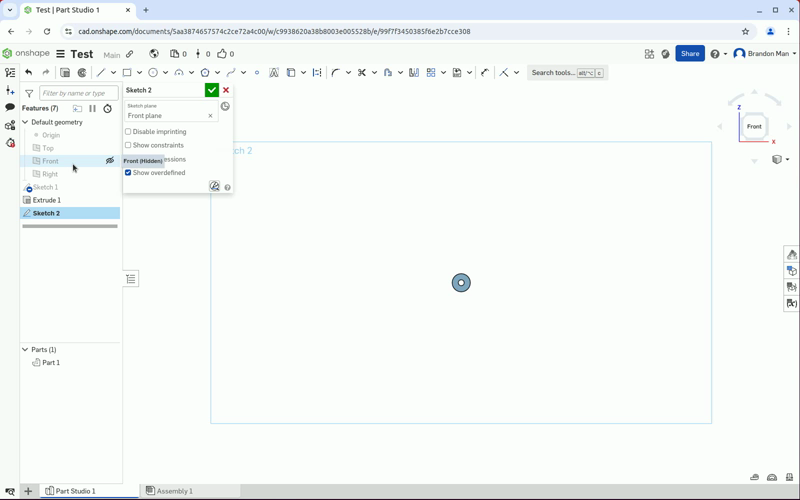
mouse_move(73, 352)
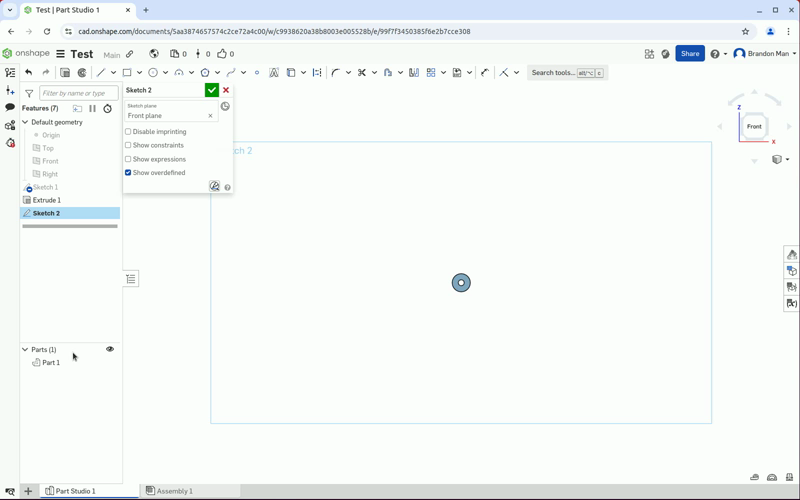
key(y)
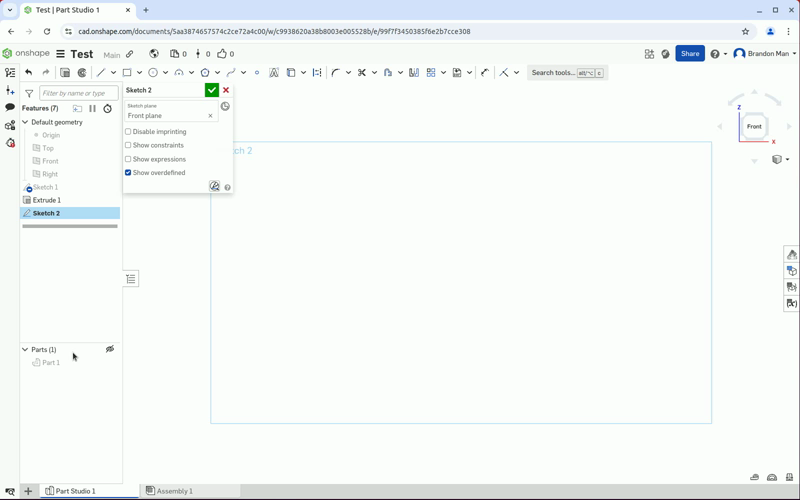
key(c)
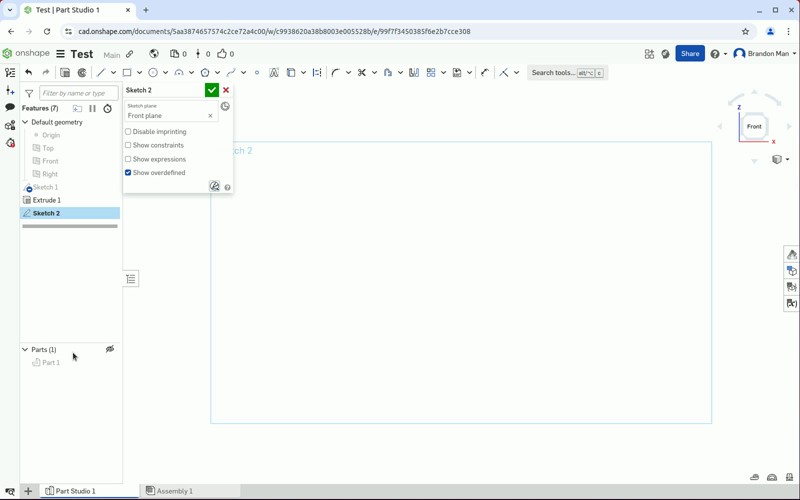
key_down(shift)
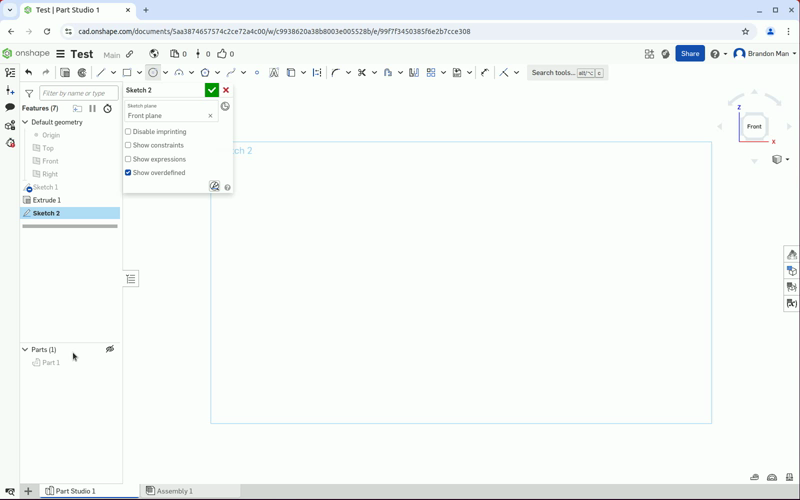
mouse_move(429, 282)
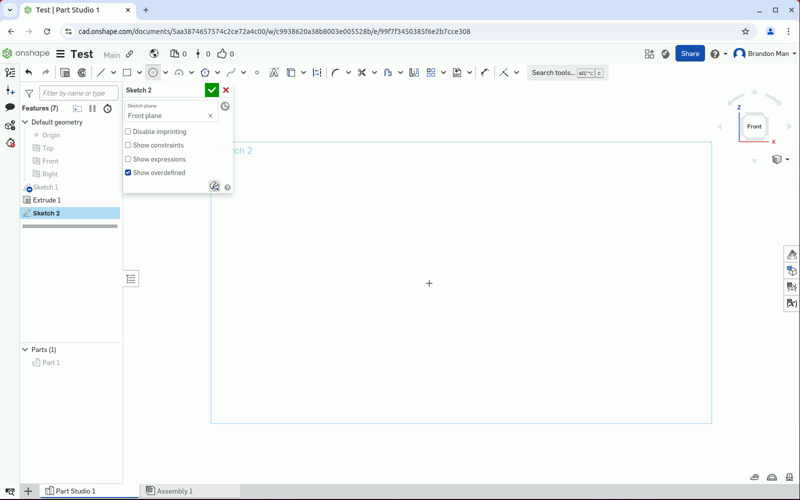
click(429, 282)
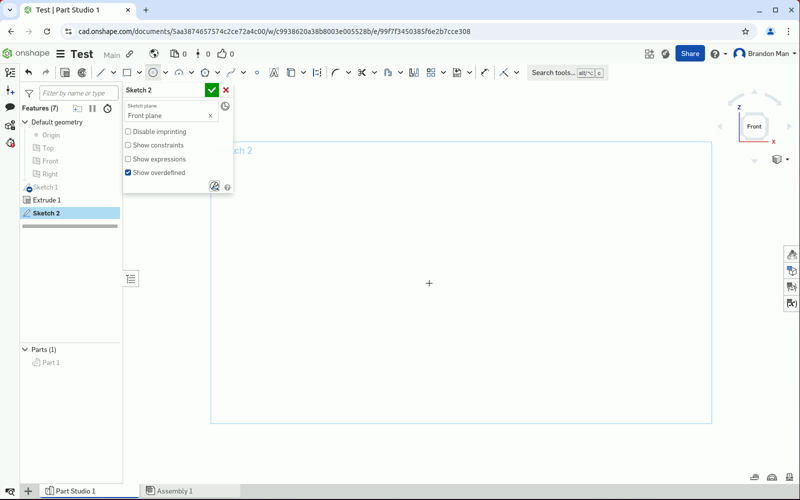
key_up(shift)
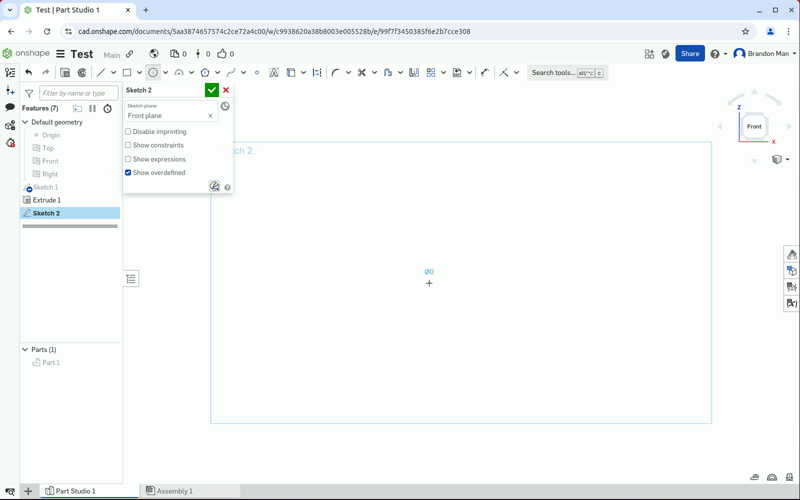
mouse_move(453, 282)
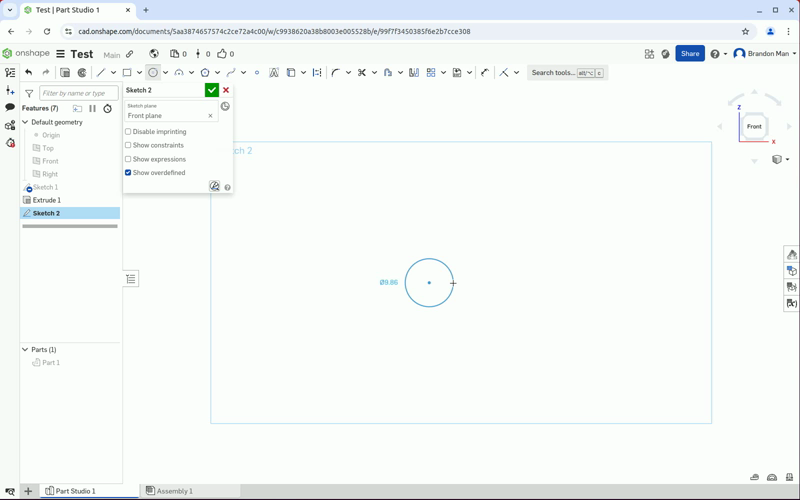
click(453, 282)
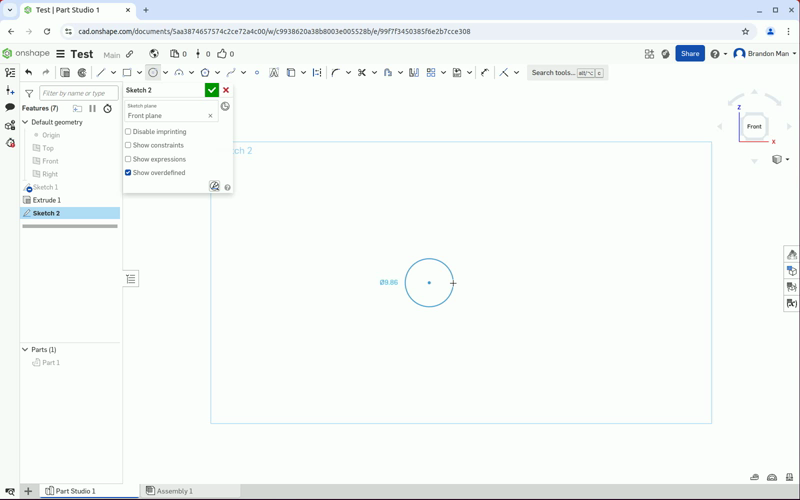
key(esc)
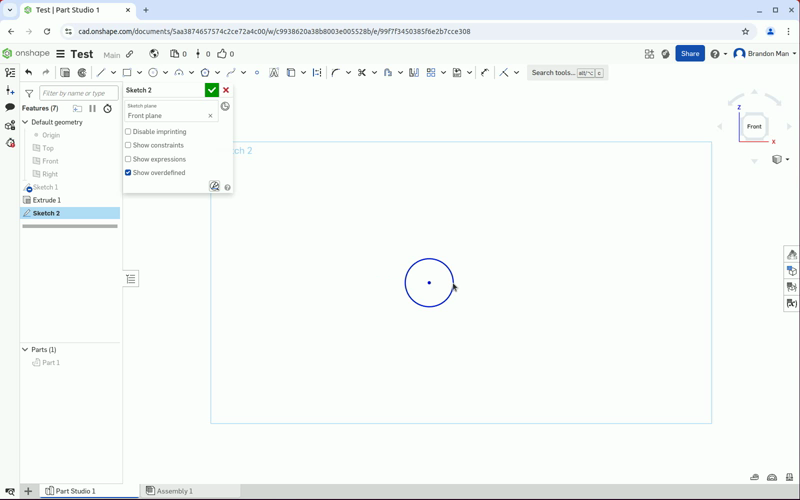
key(c)
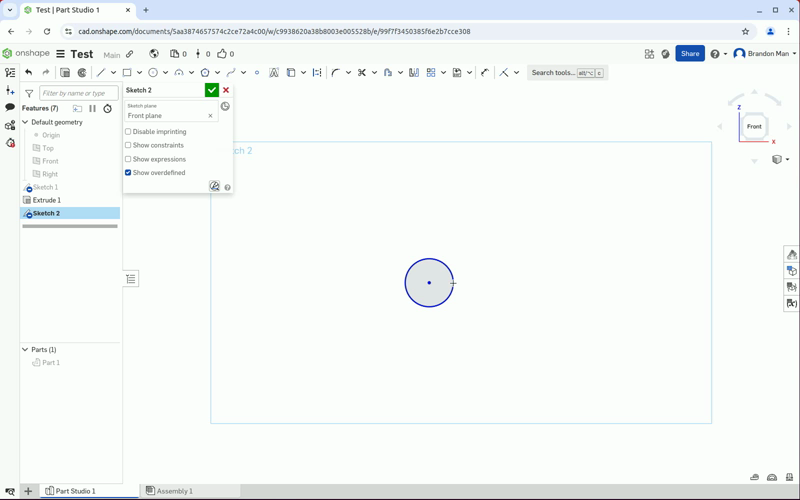
key_down(shift)
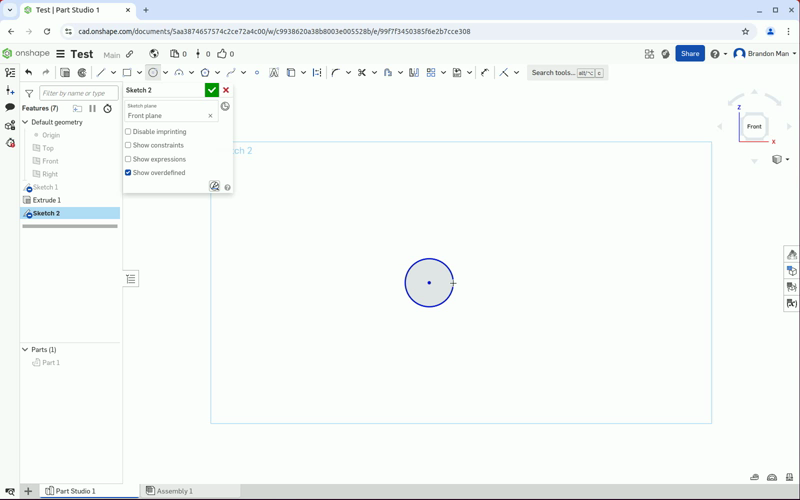
mouse_move(429, 282)
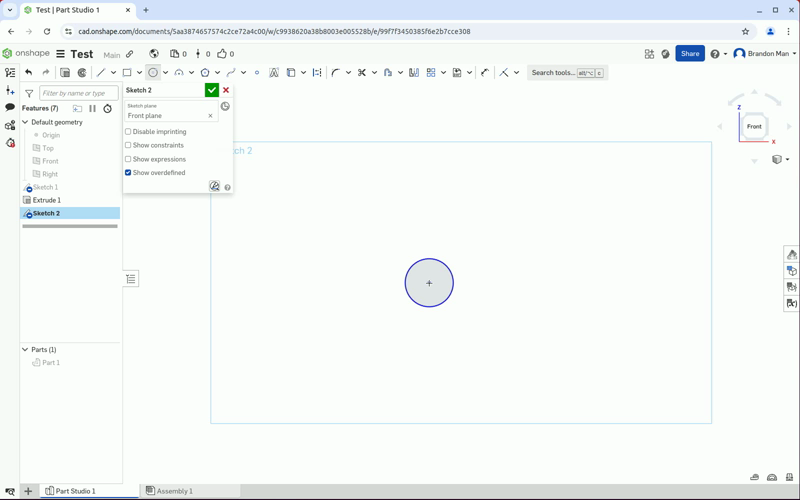
click(429, 282)
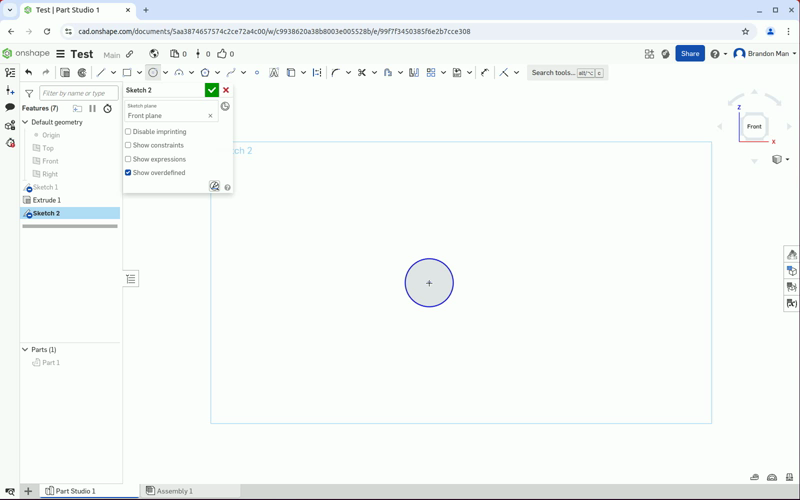
key_up(shift)
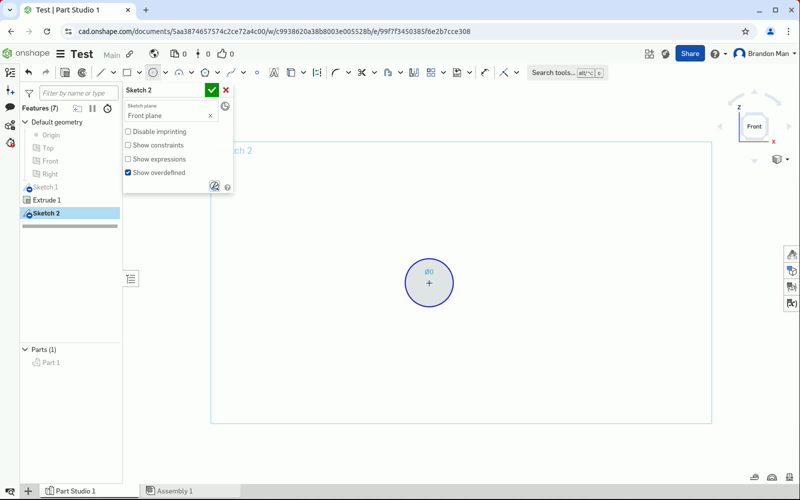
mouse_move(445, 282)
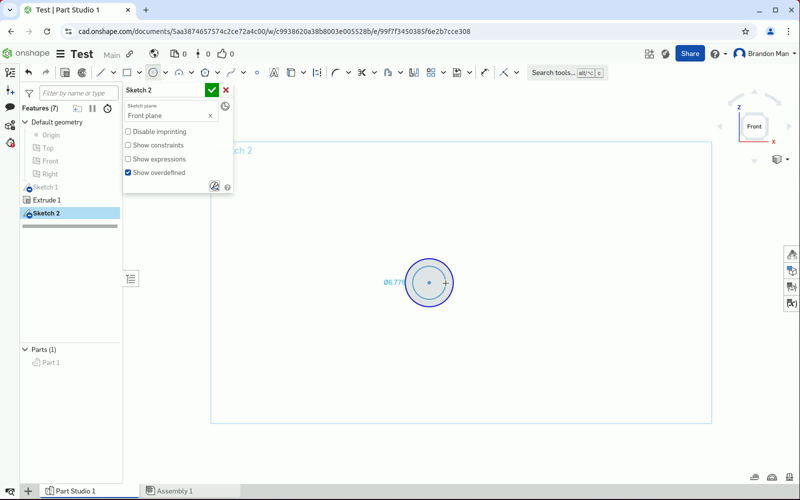
click(445, 282)
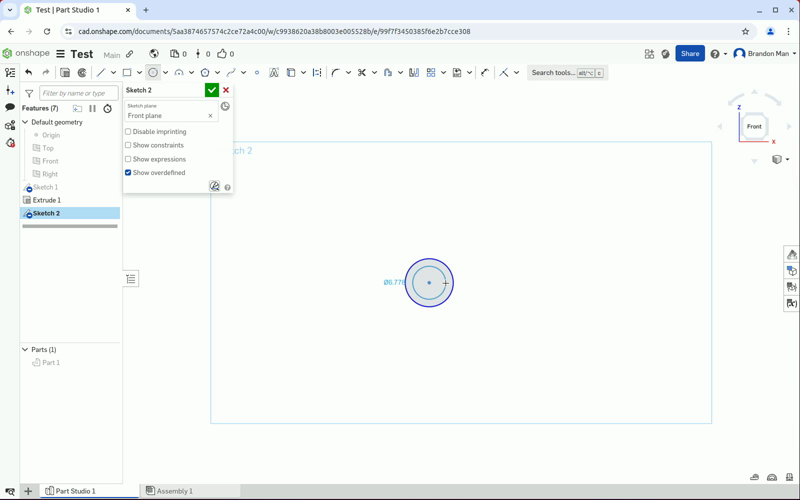
key(esc)
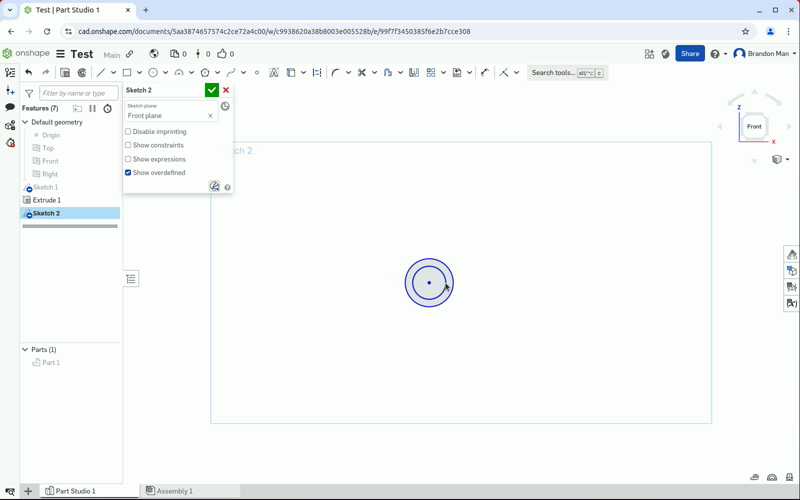
mouse_move(451, 287)
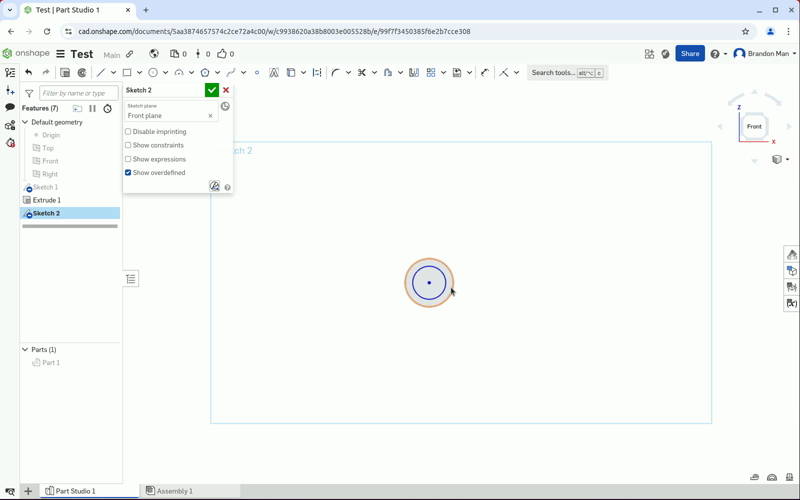
scroll(6)
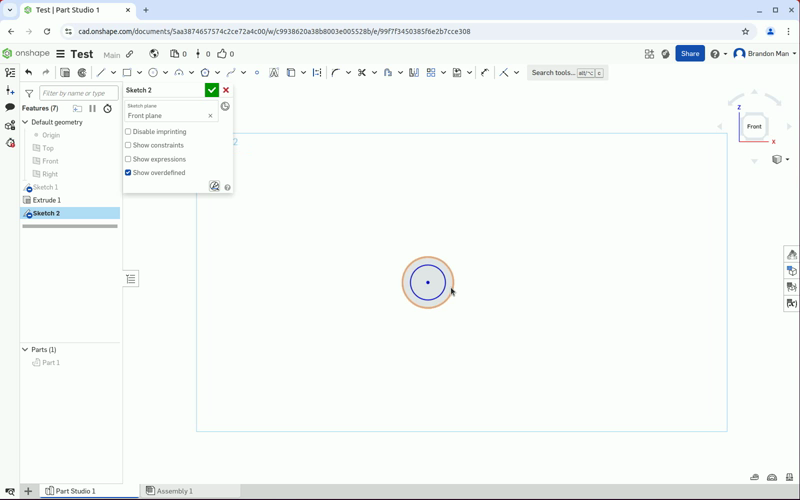
scroll(6)
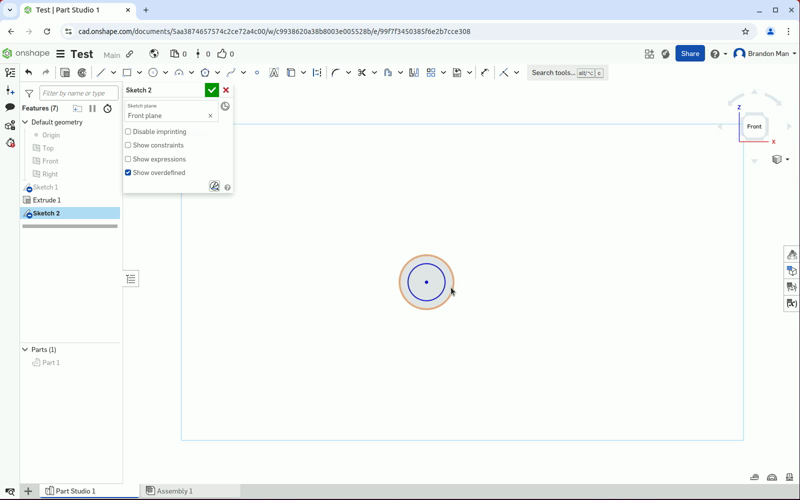
scroll(6)
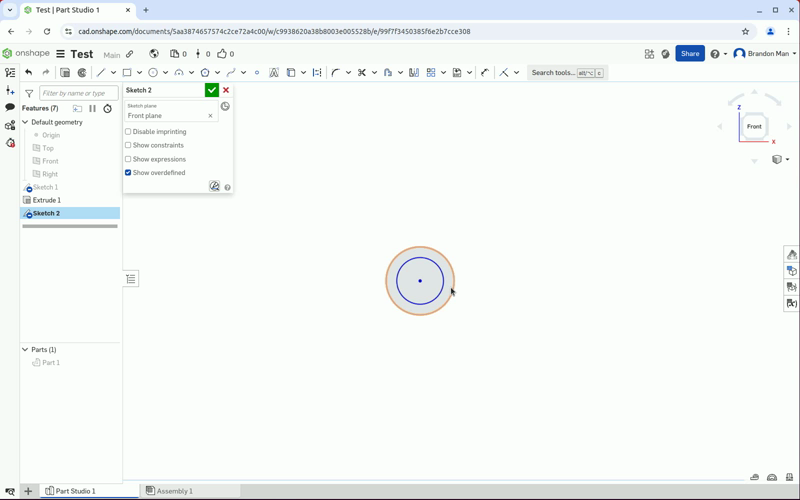
scroll(6)
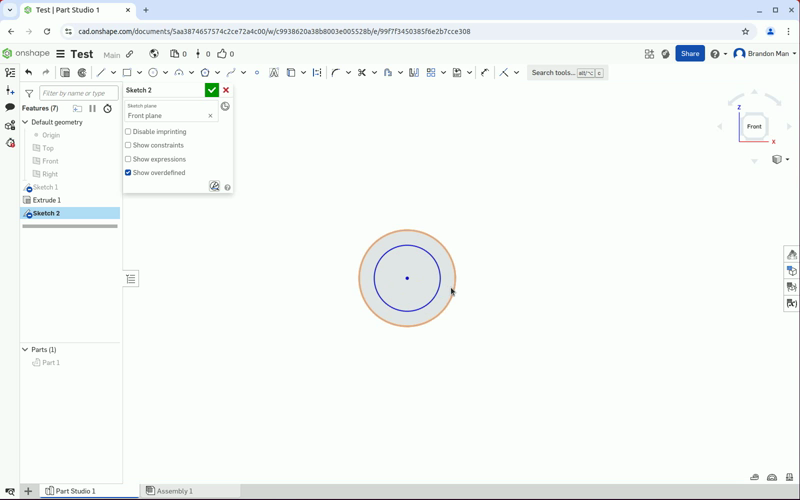
scroll(6)
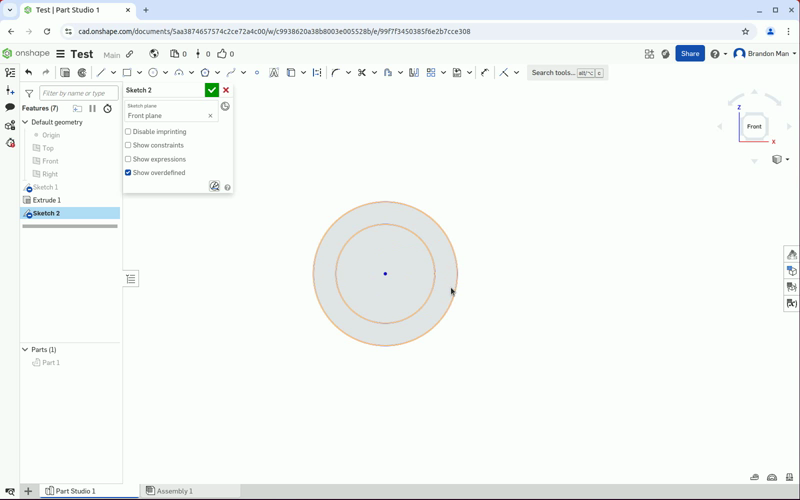
scroll(6)
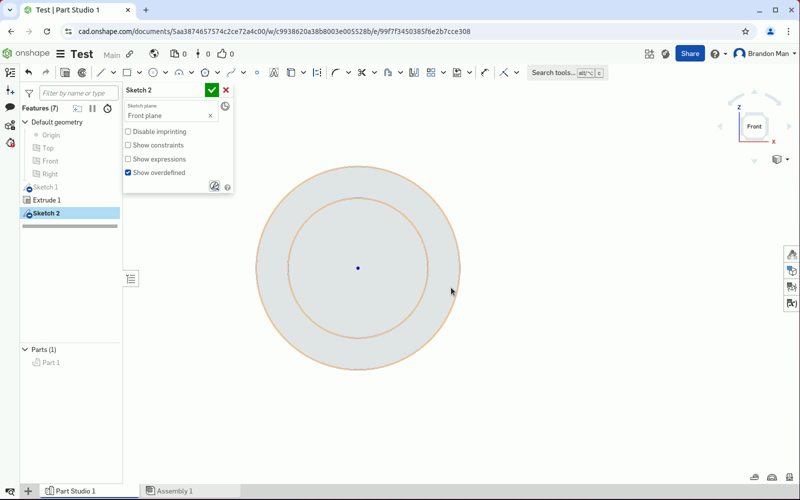
scroll(6)
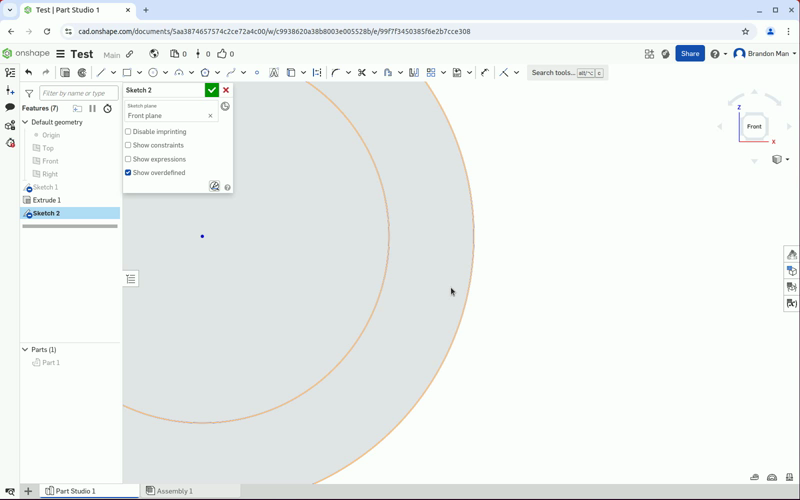
click(451, 287)
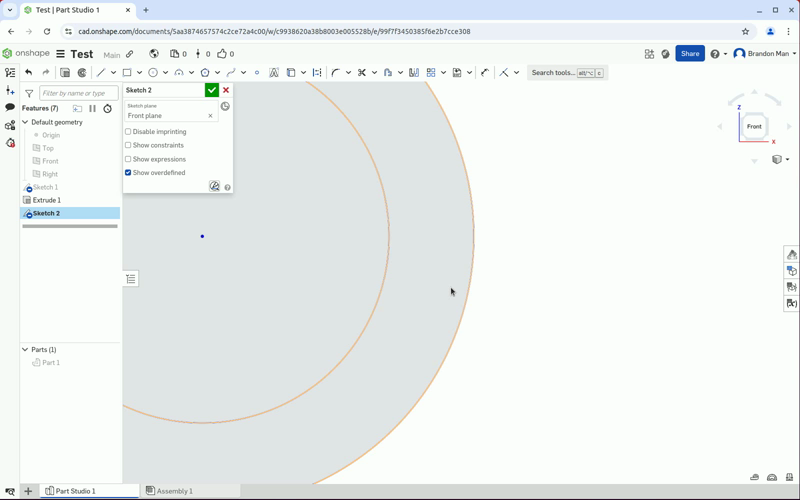
scroll(-6)
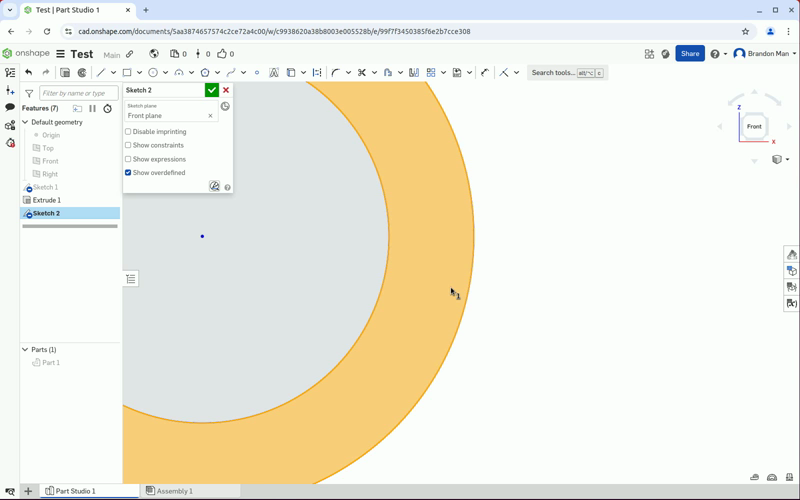
scroll(-6)
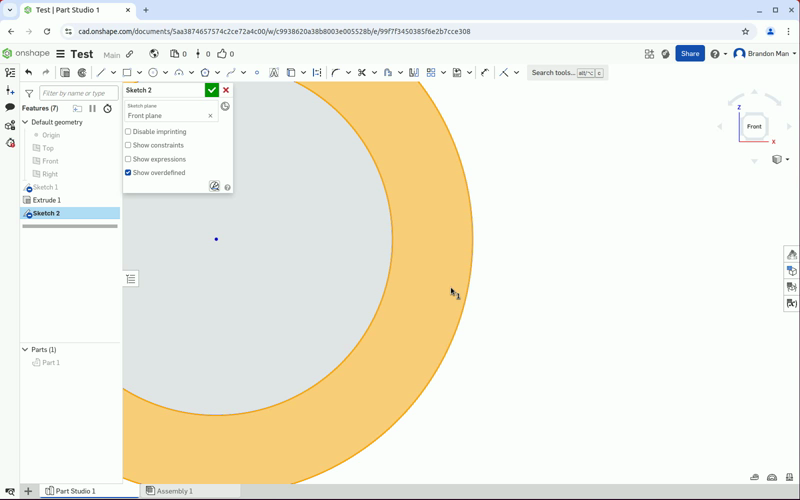
scroll(-6)
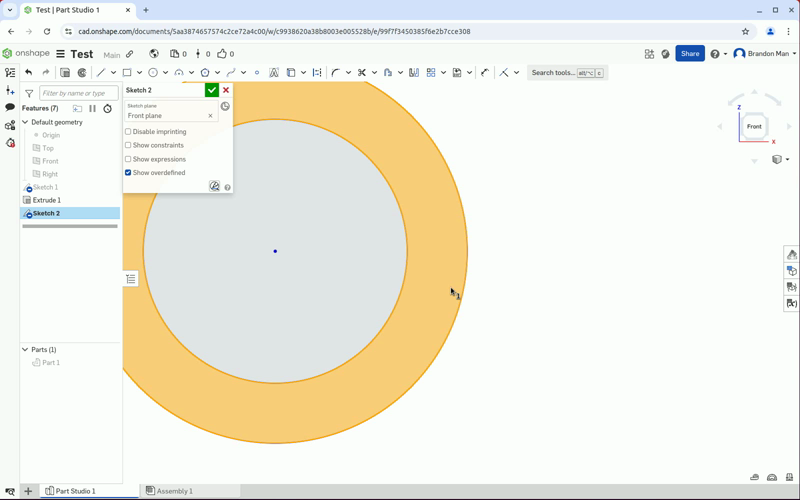
scroll(-6)
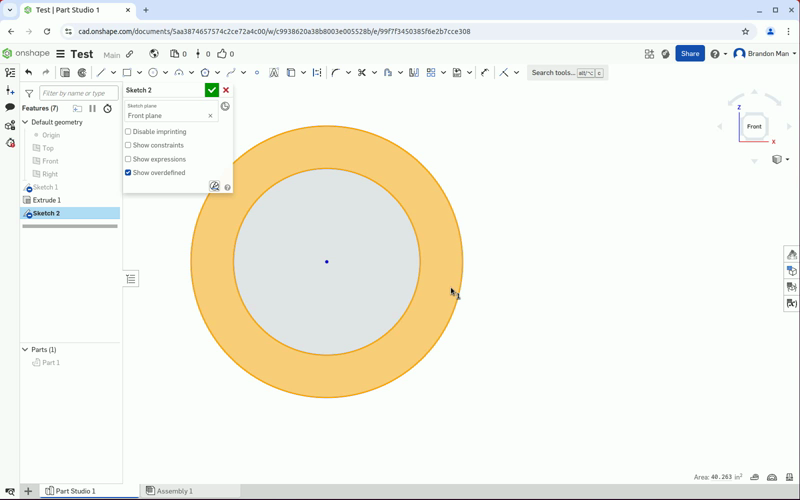
scroll(-6)
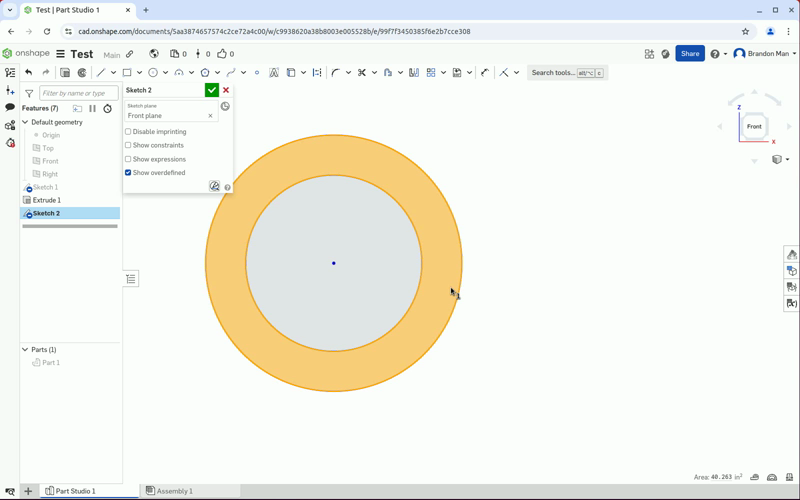
scroll(-6)
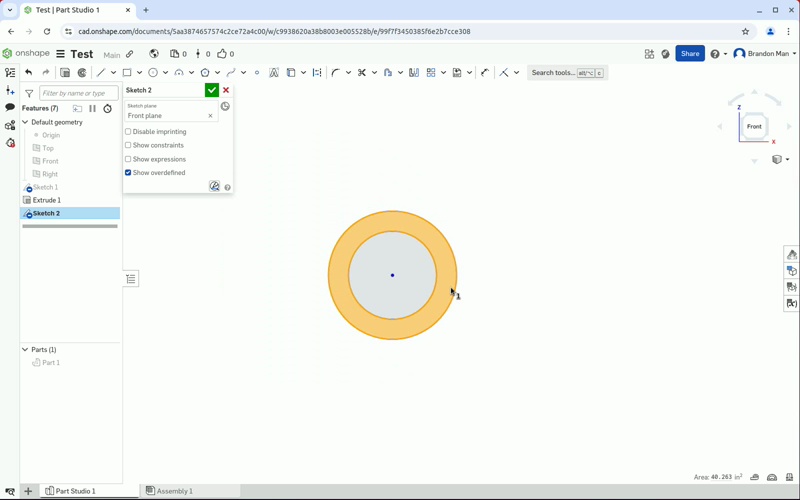
scroll(-6)
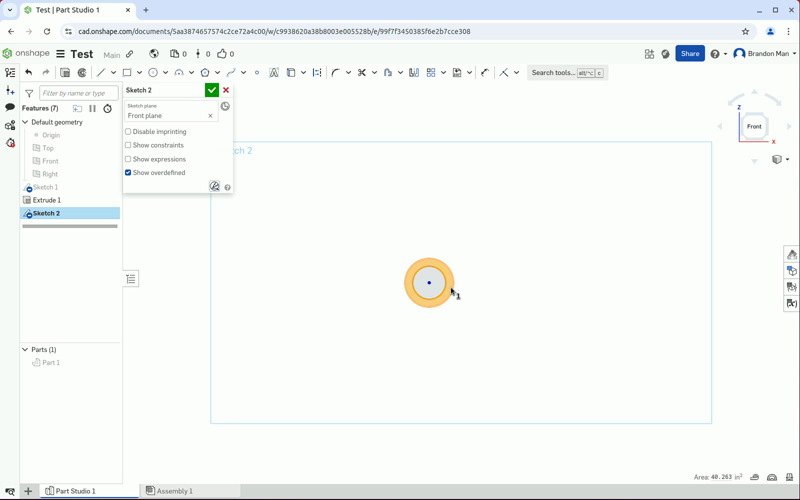
mouse_move(73, 352)
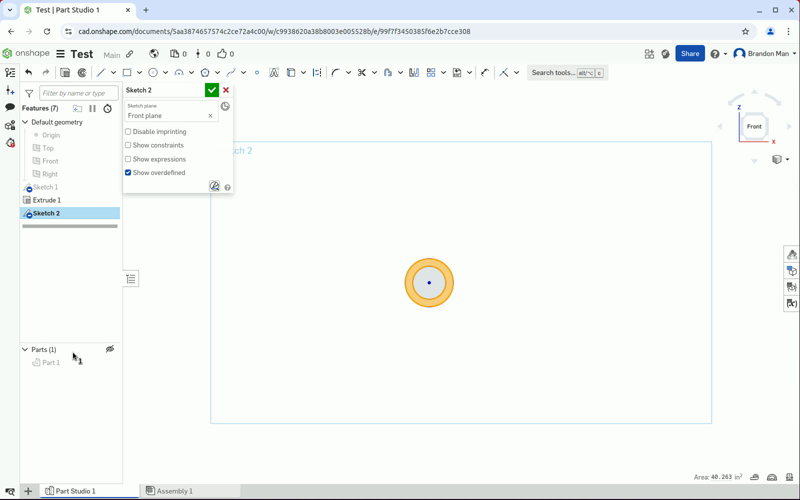
key(shift+y)
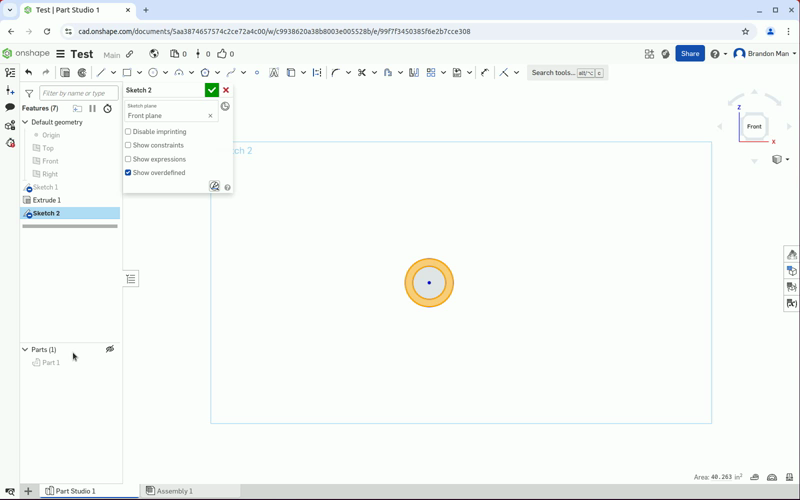
key(shift+e)
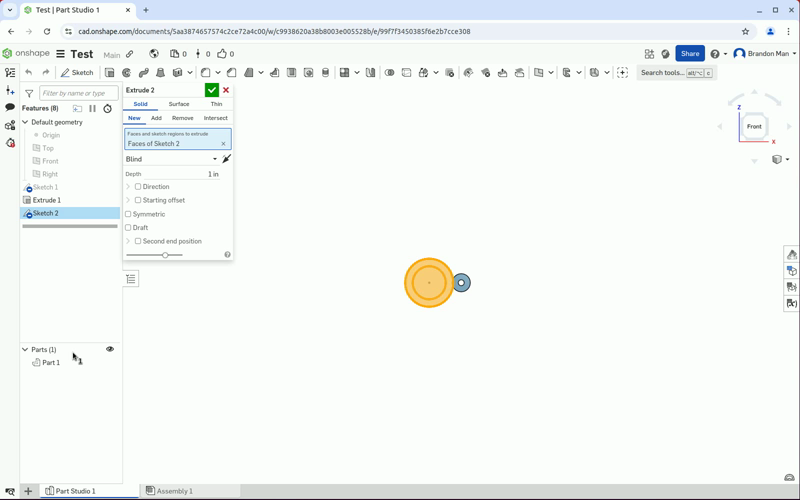
mouse_move(143, 106)
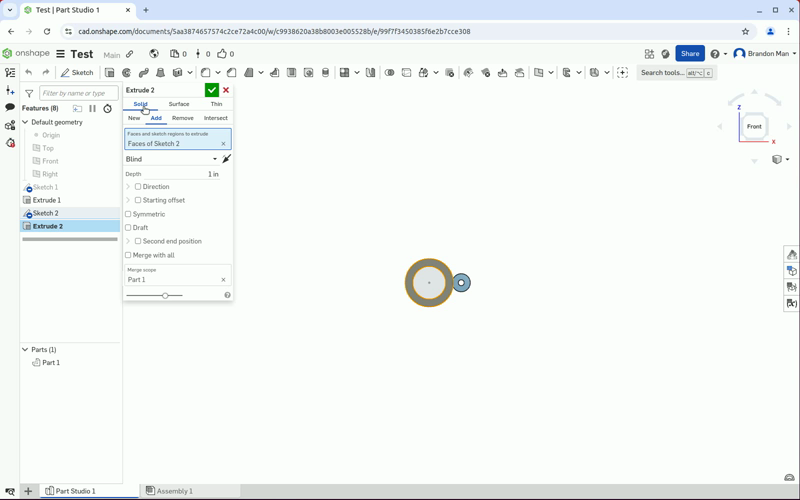
click(143, 106)
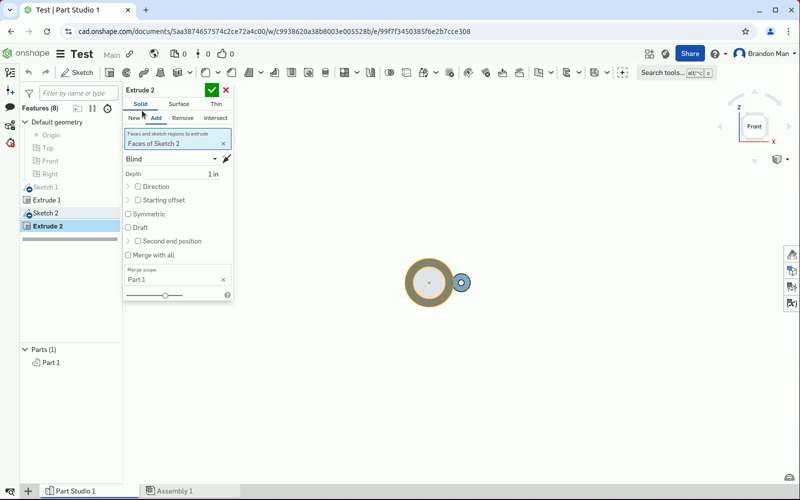
mouse_move(137, 120)
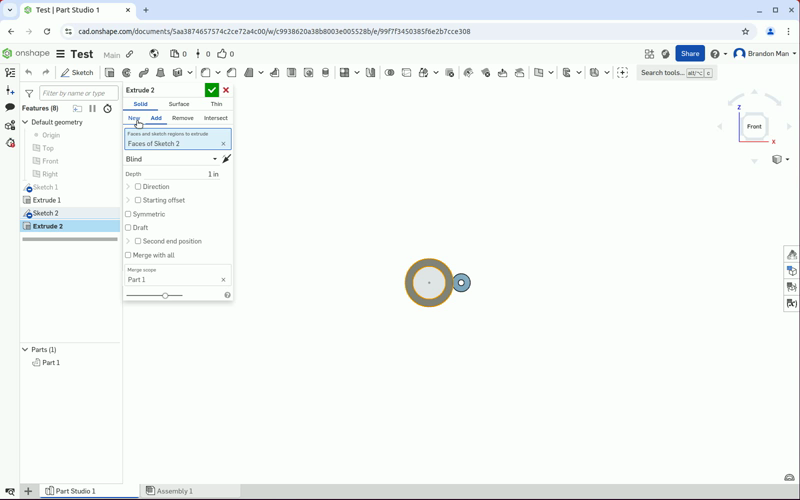
click(137, 120)
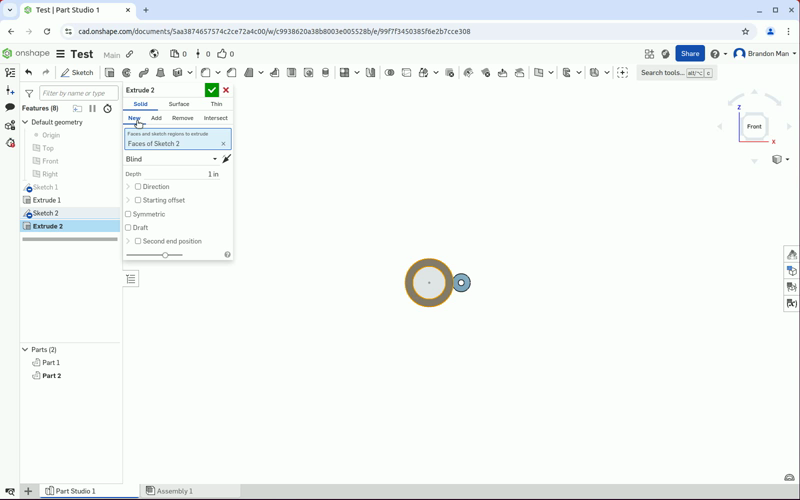
key(tab, 4)
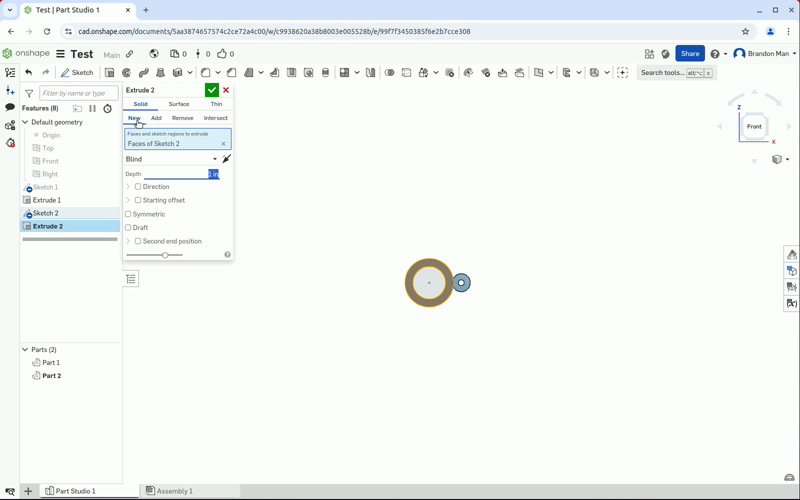
text(0.963)
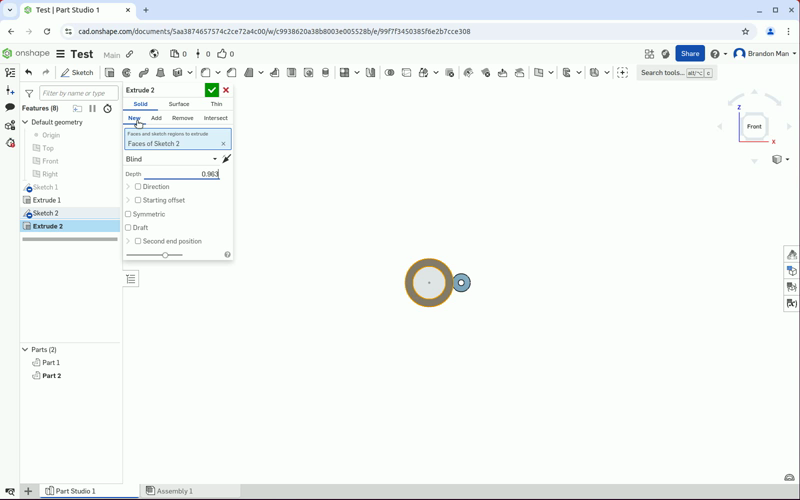
key(enter)
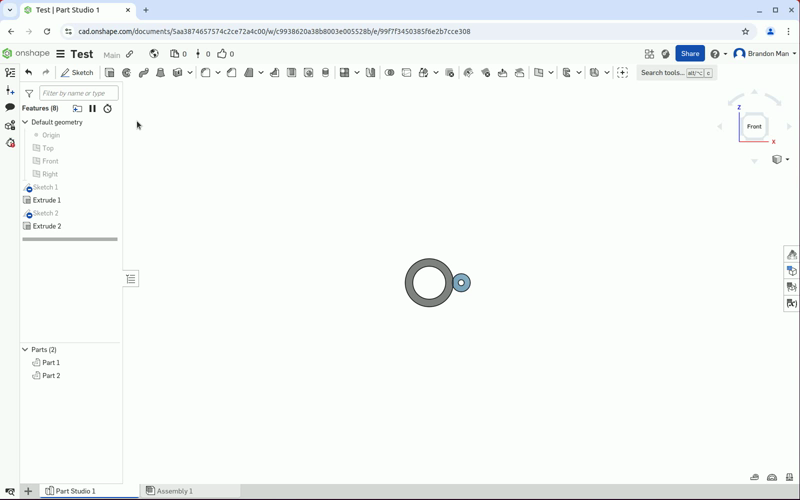
key(shift+h)
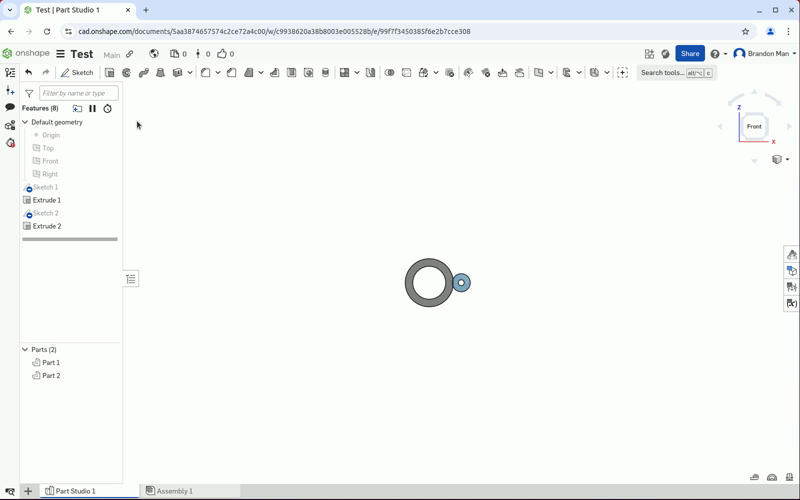
key(shift+h)
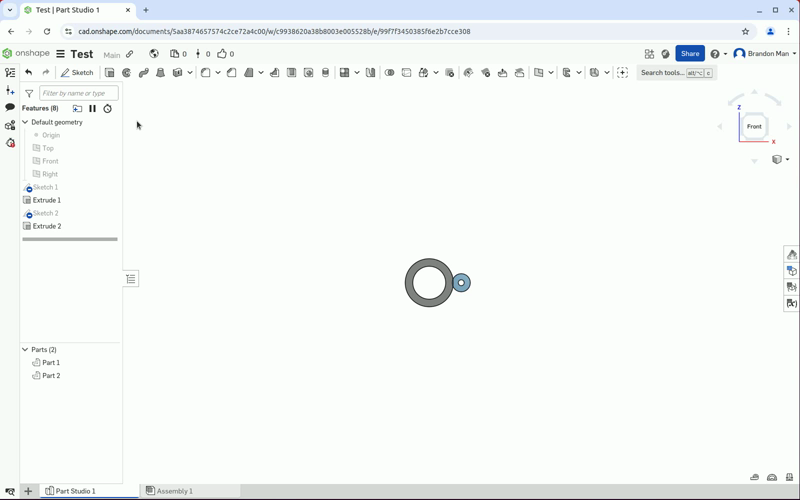
mouse_move(73, 189)
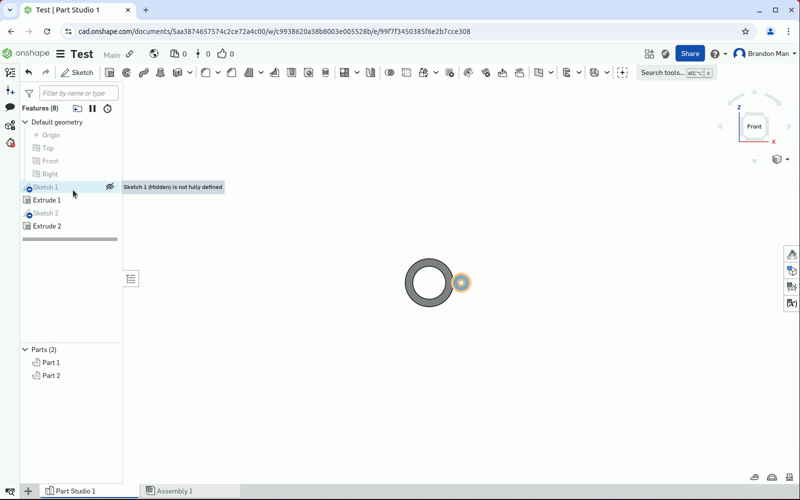
click(73, 189)
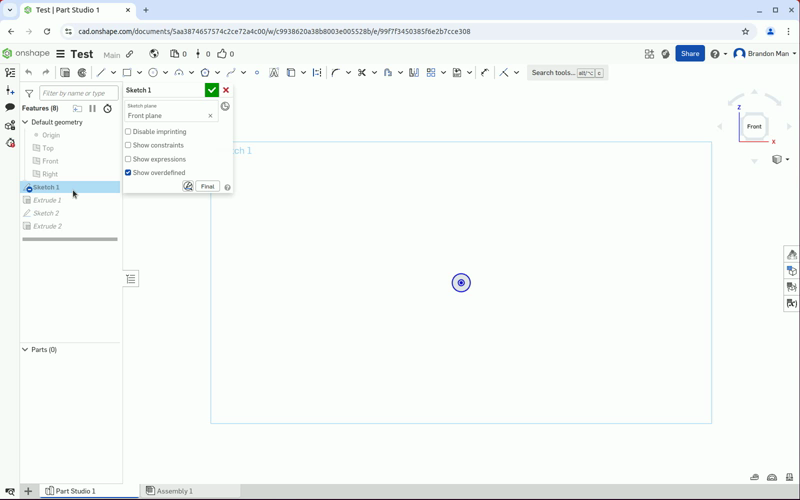
mouse_move(229, 92)
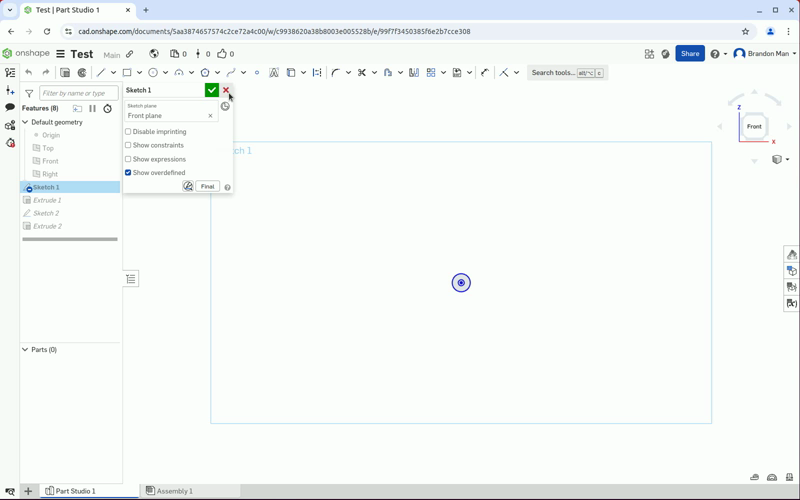
click(229, 92)
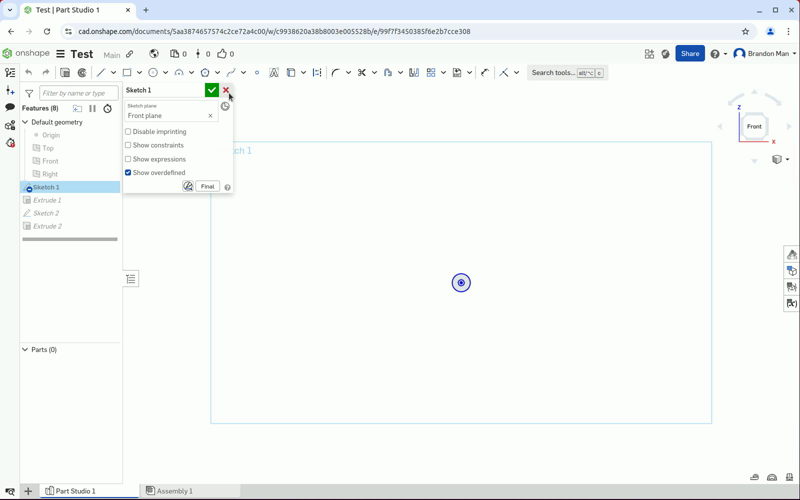
key(shift+s)
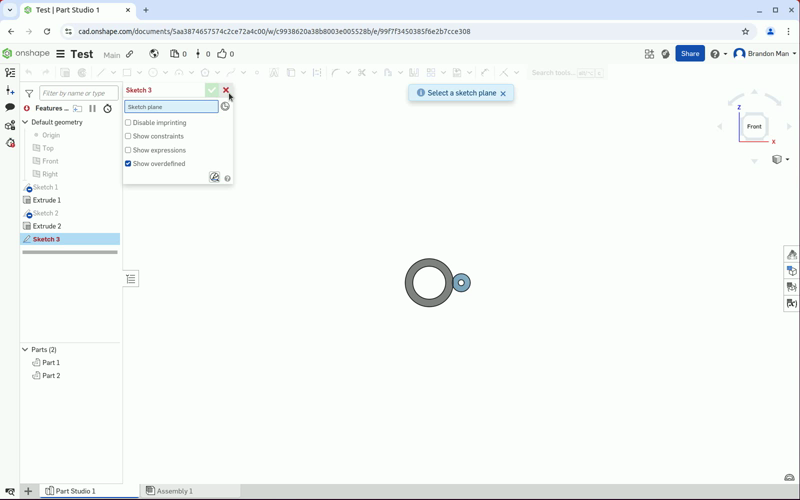
mouse_move(73, 163)
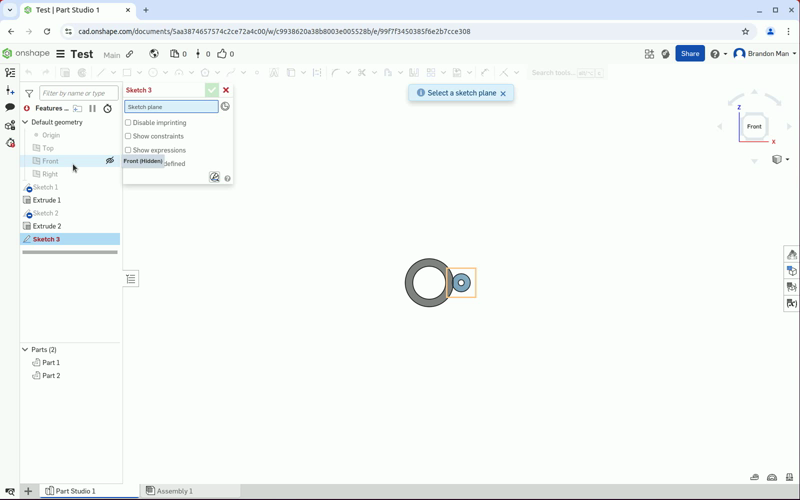
click(73, 163)
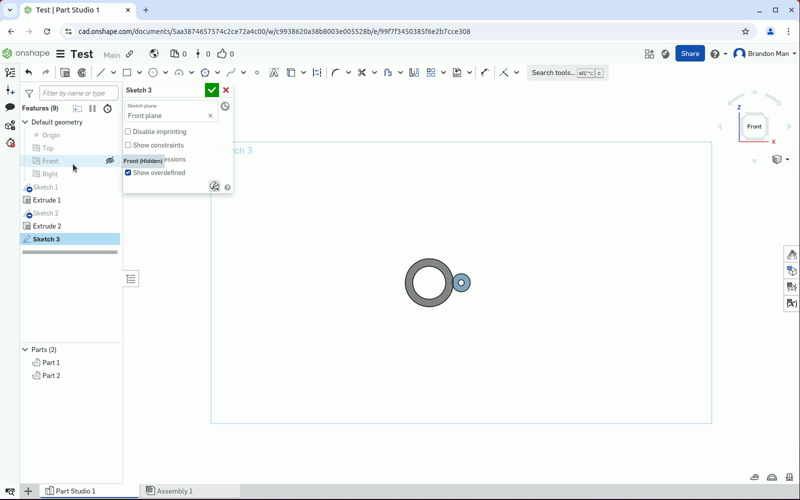
mouse_move(73, 352)
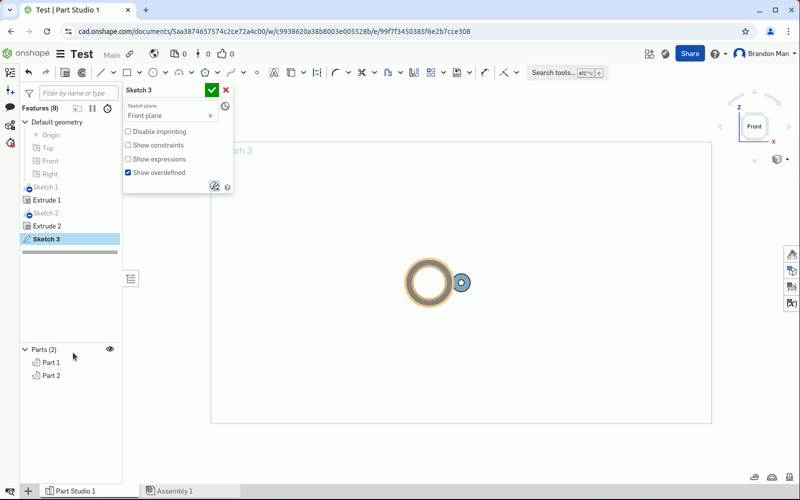
key(y)
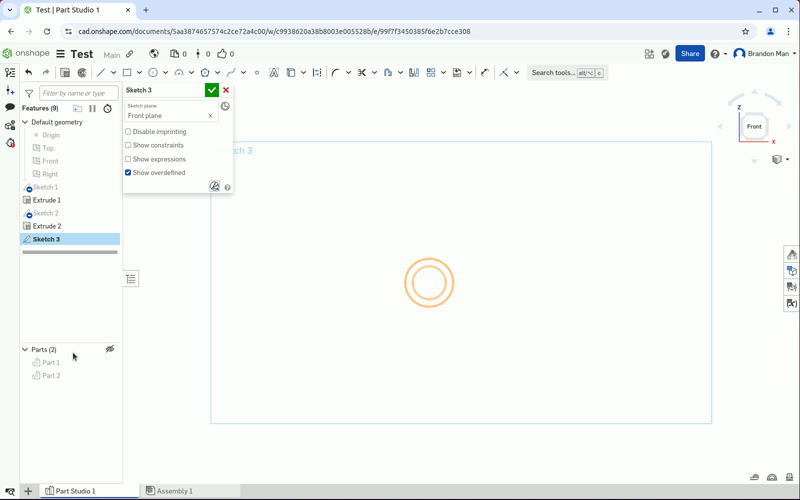
key(c)
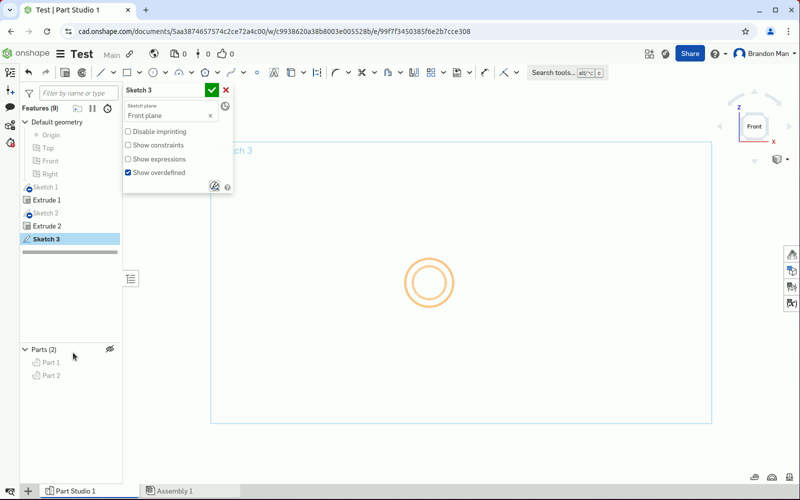
key_down(shift)
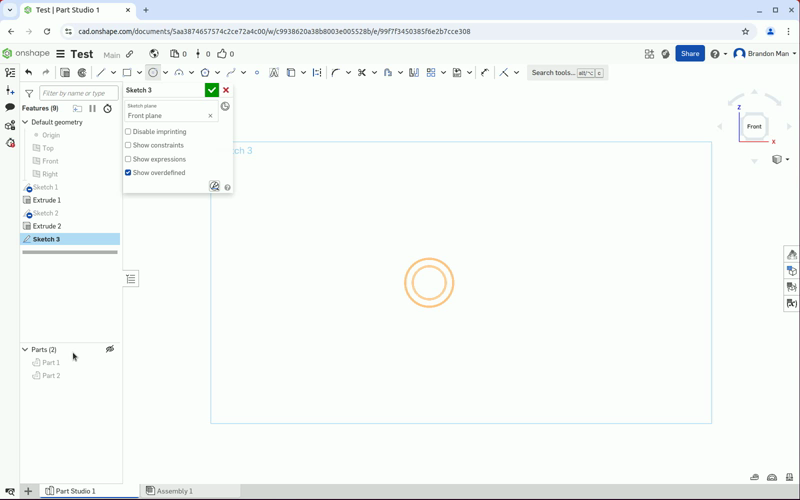
mouse_move(429, 282)
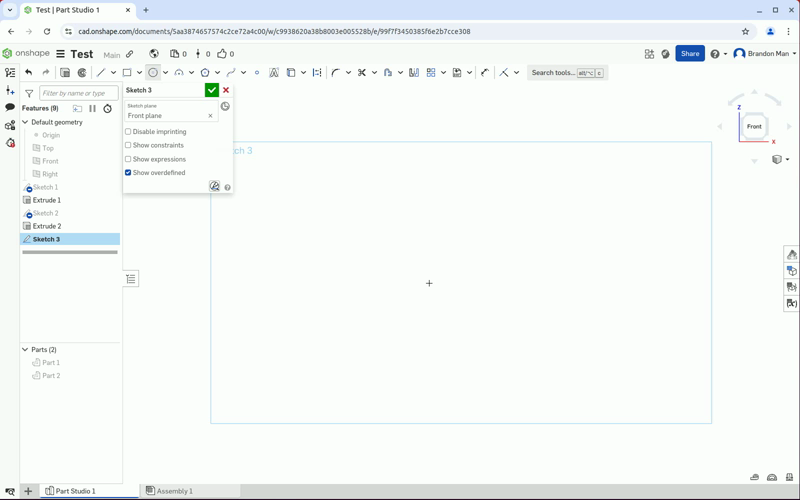
click(429, 282)
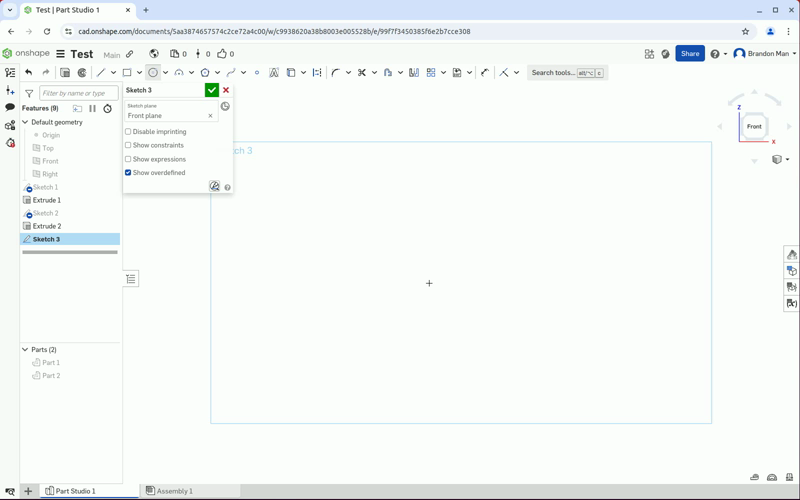
key_up(shift)
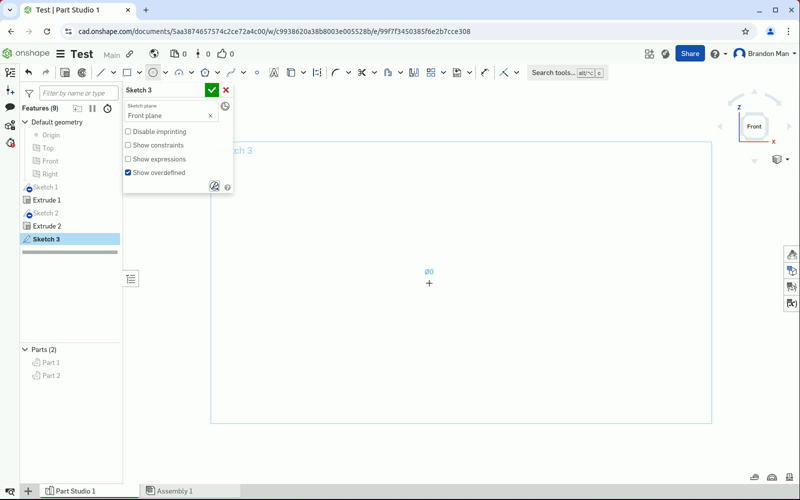
mouse_move(445, 282)
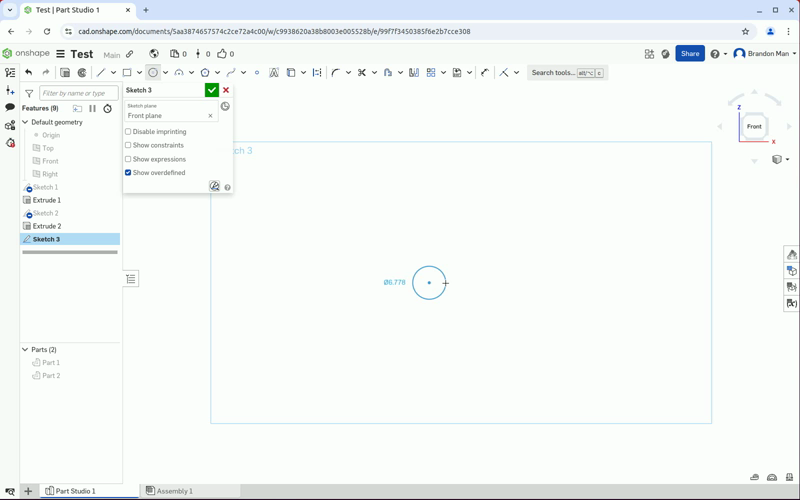
click(445, 282)
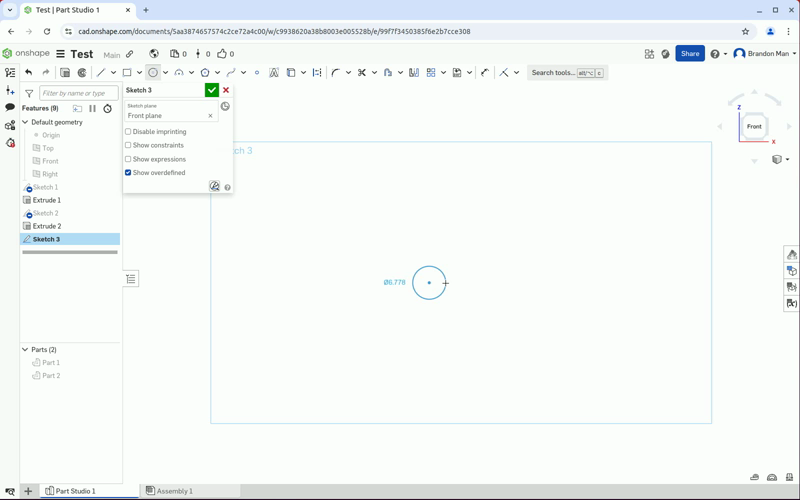
key(esc)
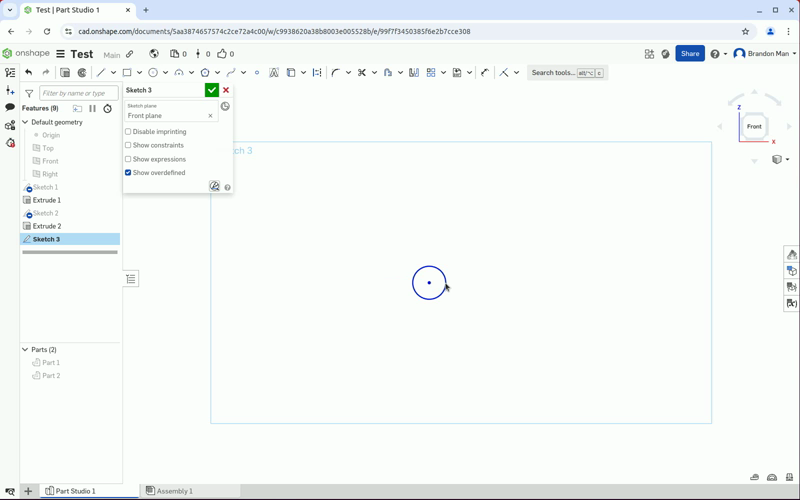
key(c)
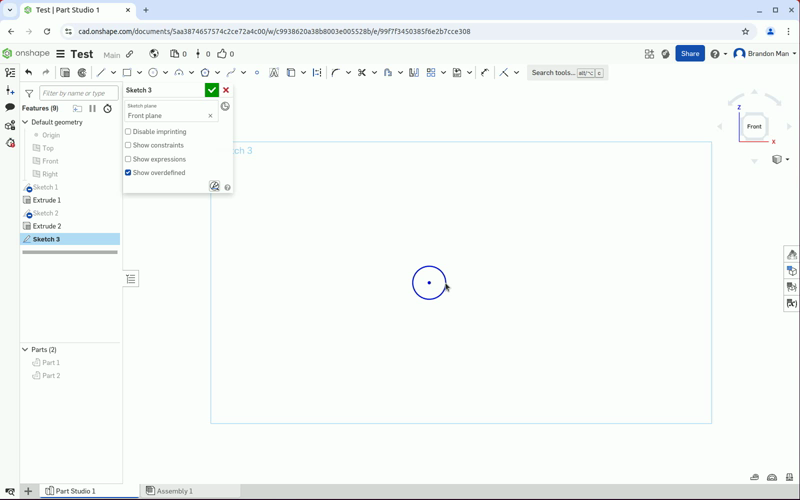
key_down(shift)
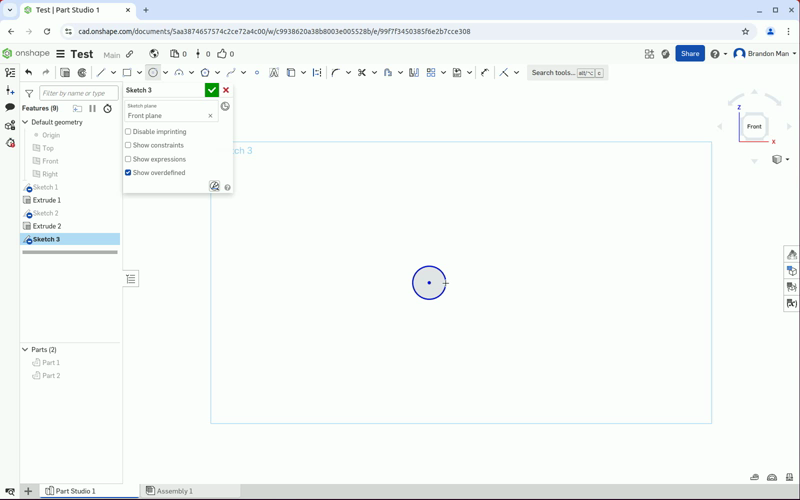
mouse_move(429, 282)
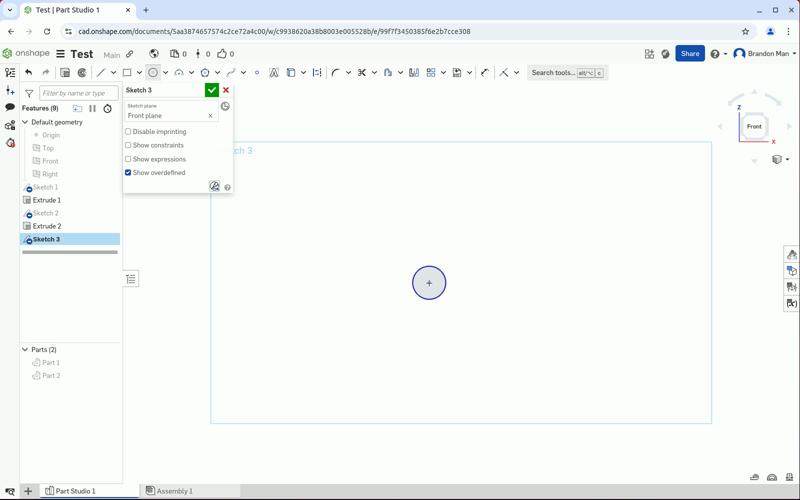
click(429, 282)
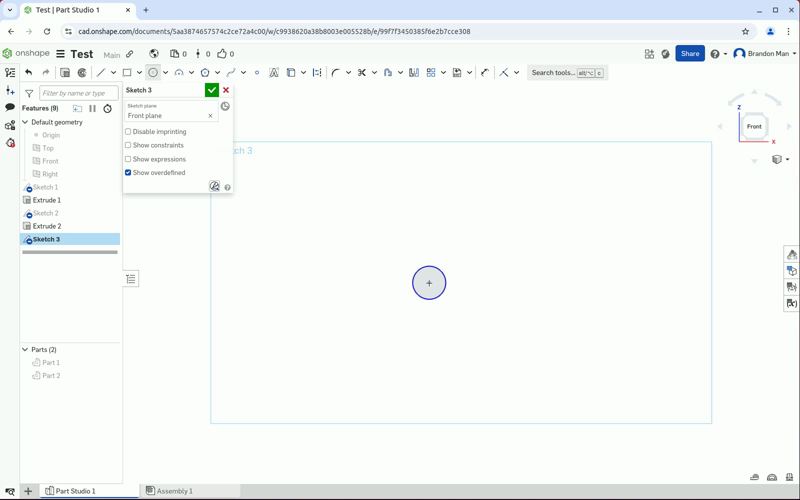
key_up(shift)
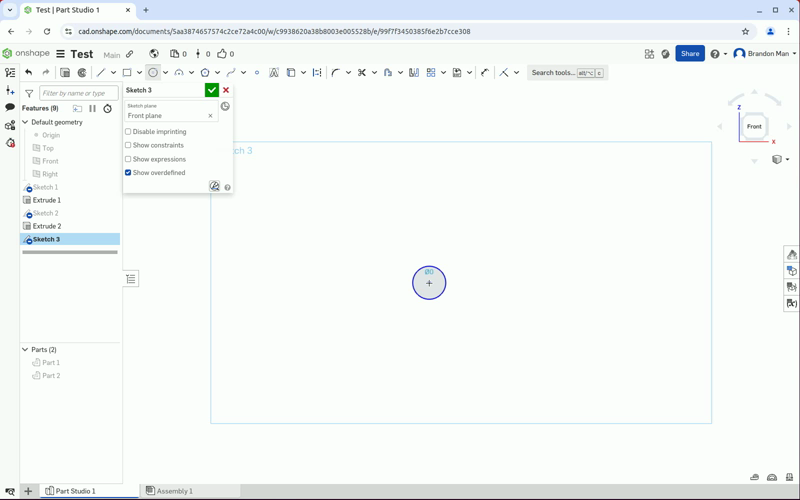
mouse_move(432, 282)
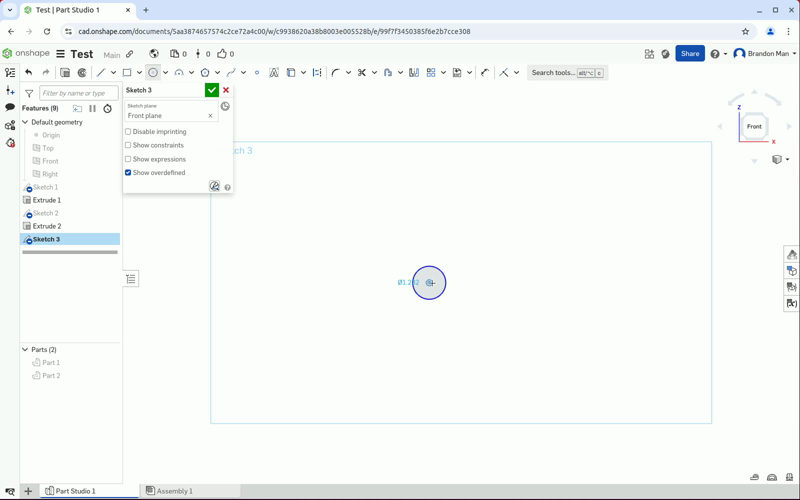
scroll(6)
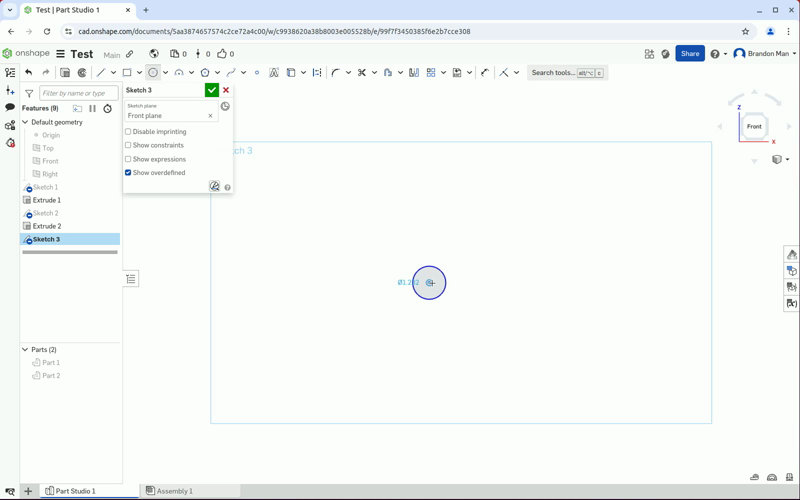
scroll(6)
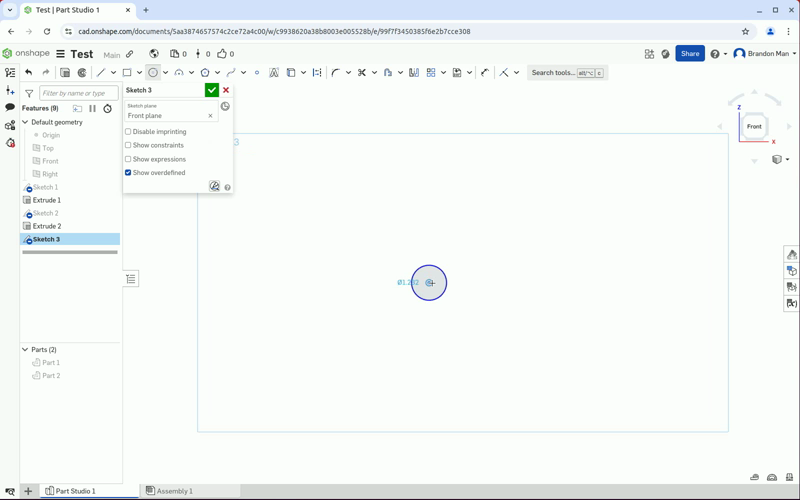
scroll(6)
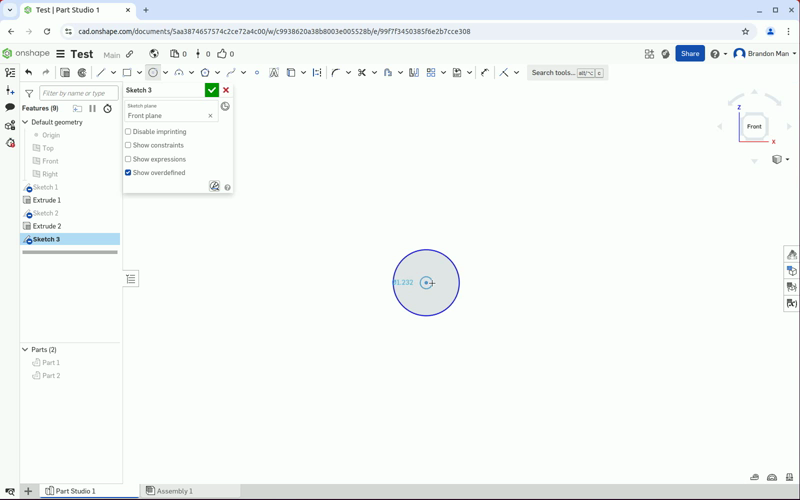
scroll(6)
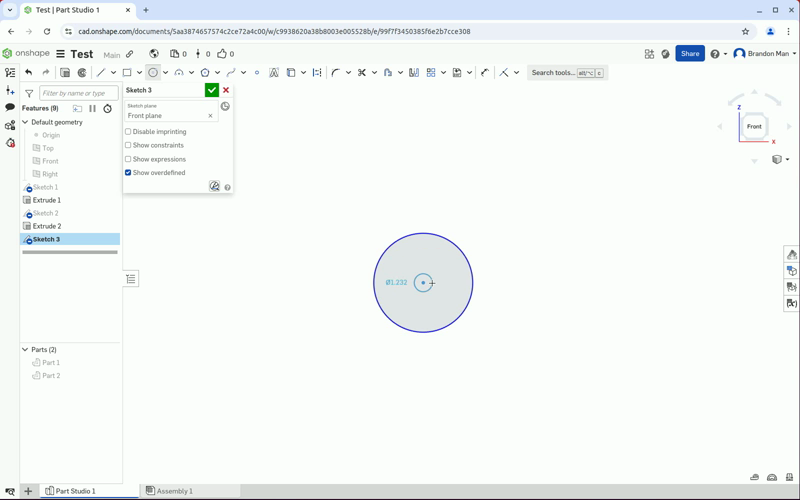
scroll(6)
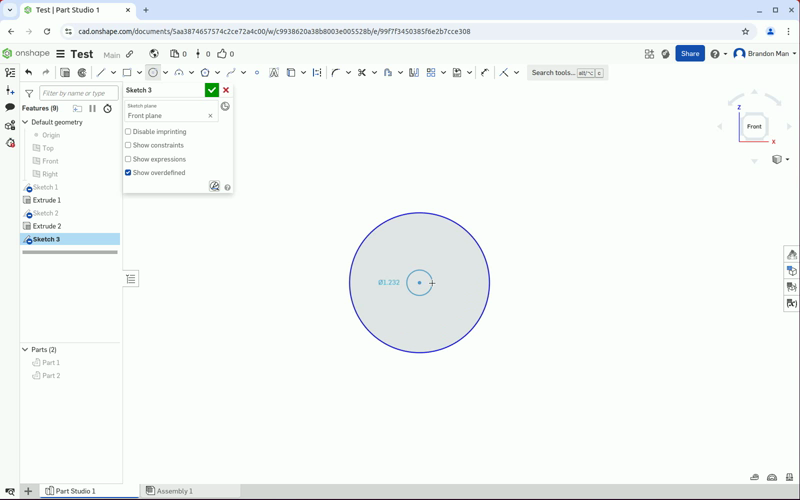
scroll(6)
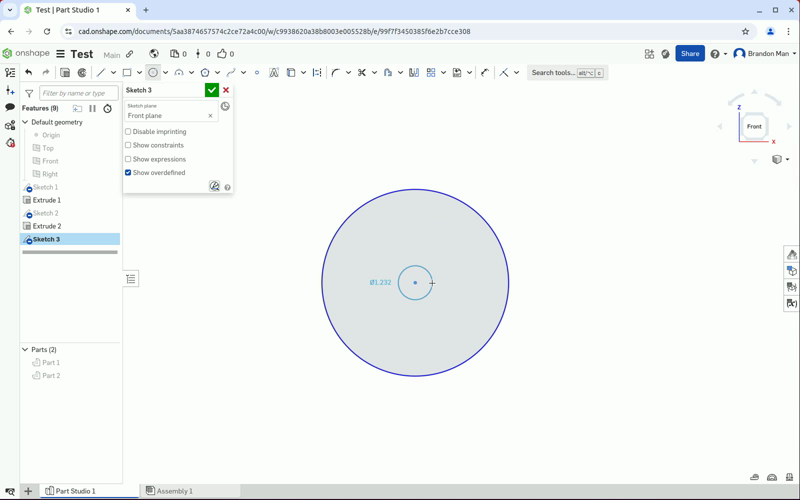
scroll(6)
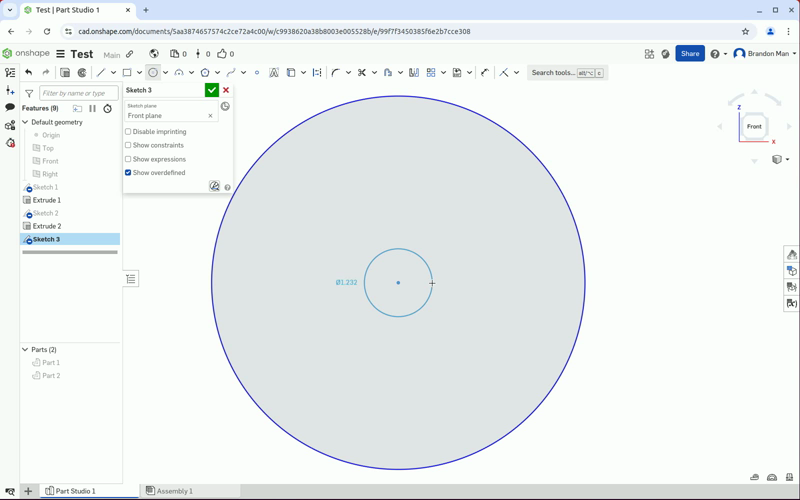
click(432, 282)
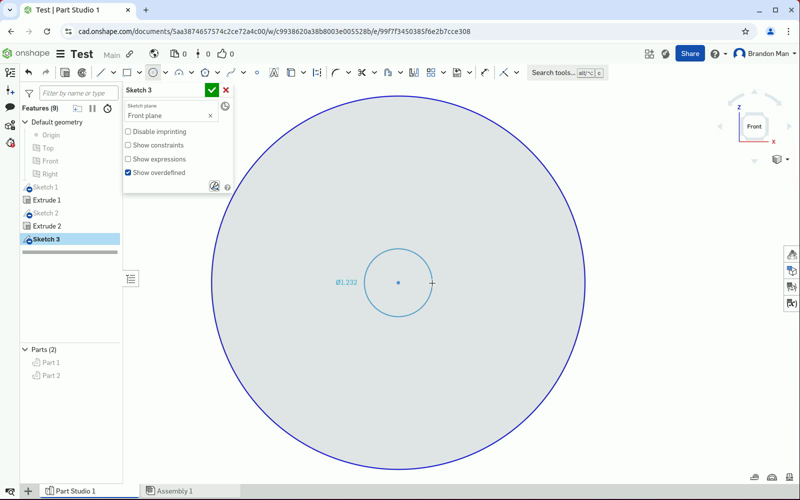
scroll(-6)
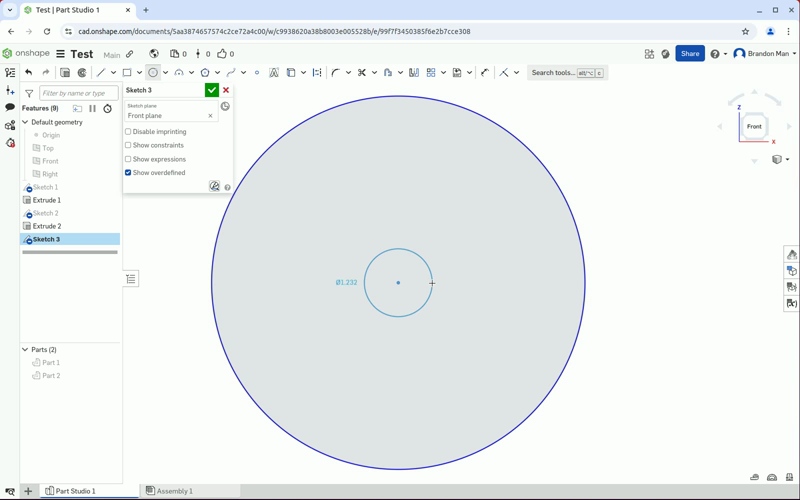
scroll(-6)
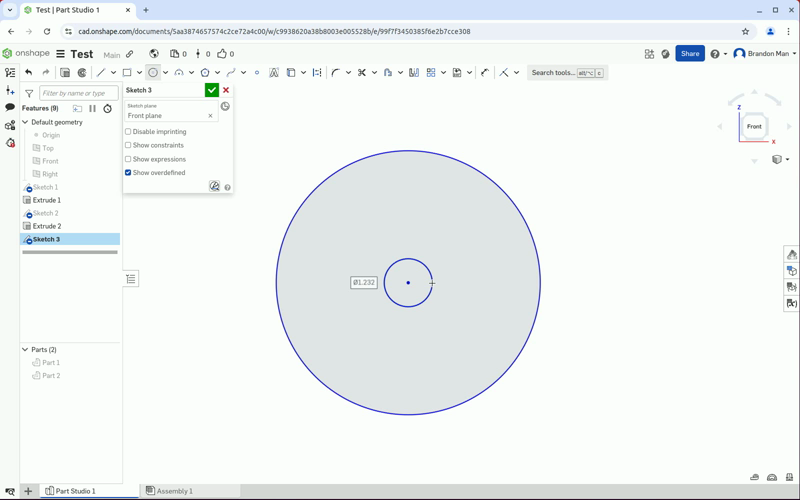
scroll(-6)
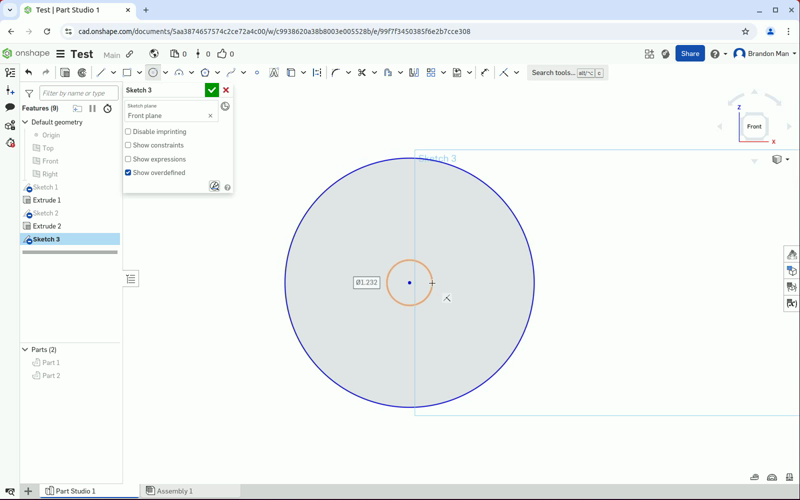
scroll(-6)
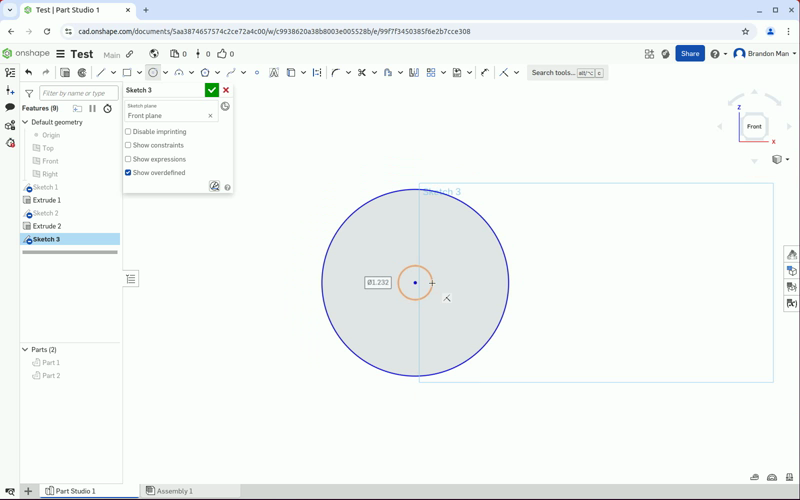
scroll(-6)
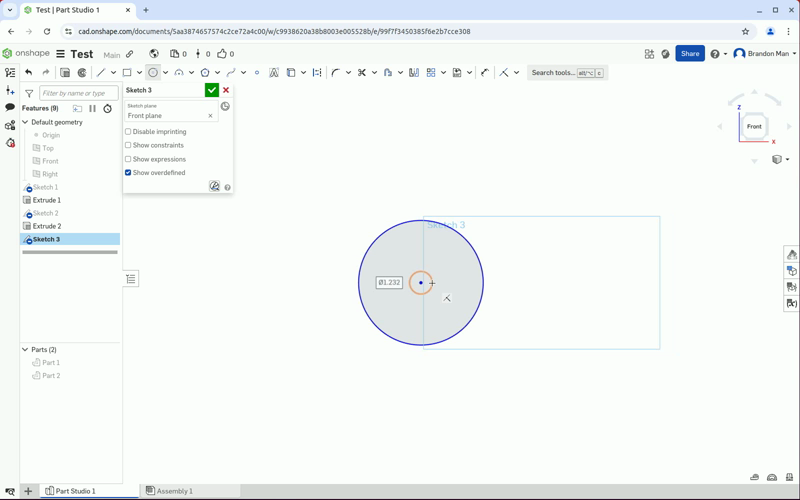
scroll(-6)
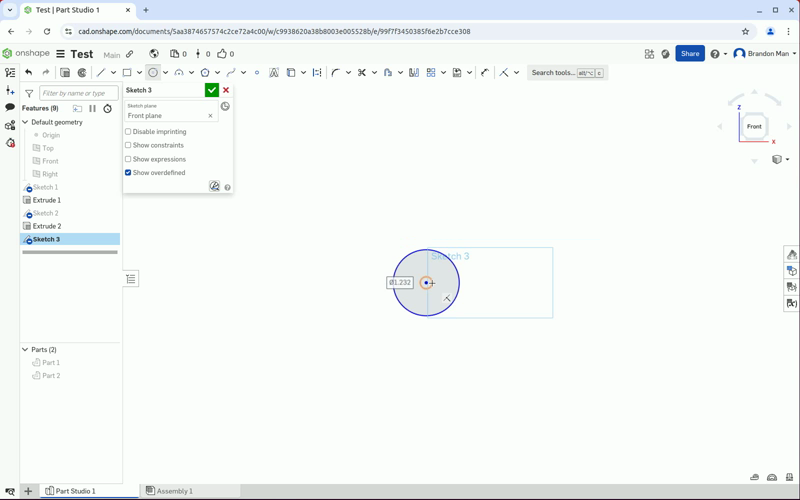
scroll(-6)
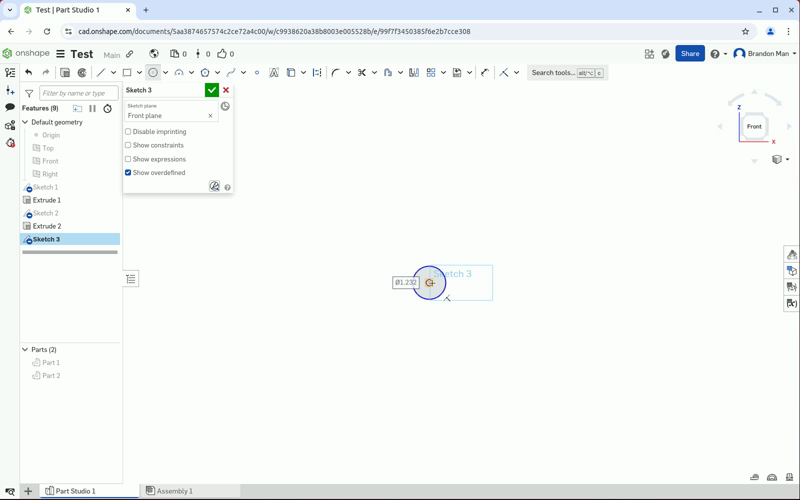
key(esc)
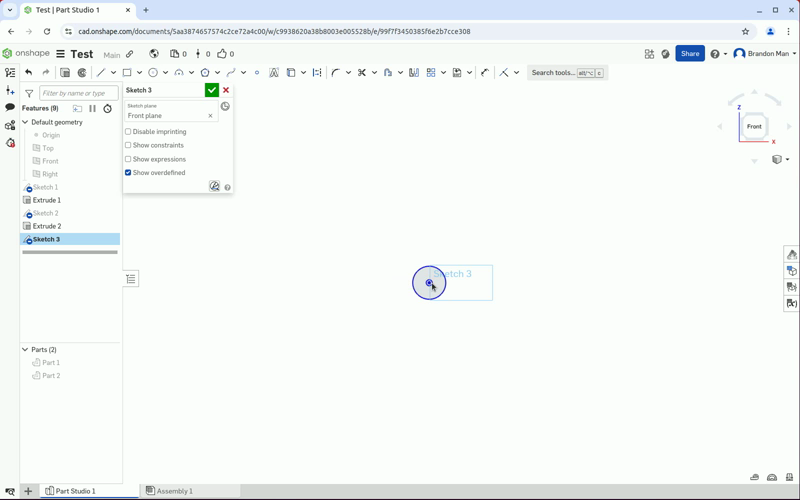
mouse_move(431, 292)
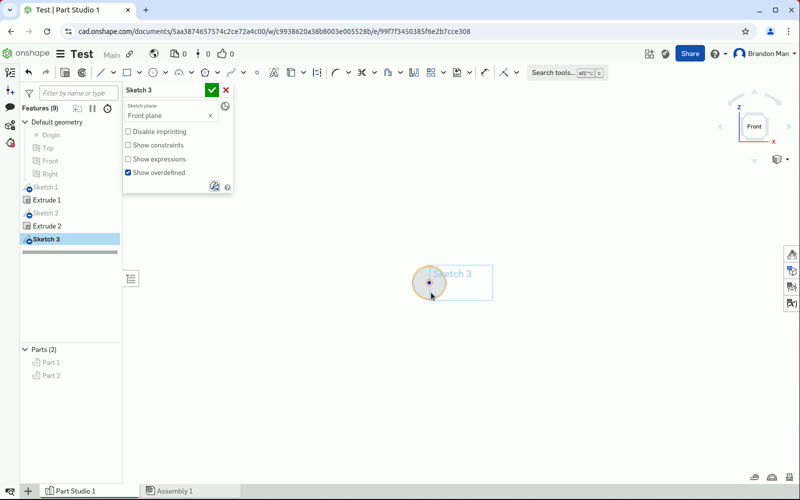
scroll(6)
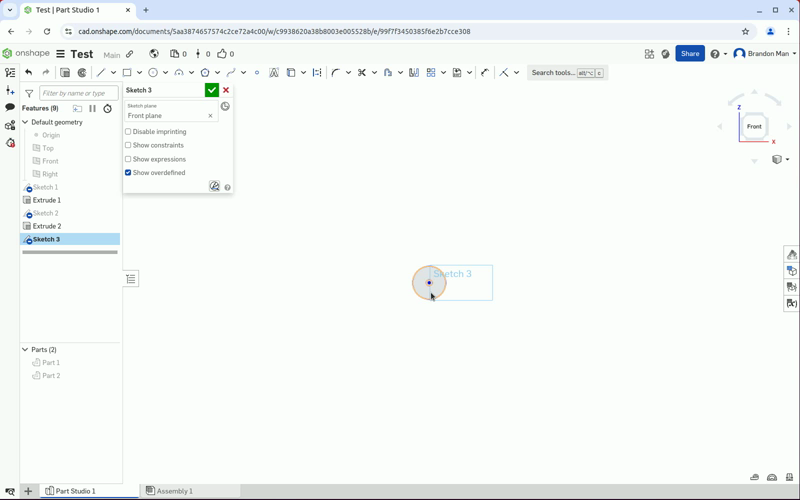
scroll(6)
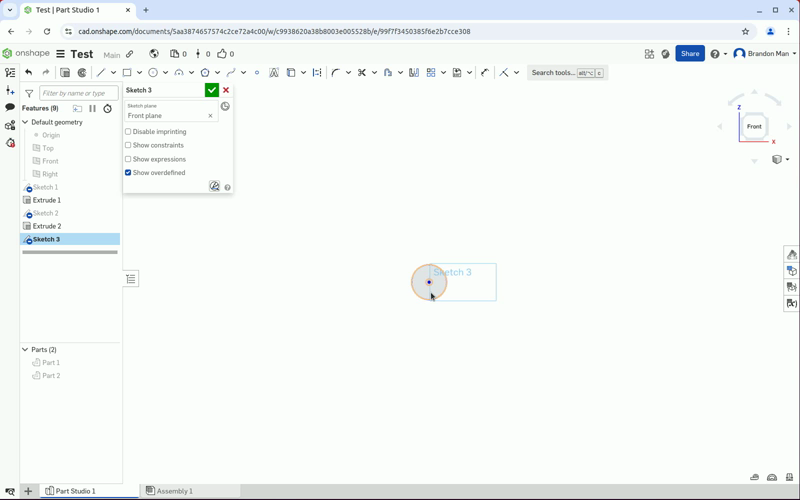
scroll(6)
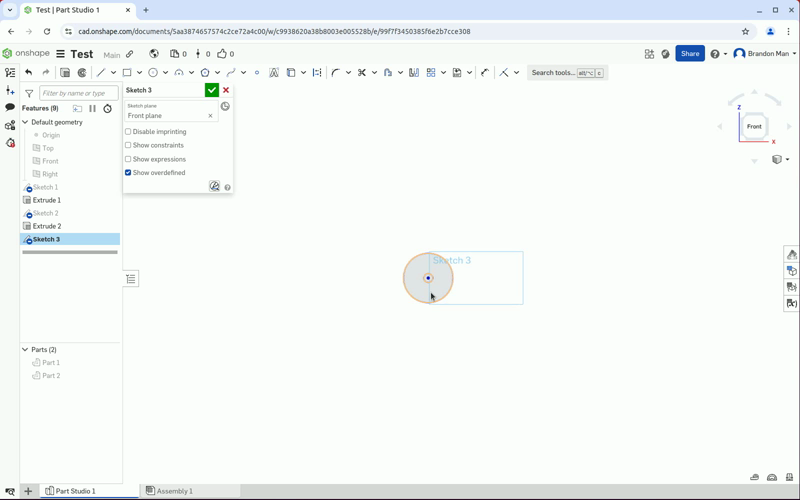
scroll(6)
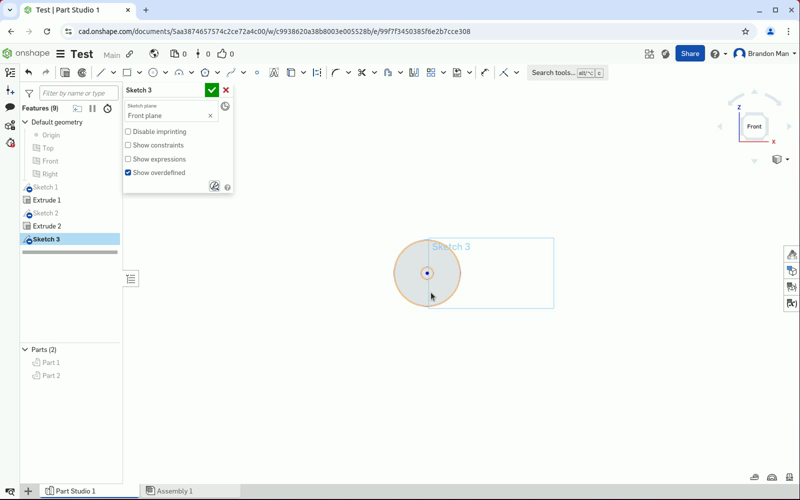
scroll(6)
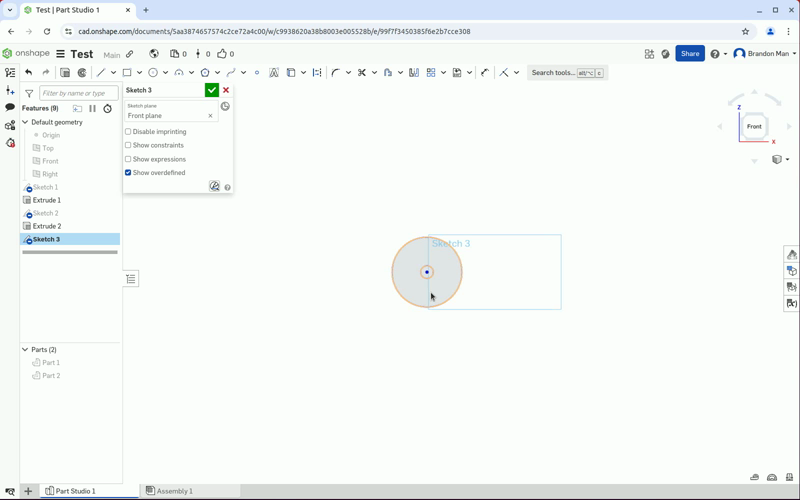
scroll(6)
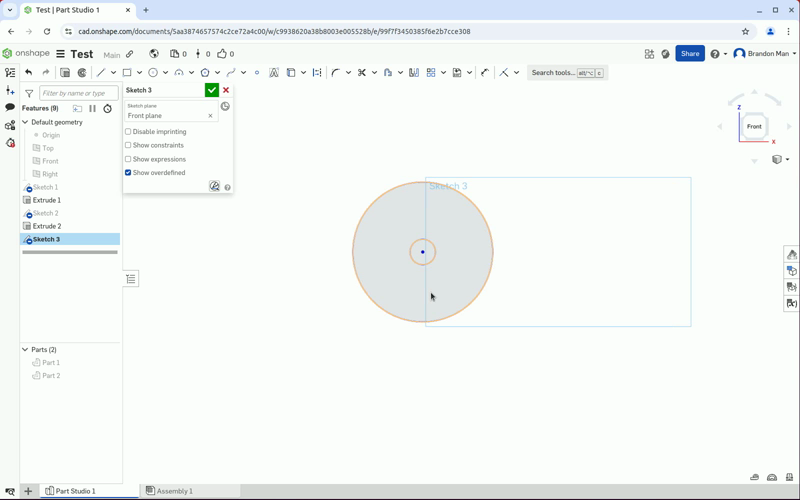
scroll(6)
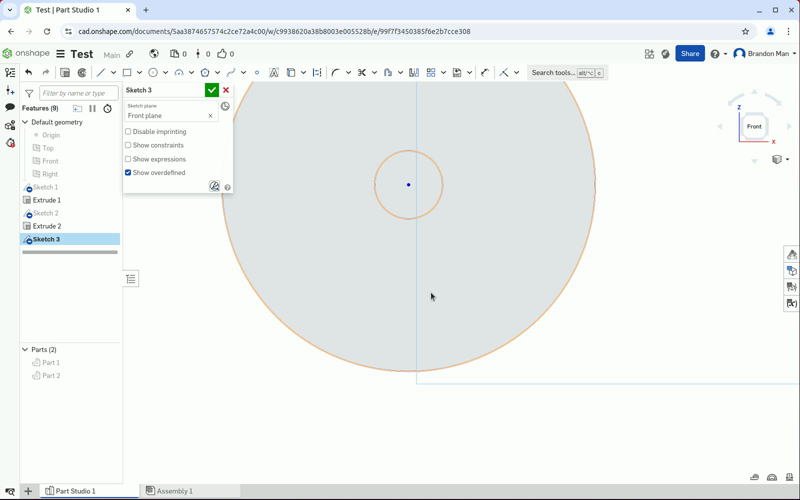
click(431, 292)
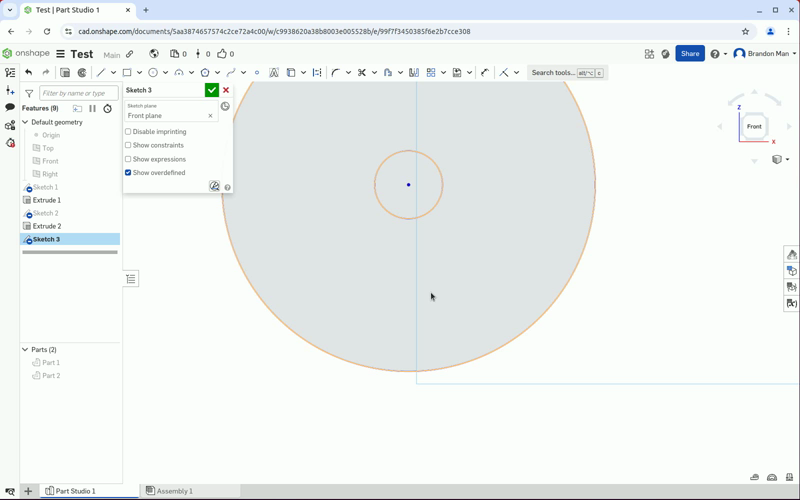
scroll(-6)
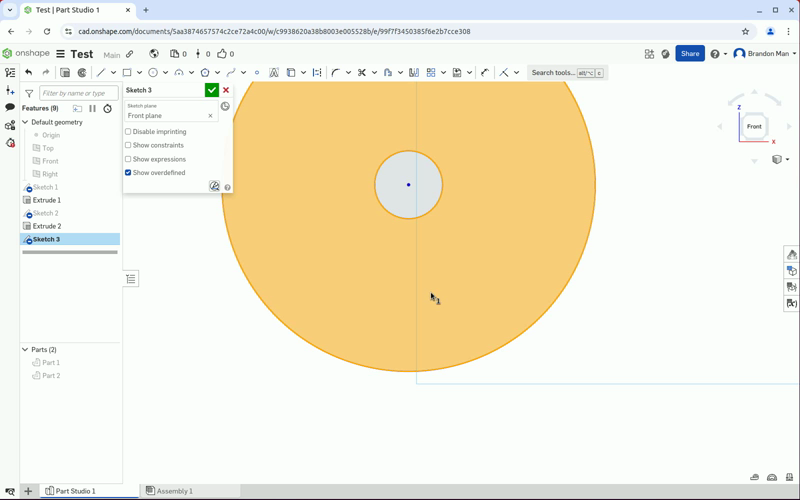
scroll(-6)
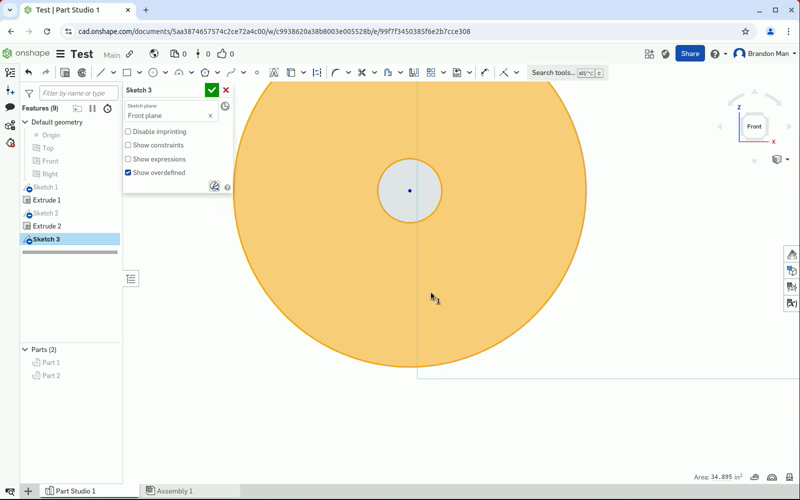
scroll(-6)
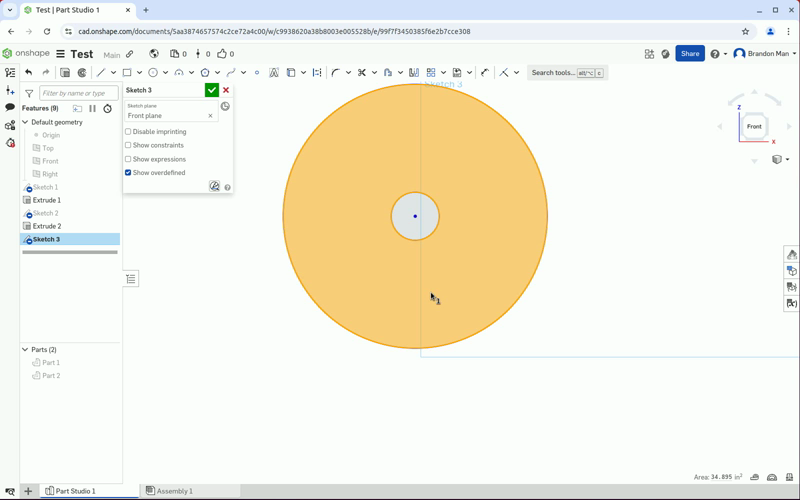
scroll(-6)
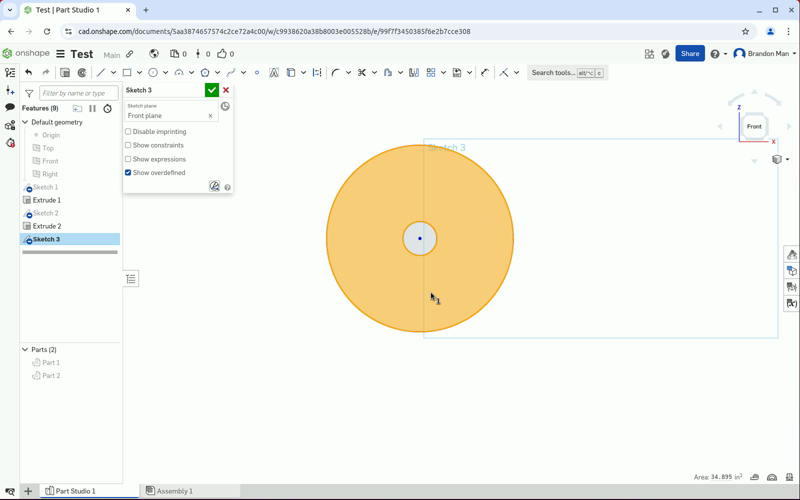
scroll(-6)
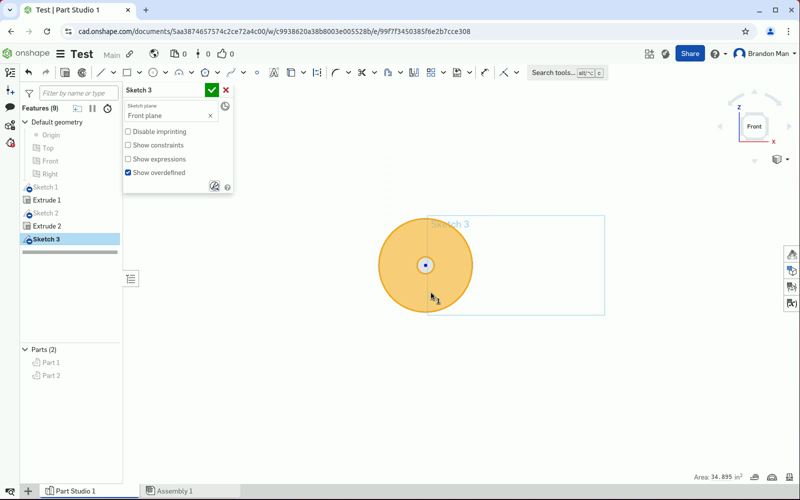
scroll(-6)
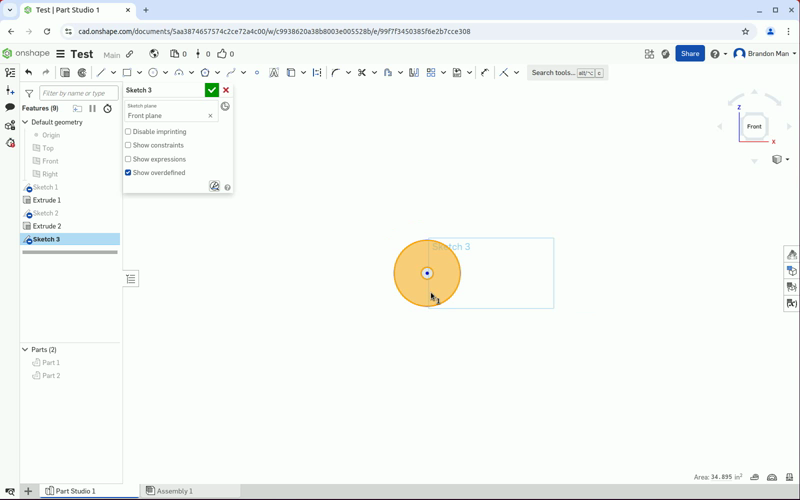
scroll(-6)
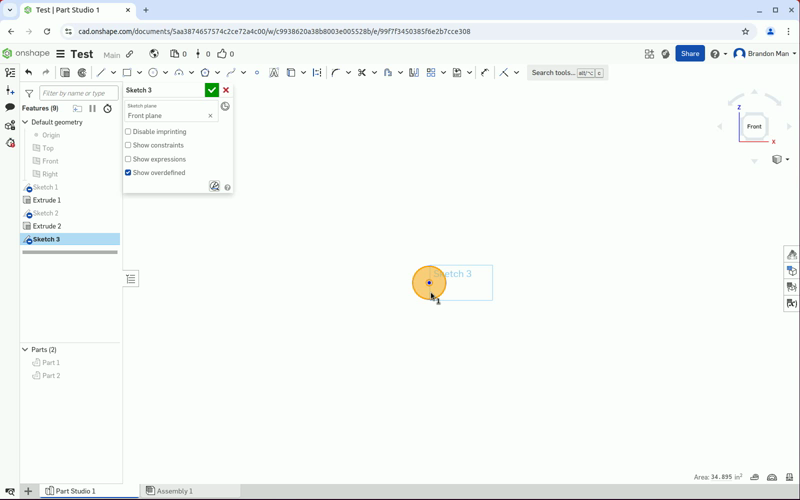
mouse_move(73, 352)
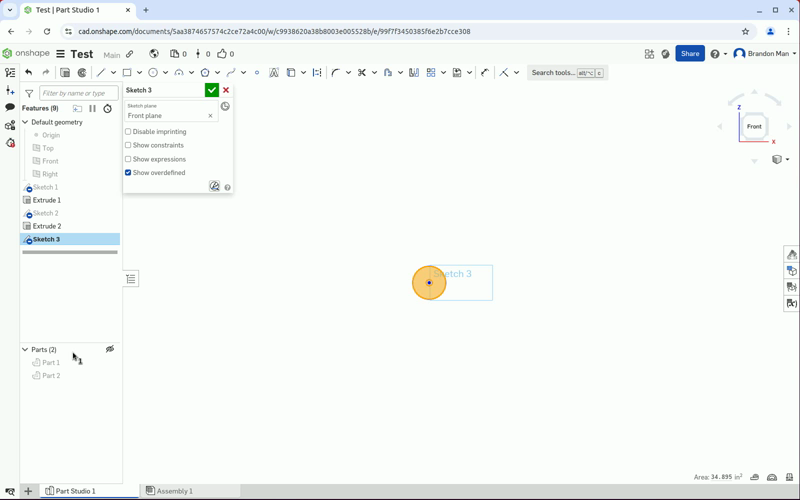
key(shift+y)
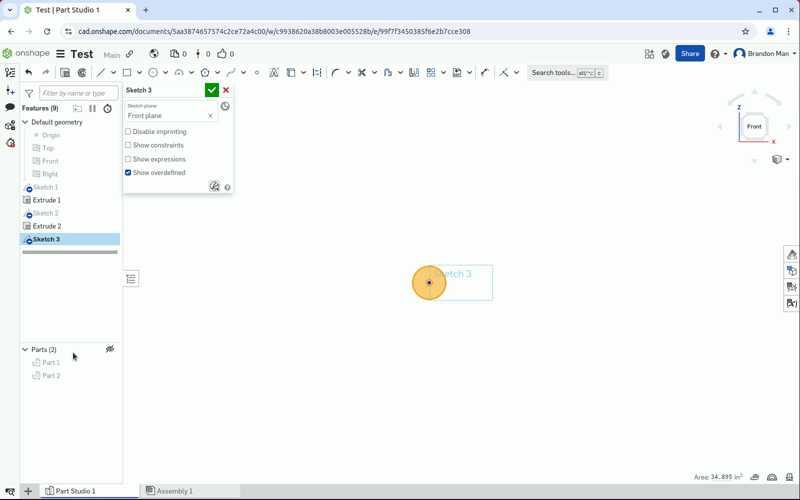
key(shift+e)
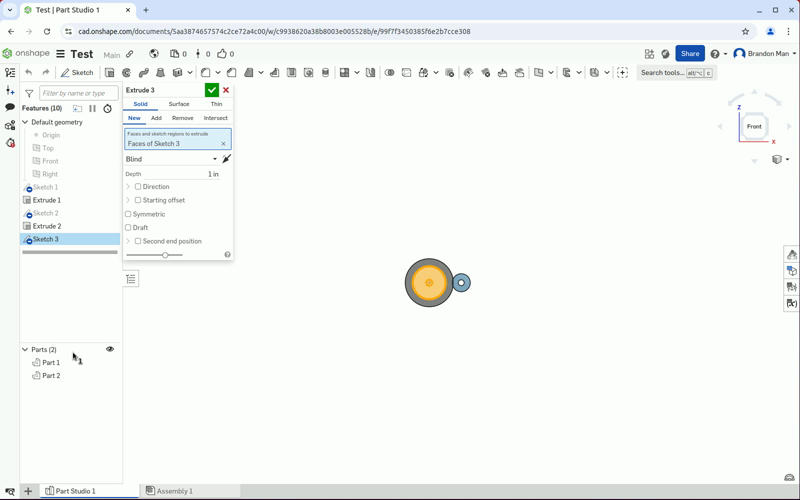
mouse_move(143, 106)
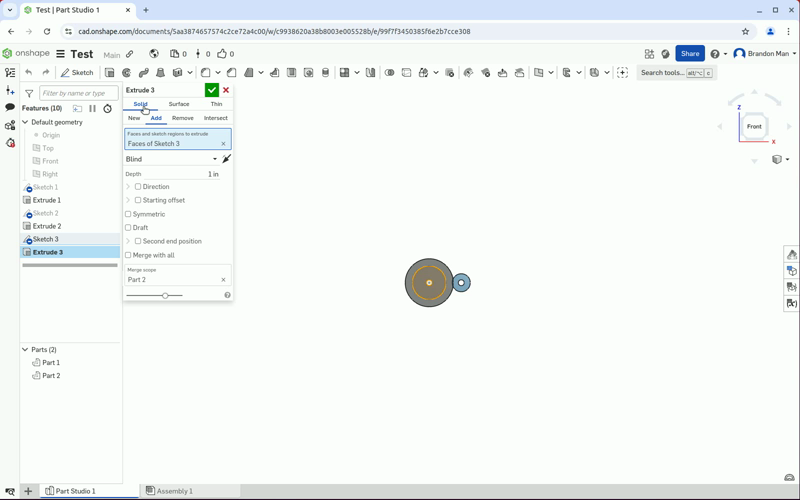
click(143, 106)
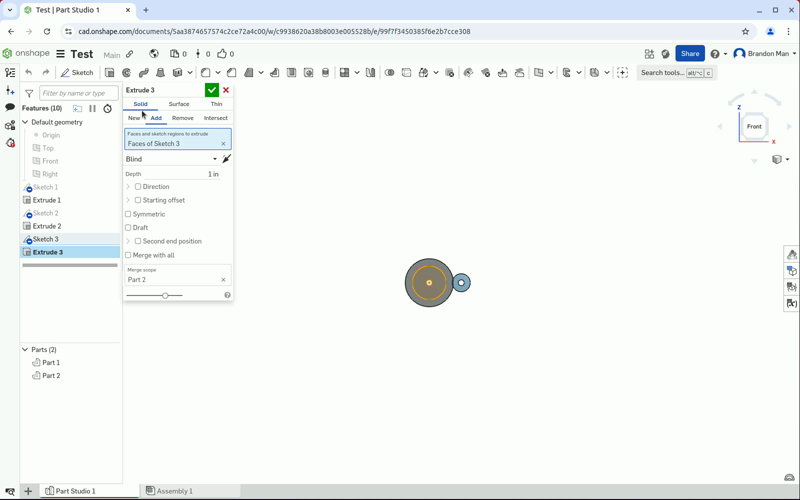
mouse_move(137, 120)
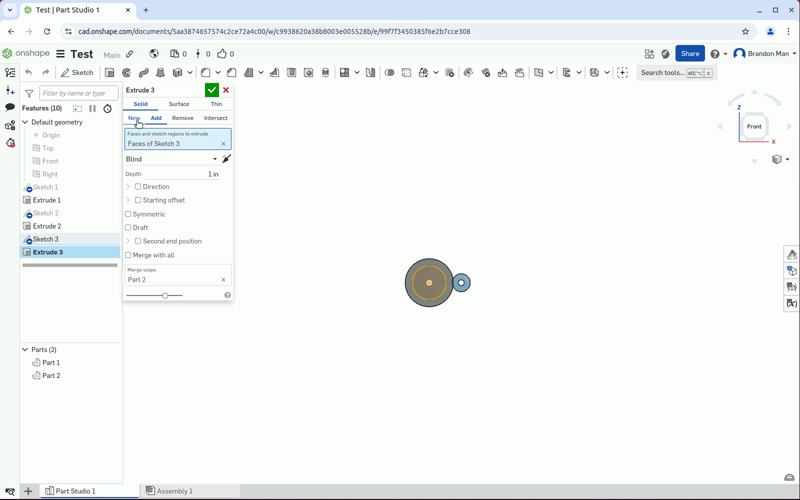
click(137, 120)
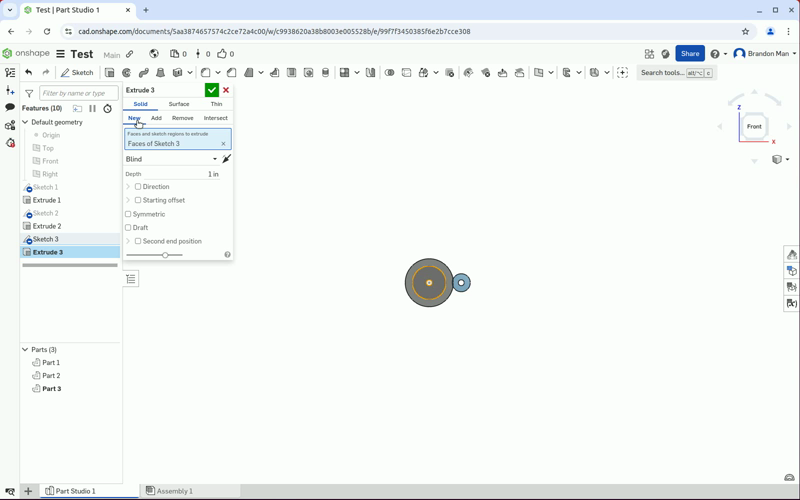
key(tab, 4)
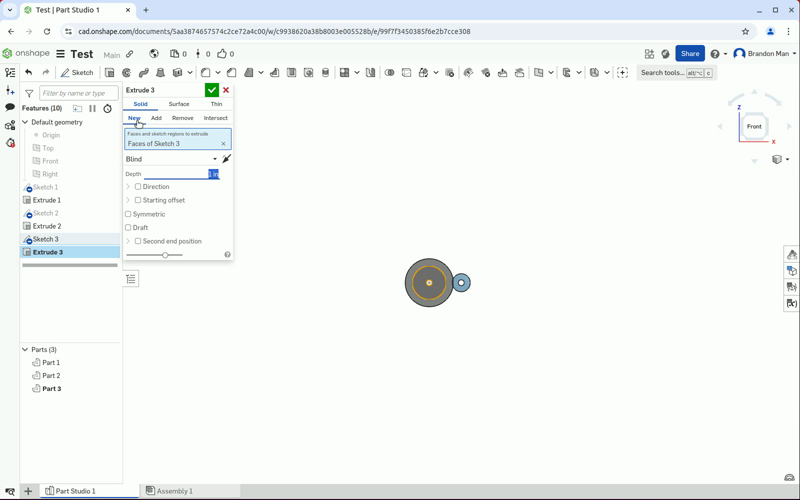
text(2.166)
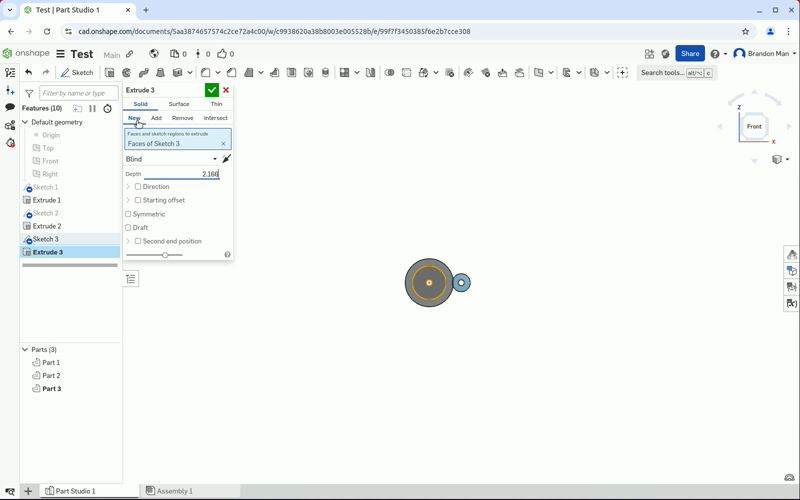
key(enter)
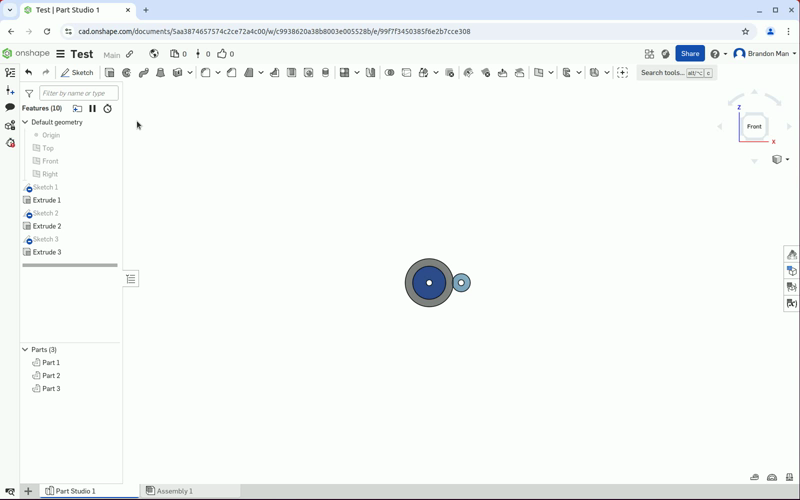
key(shift+h)
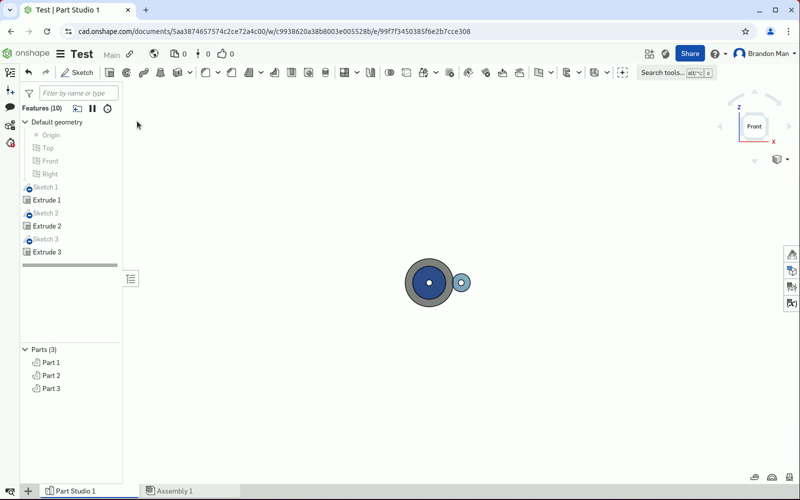
key(shift+h)
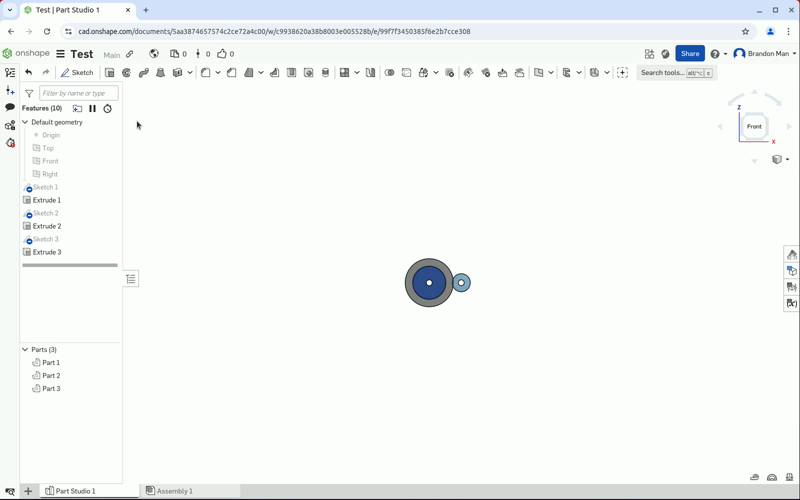
mouse_move(73, 189)
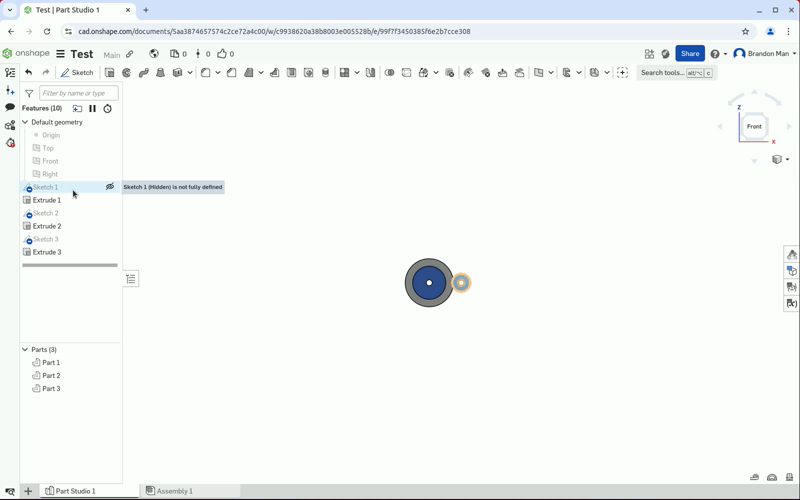
click(73, 189)
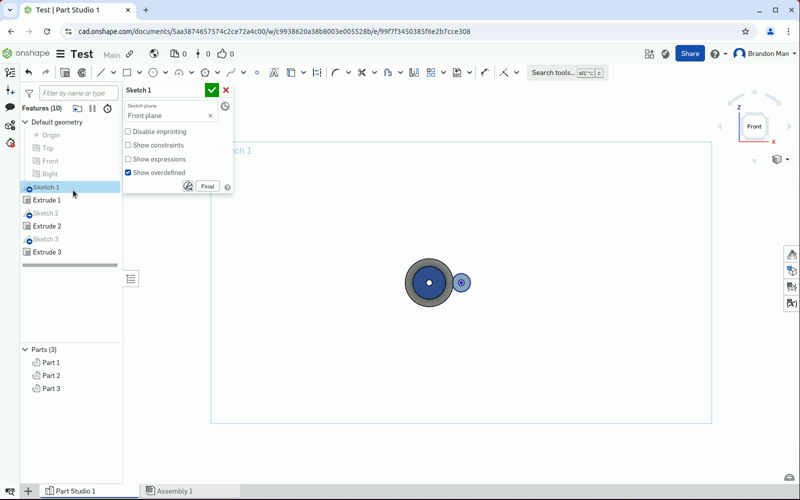
mouse_move(229, 92)
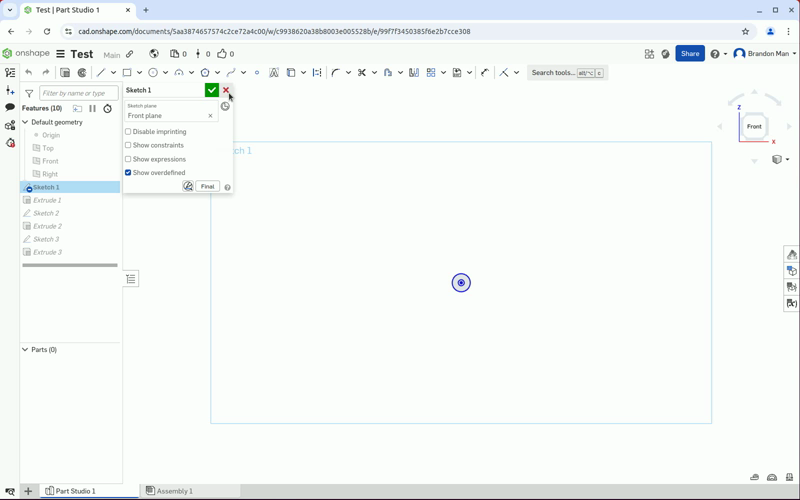
click(229, 92)
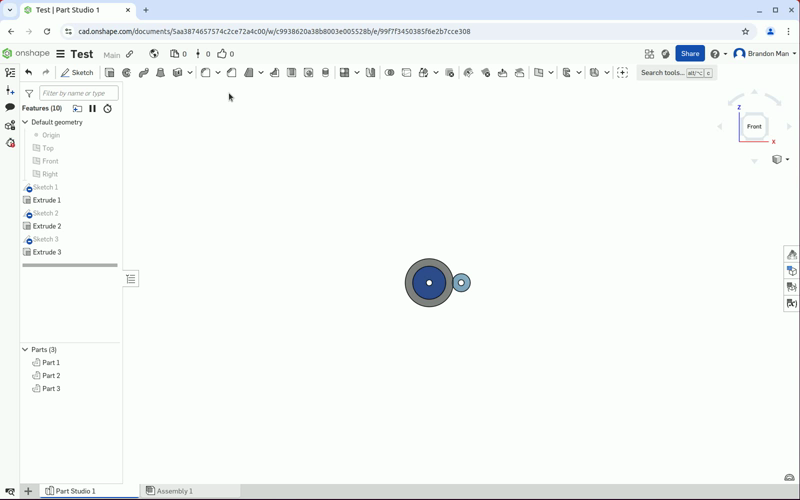
mouse_move(541, 75)
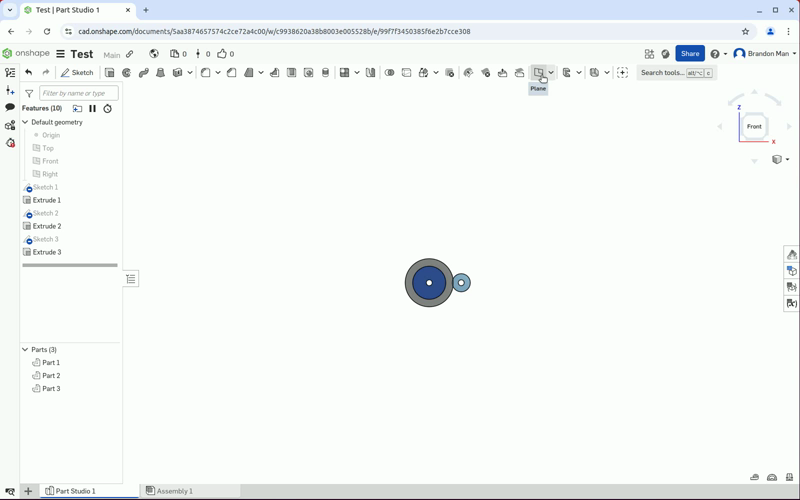
click(541, 75)
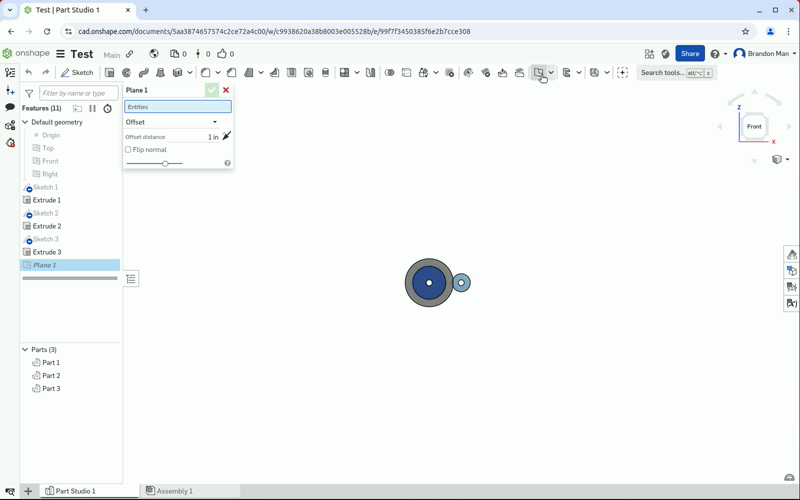
mouse_move(73, 163)
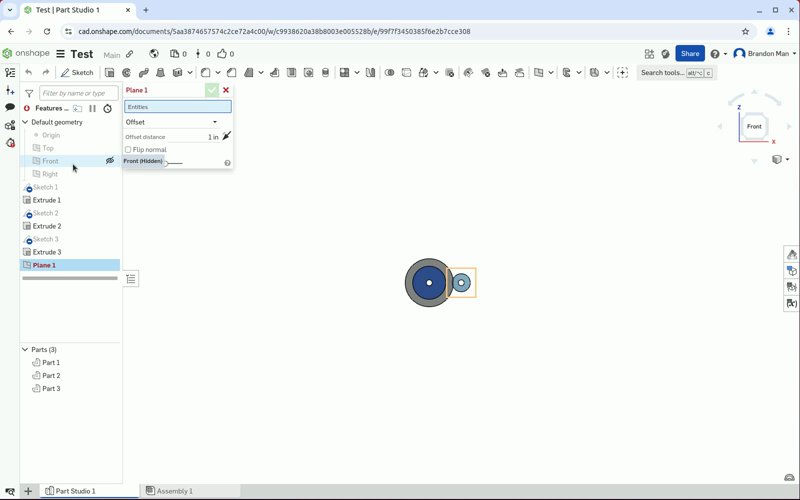
click(73, 163)
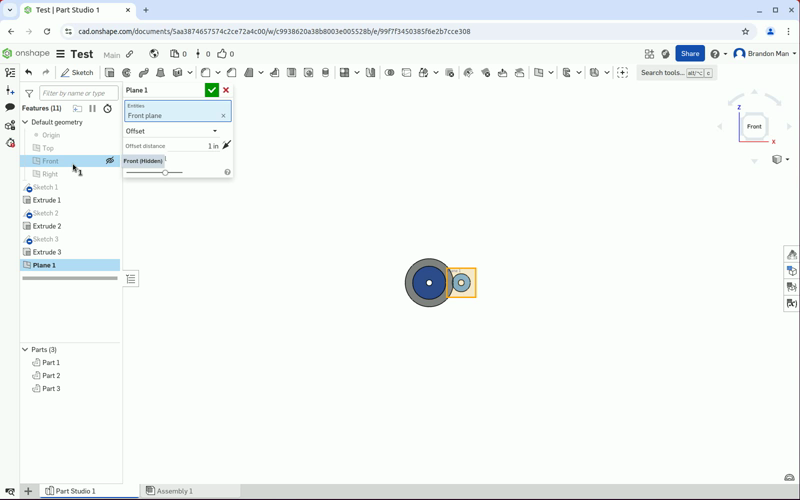
key(tab, 2)
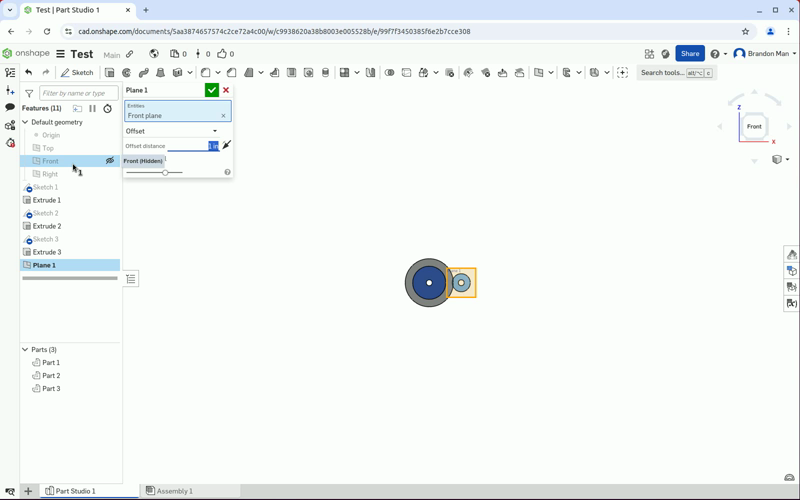
text(0.955)
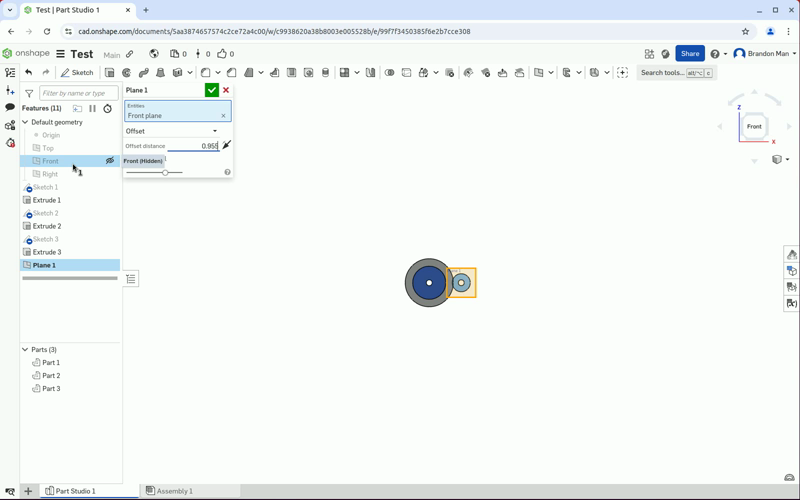
key(enter, 2)
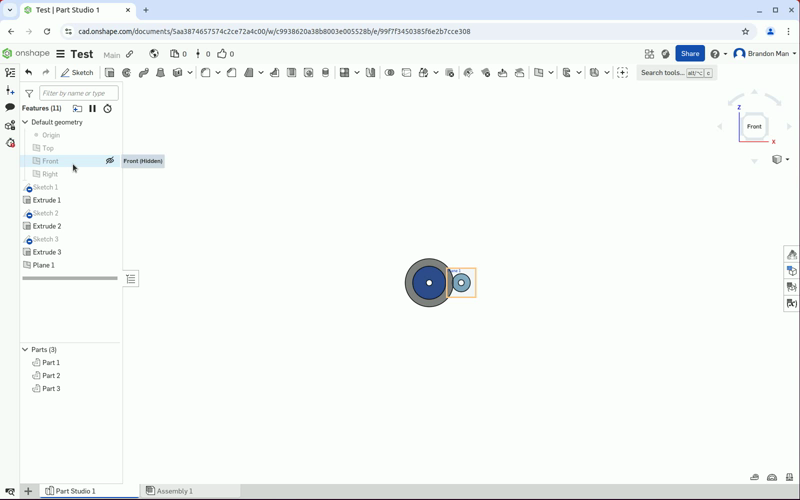
key(shift+s)
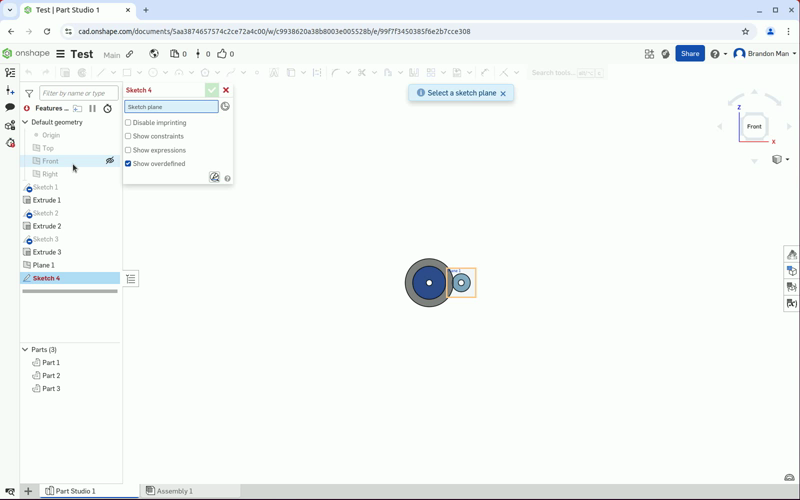
mouse_move(73, 267)
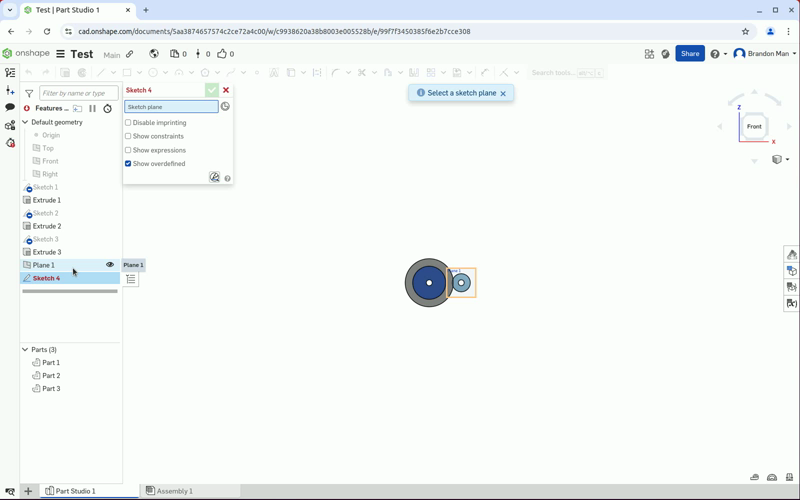
click(73, 267)
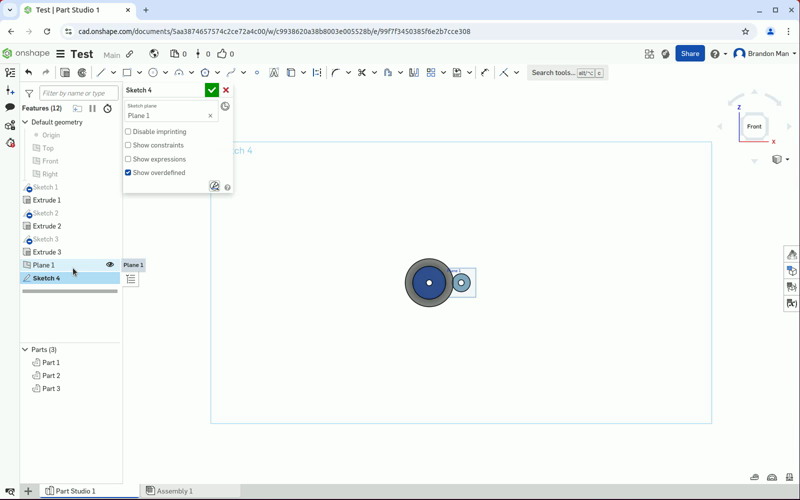
mouse_move(73, 352)
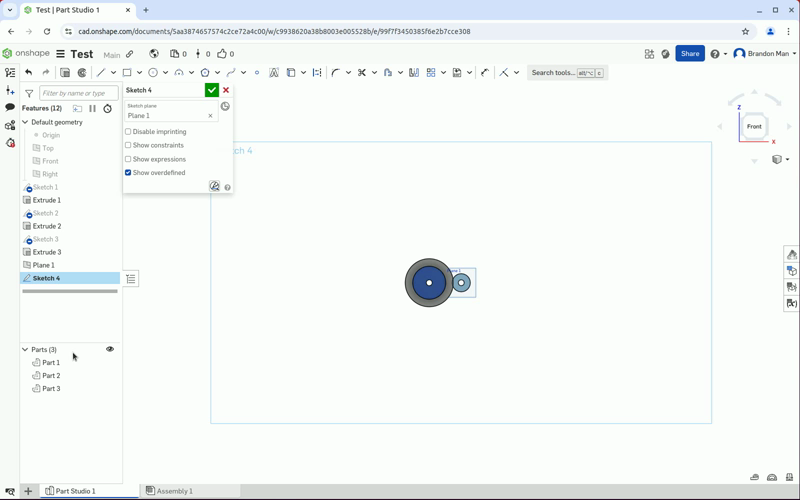
key(y)
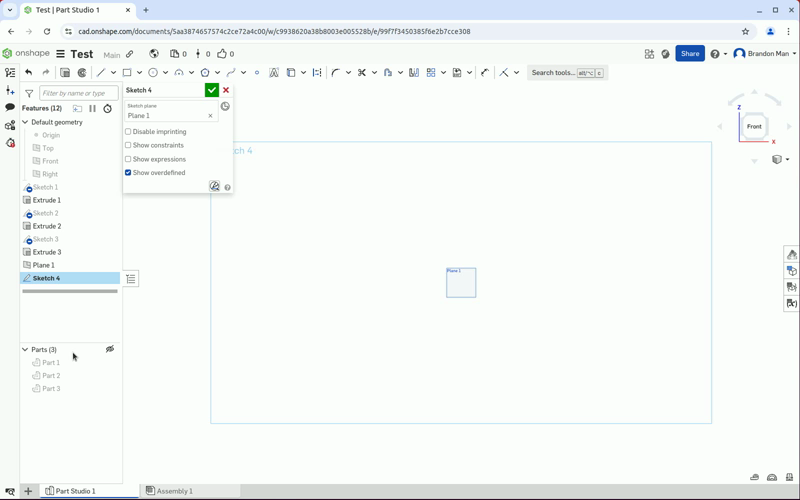
key(a)
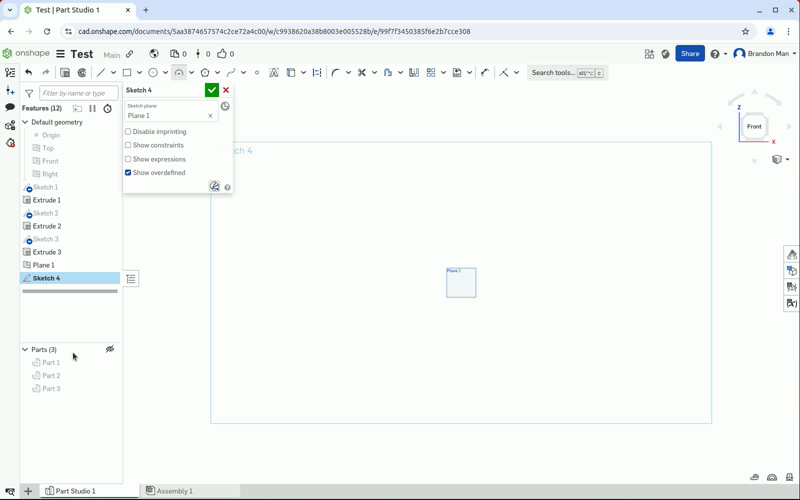
key_down(shift)
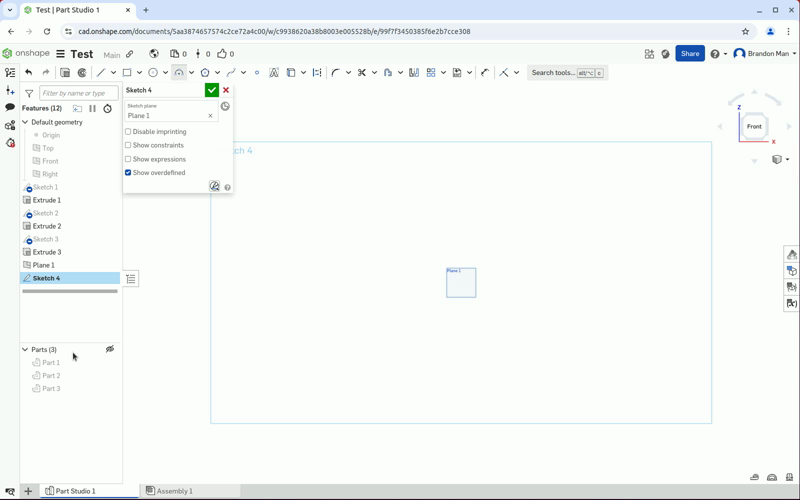
mouse_move(409, 297)
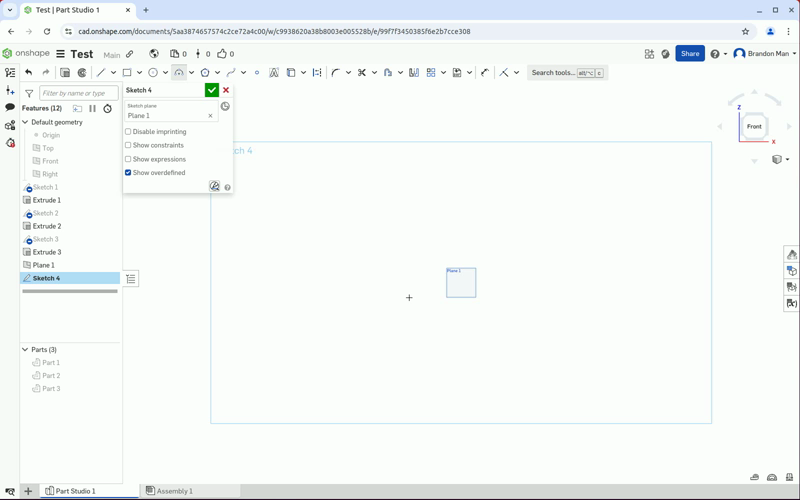
click(409, 297)
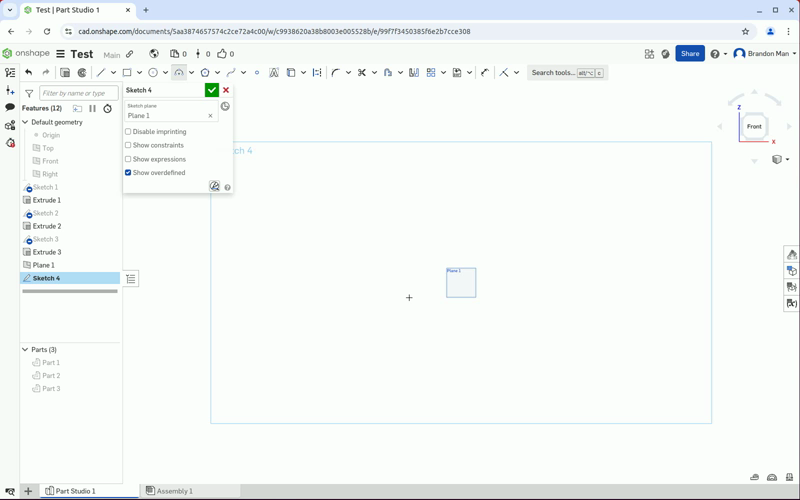
key_up(shift)
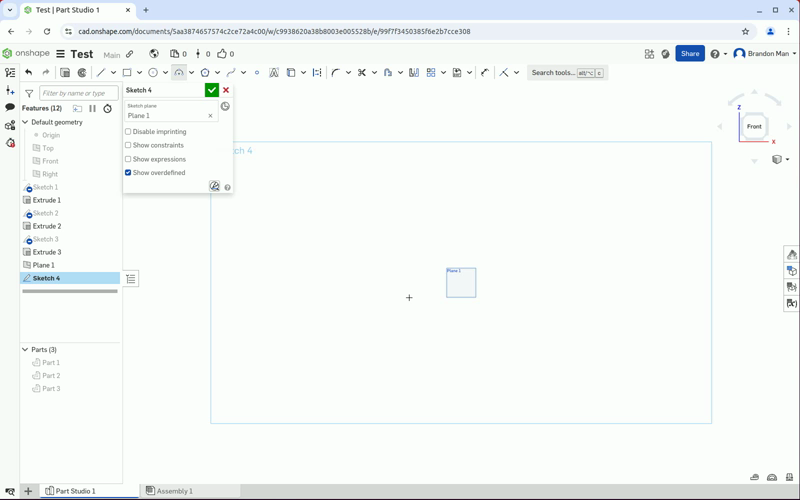
key_down(shift)
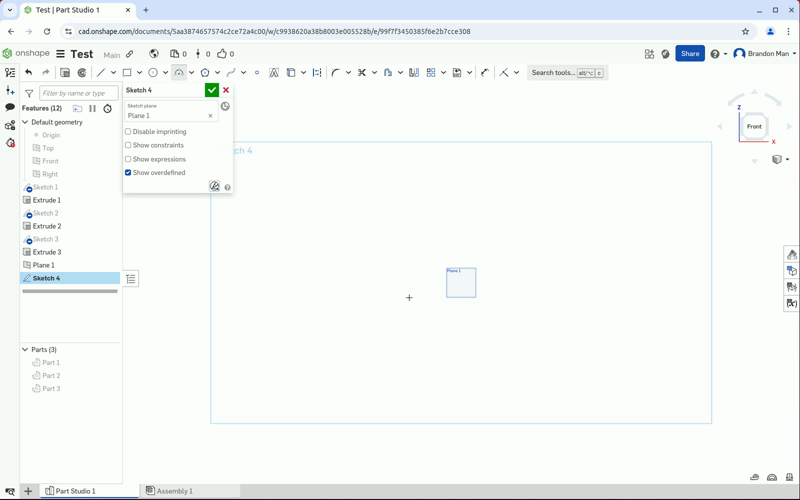
mouse_move(409, 267)
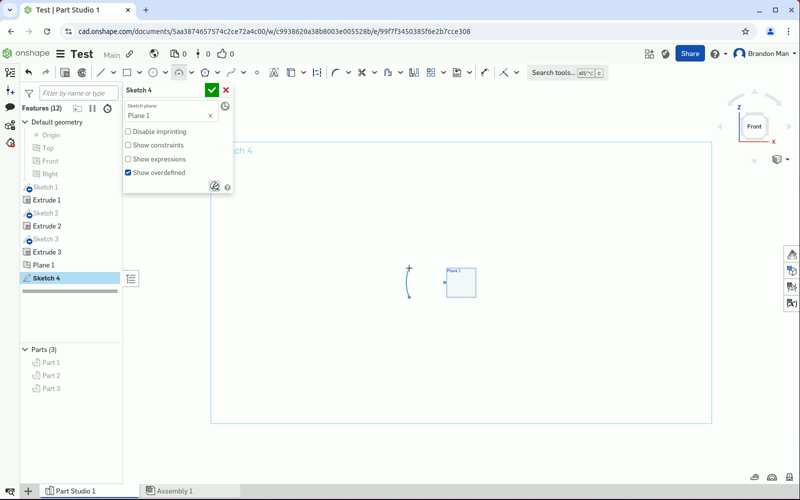
click(409, 267)
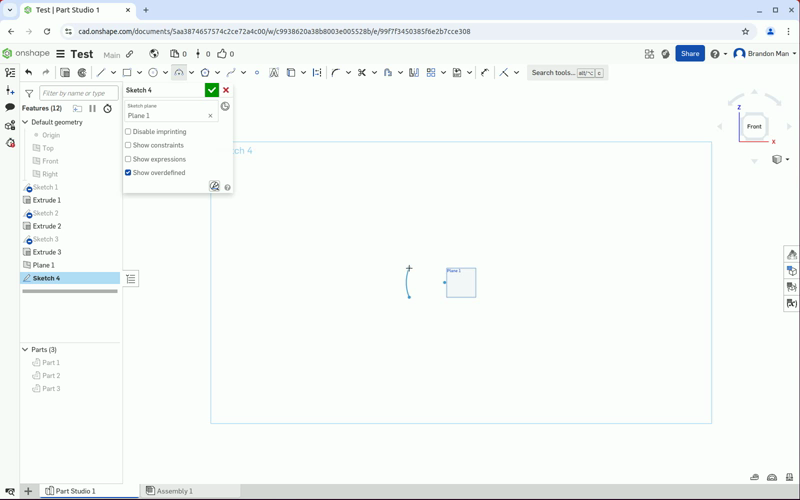
mouse_move(412, 282)
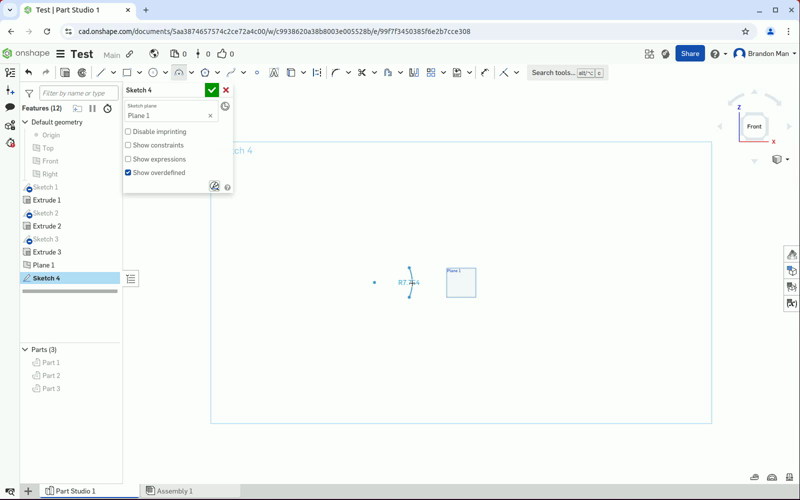
click(412, 282)
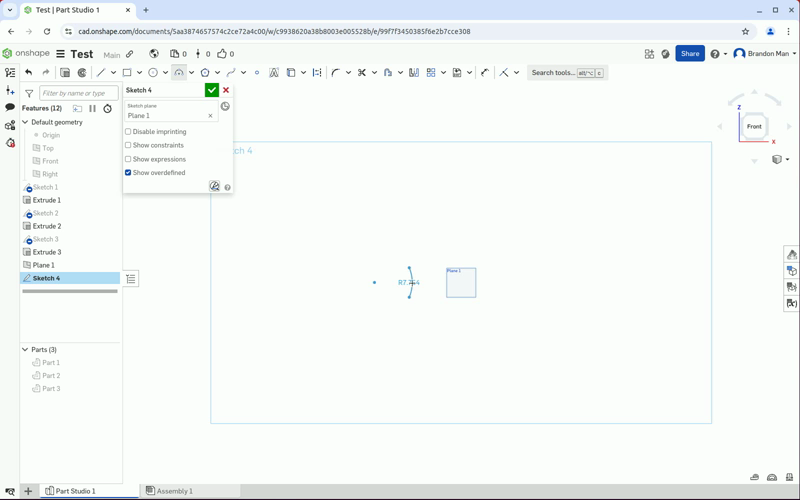
key_up(shift)
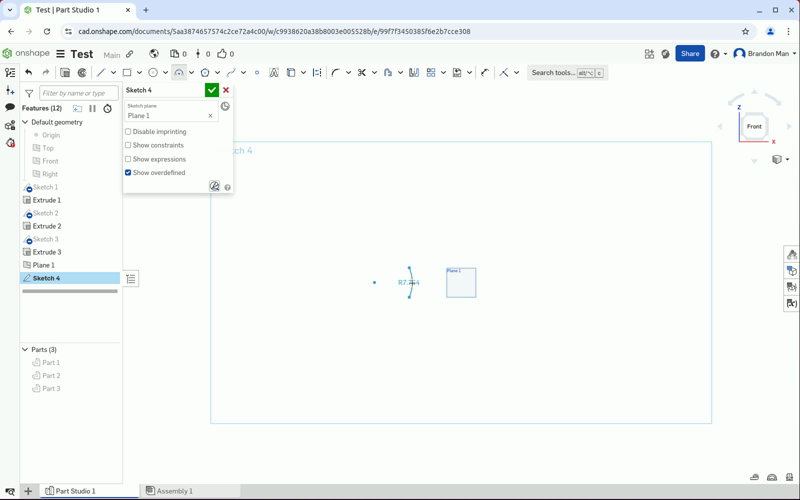
mouse_move(409, 267)
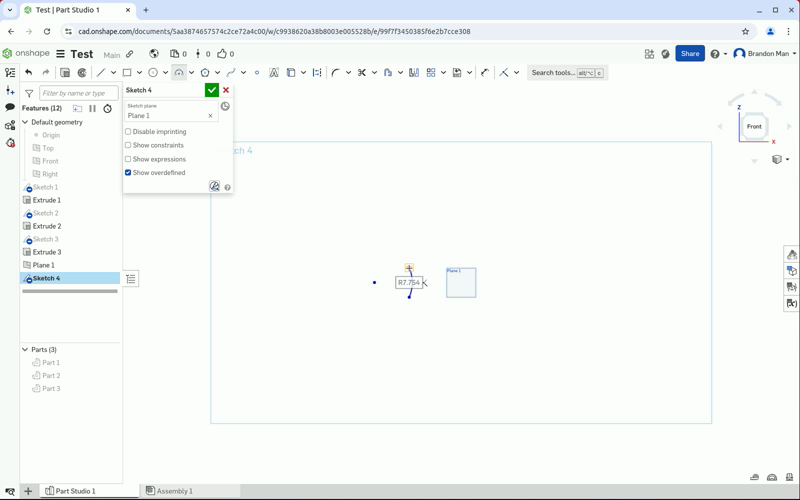
click(409, 267)
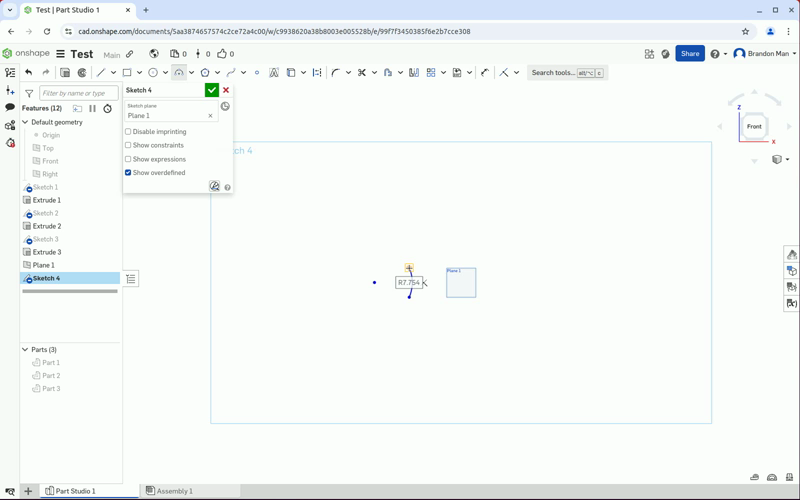
mouse_move(409, 297)
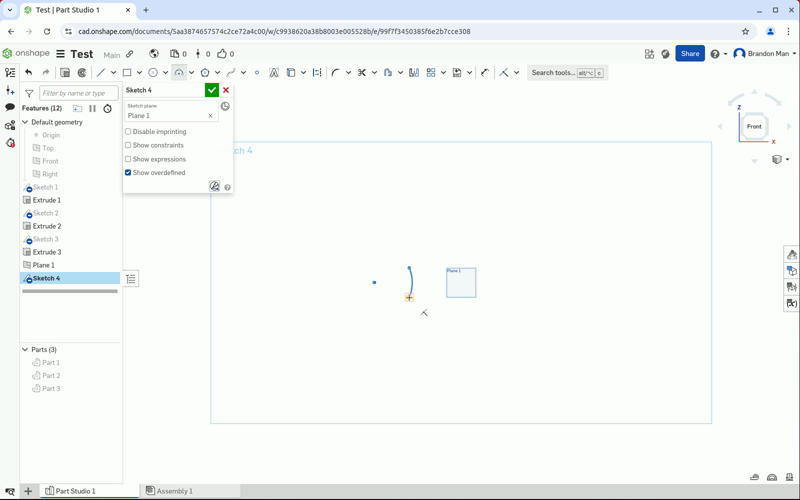
click(409, 297)
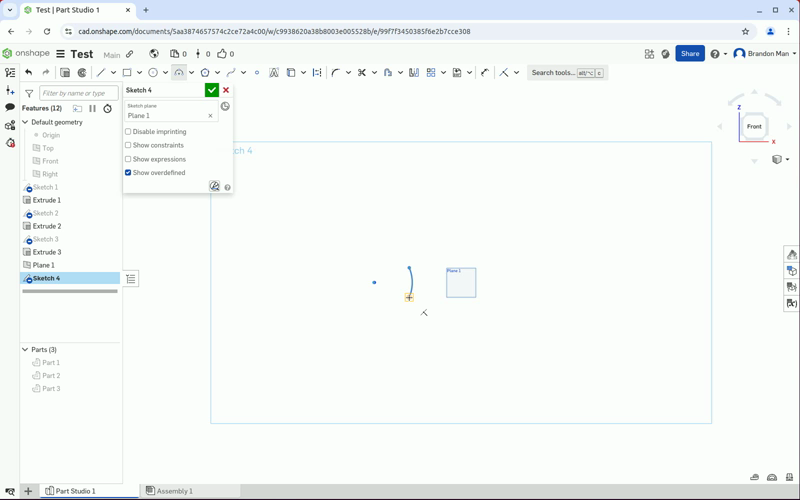
key_down(shift)
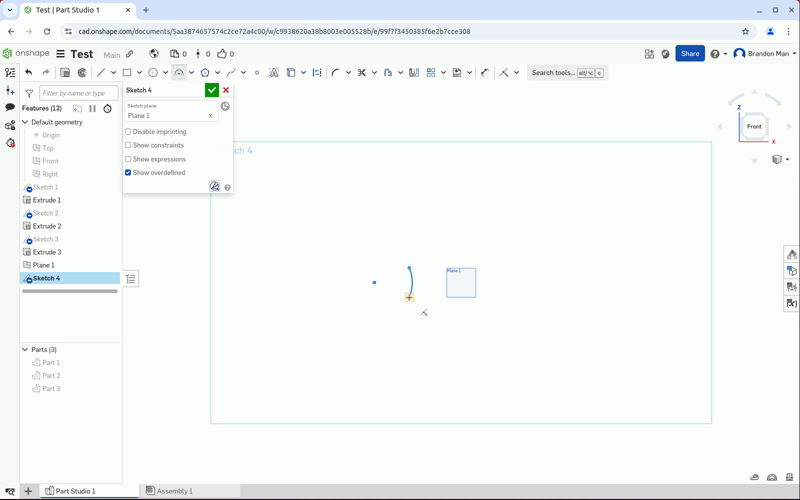
mouse_move(404, 282)
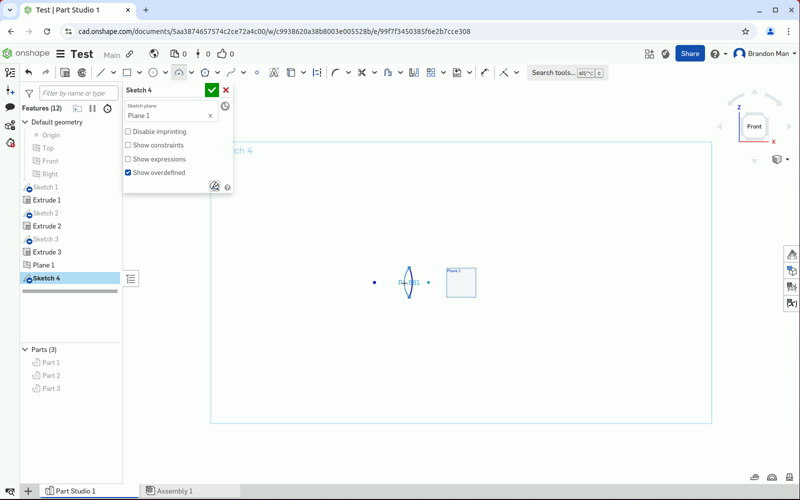
click(404, 282)
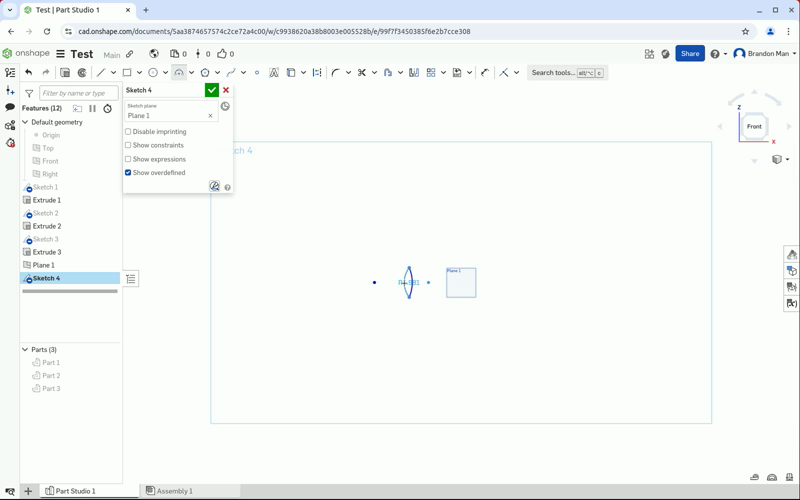
key_up(shift)
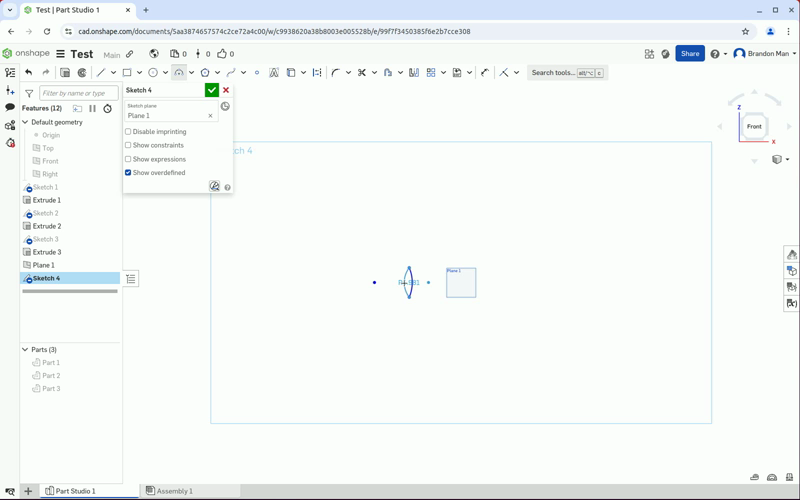
key(esc)
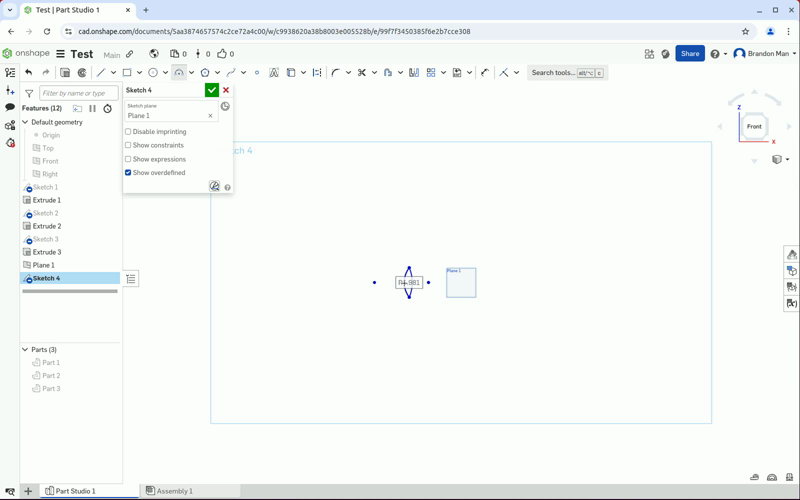
mouse_move(405, 290)
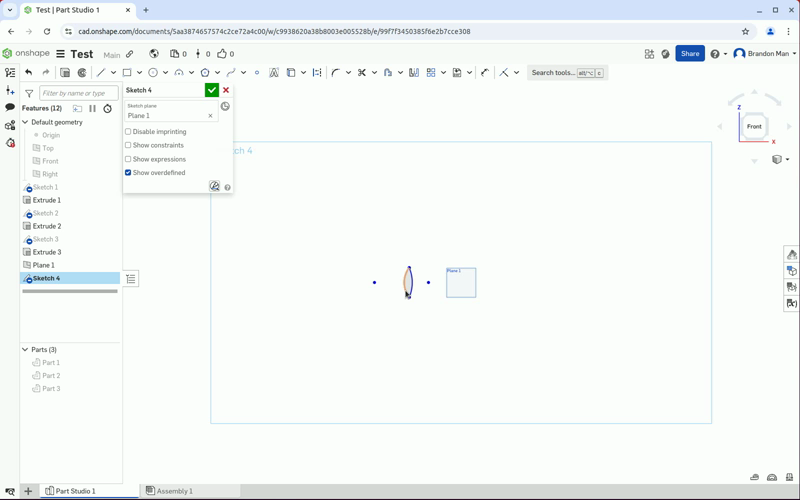
scroll(6)
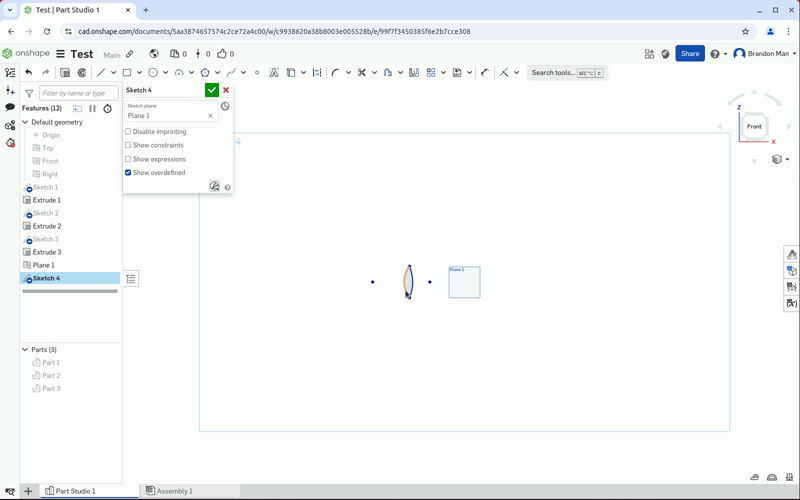
scroll(6)
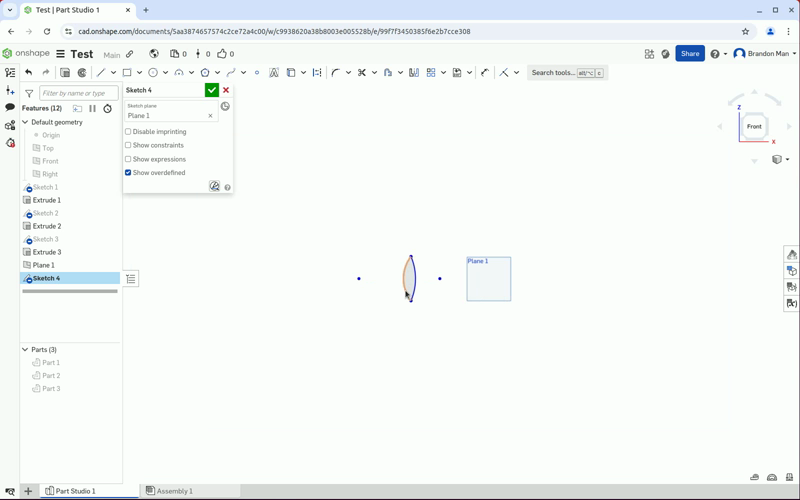
scroll(6)
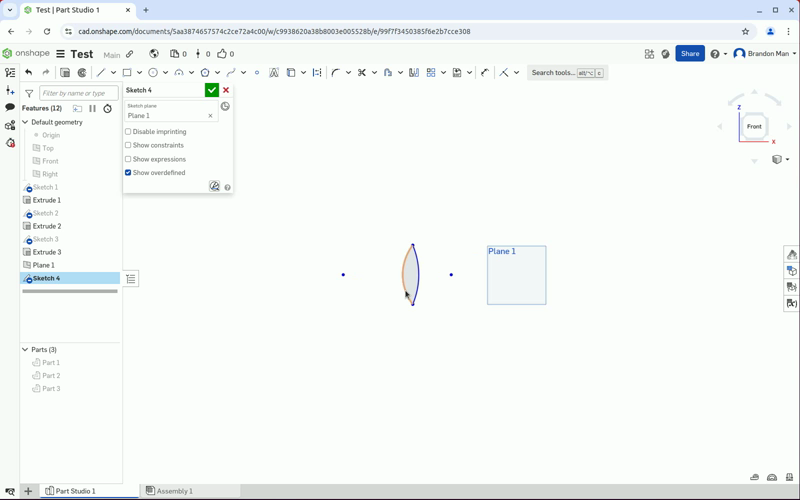
scroll(6)
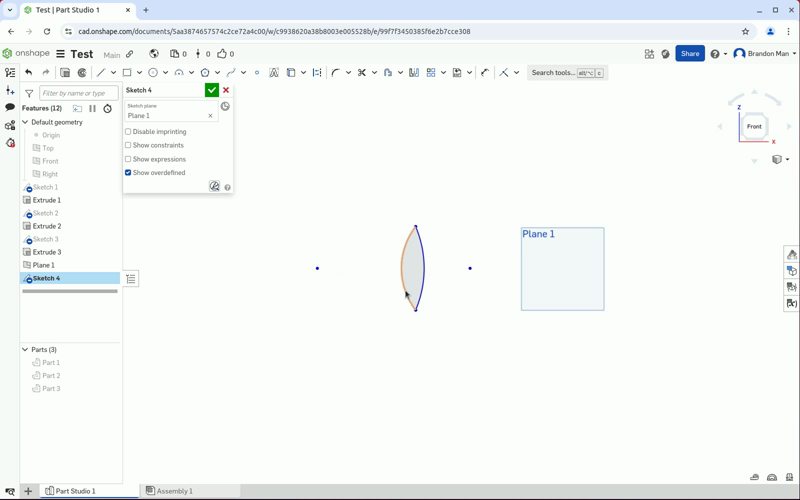
scroll(6)
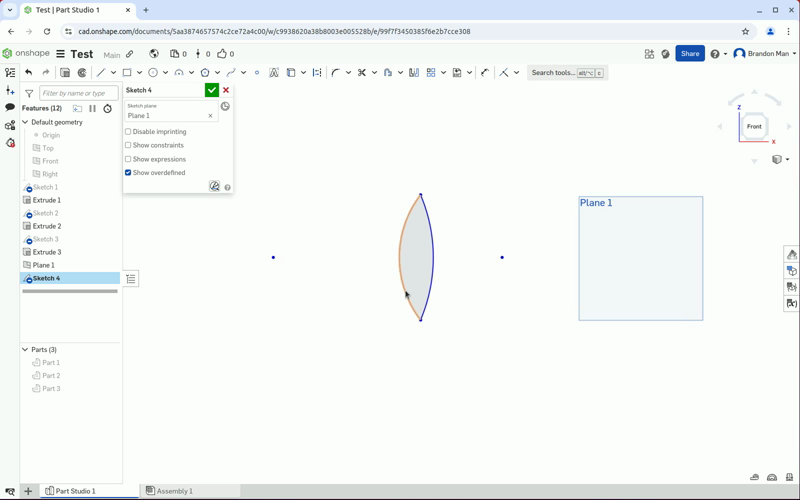
scroll(6)
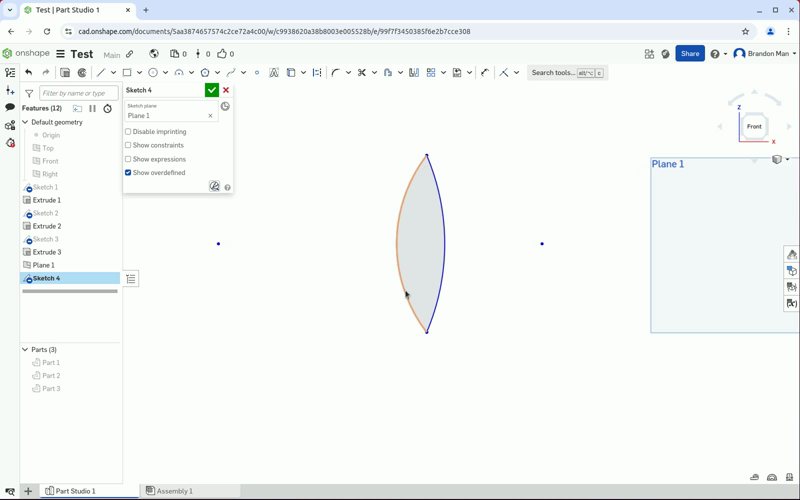
scroll(6)
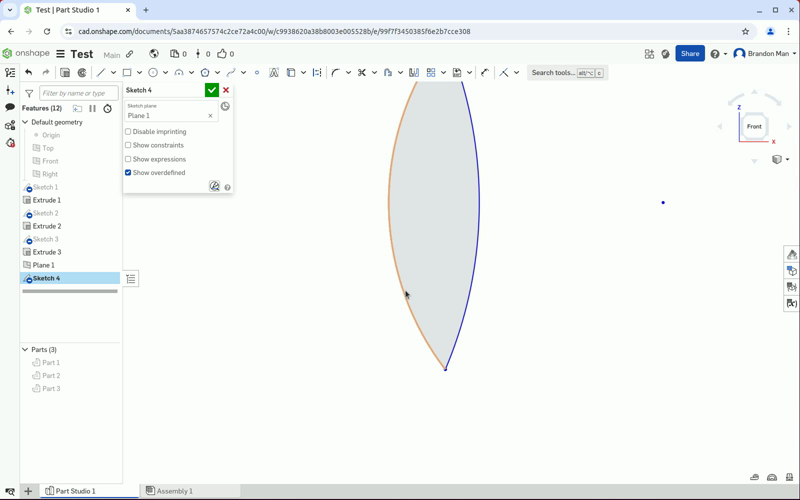
click(405, 290)
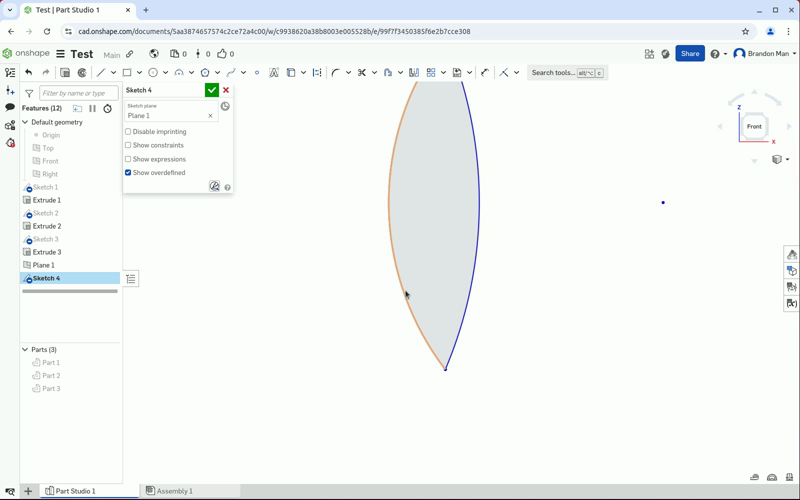
scroll(-6)
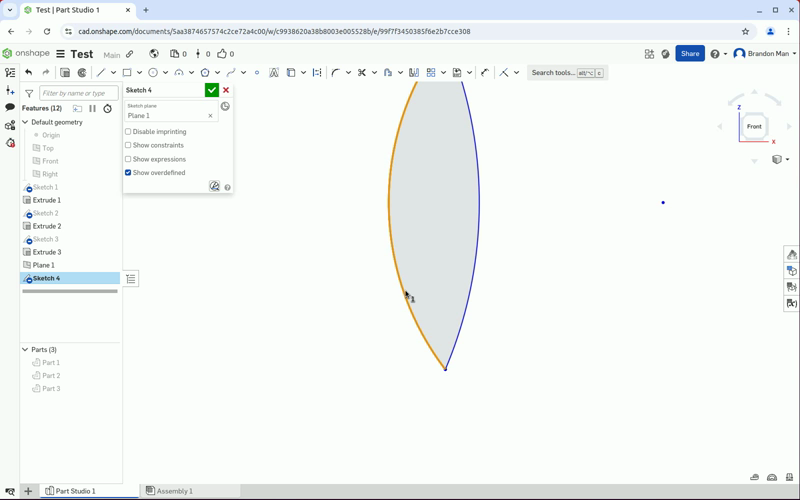
scroll(-6)
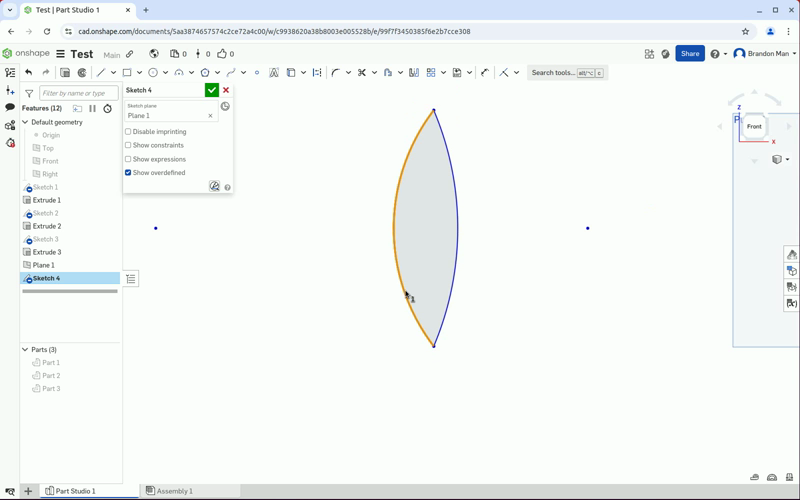
scroll(-6)
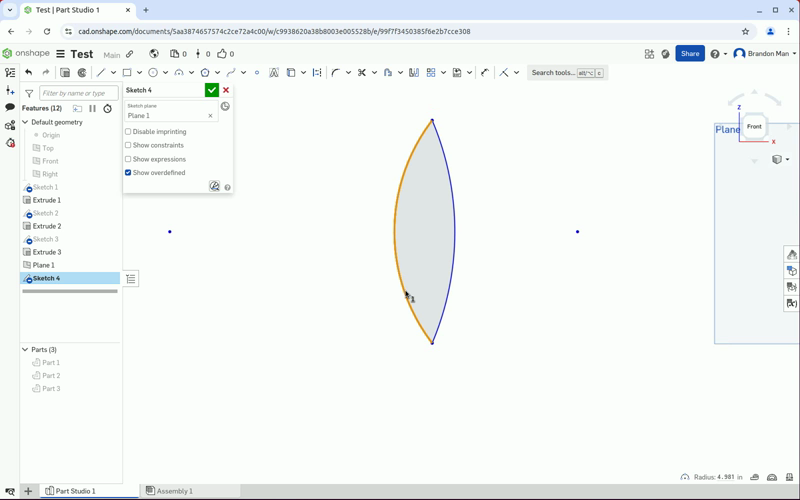
scroll(-6)
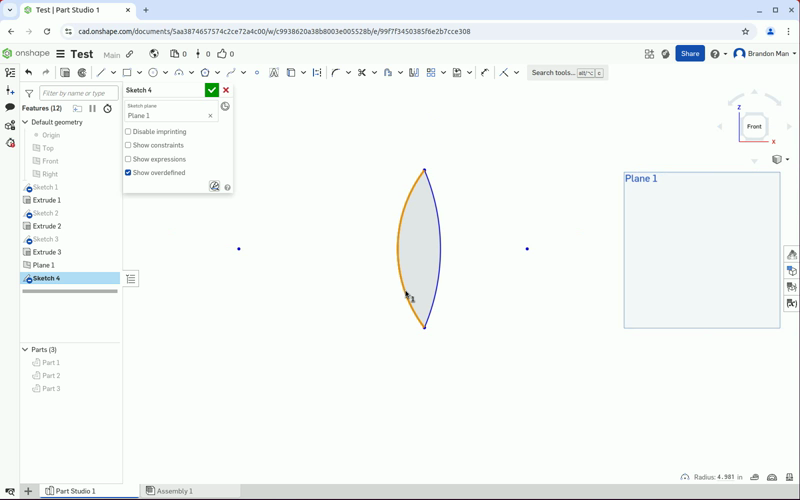
scroll(-6)
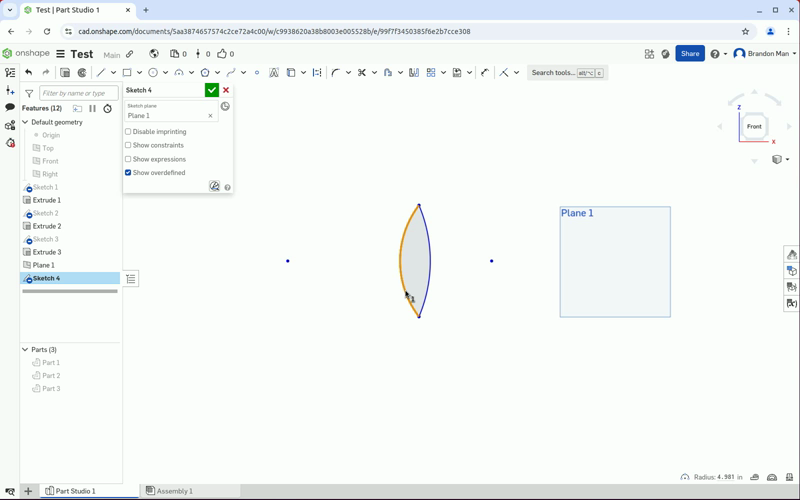
scroll(-6)
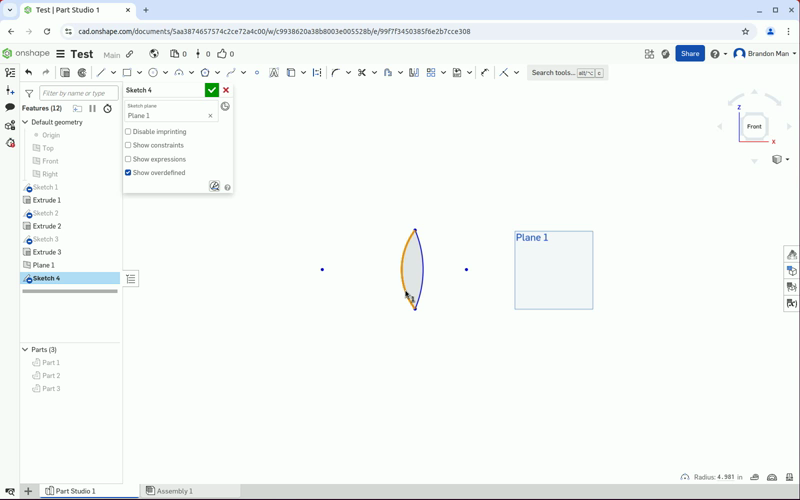
scroll(-6)
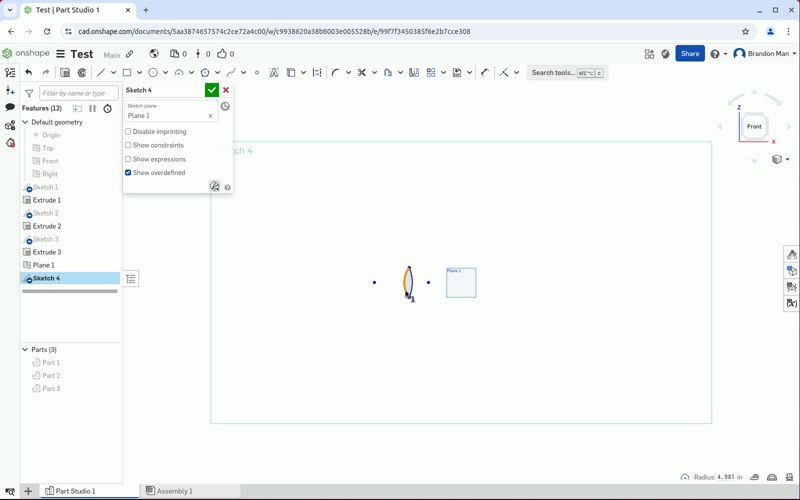
mouse_move(73, 352)
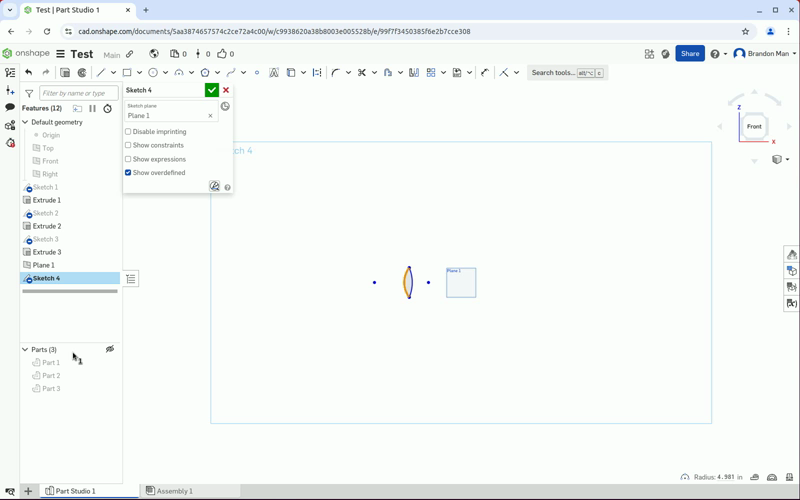
key(shift+y)
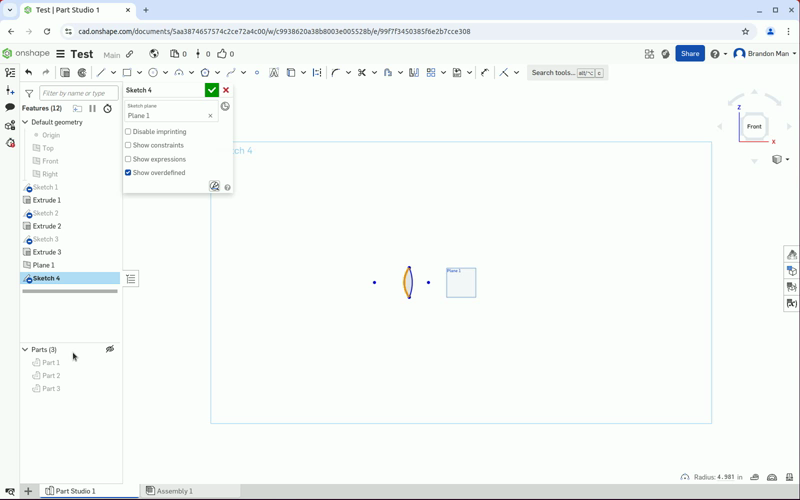
key(shift+e)
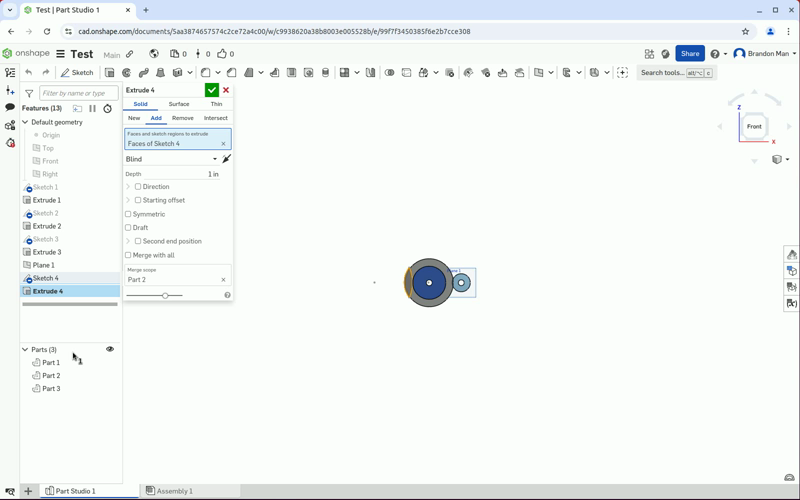
mouse_move(143, 106)
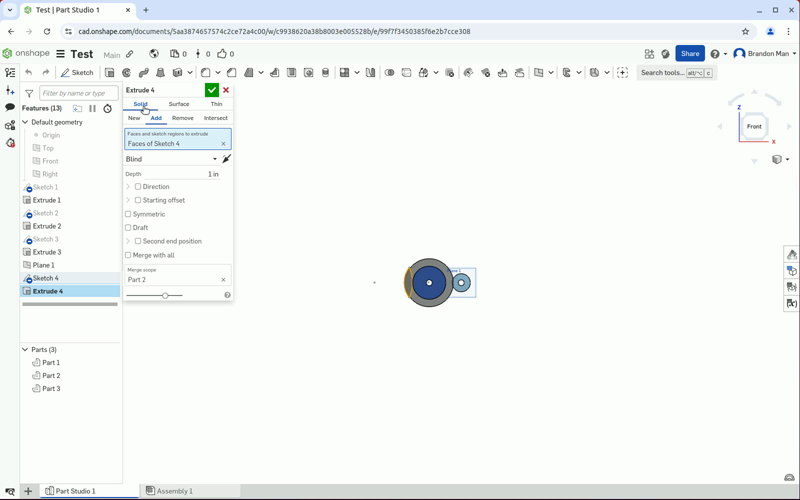
click(143, 106)
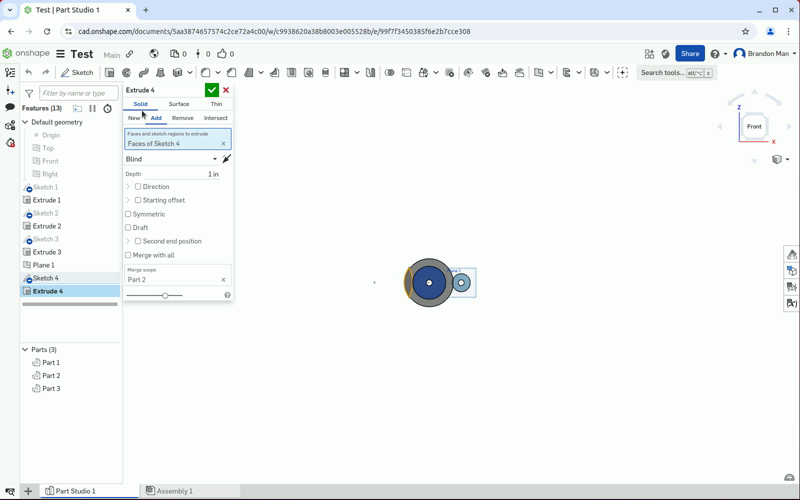
mouse_move(137, 120)
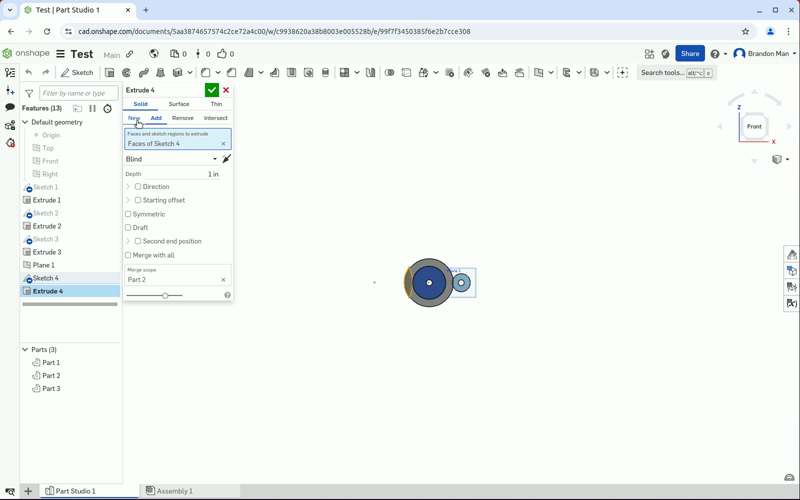
click(137, 120)
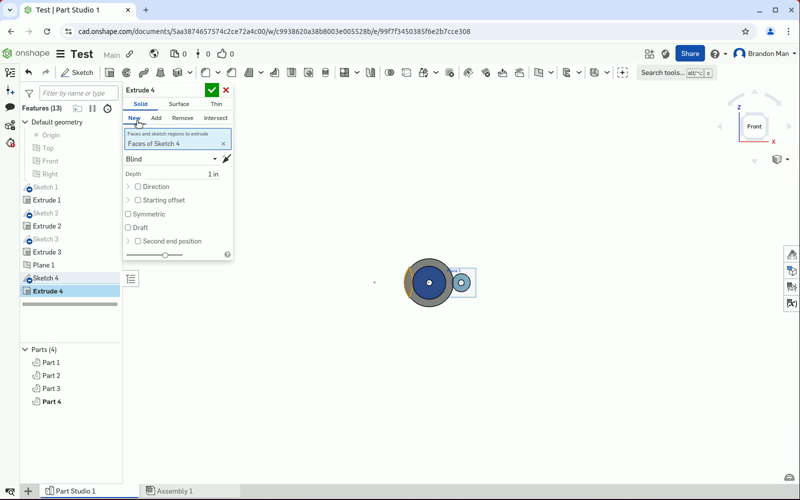
key(tab, 4)
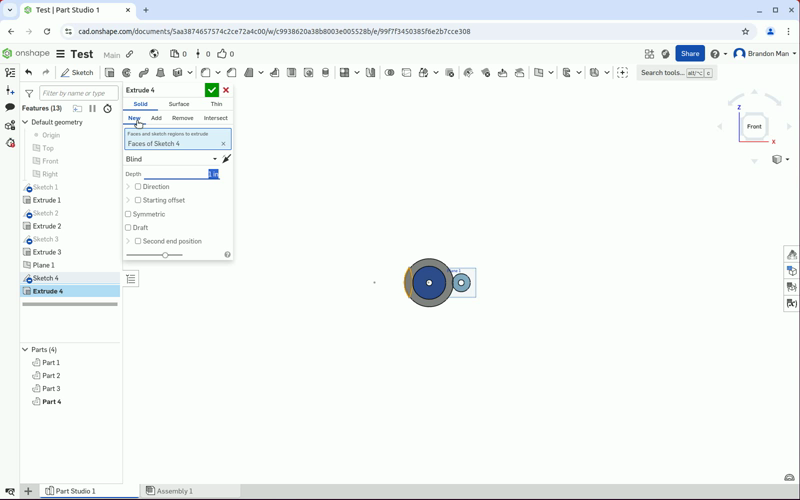
text(0.963)
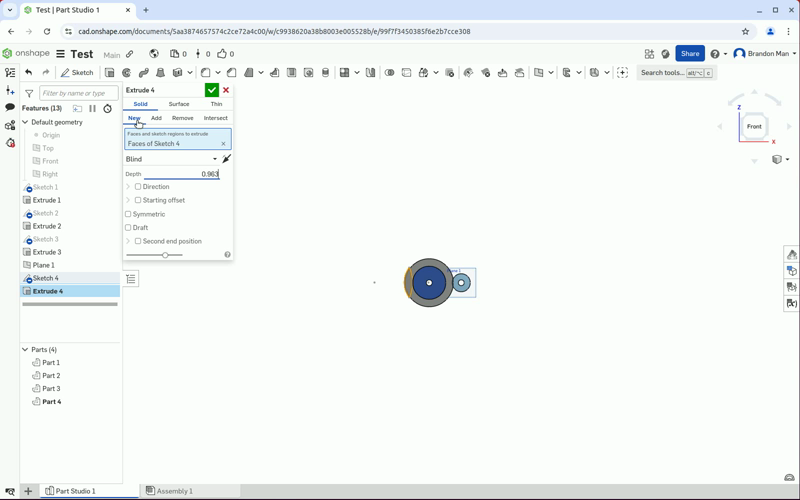
key(enter)
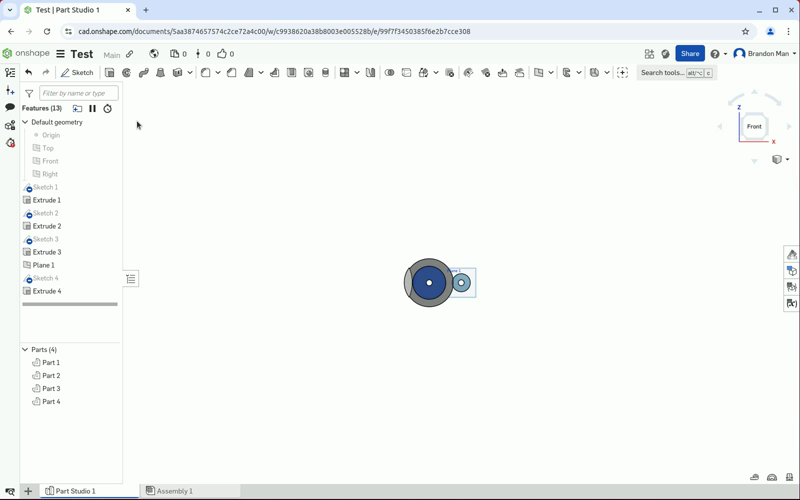
key(shift+h)
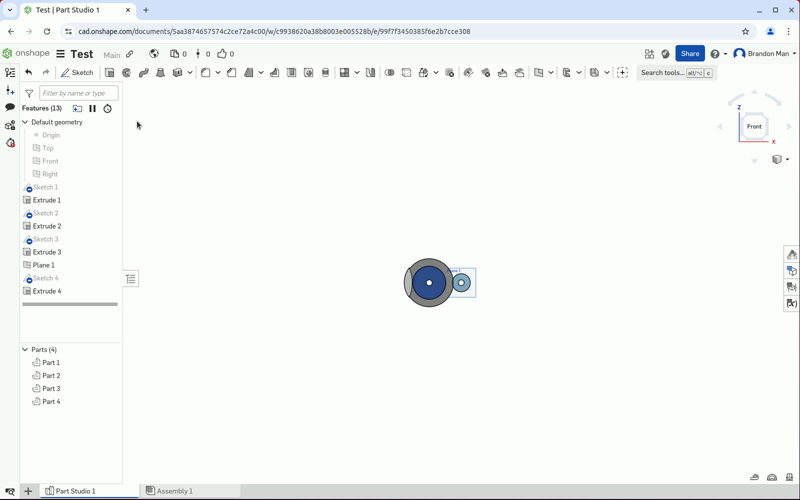
key(shift+h)
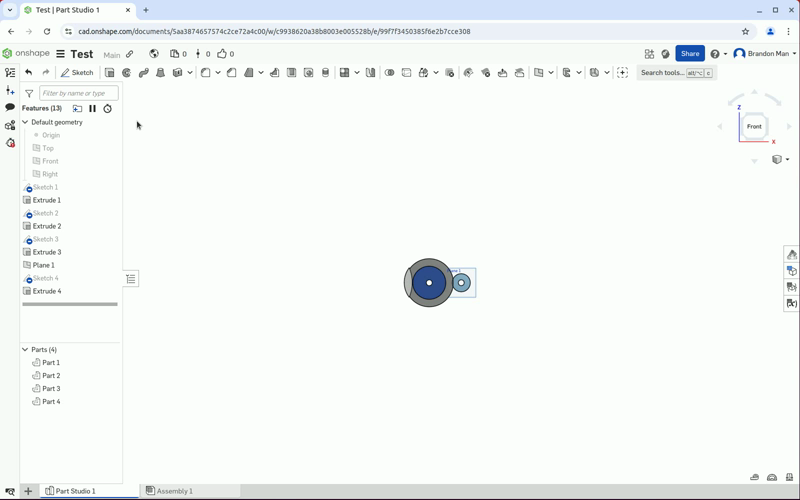
mouse_move(73, 189)
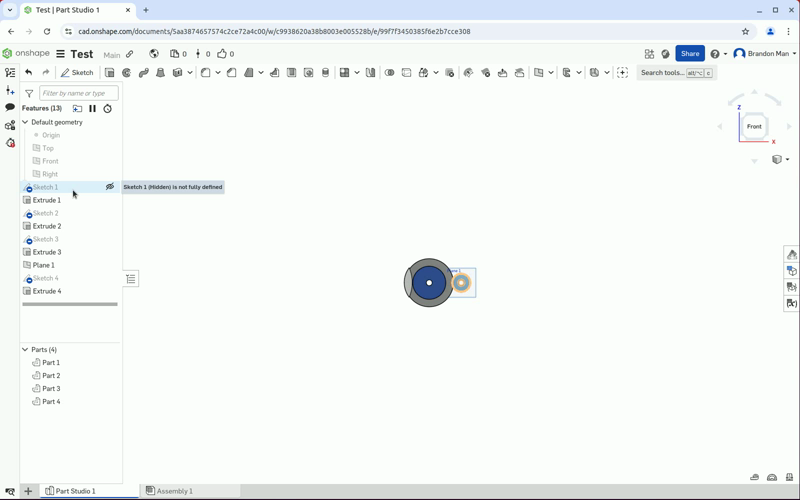
click(73, 189)
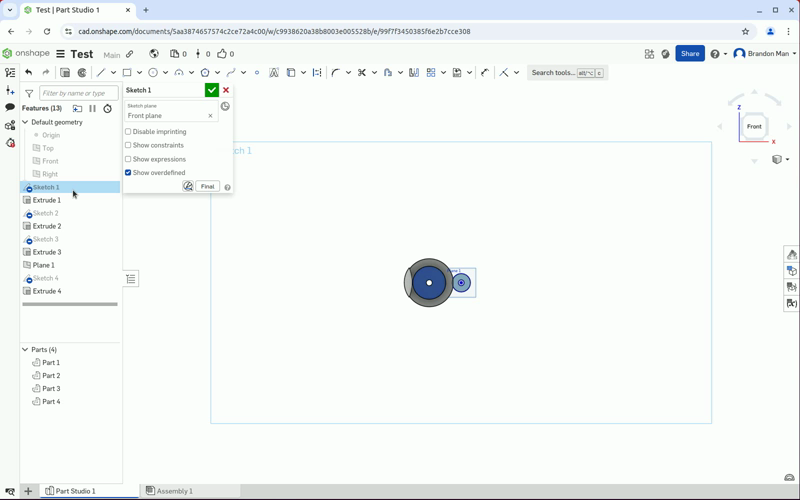
mouse_move(229, 92)
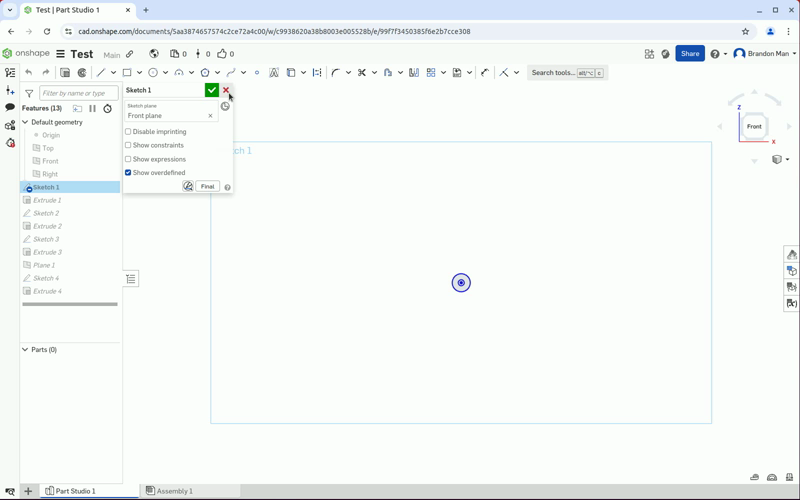
click(229, 92)
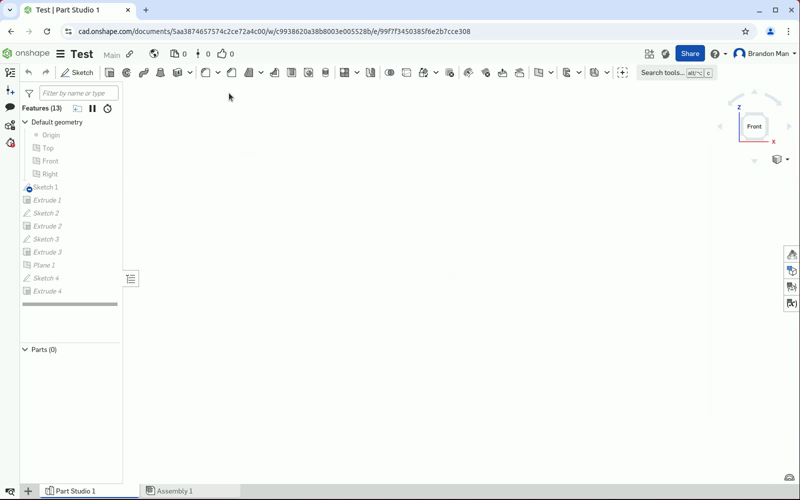
key(shift+s)
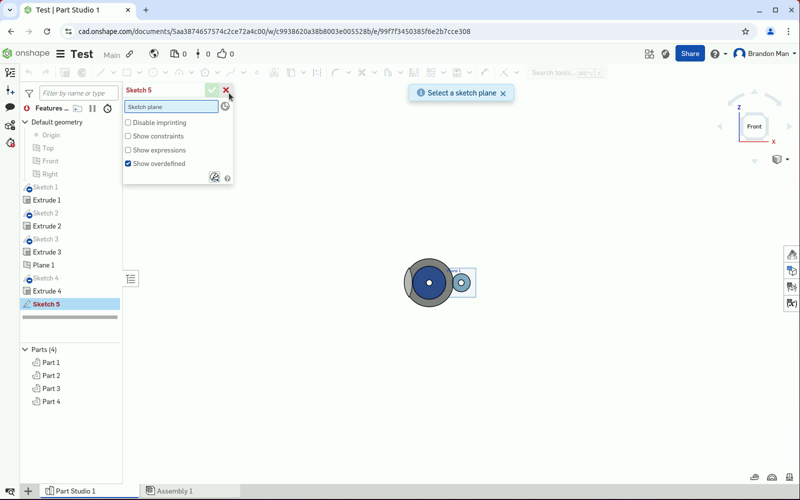
mouse_move(73, 267)
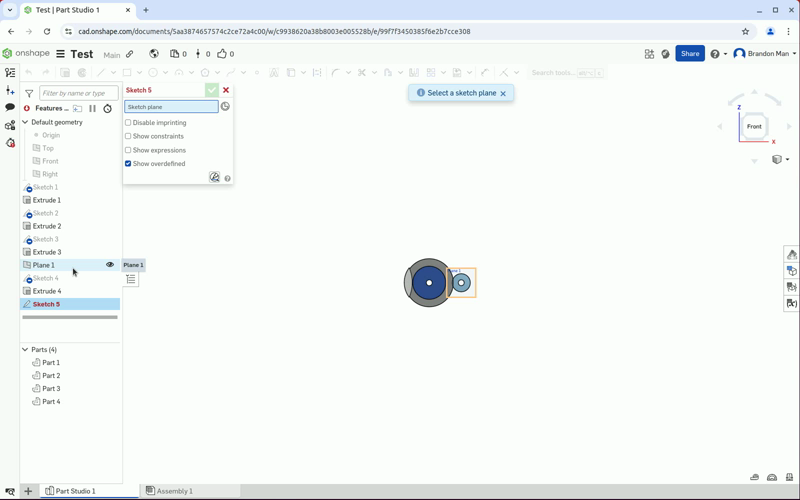
click(73, 267)
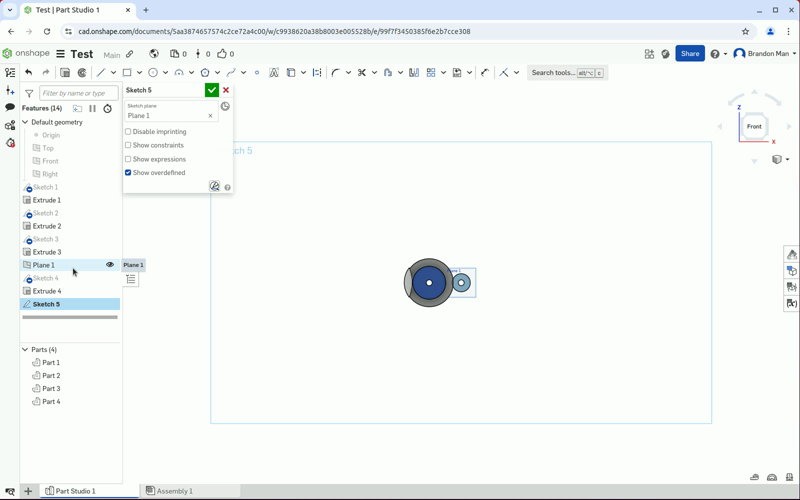
mouse_move(73, 352)
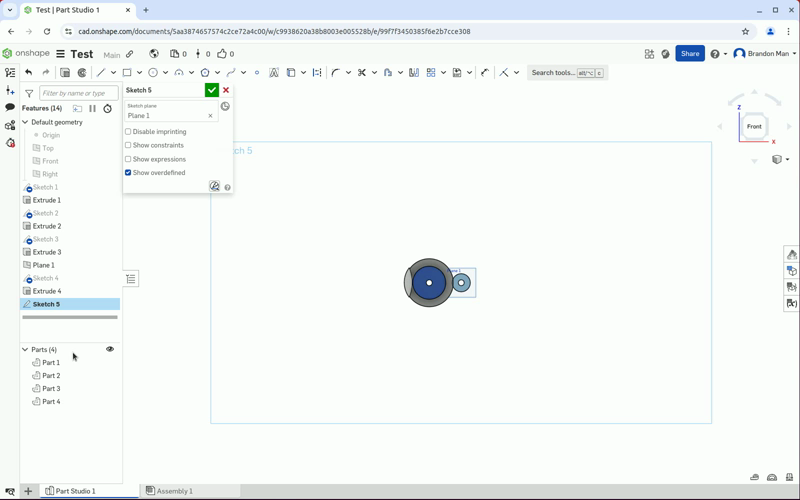
key(y)
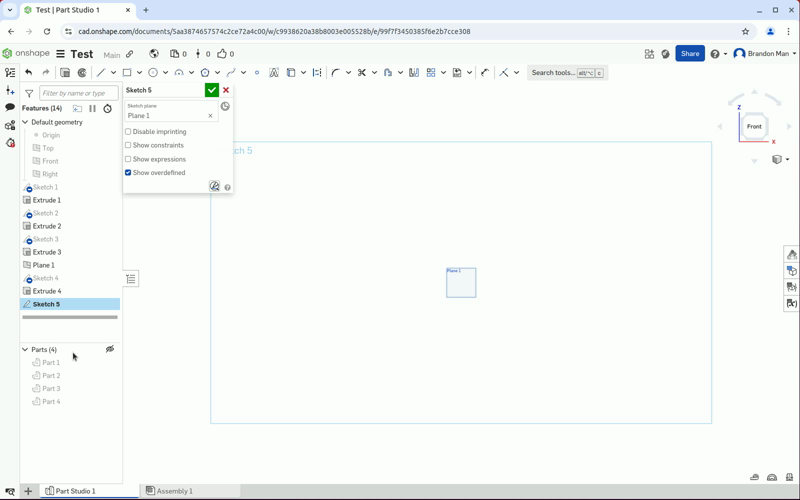
key(a)
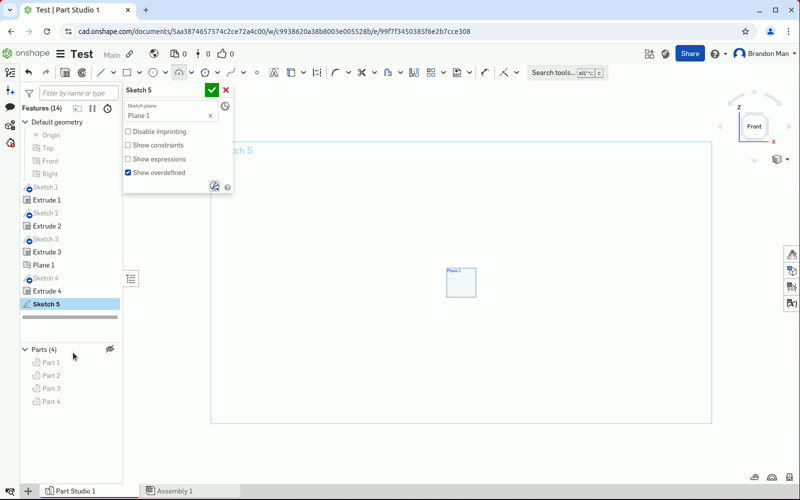
key_down(shift)
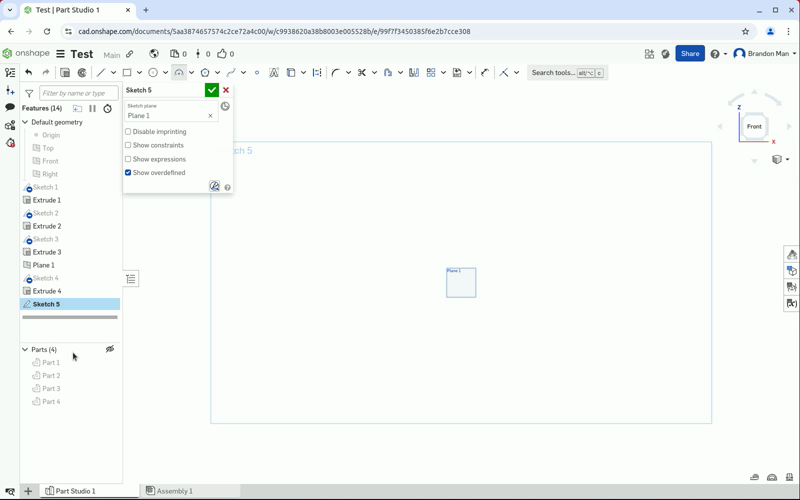
mouse_move(409, 297)
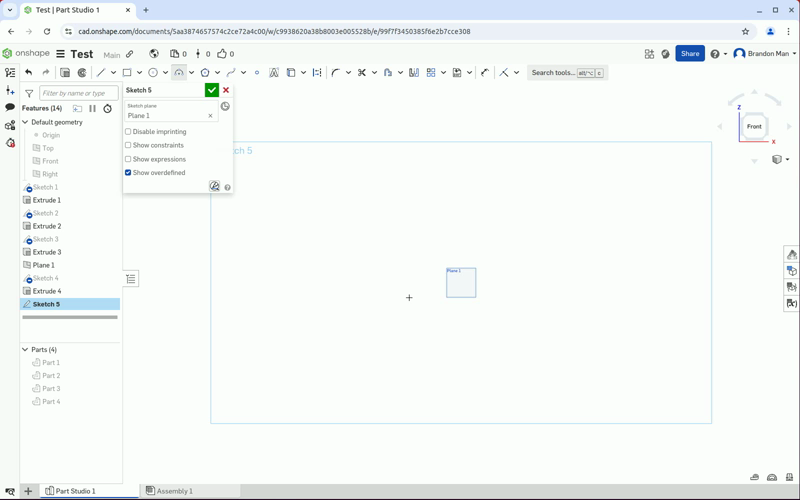
click(409, 297)
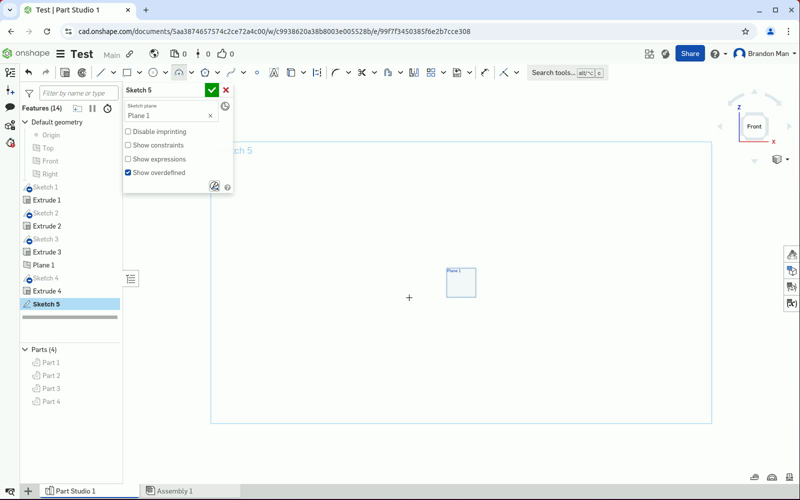
key_up(shift)
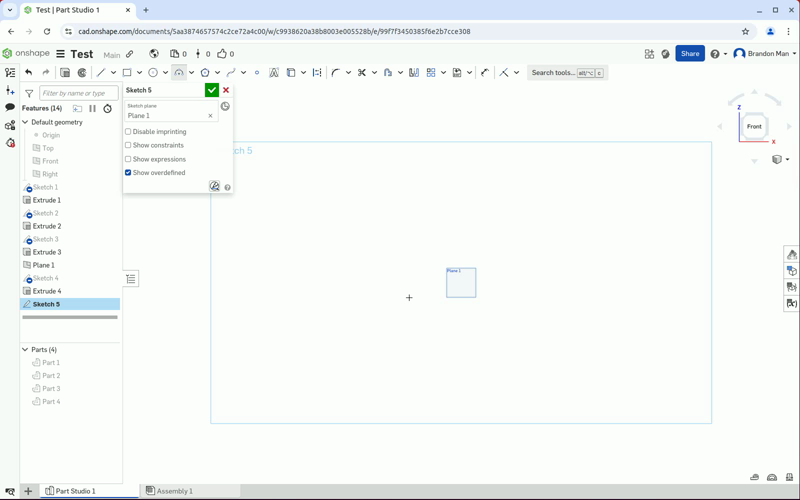
key_down(shift)
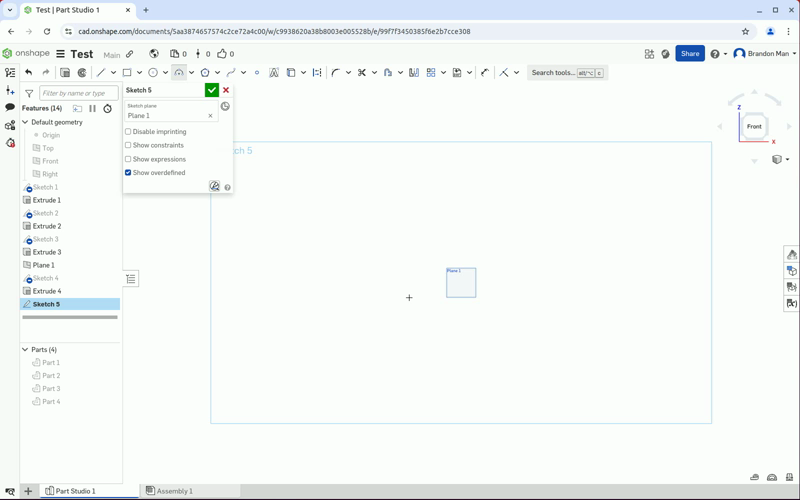
mouse_move(409, 267)
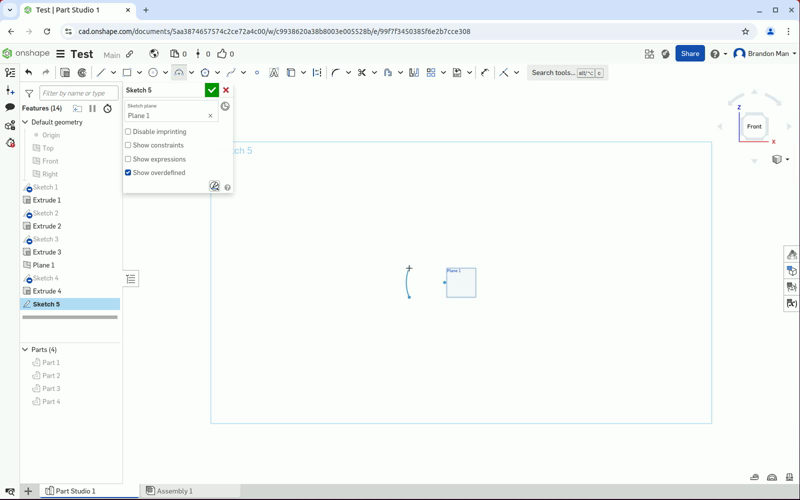
click(409, 267)
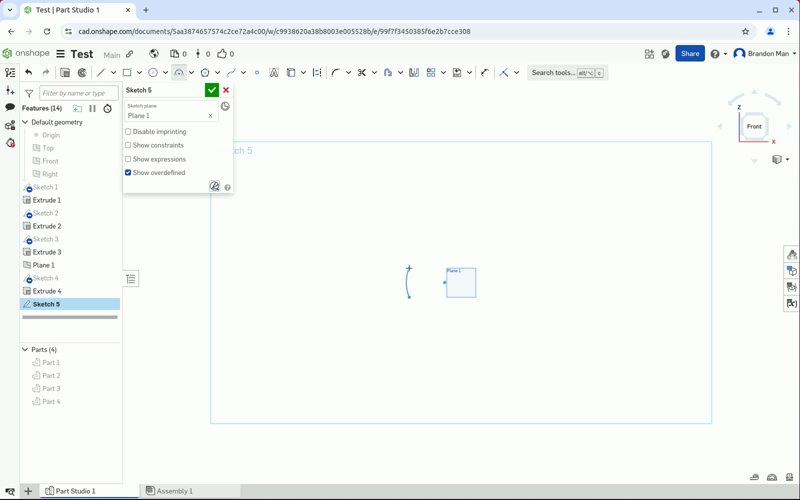
mouse_move(404, 282)
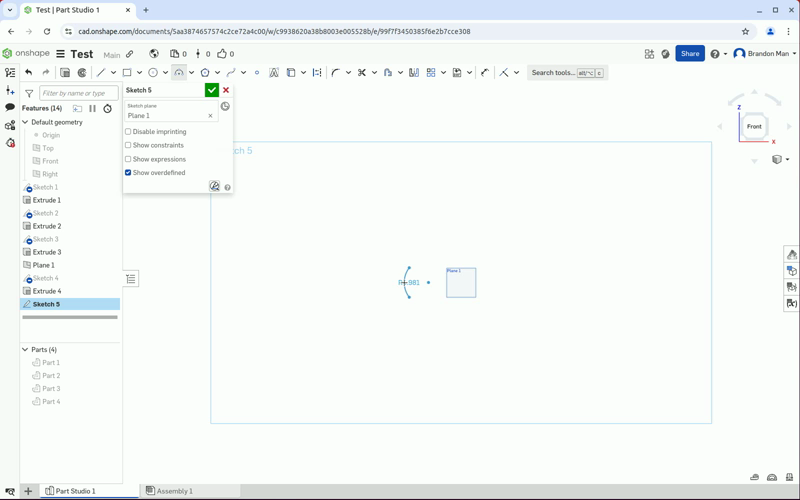
click(404, 282)
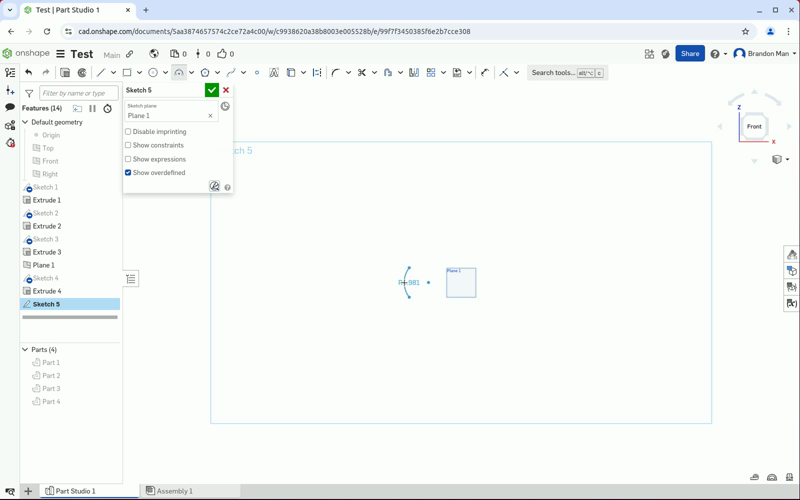
key_up(shift)
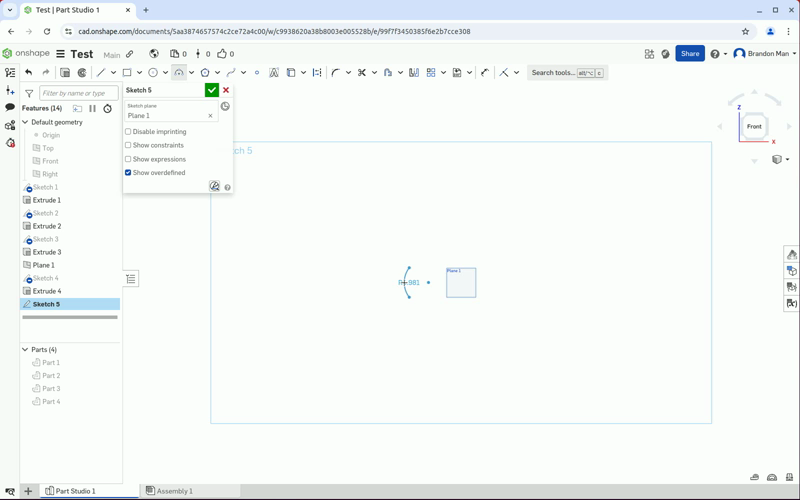
mouse_move(409, 267)
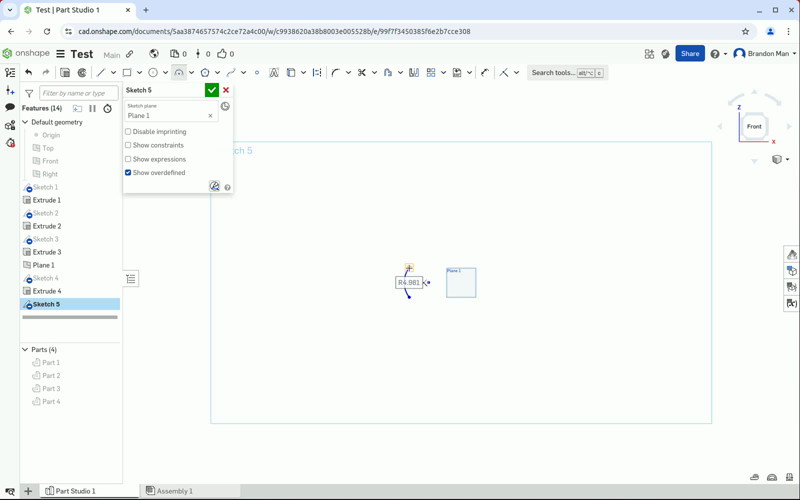
click(409, 267)
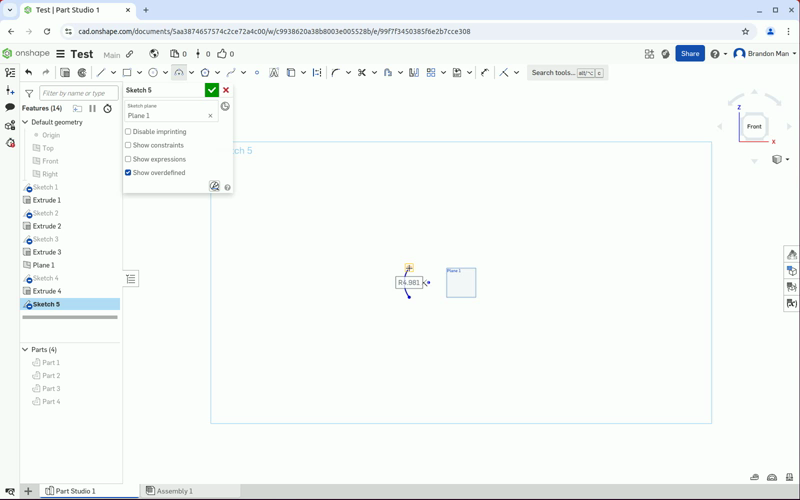
mouse_move(409, 297)
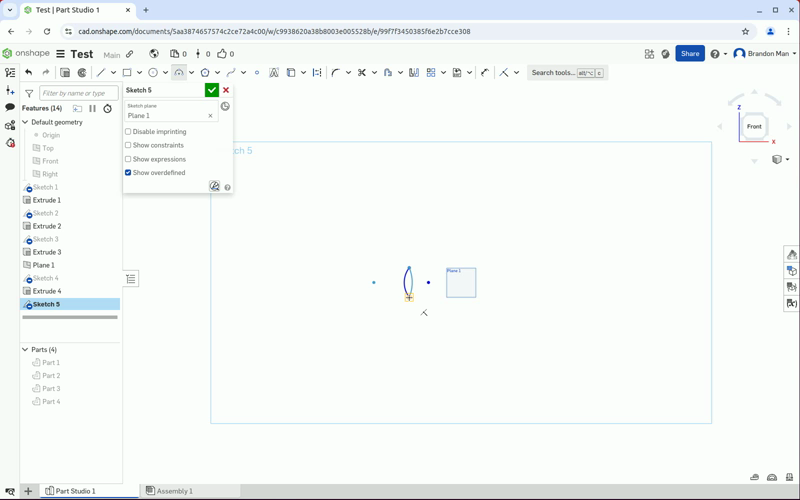
click(409, 297)
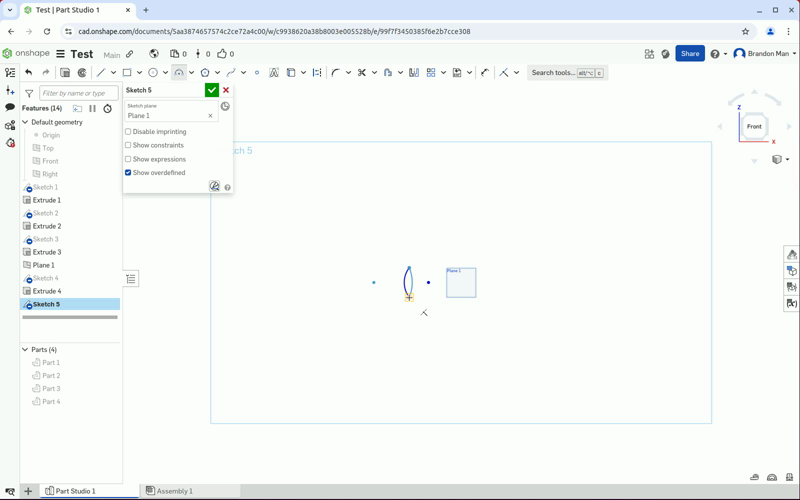
key_down(shift)
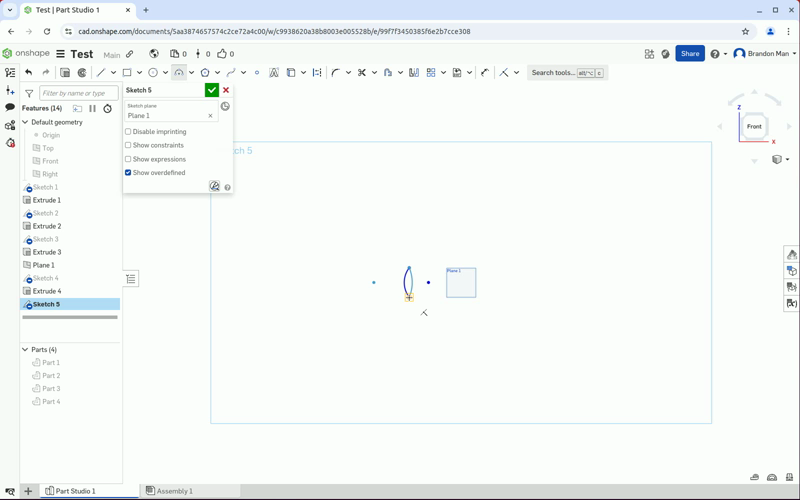
mouse_move(347, 282)
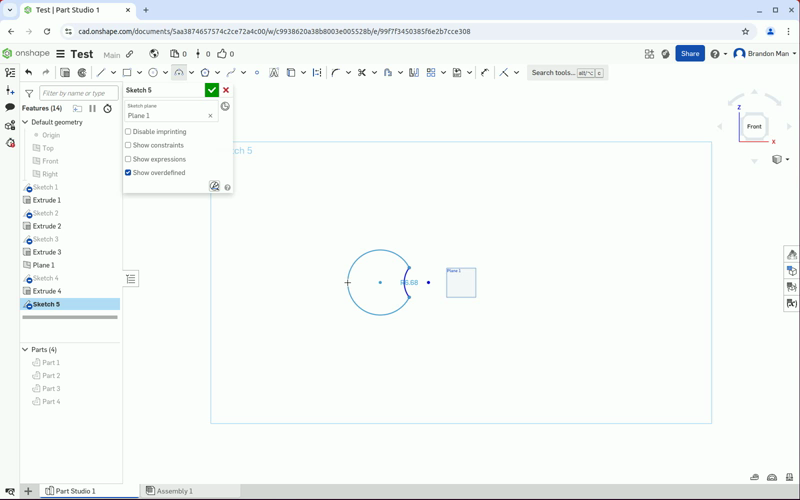
click(347, 282)
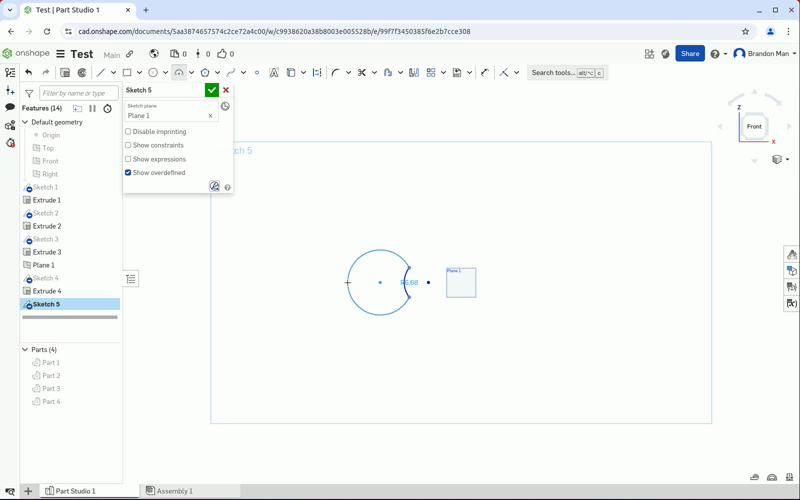
key_up(shift)
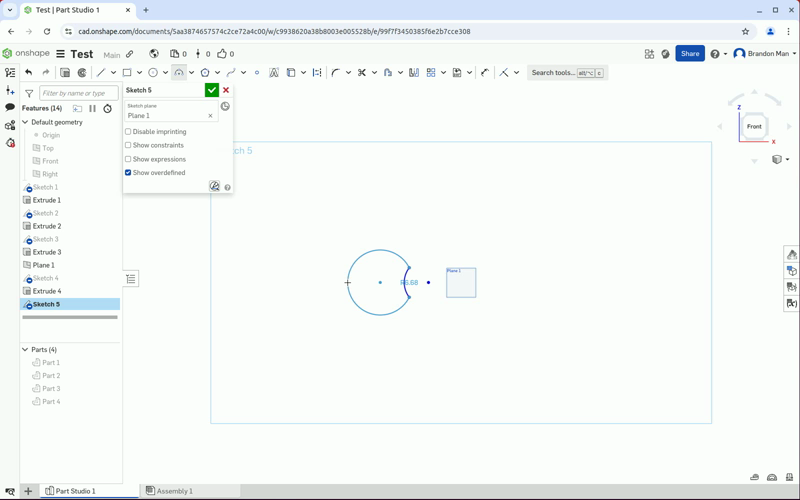
key(esc)
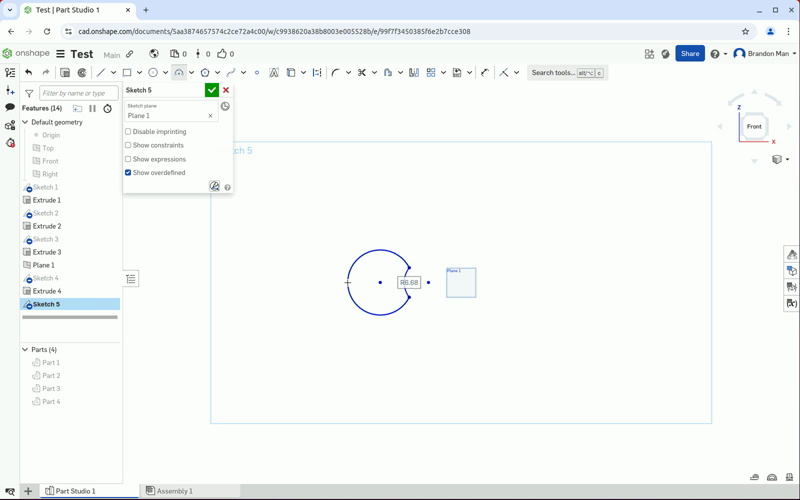
key(c)
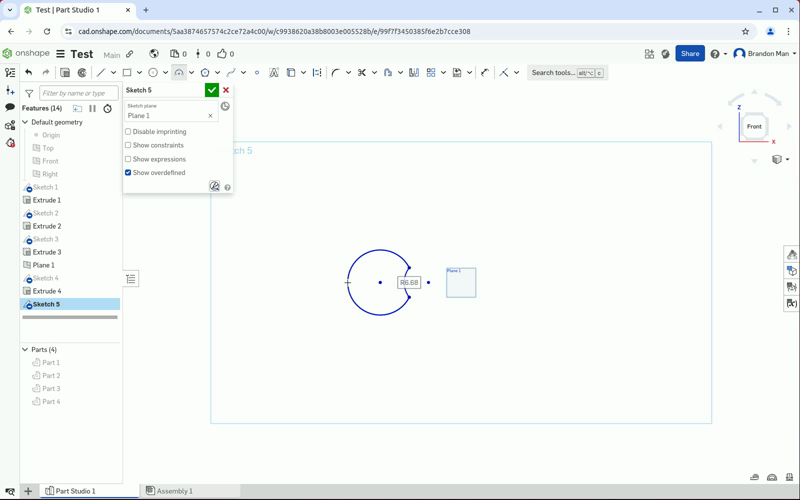
key_down(shift)
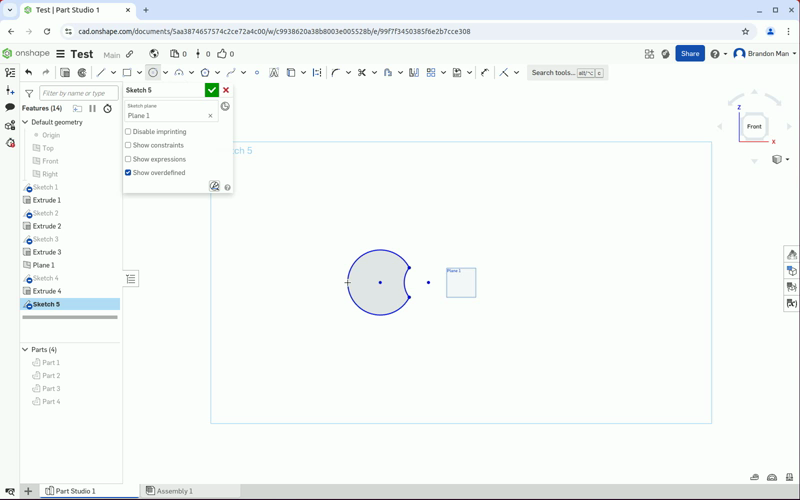
mouse_move(380, 282)
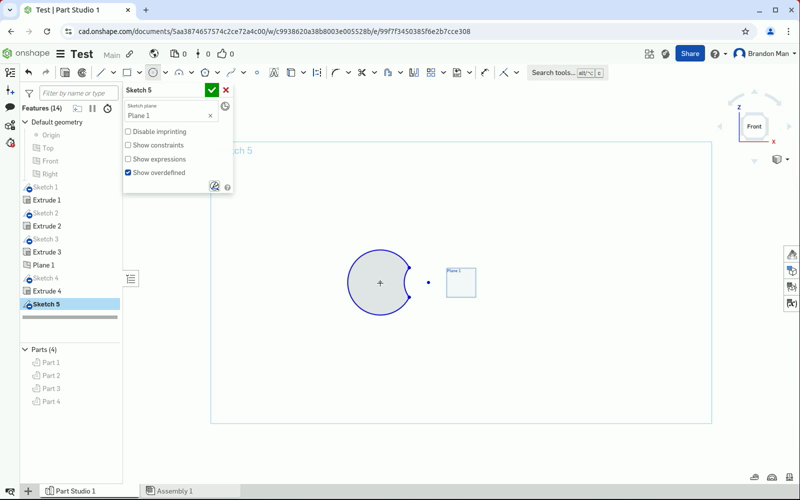
scroll(6)
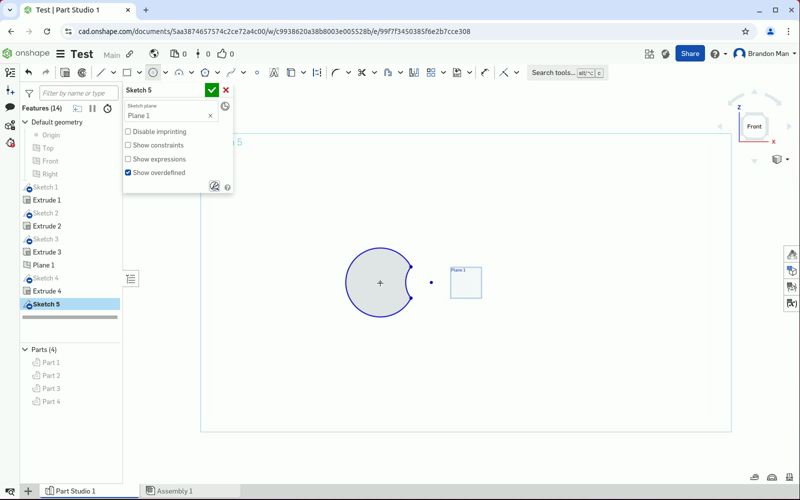
scroll(6)
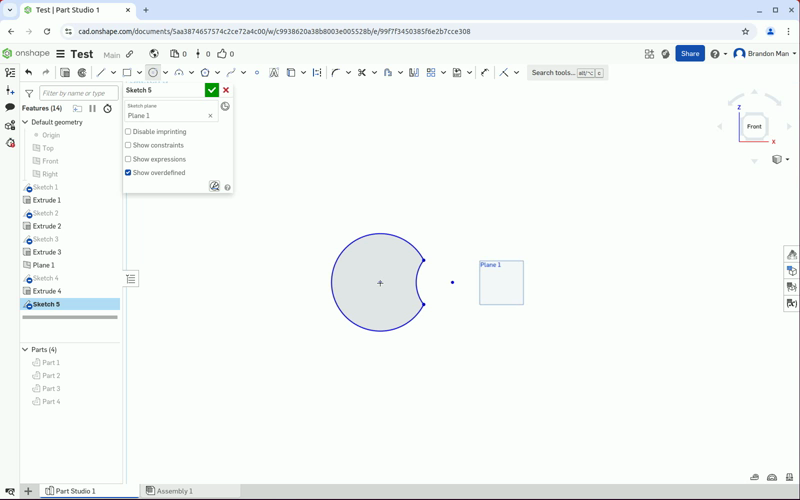
scroll(6)
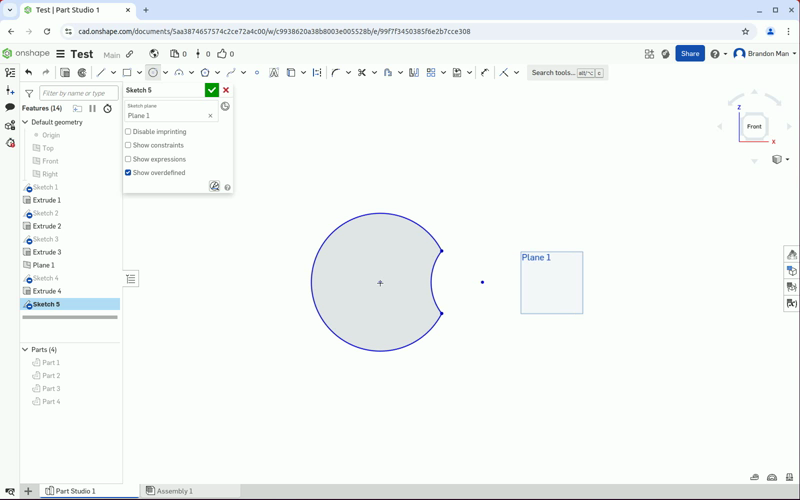
scroll(6)
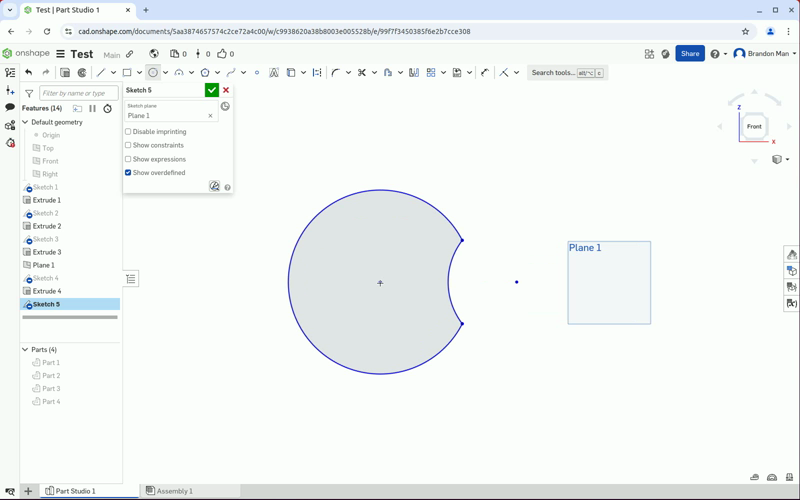
scroll(6)
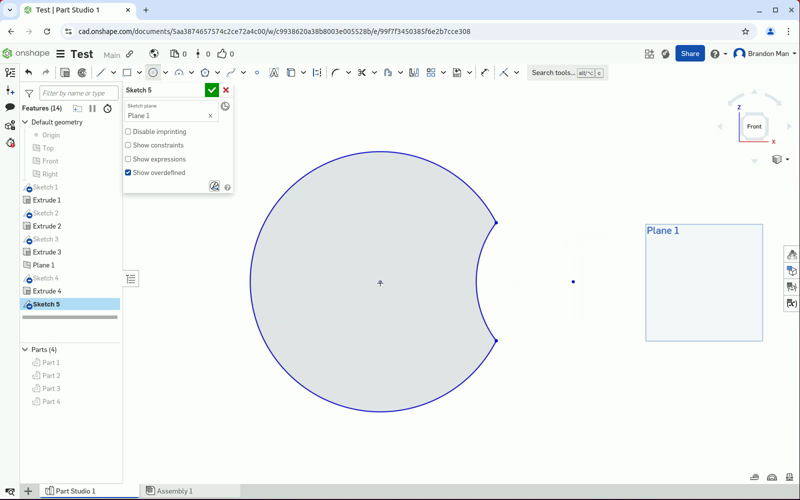
scroll(6)
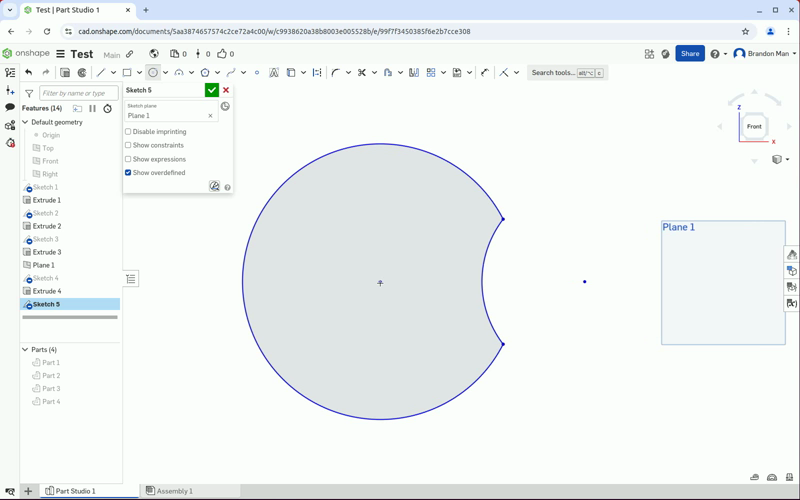
scroll(6)
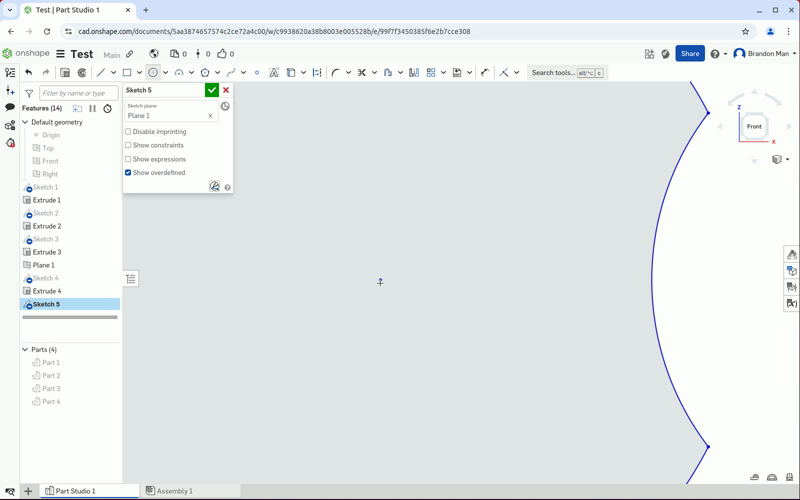
click(380, 282)
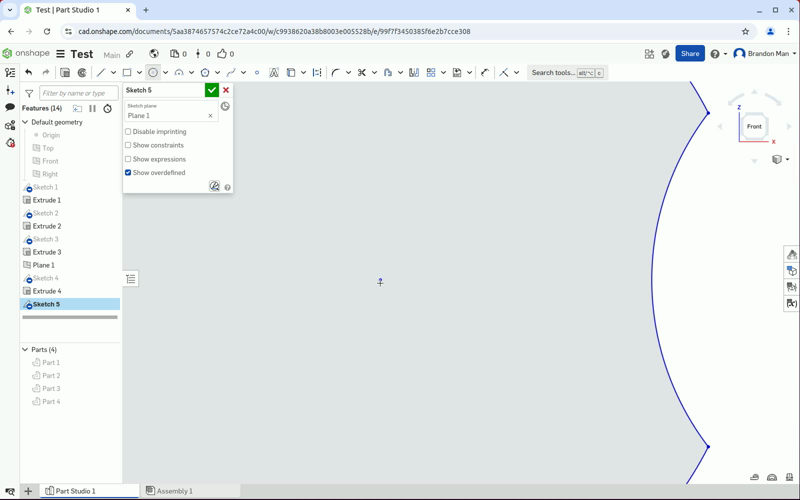
scroll(-6)
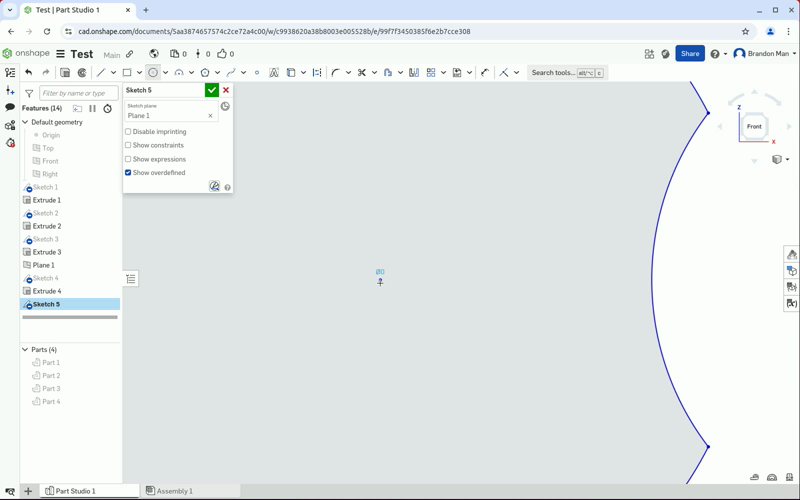
scroll(-6)
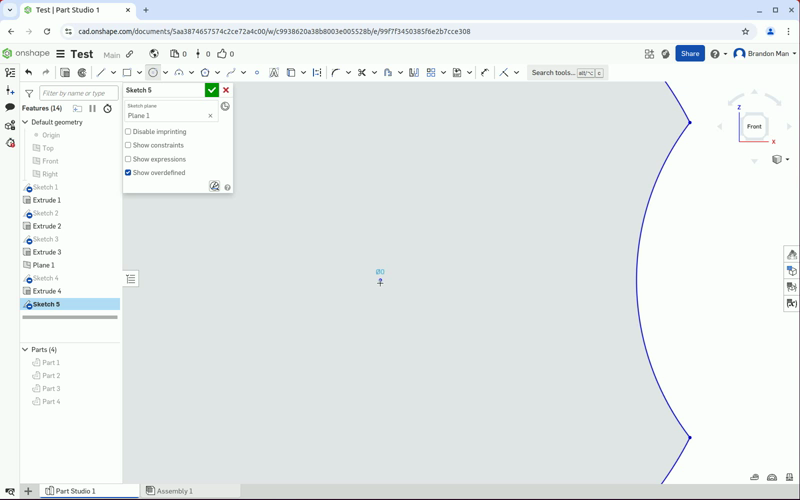
scroll(-6)
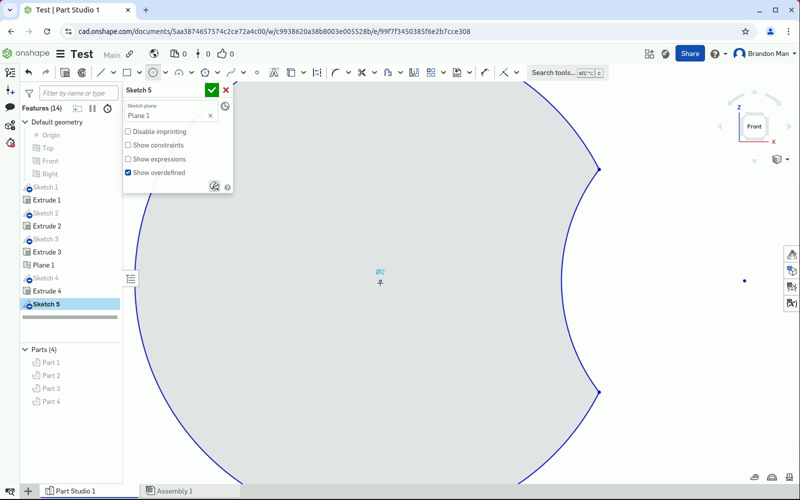
scroll(-6)
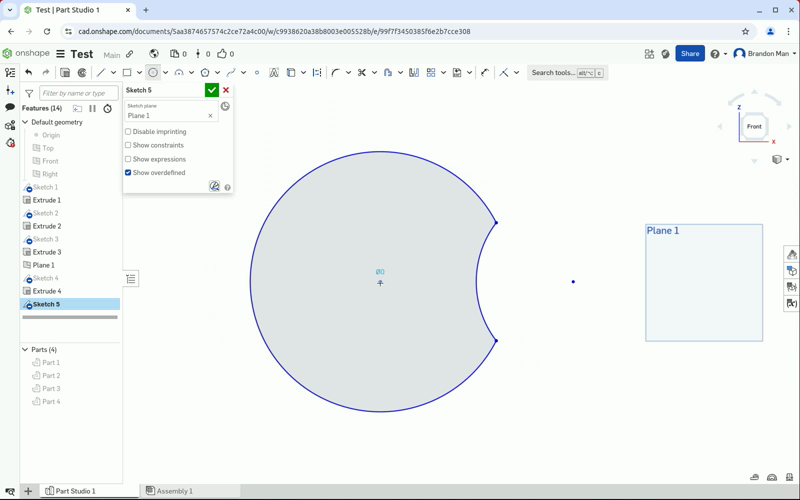
scroll(-6)
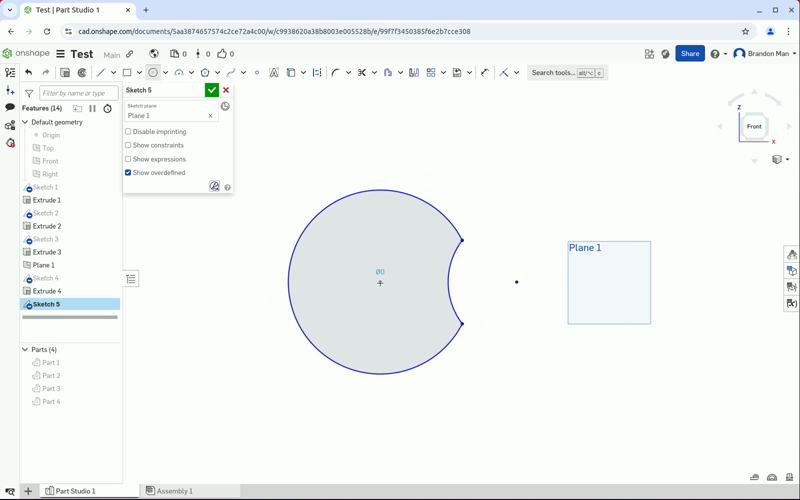
scroll(-6)
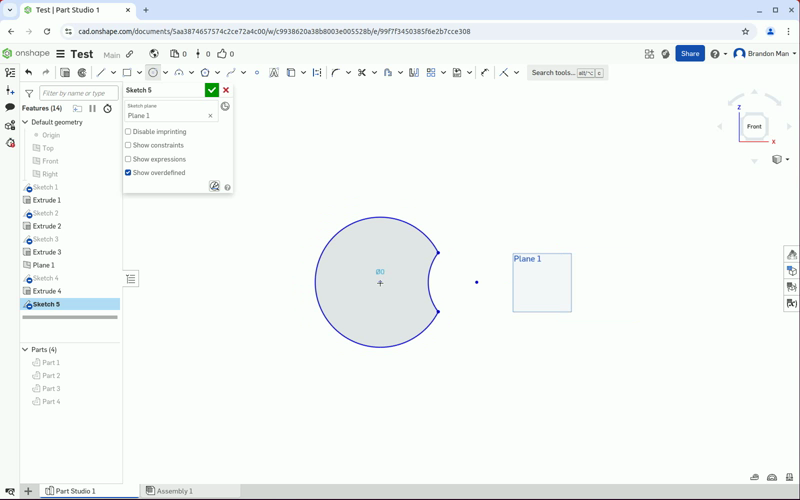
scroll(-6)
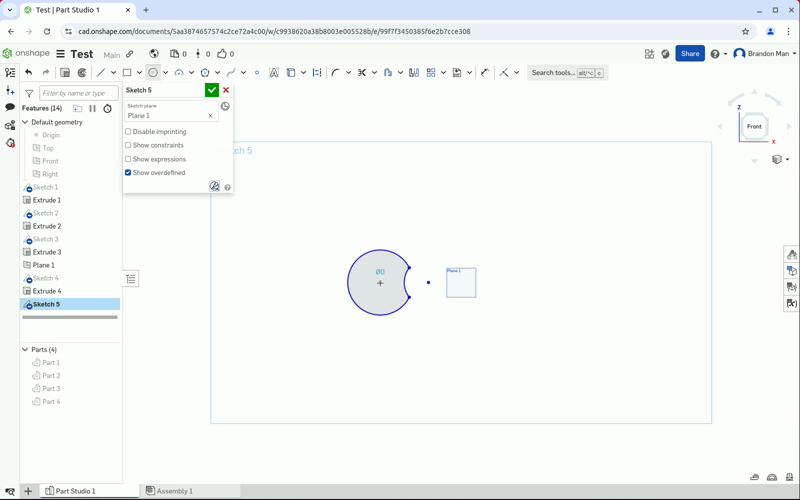
key_up(shift)
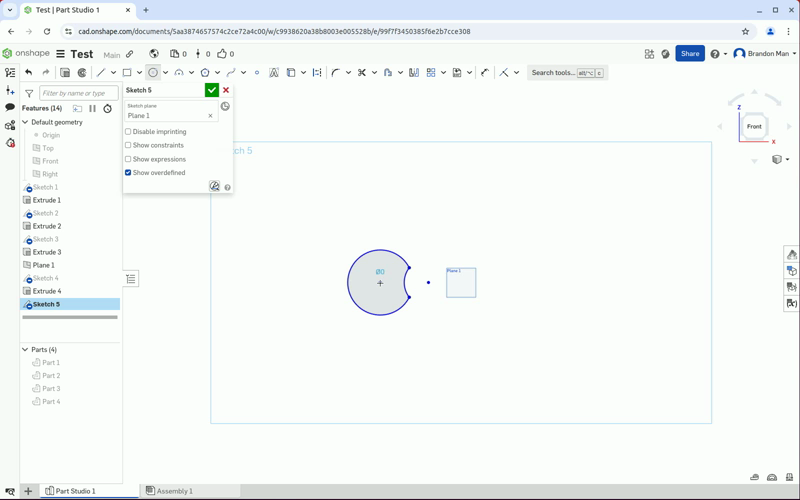
mouse_move(382, 282)
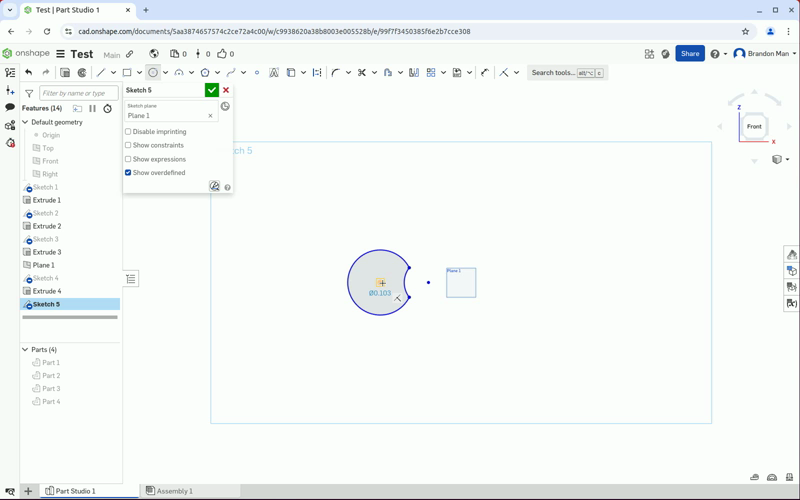
scroll(6)
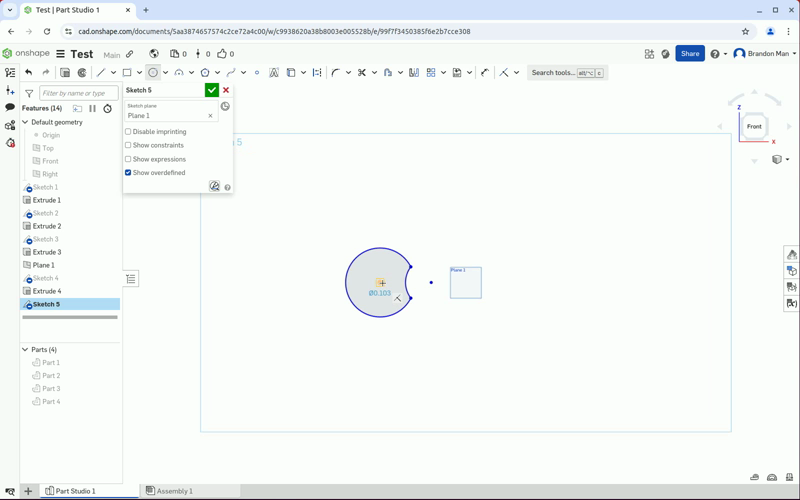
scroll(6)
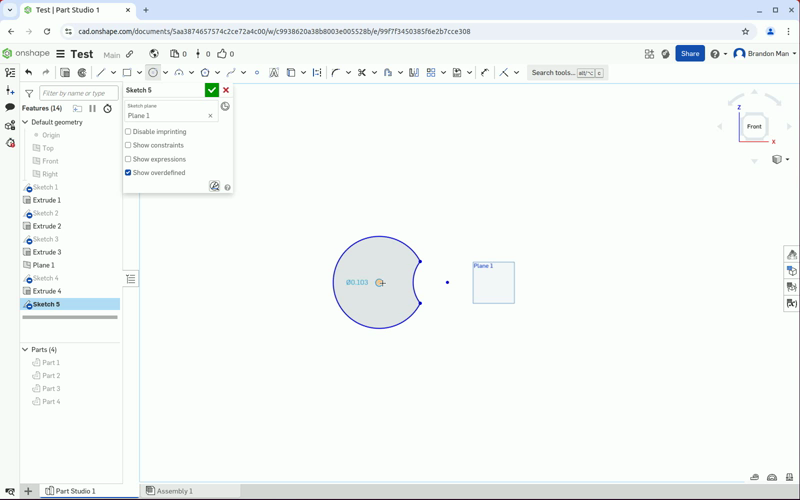
scroll(6)
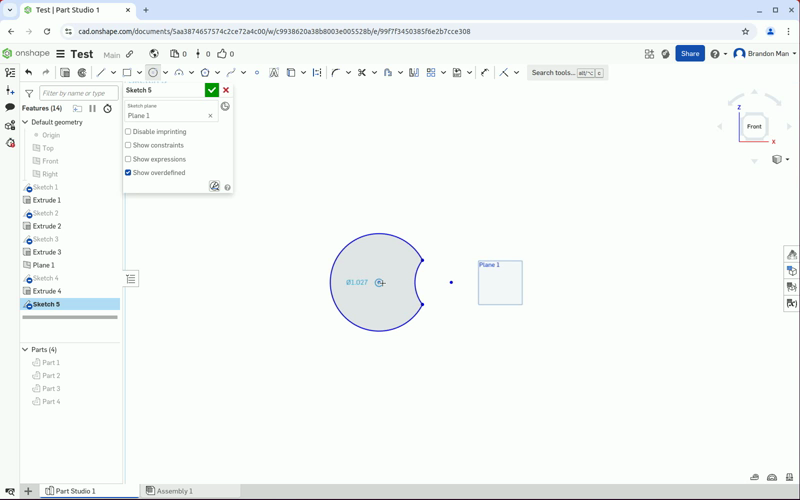
scroll(6)
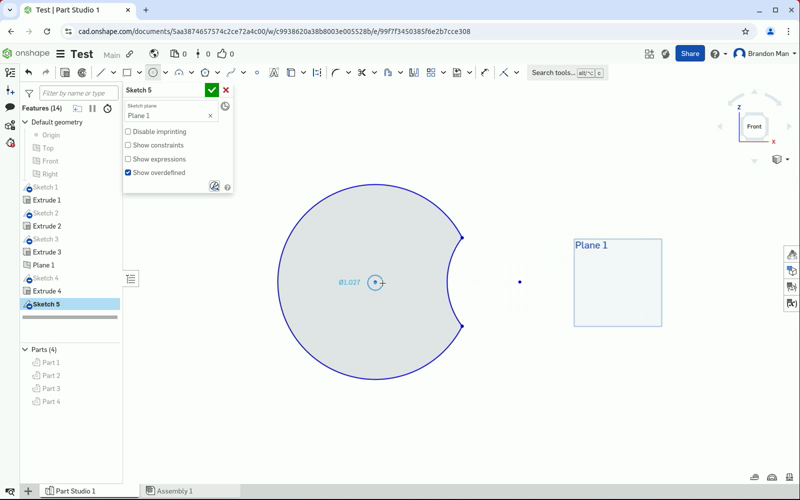
scroll(6)
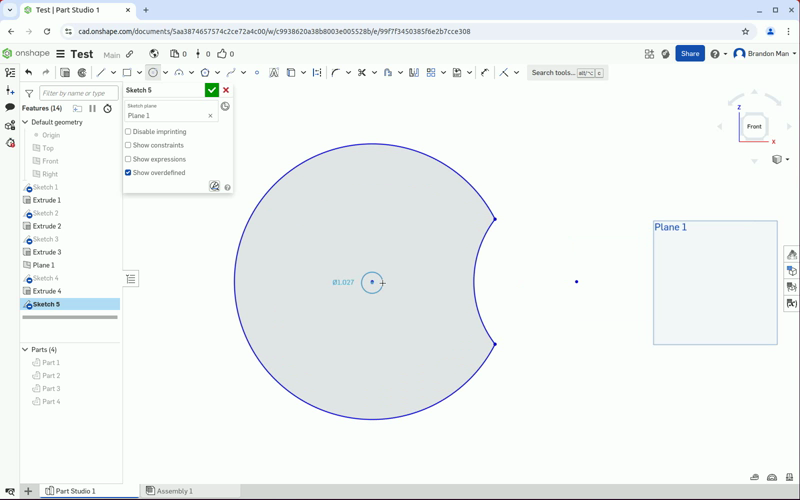
scroll(6)
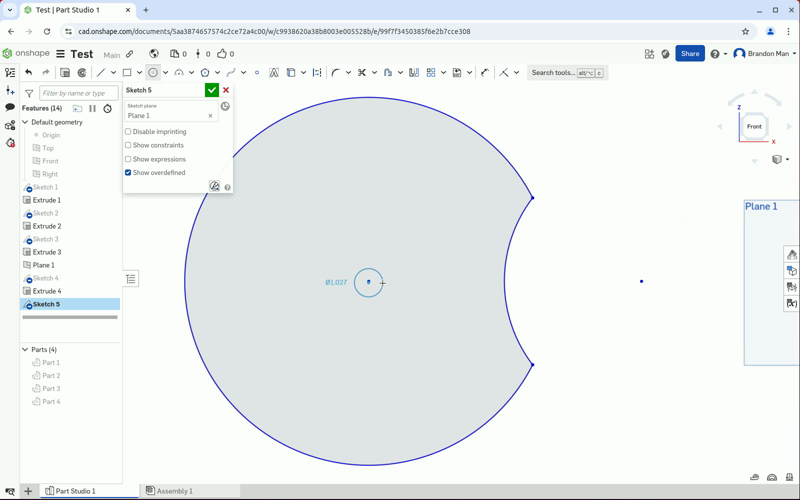
scroll(6)
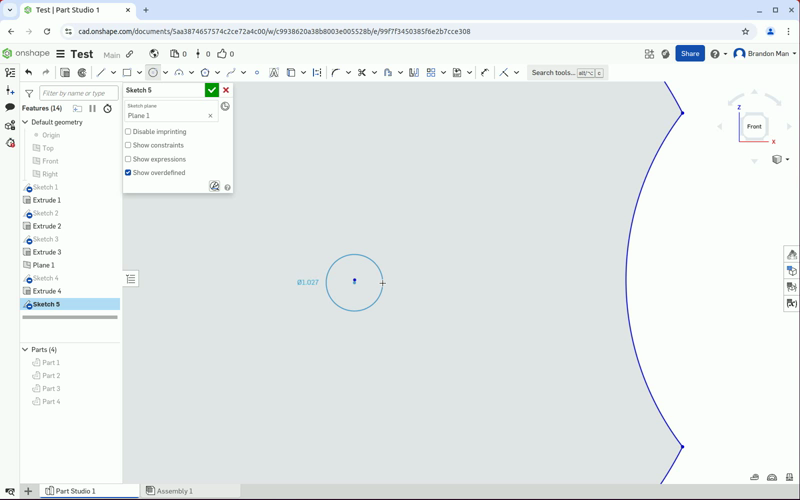
click(382, 282)
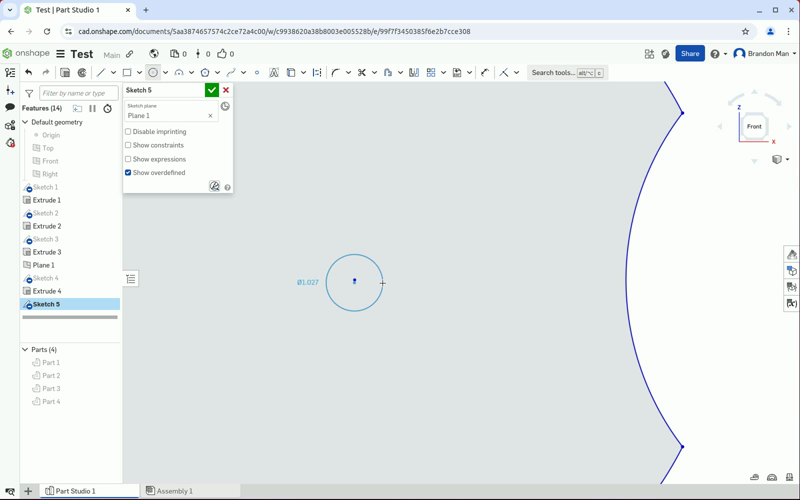
scroll(-6)
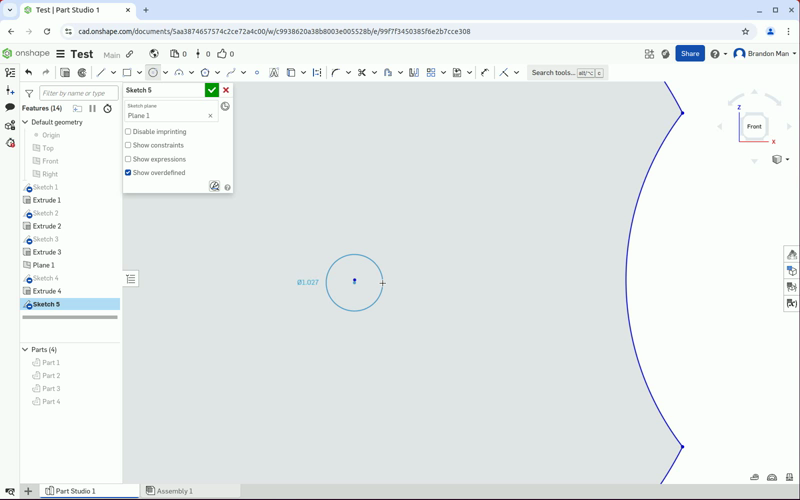
scroll(-6)
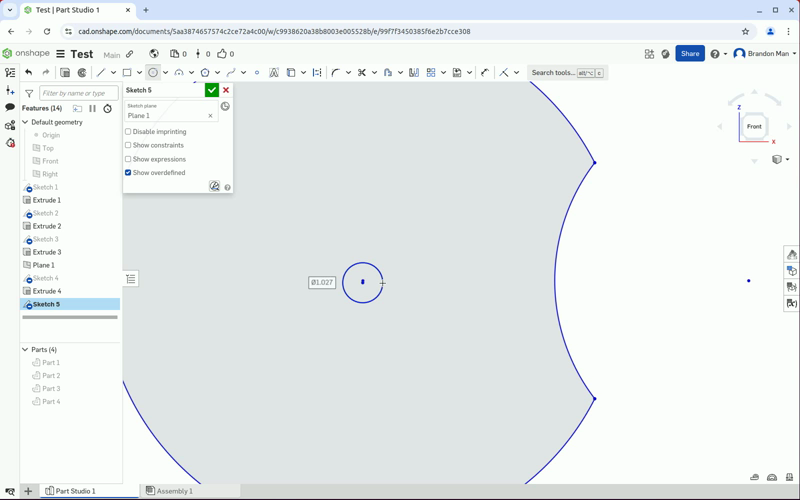
scroll(-6)
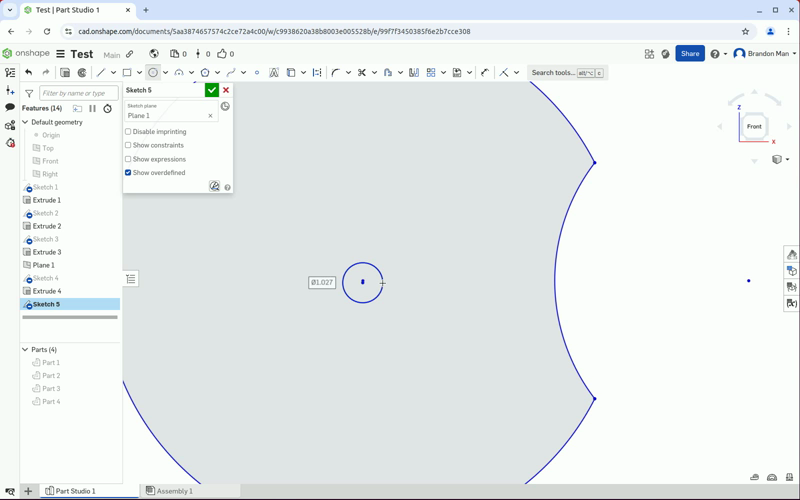
scroll(-6)
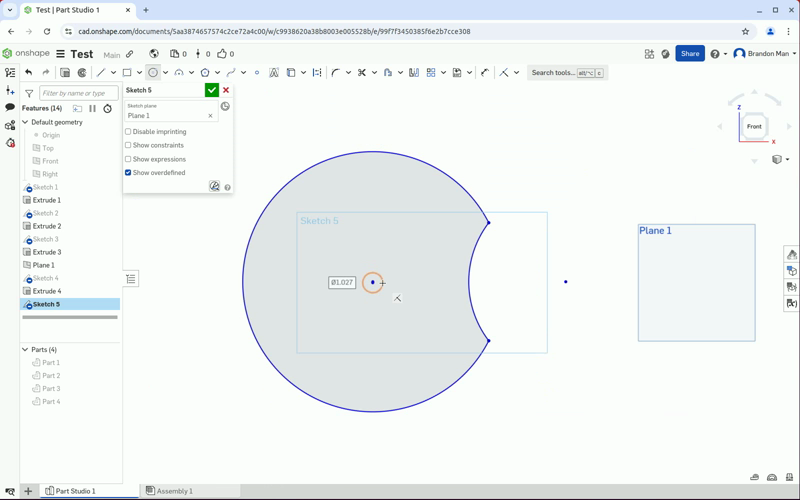
scroll(-6)
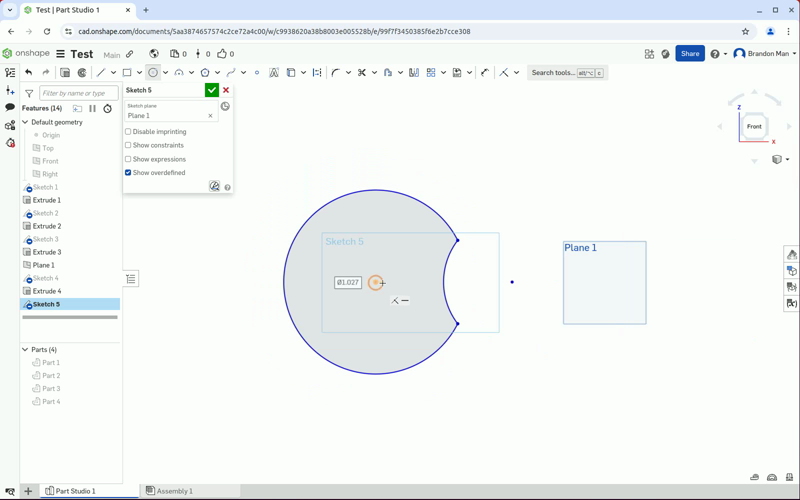
scroll(-6)
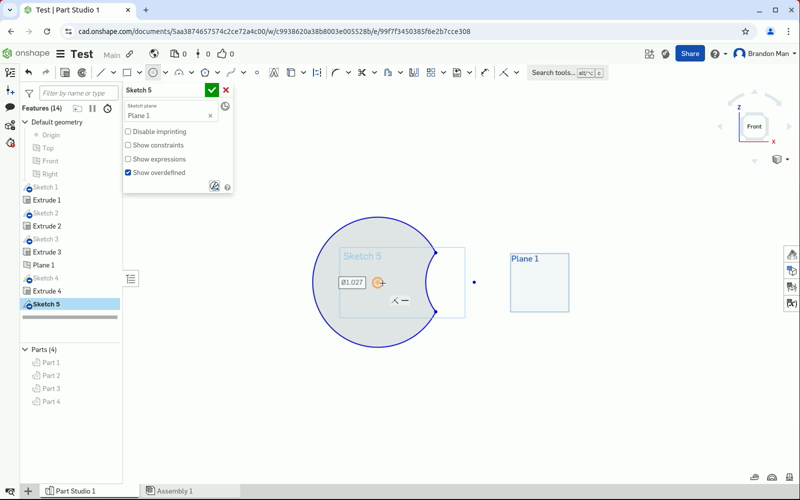
scroll(-6)
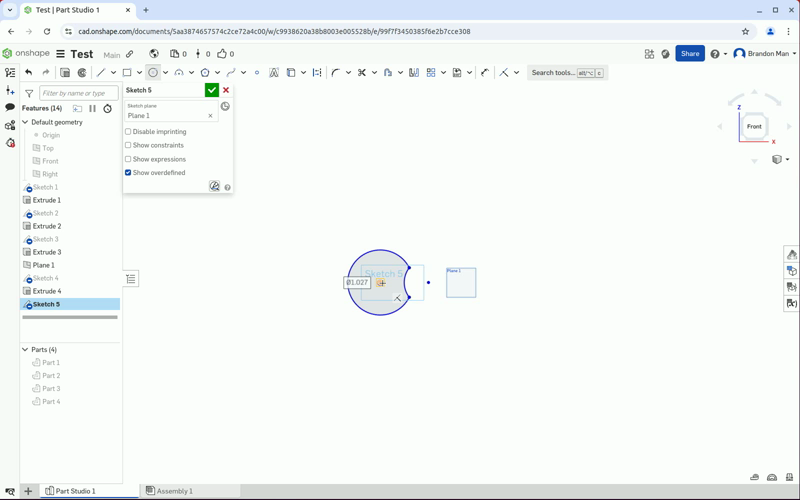
key(esc)
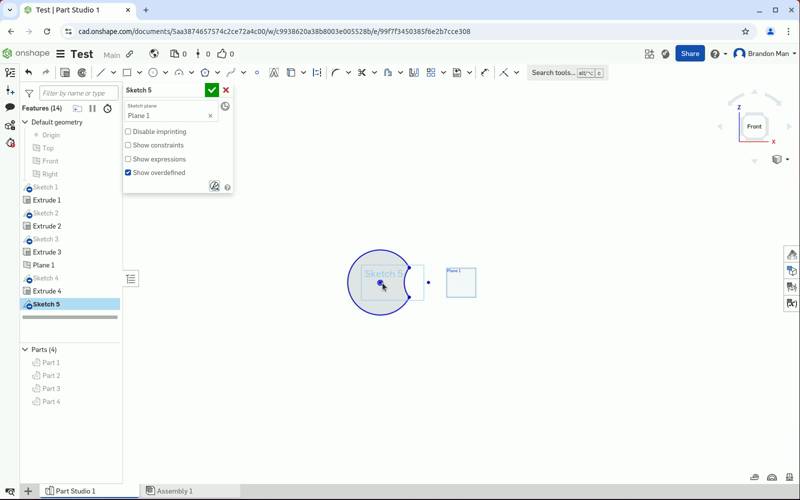
mouse_move(367, 287)
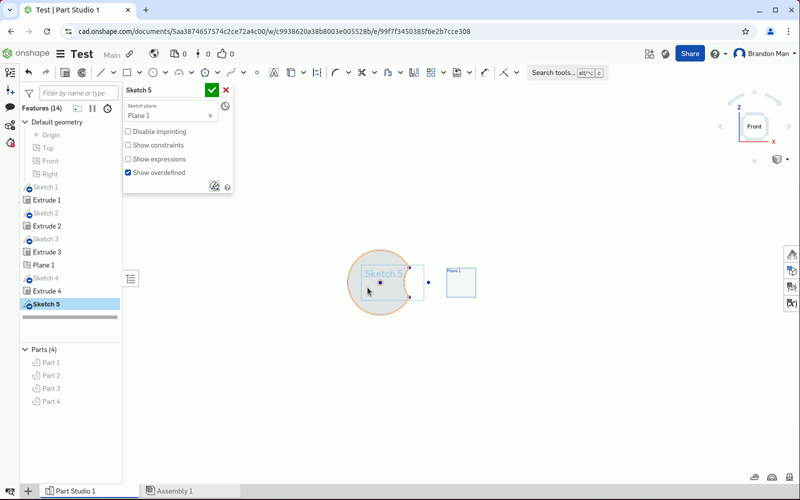
click(367, 287)
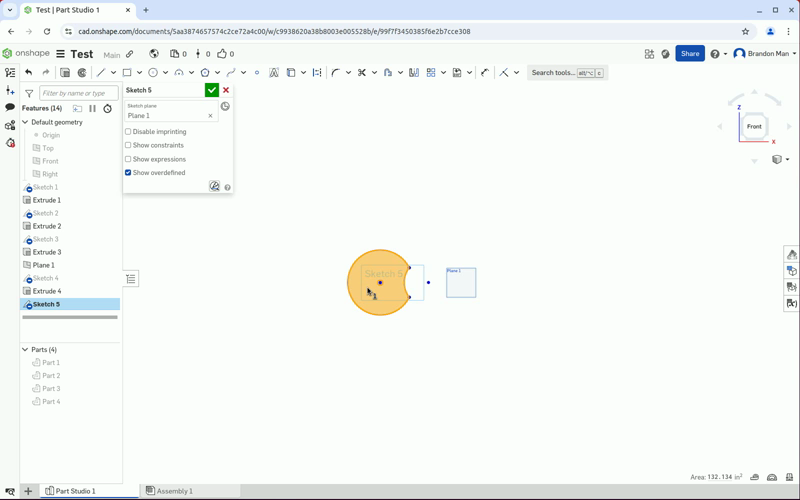
mouse_move(73, 352)
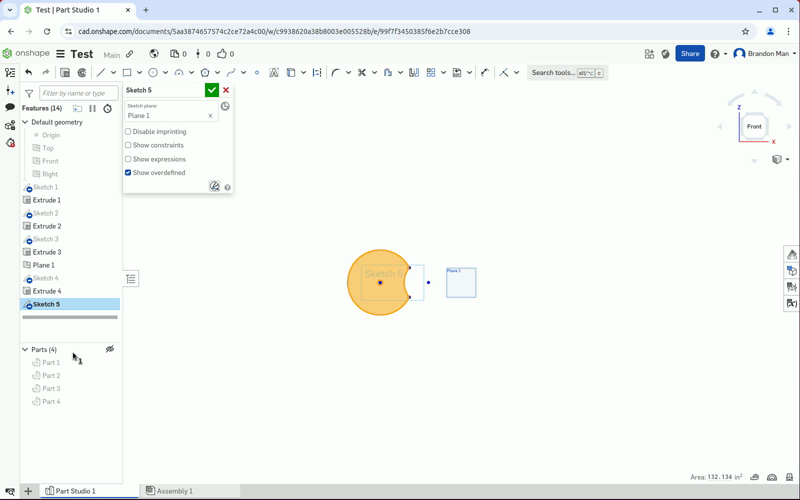
key(shift+y)
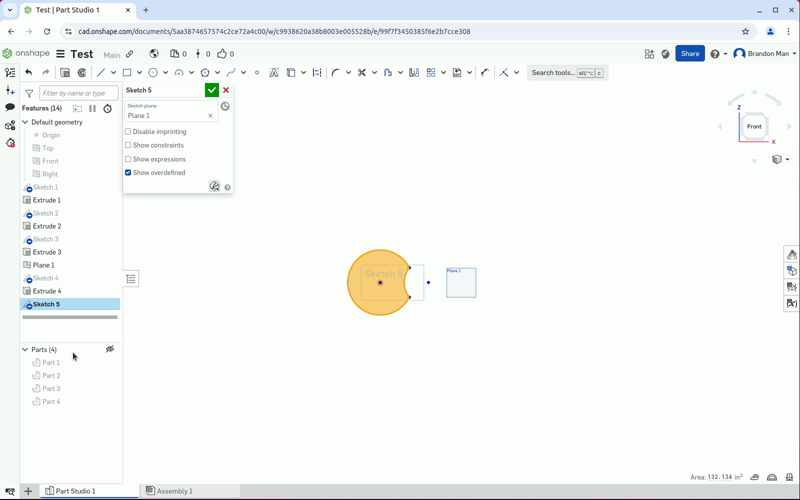
key(shift+e)
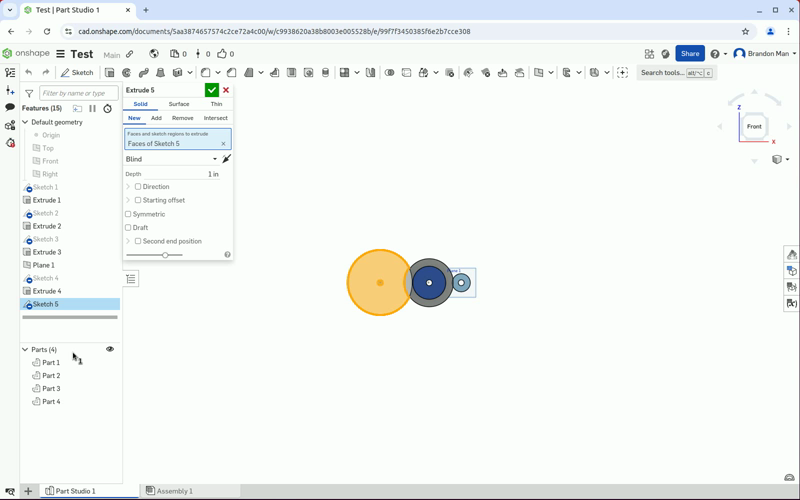
mouse_move(143, 106)
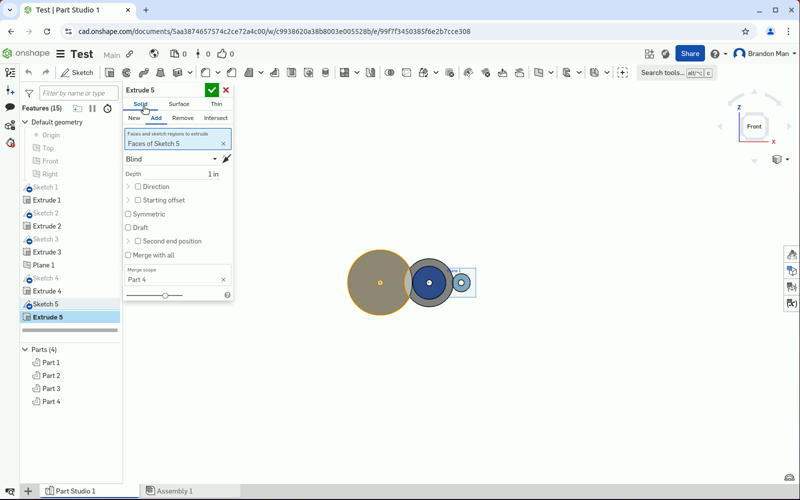
click(143, 106)
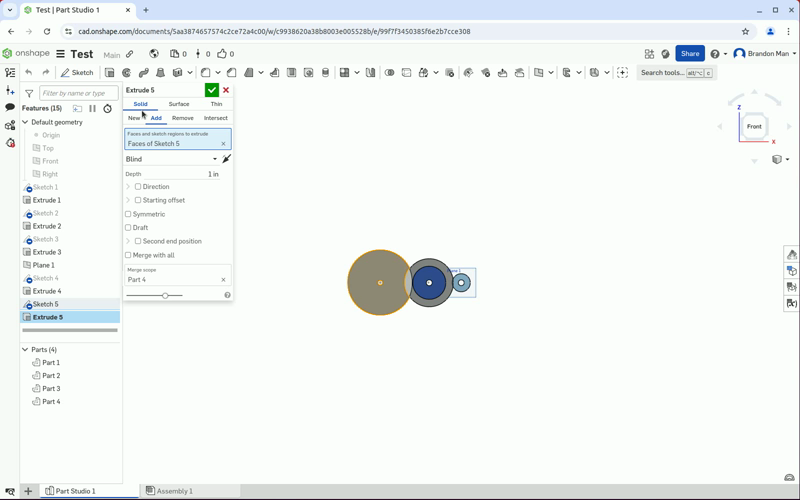
mouse_move(137, 120)
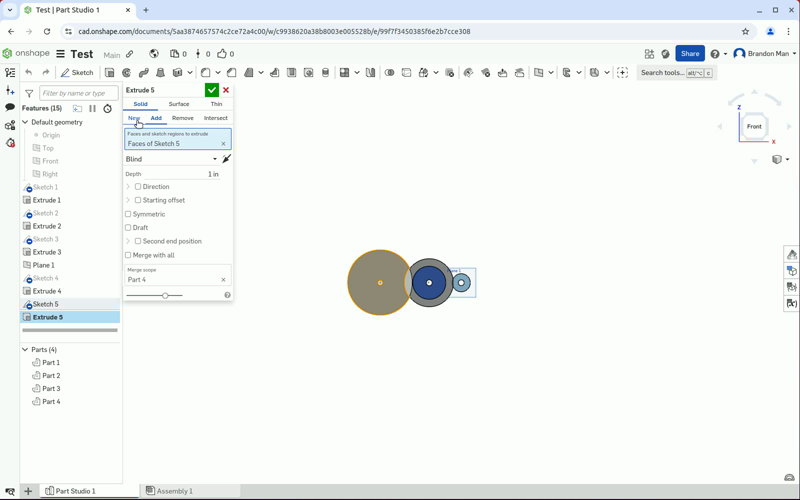
click(137, 120)
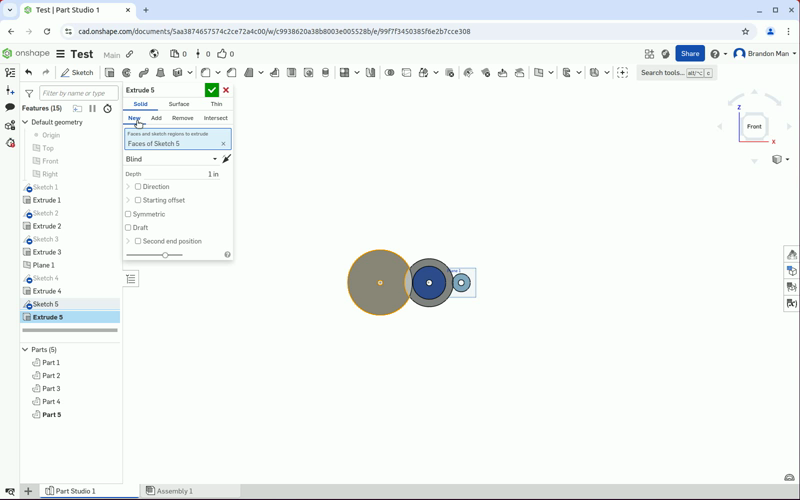
key(tab, 4)
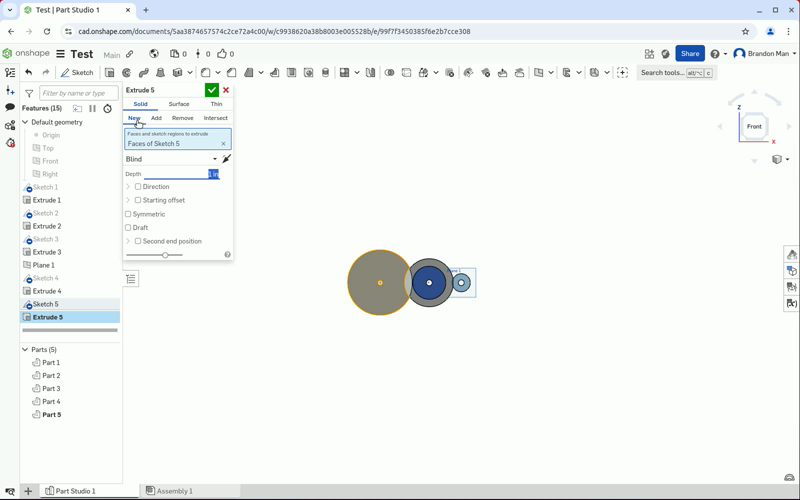
text(0.963)
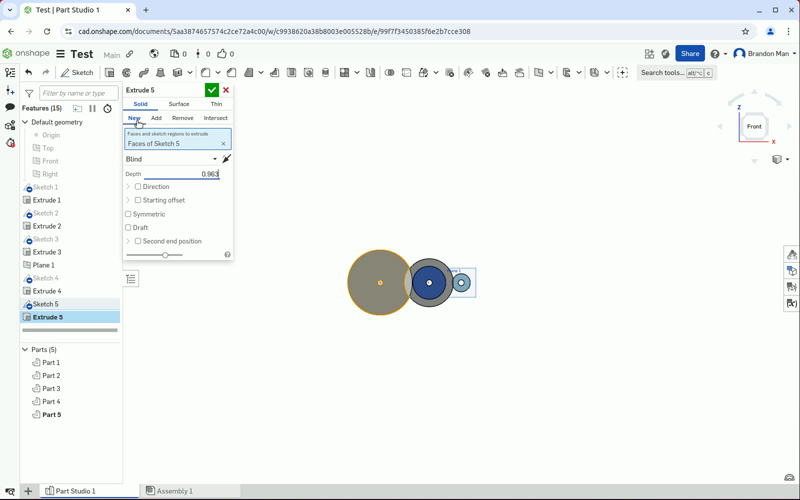
key(enter)
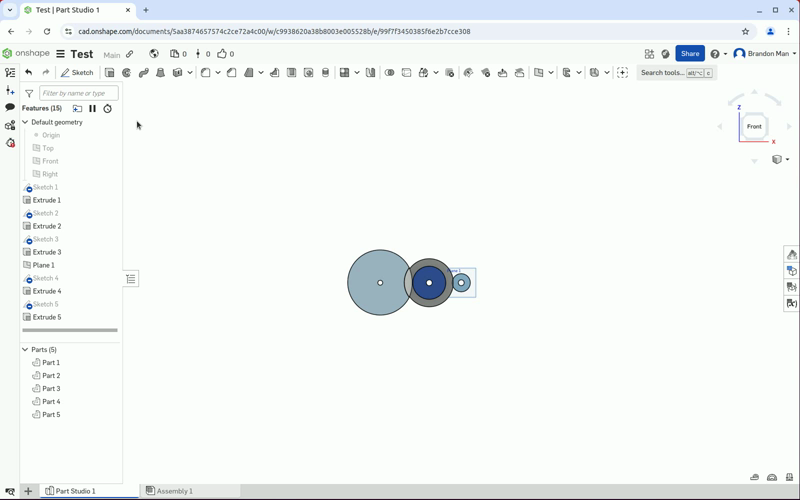
key(shift+h)
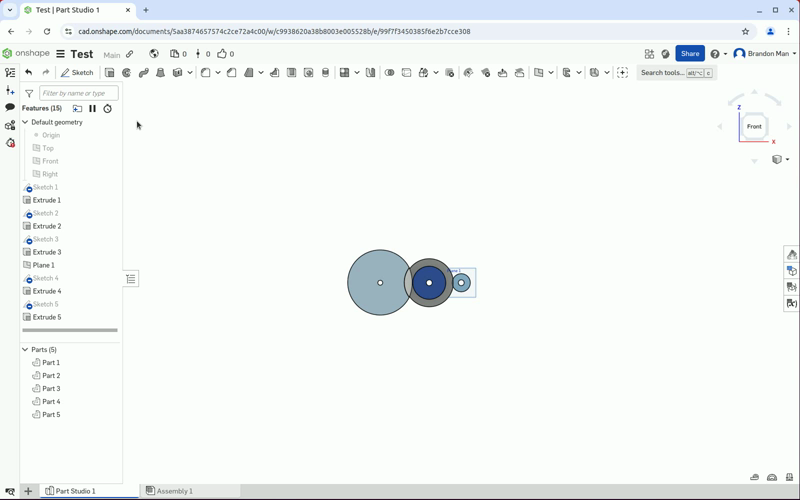
key(shift+h)
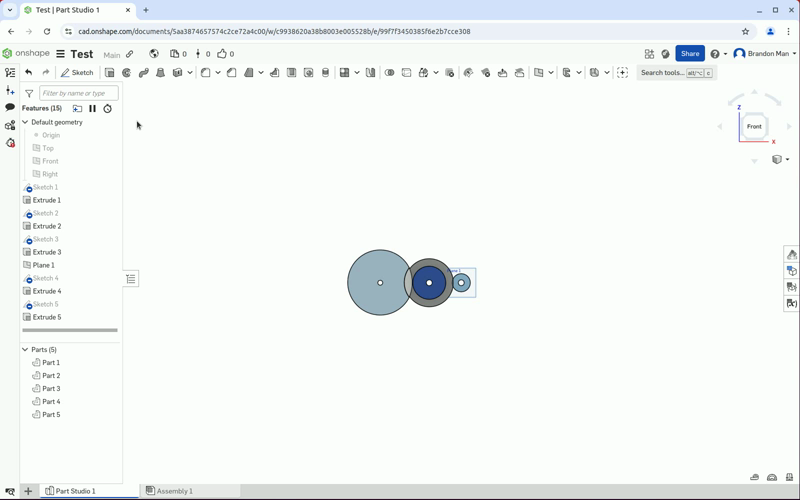
mouse_move(73, 189)
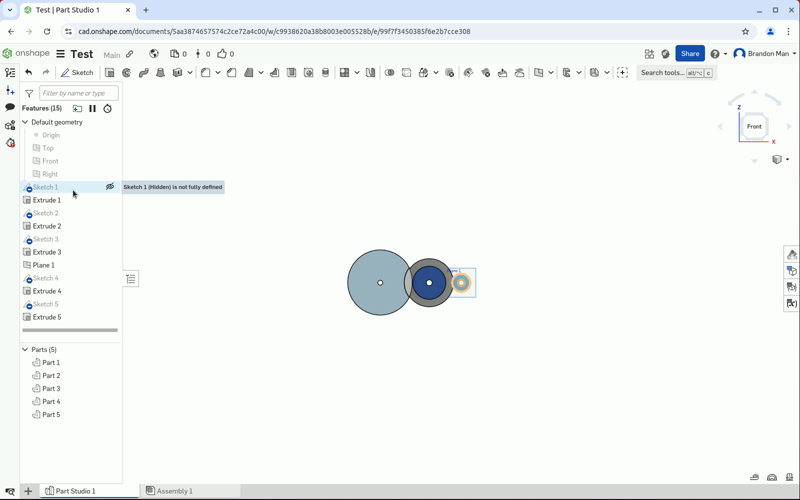
click(73, 189)
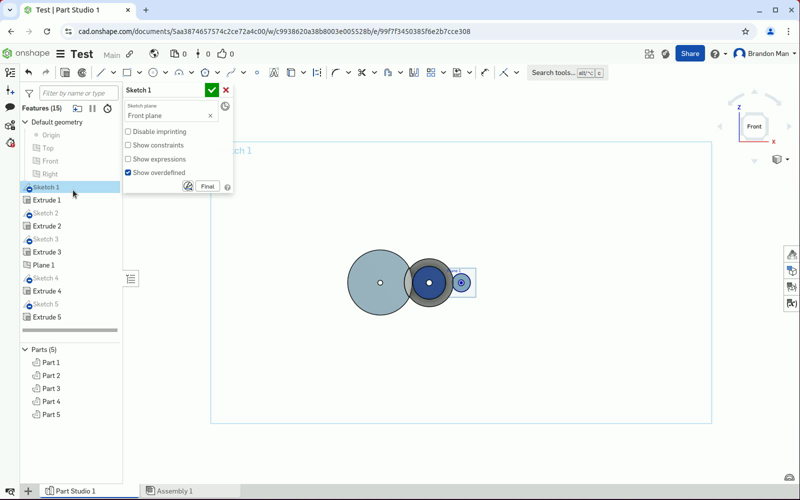
mouse_move(229, 92)
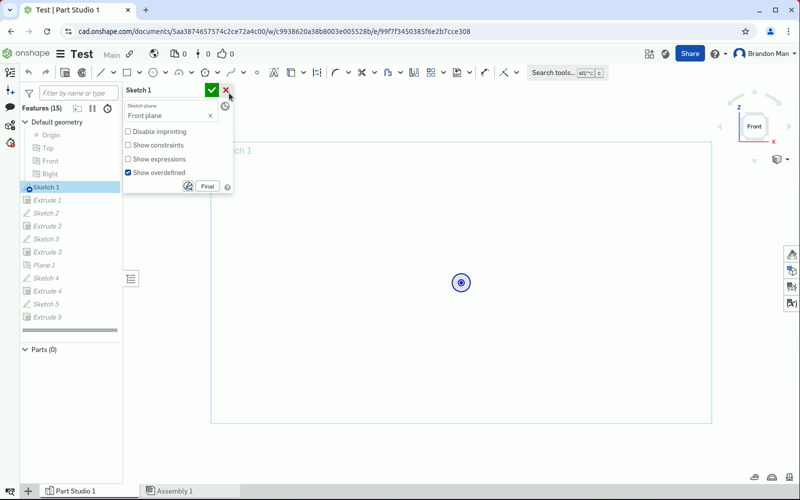
click(229, 92)
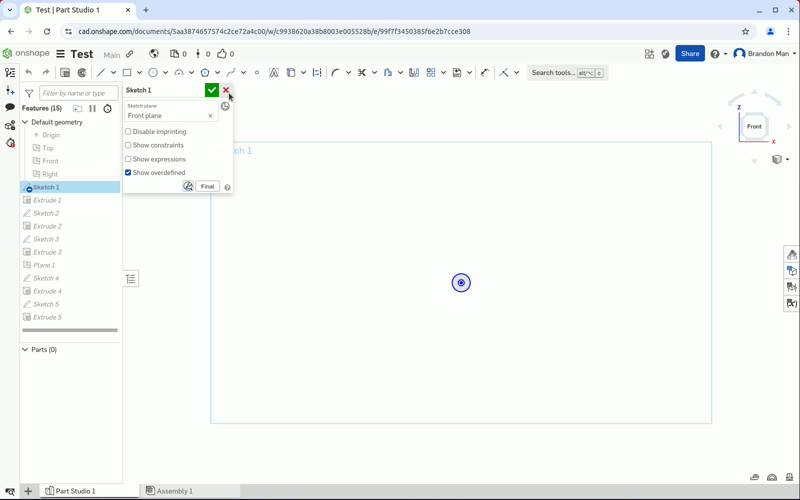
key(shift+s)
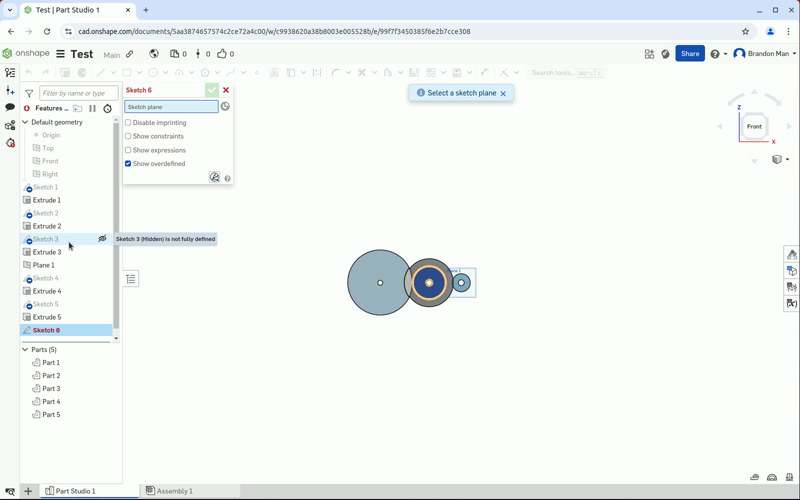
scroll(3)
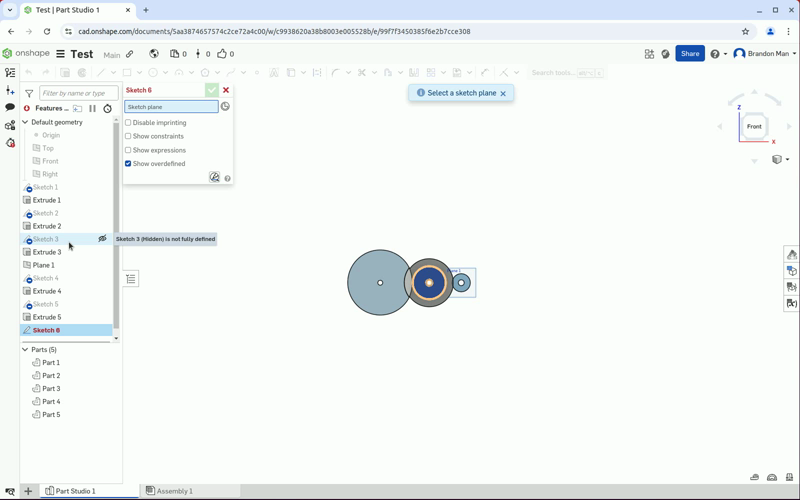
mouse_move(69, 163)
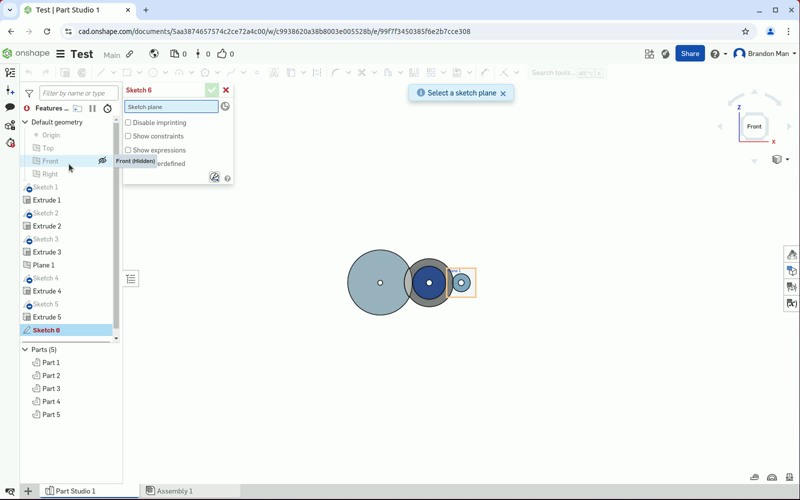
click(69, 163)
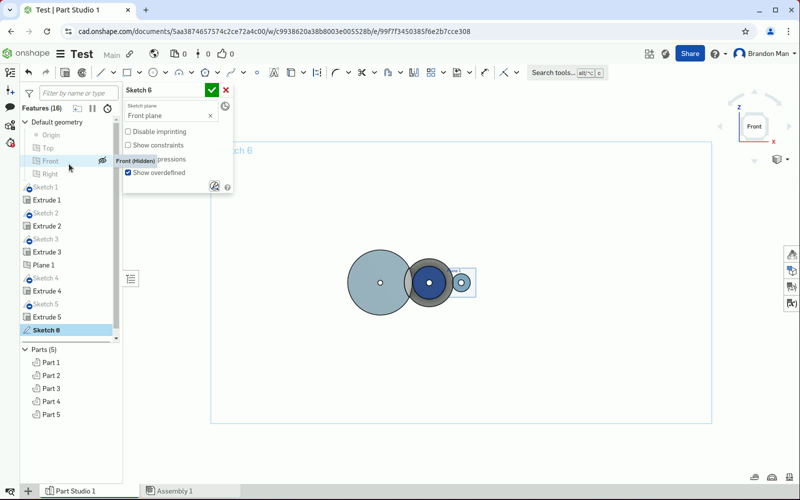
mouse_move(73, 352)
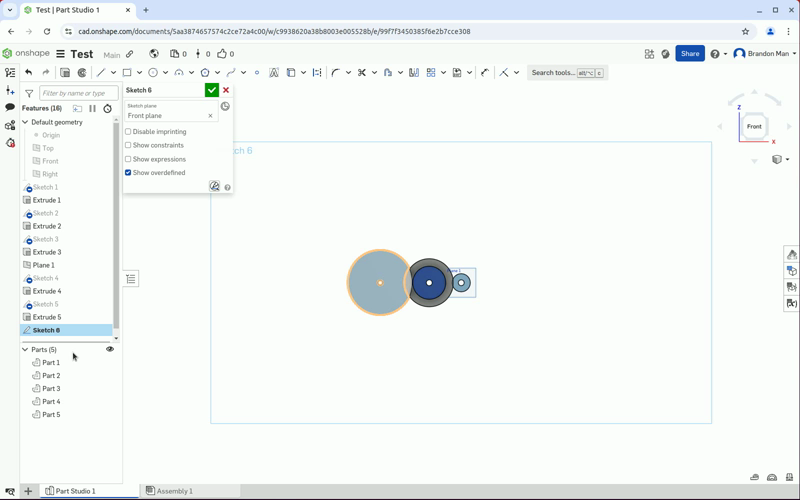
key(y)
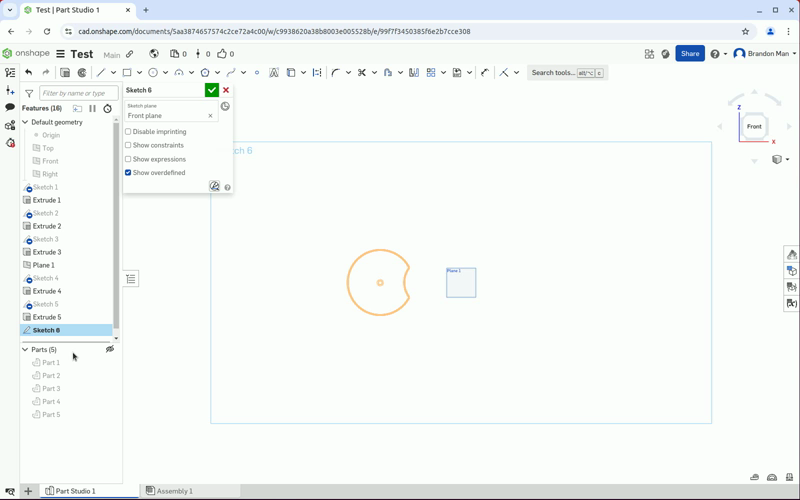
key(c)
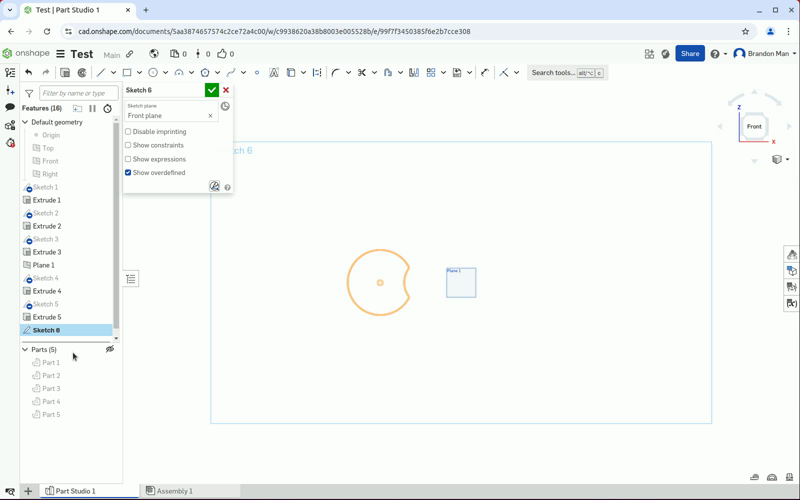
key_down(shift)
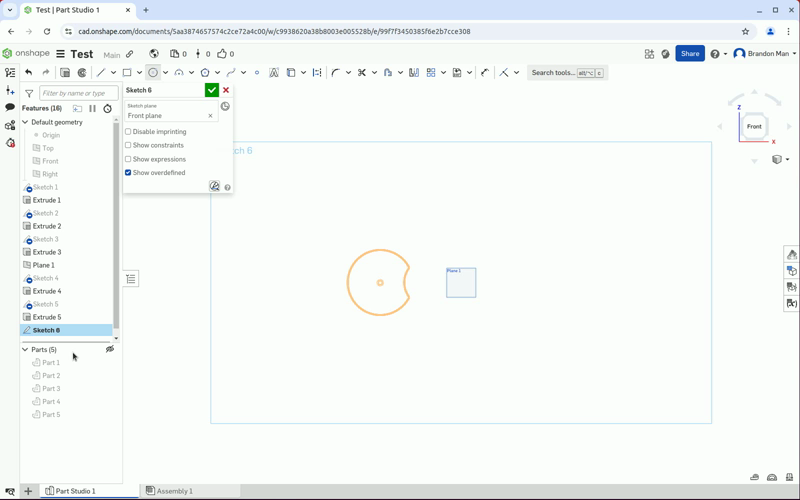
mouse_move(493, 282)
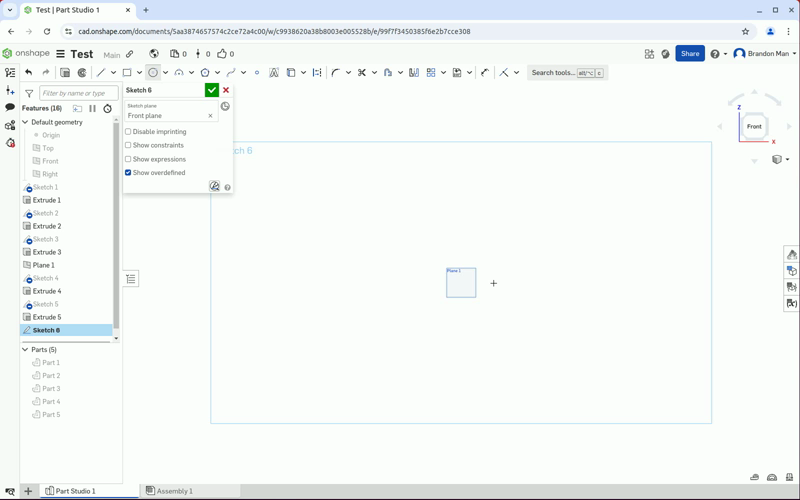
click(493, 282)
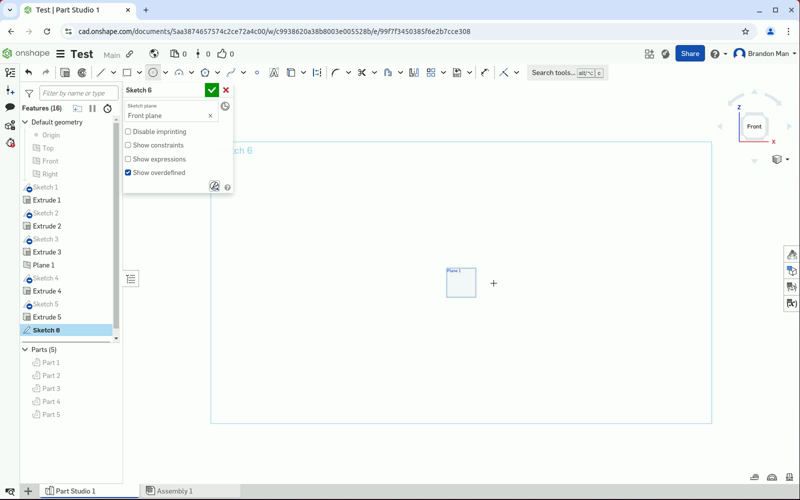
key_up(shift)
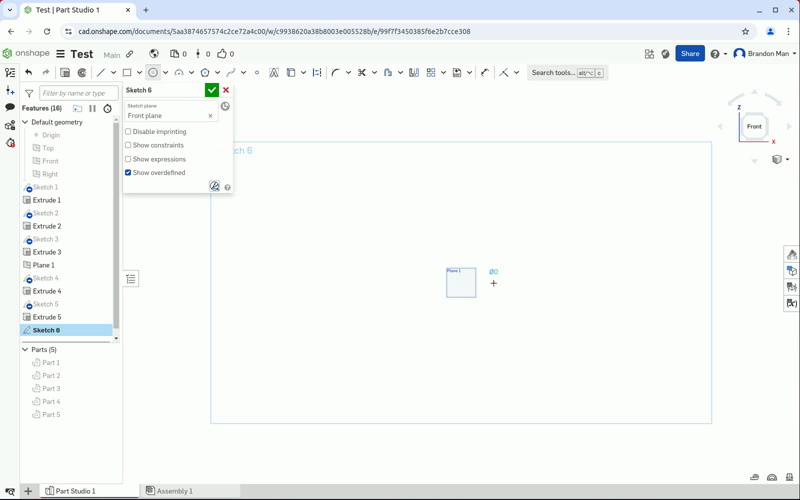
mouse_move(517, 282)
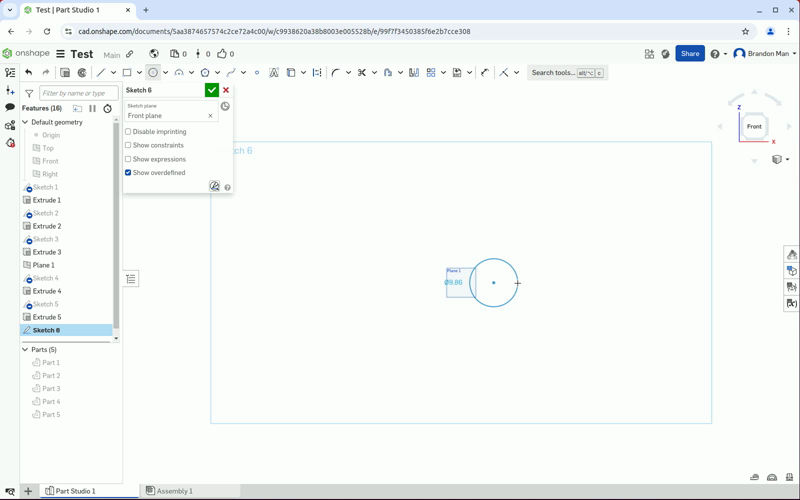
click(517, 282)
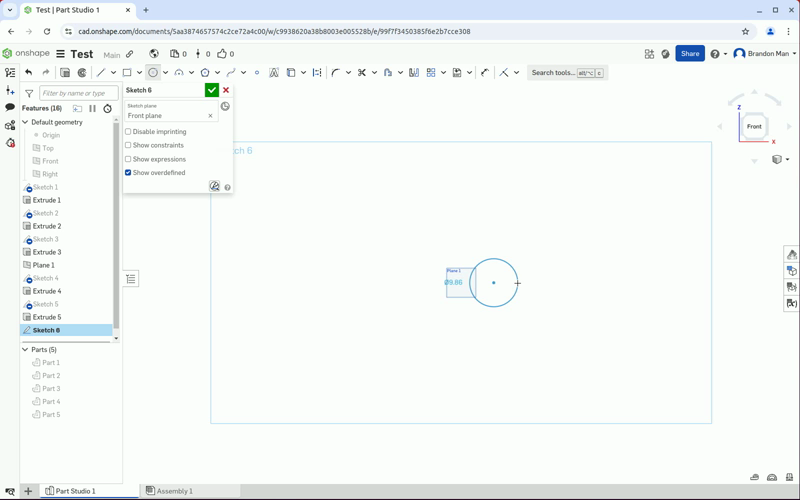
key(esc)
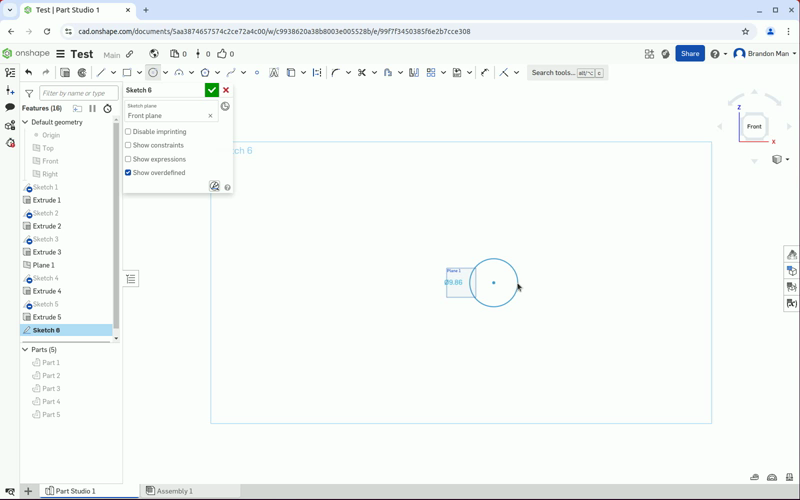
key(c)
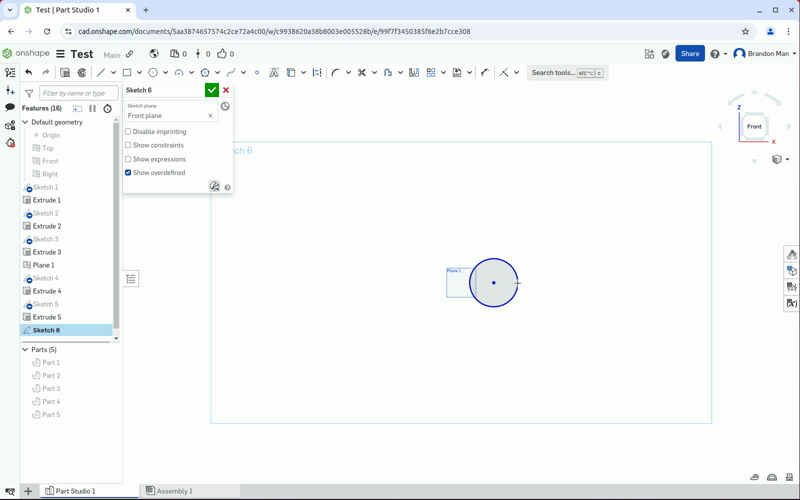
key_down(shift)
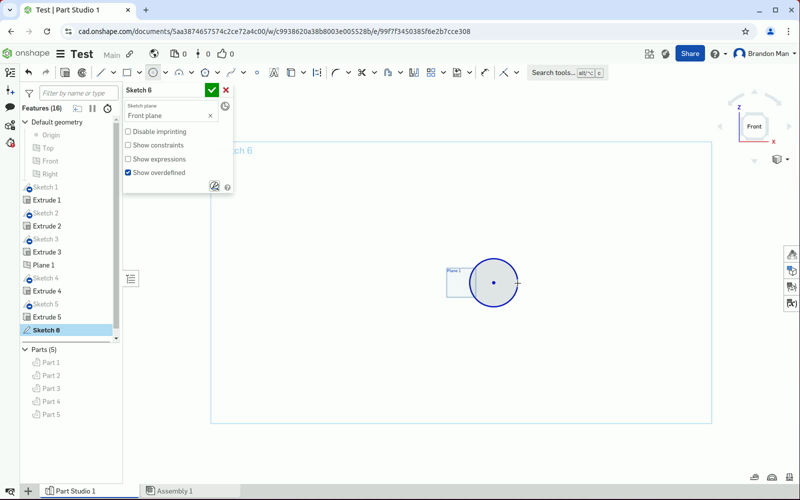
mouse_move(493, 282)
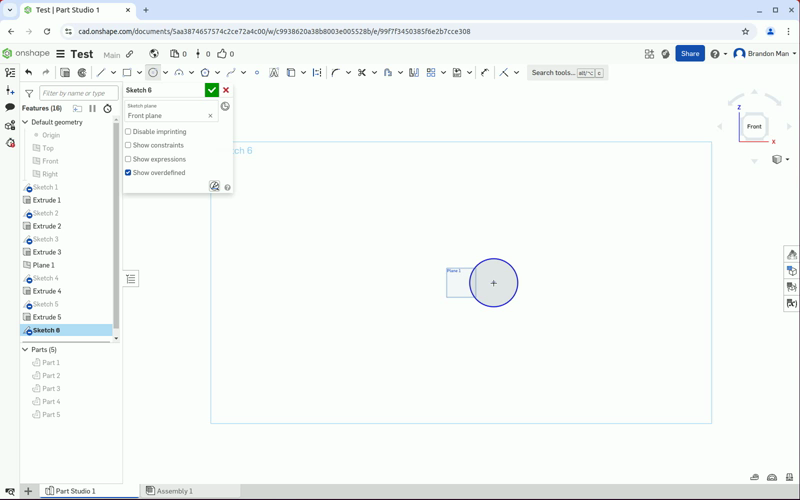
click(493, 282)
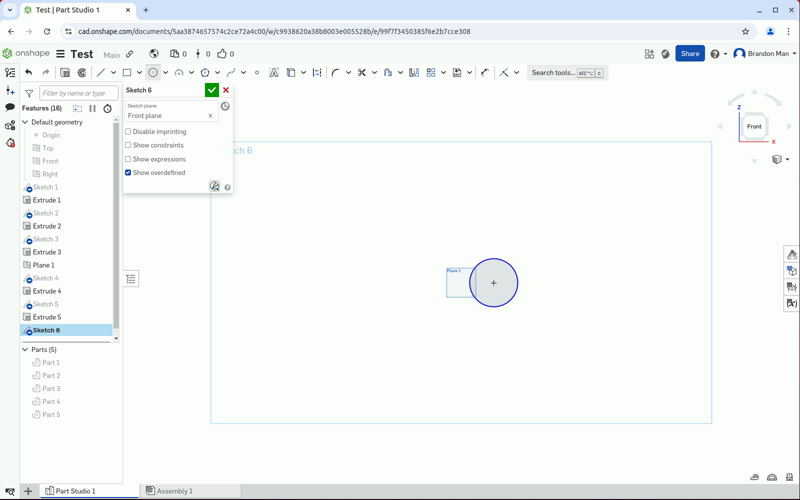
key_up(shift)
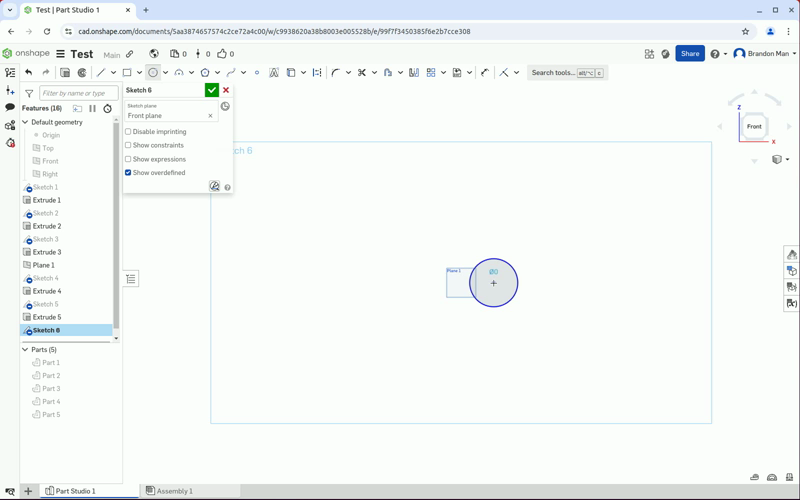
mouse_move(510, 282)
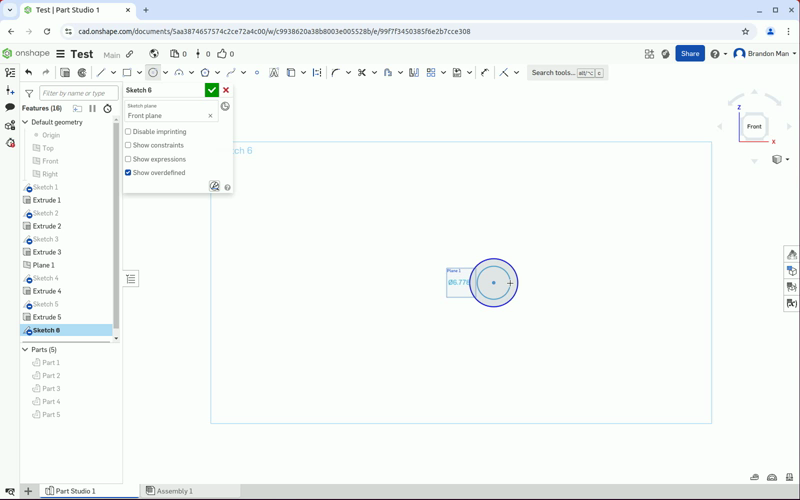
click(510, 282)
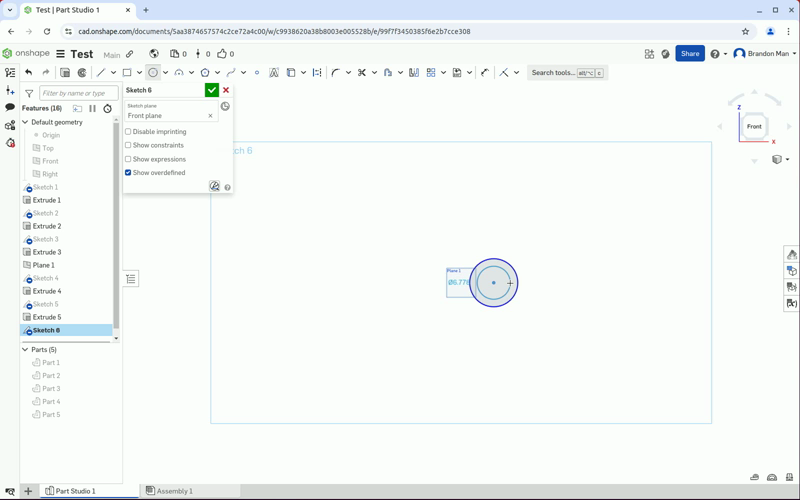
key(esc)
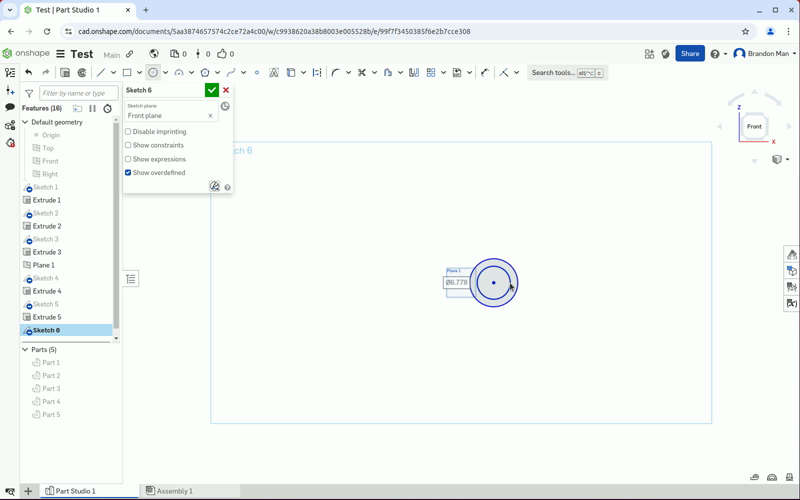
mouse_move(478, 269)
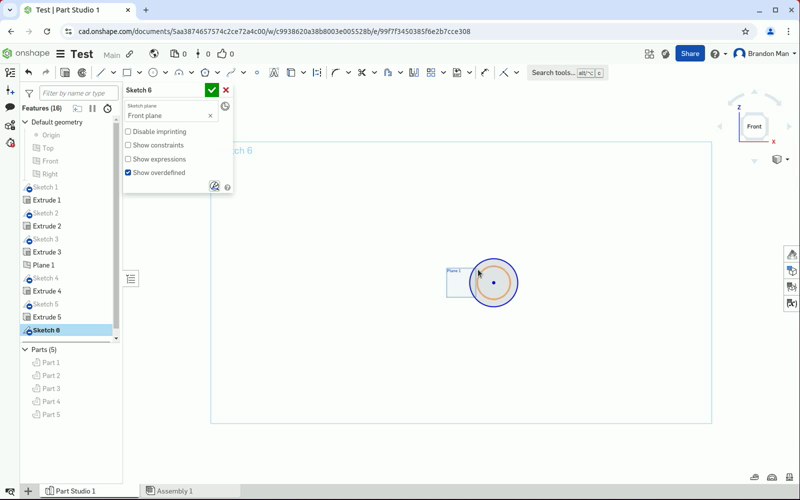
scroll(6)
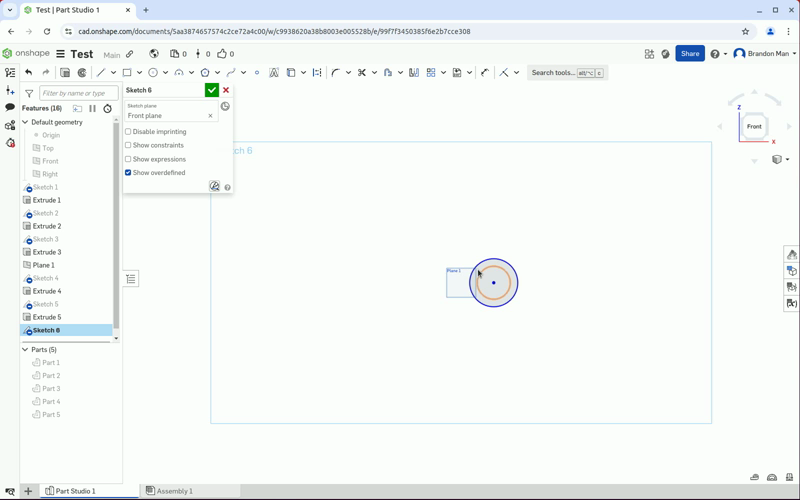
scroll(6)
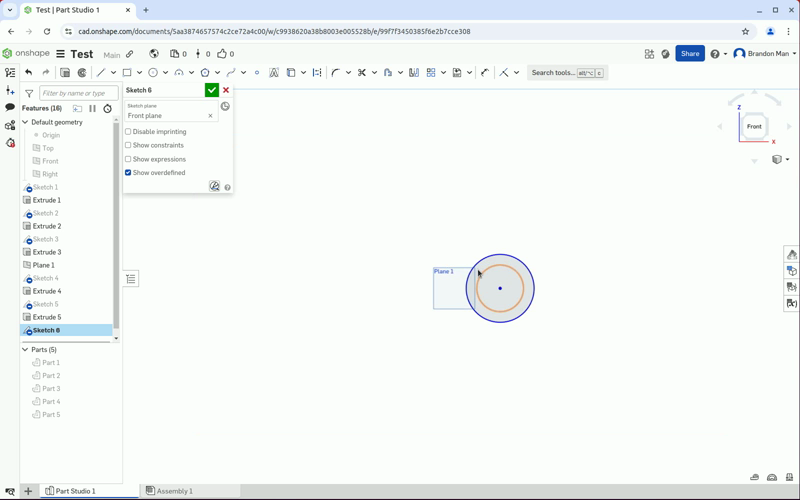
scroll(6)
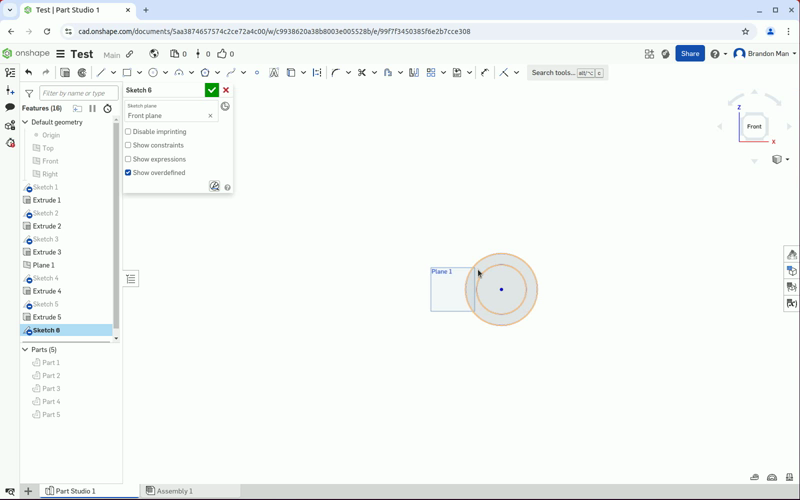
scroll(6)
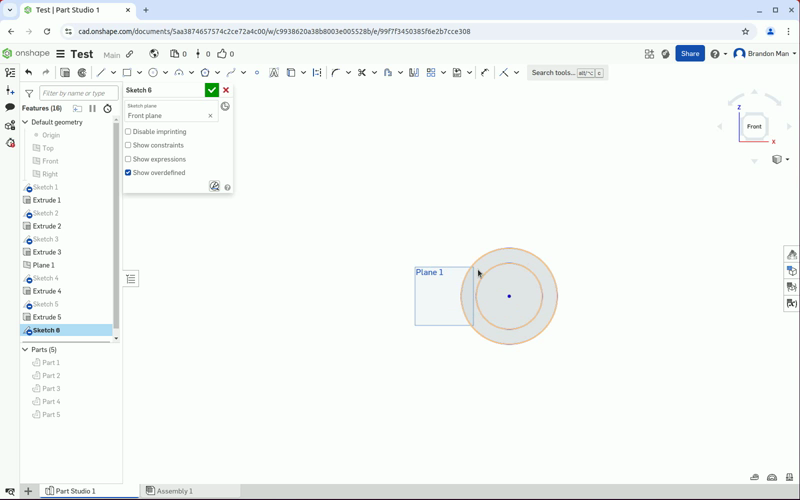
scroll(6)
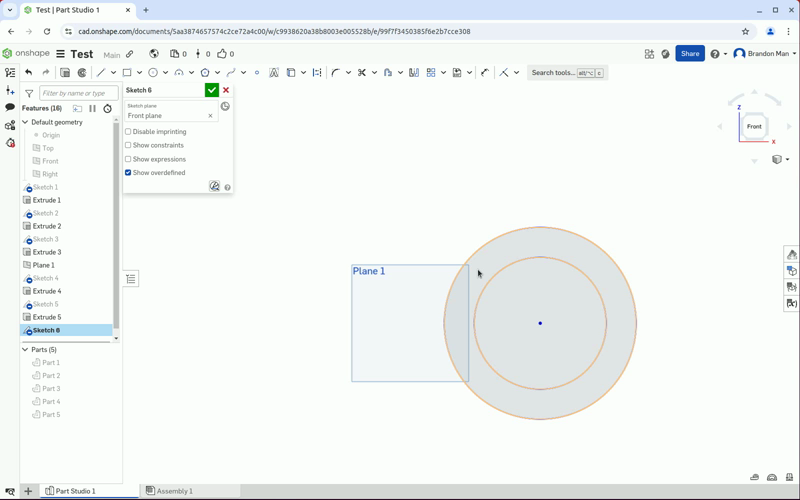
scroll(6)
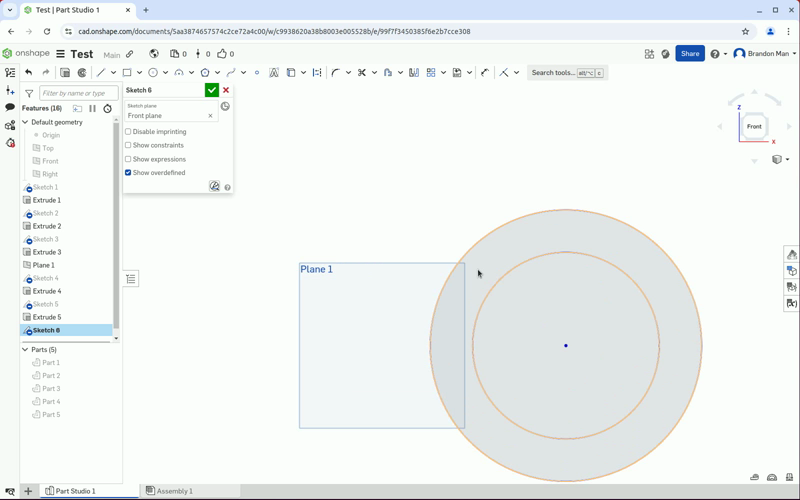
scroll(6)
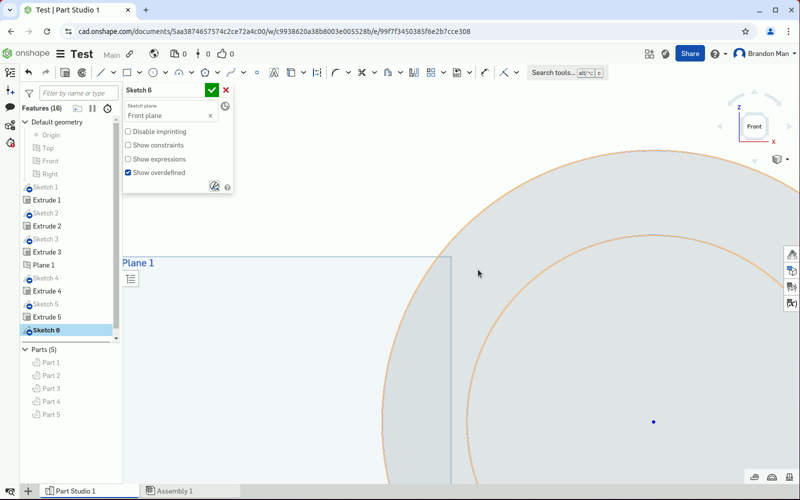
click(478, 269)
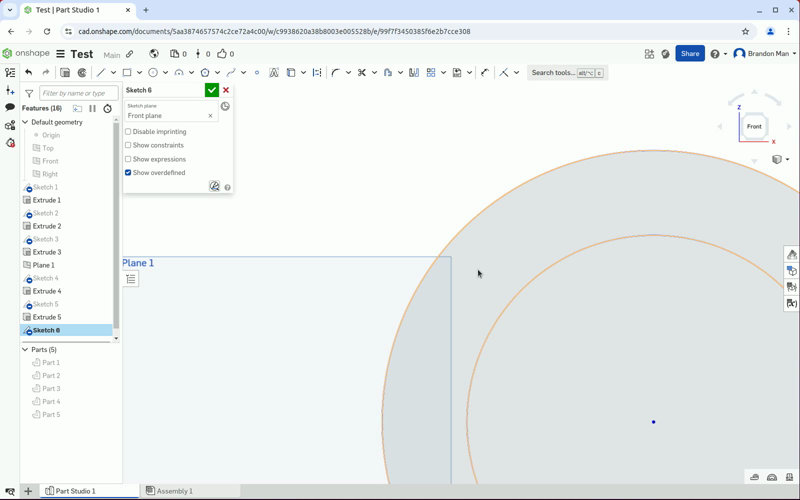
scroll(-6)
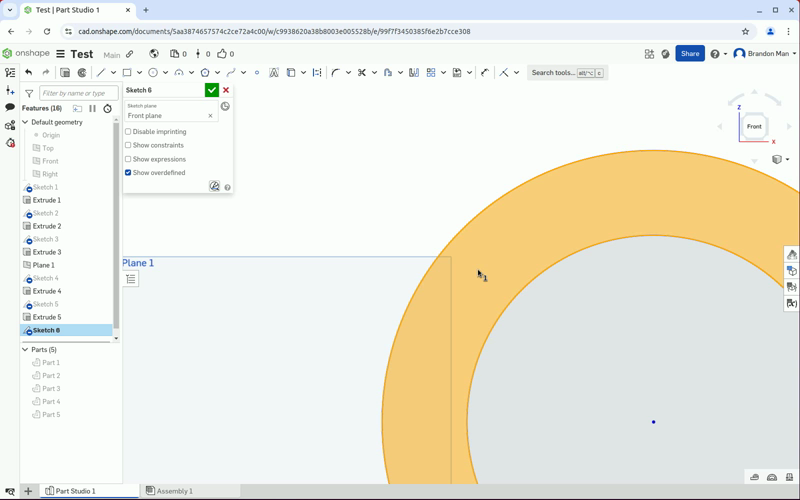
scroll(-6)
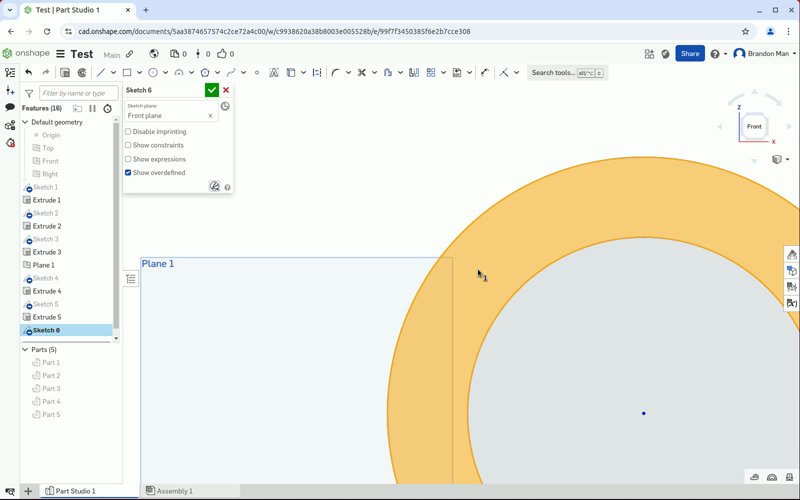
scroll(-6)
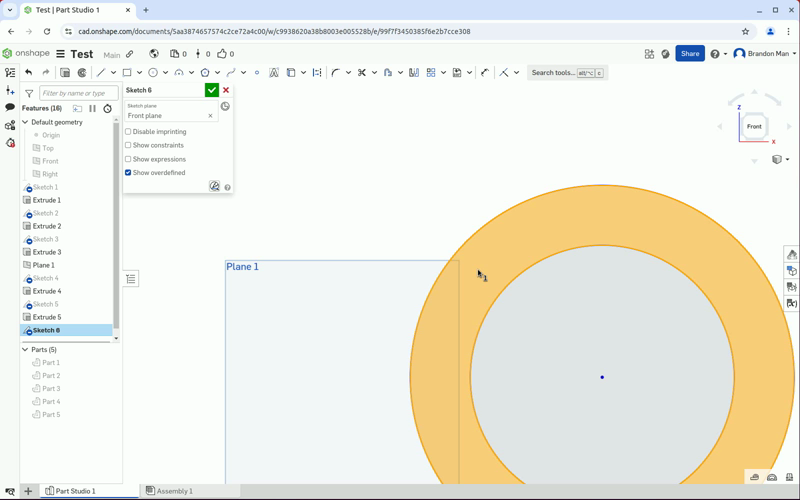
scroll(-6)
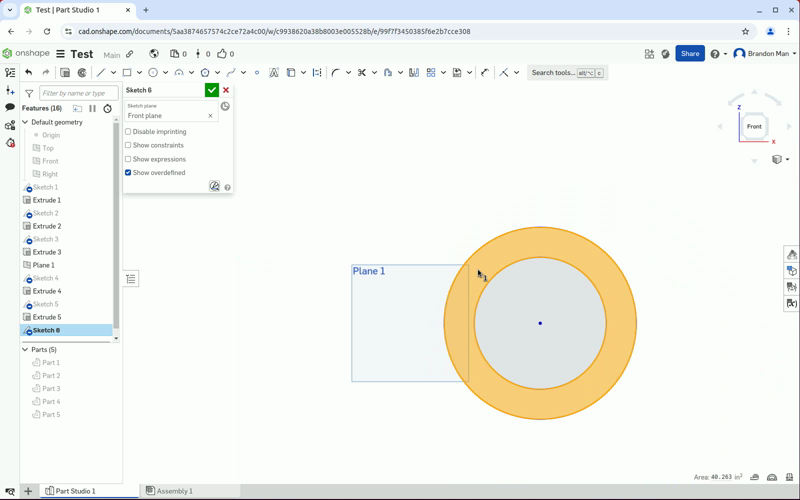
scroll(-6)
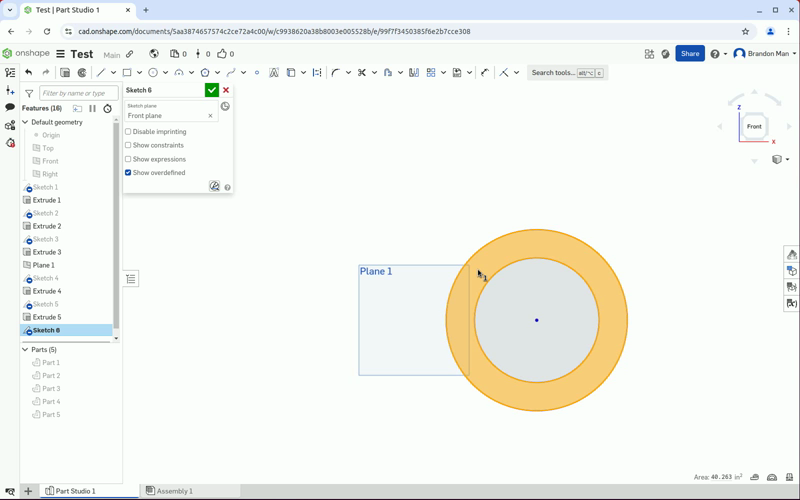
scroll(-6)
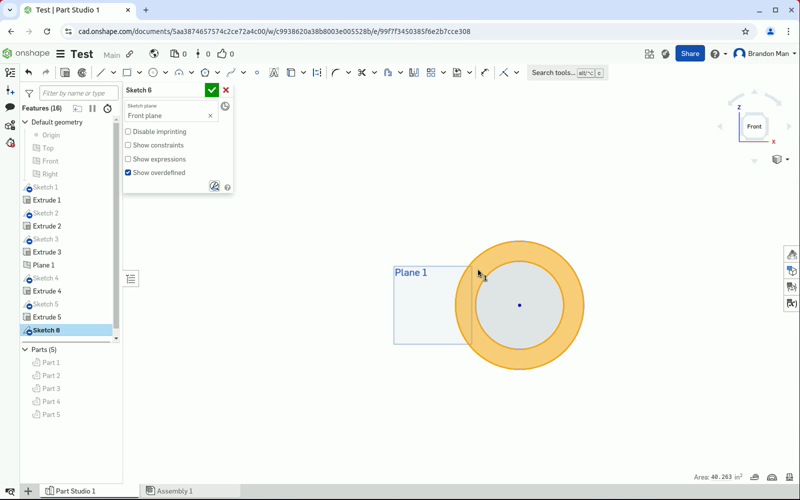
scroll(-6)
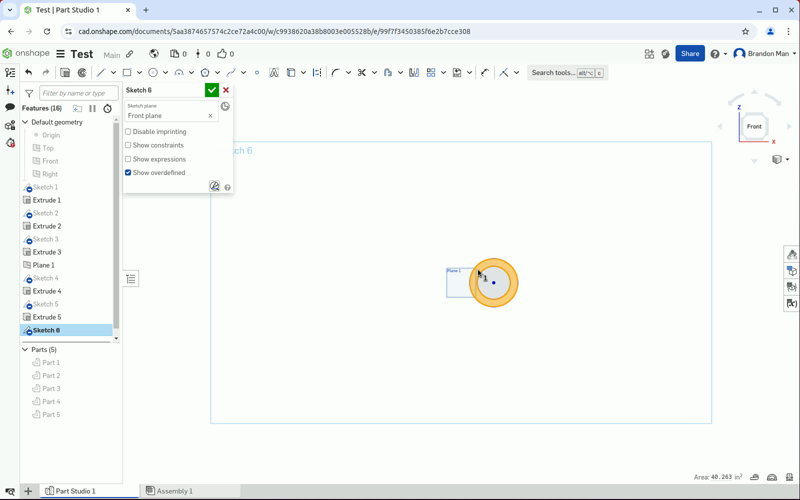
mouse_move(73, 352)
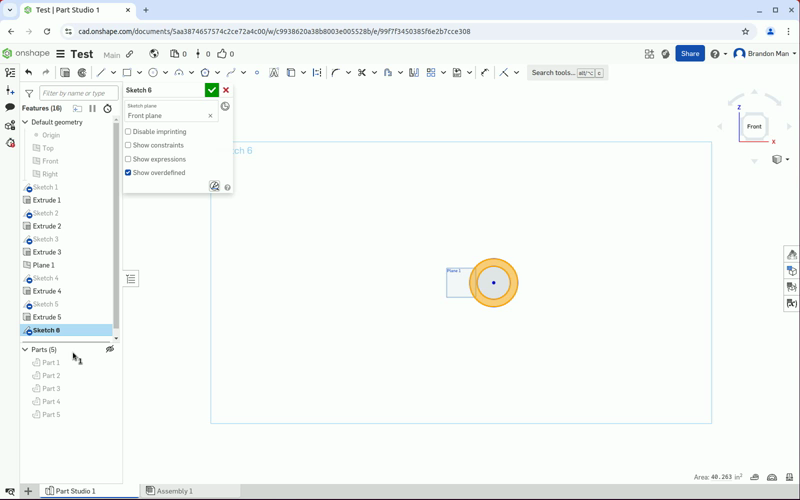
key(shift+y)
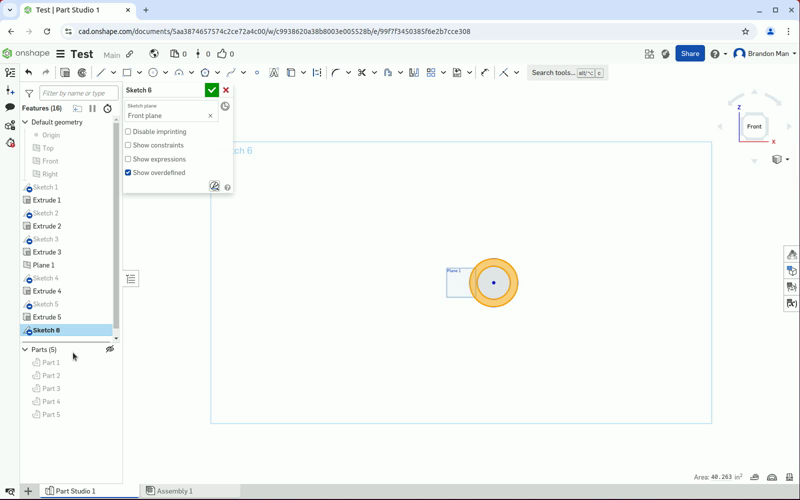
key(shift+e)
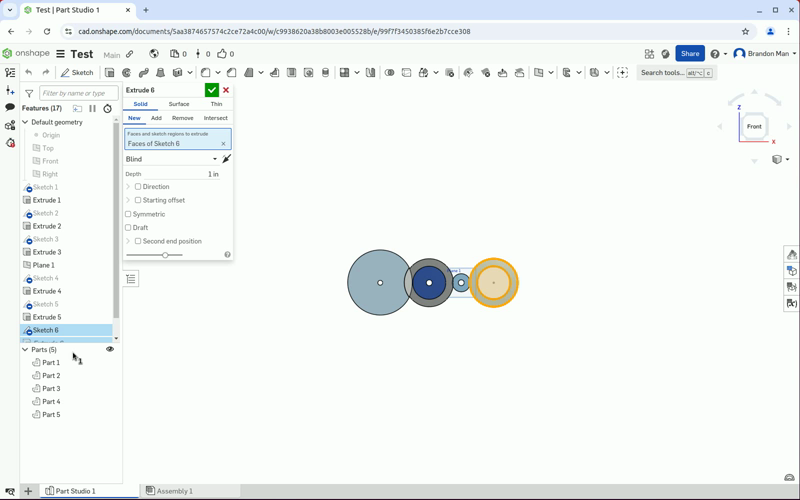
mouse_move(143, 106)
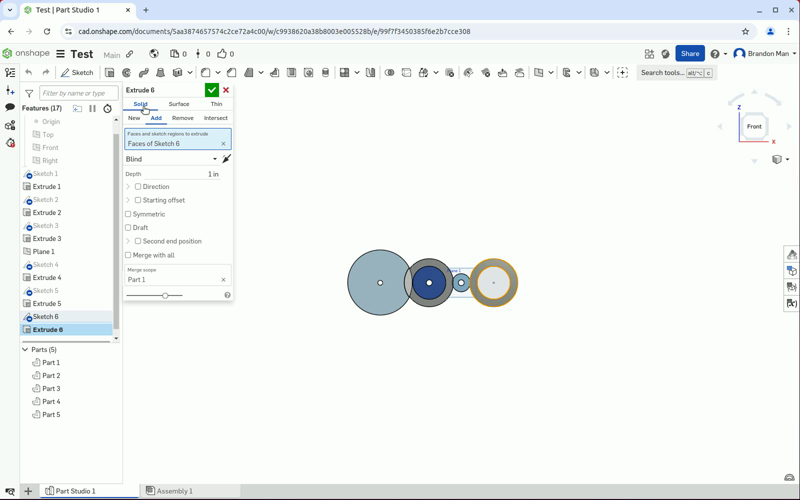
click(143, 106)
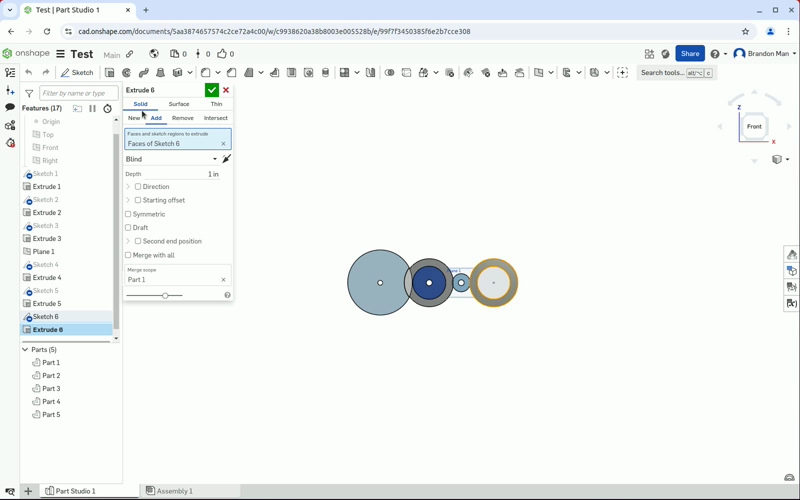
mouse_move(137, 120)
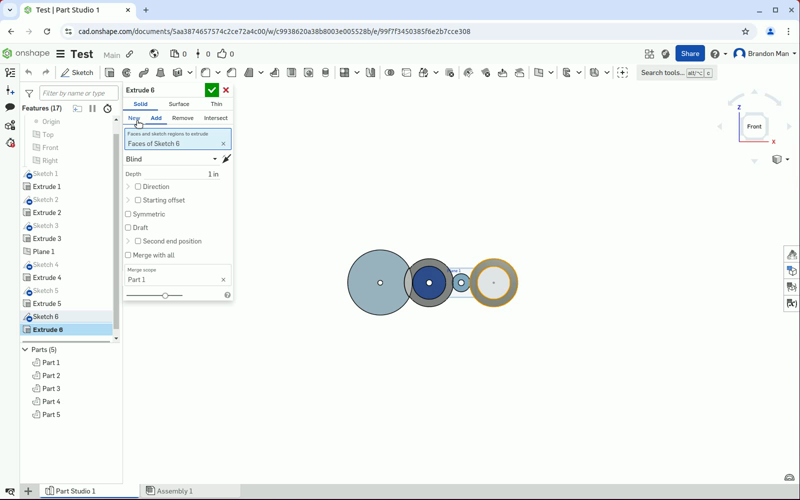
click(137, 120)
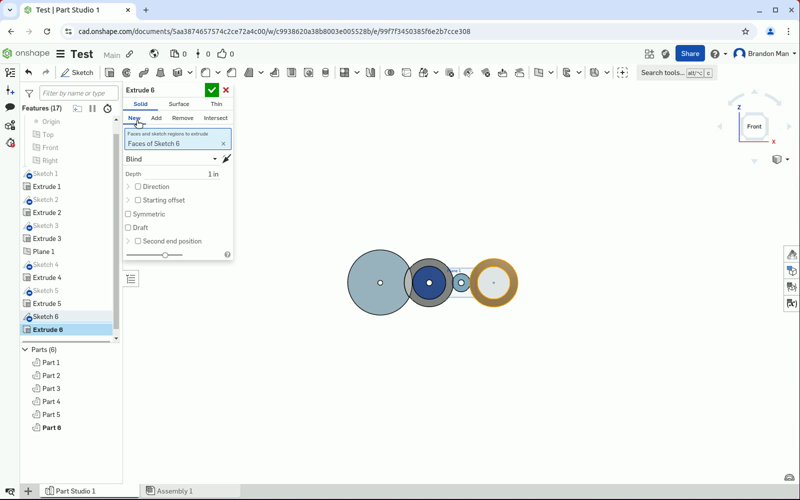
key(tab, 4)
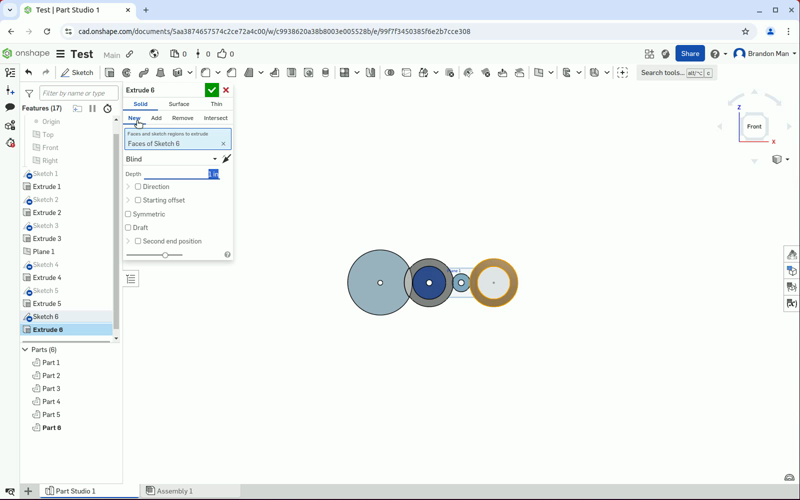
text(0.963)
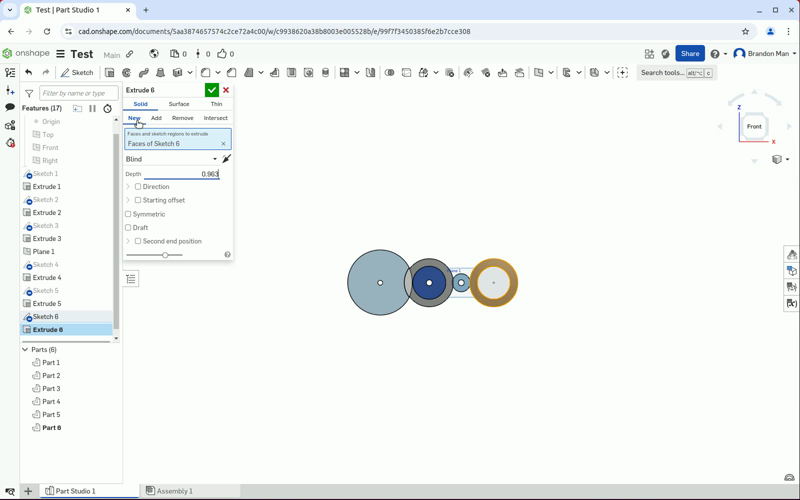
key(enter)
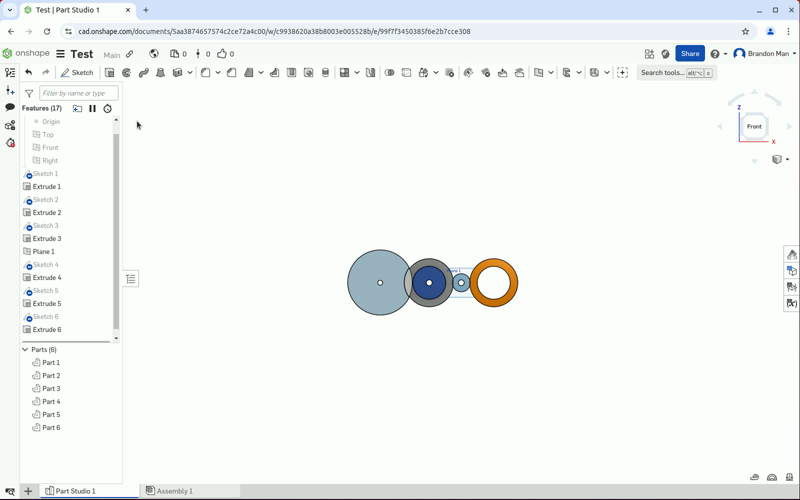
key(shift+h)
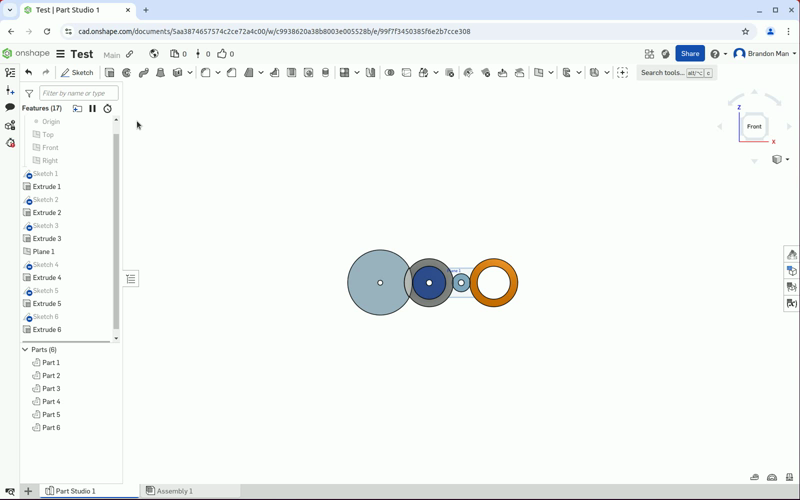
key(shift+h)
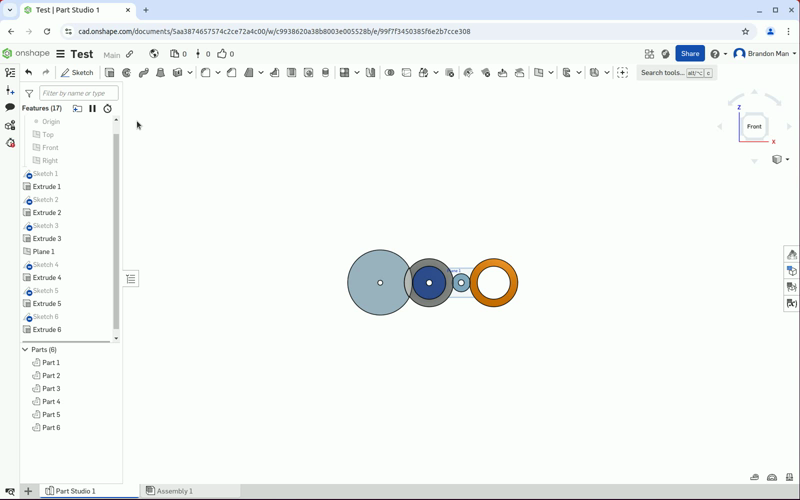
mouse_move(69, 176)
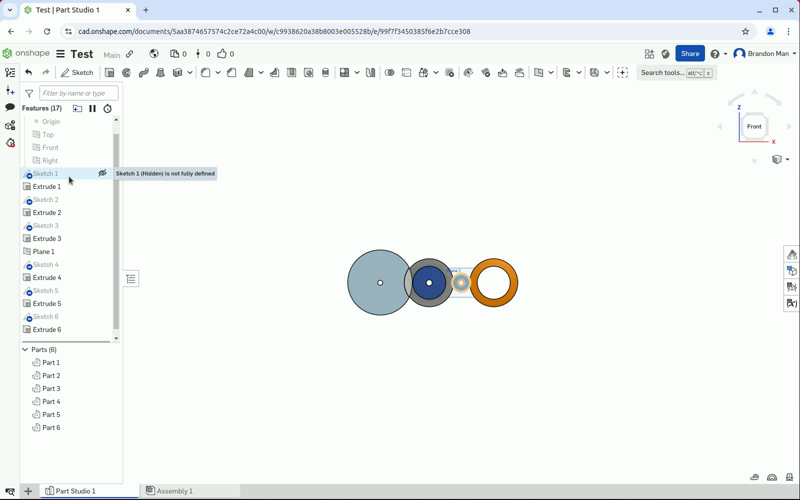
click(69, 176)
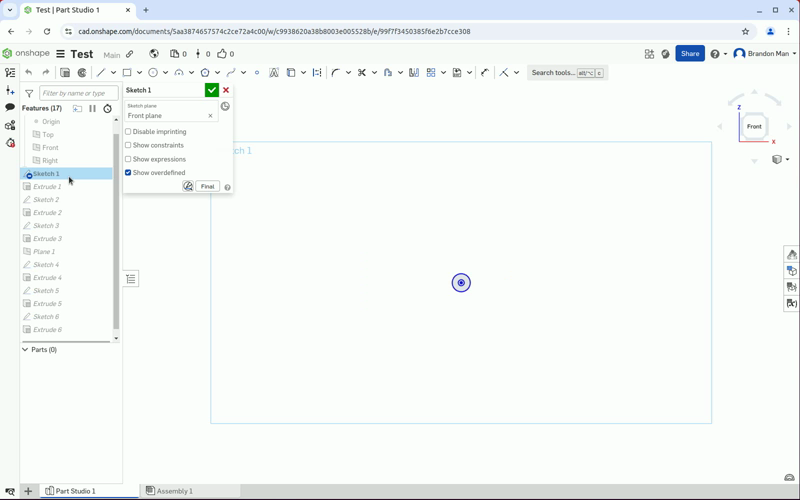
mouse_move(229, 92)
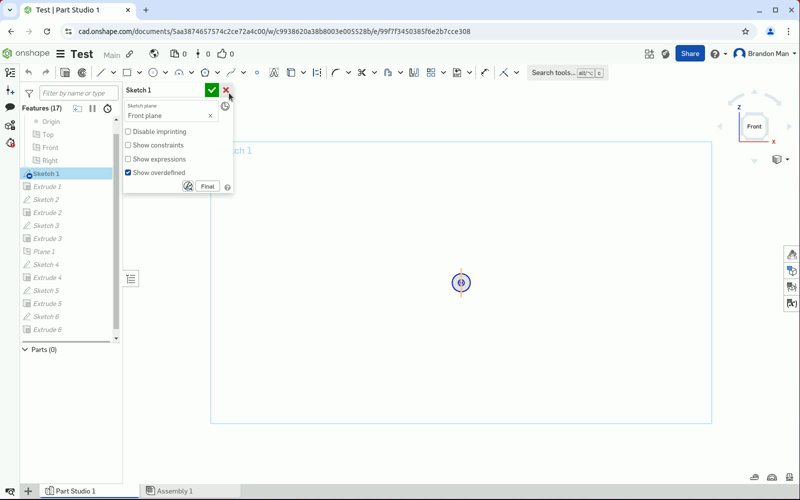
click(229, 92)
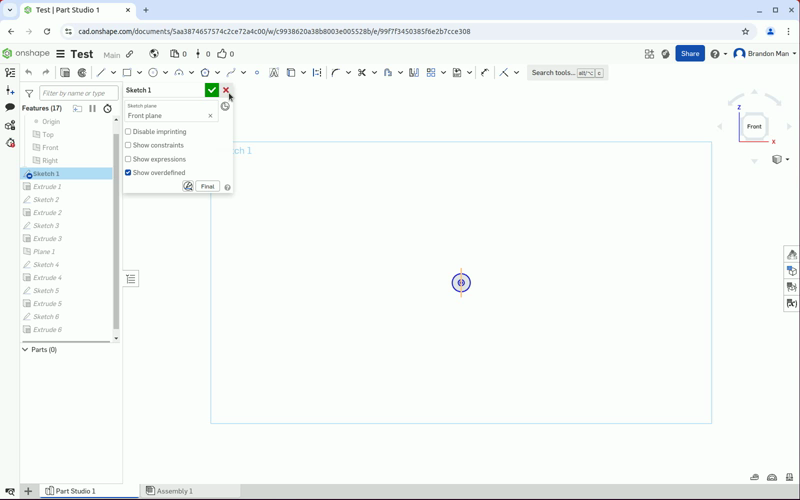
key(shift+s)
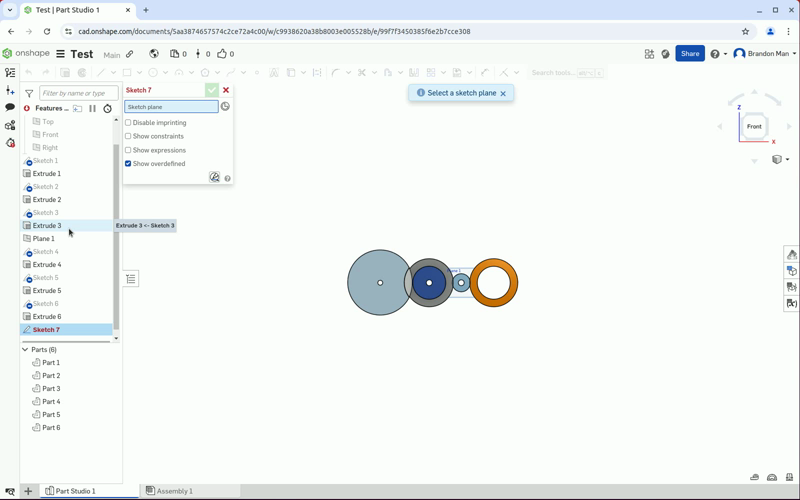
scroll(3)
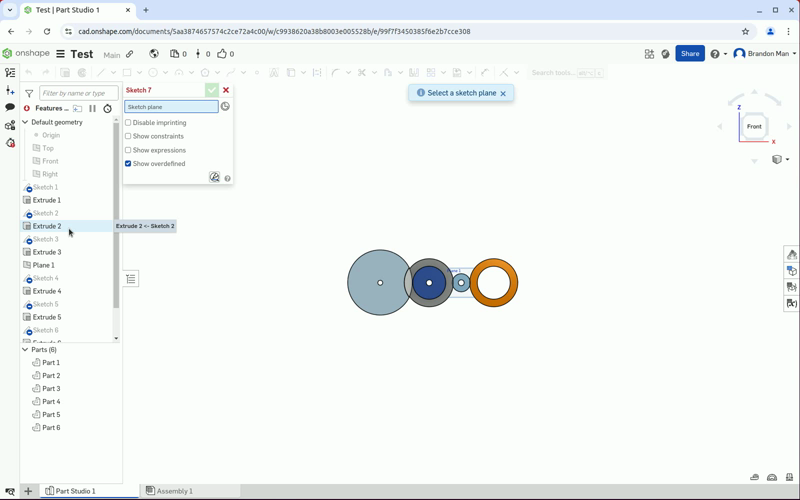
mouse_move(69, 163)
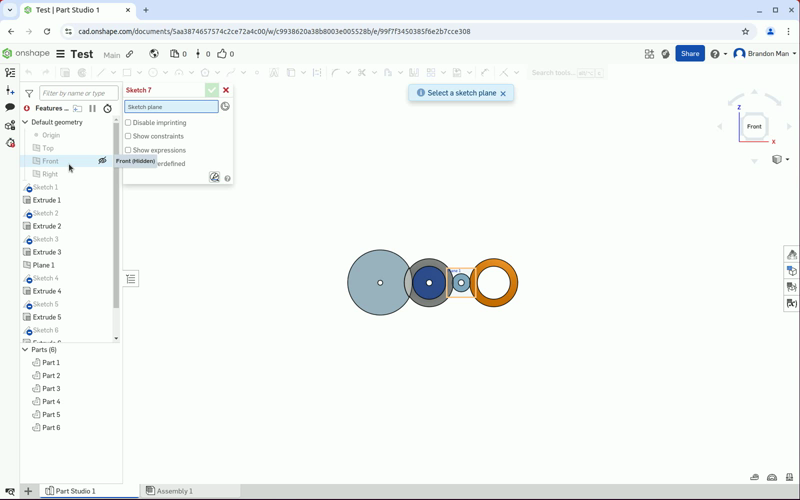
click(69, 163)
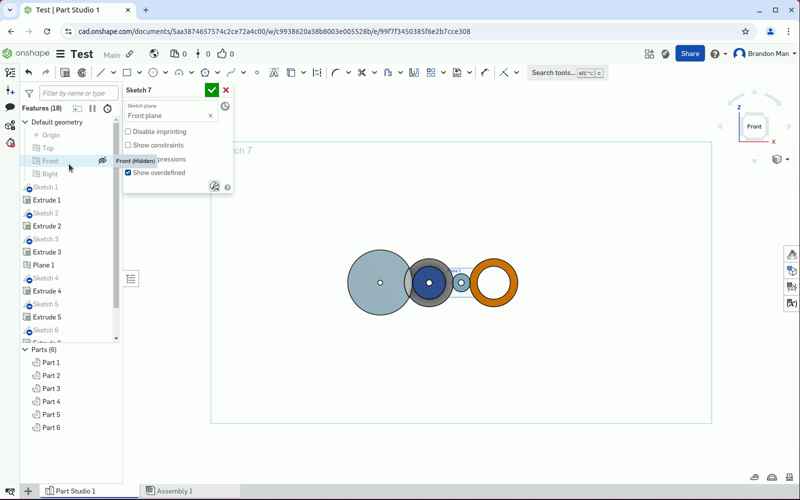
mouse_move(73, 352)
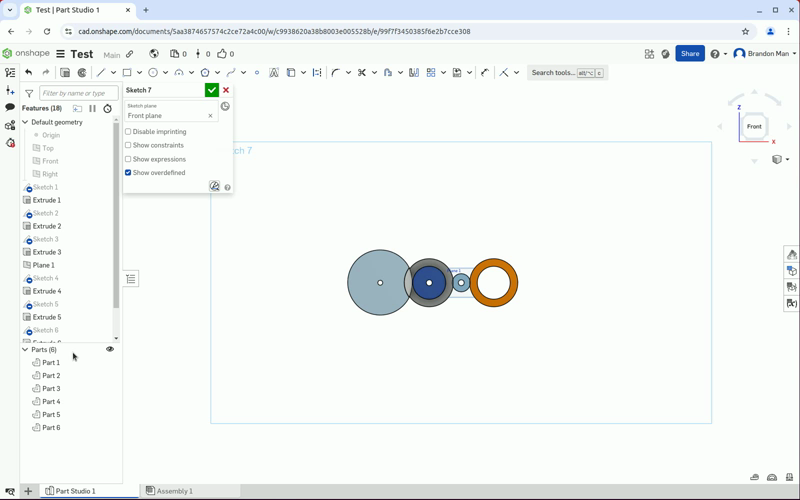
key(y)
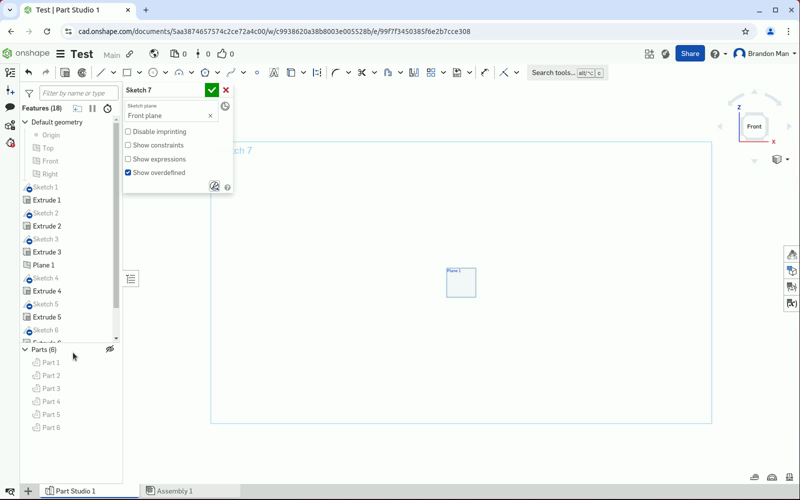
key(c)
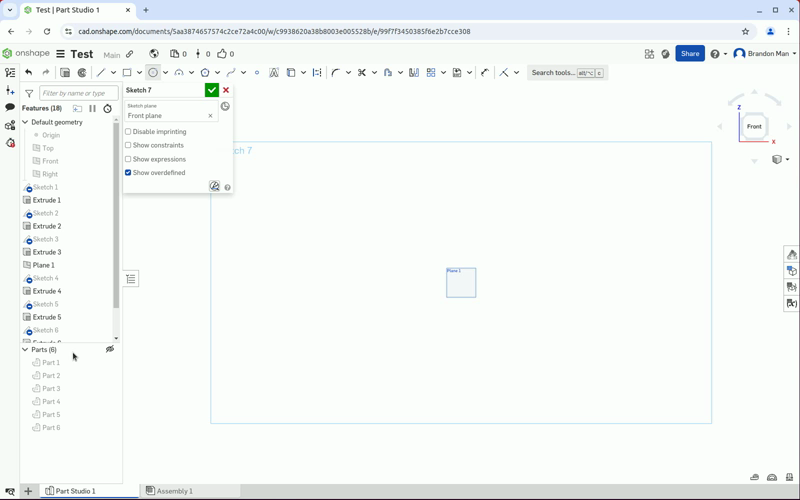
key_down(shift)
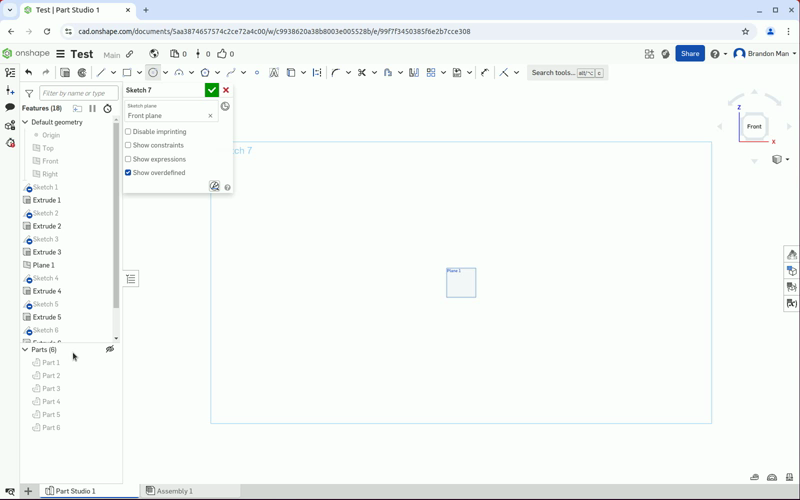
mouse_move(493, 282)
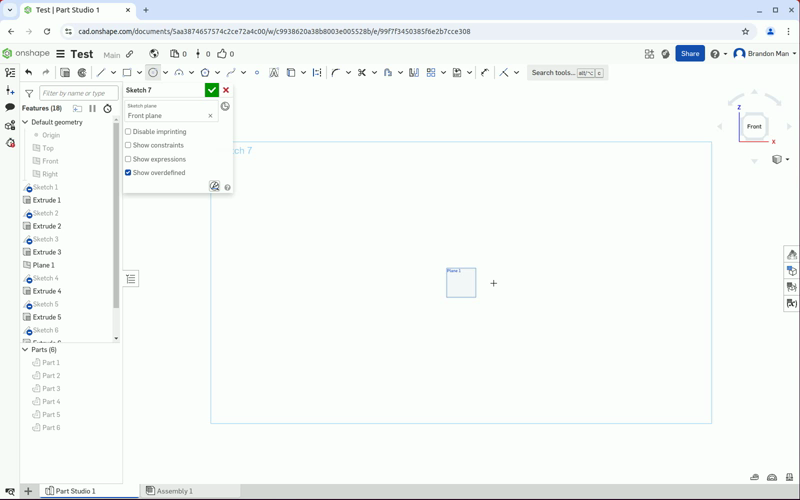
click(493, 282)
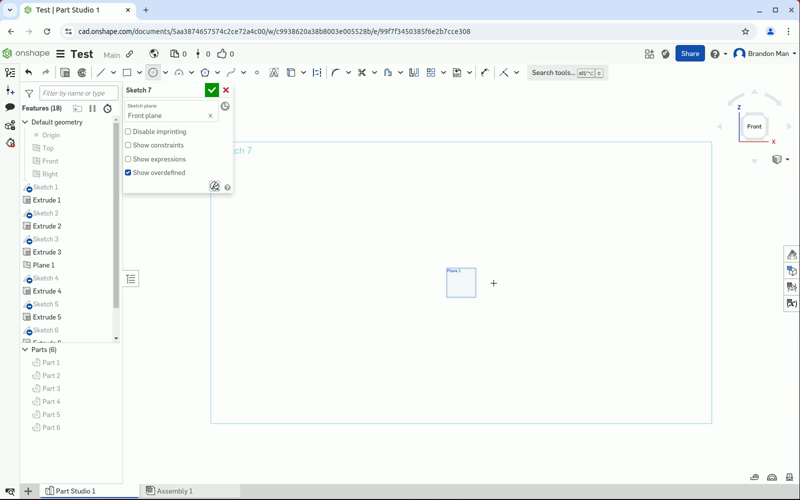
key_up(shift)
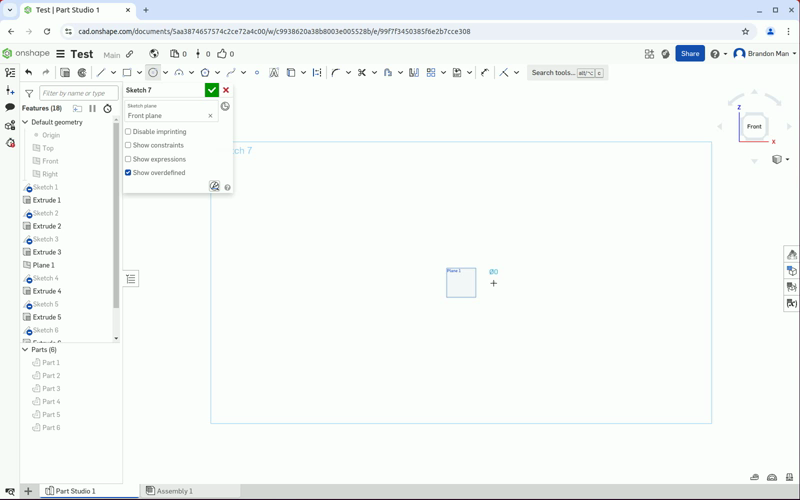
mouse_move(510, 282)
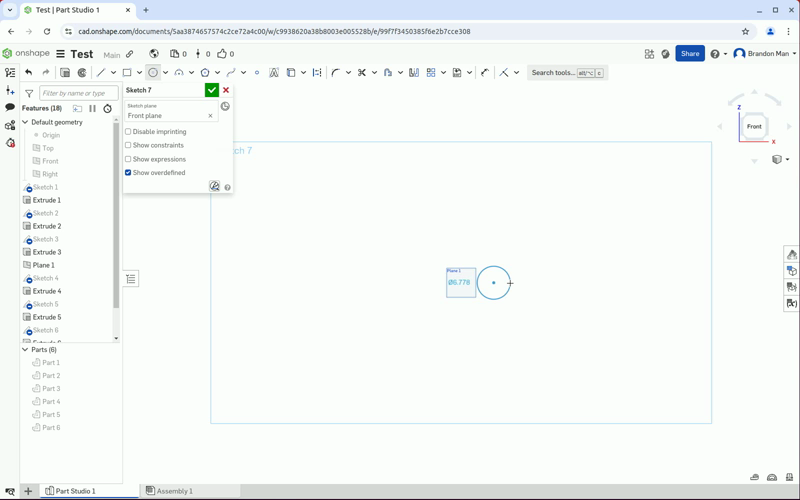
click(510, 282)
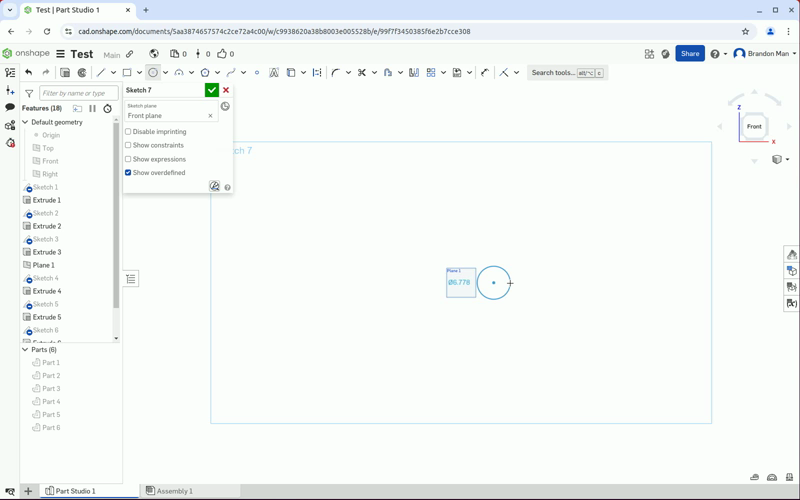
key(esc)
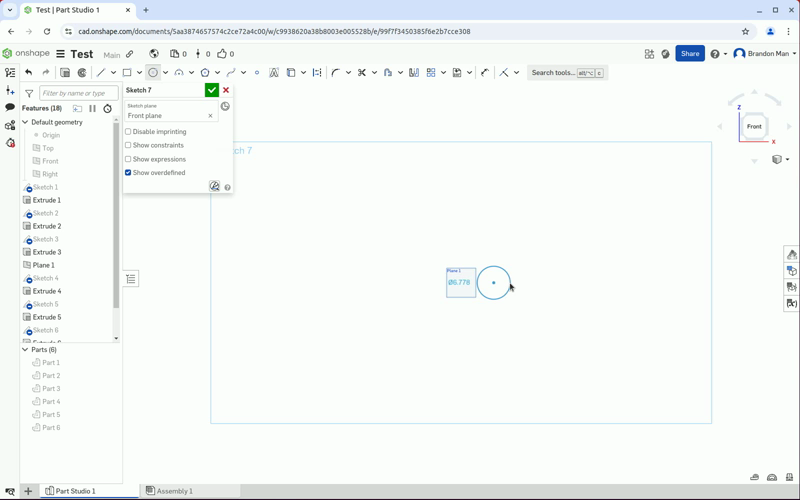
key(c)
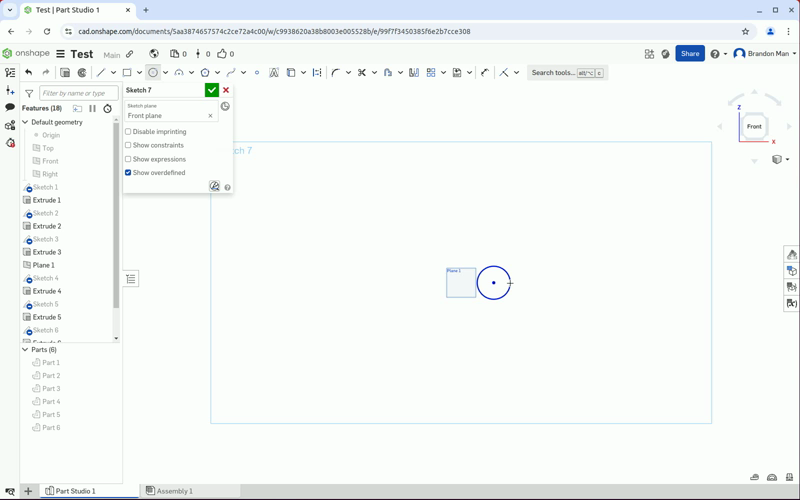
key_down(shift)
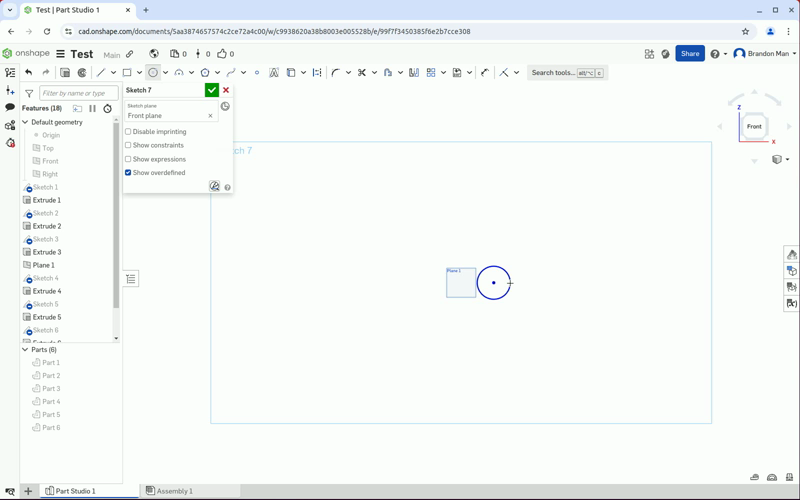
mouse_move(493, 282)
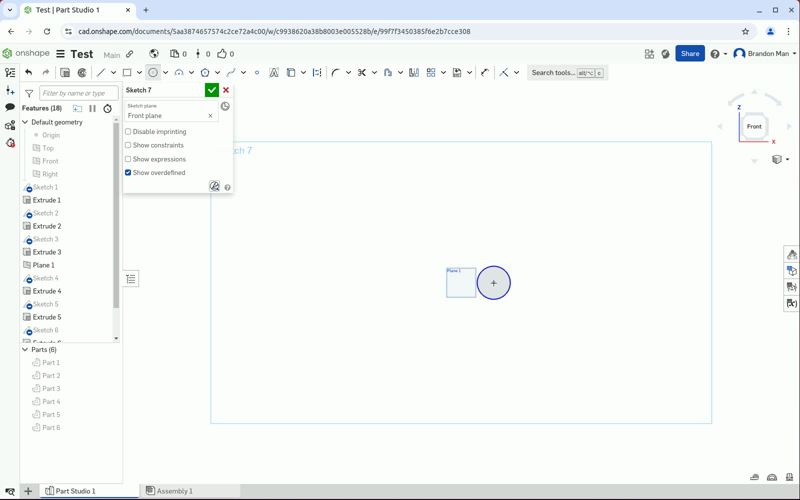
click(493, 282)
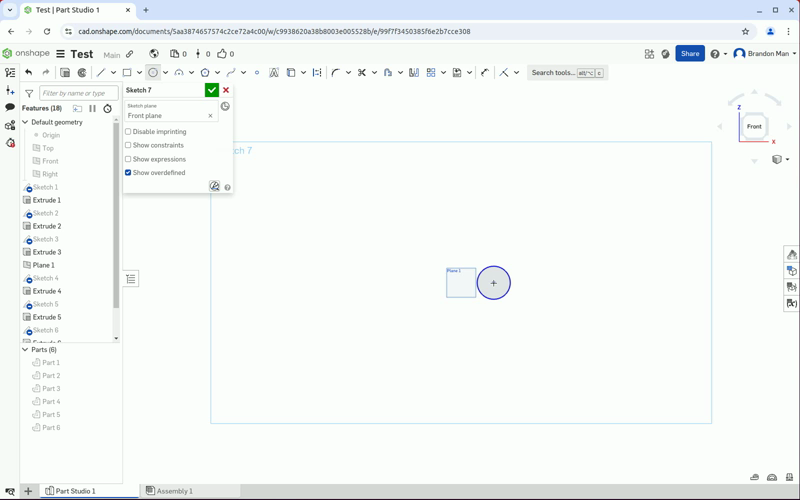
key_up(shift)
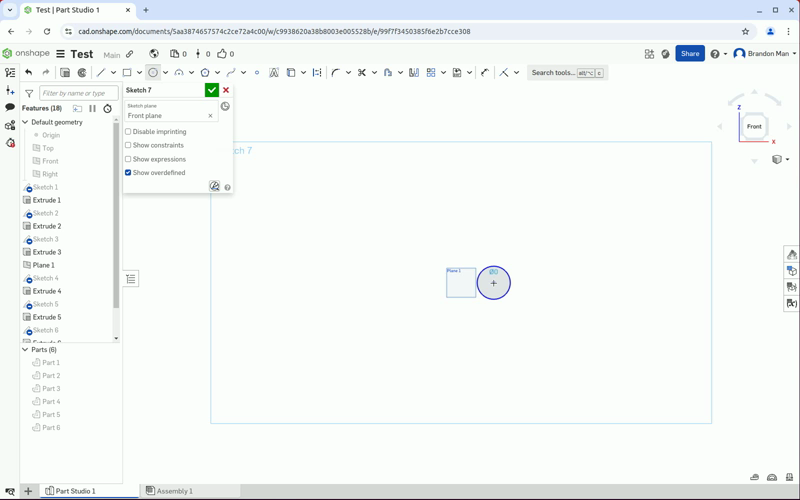
mouse_move(496, 282)
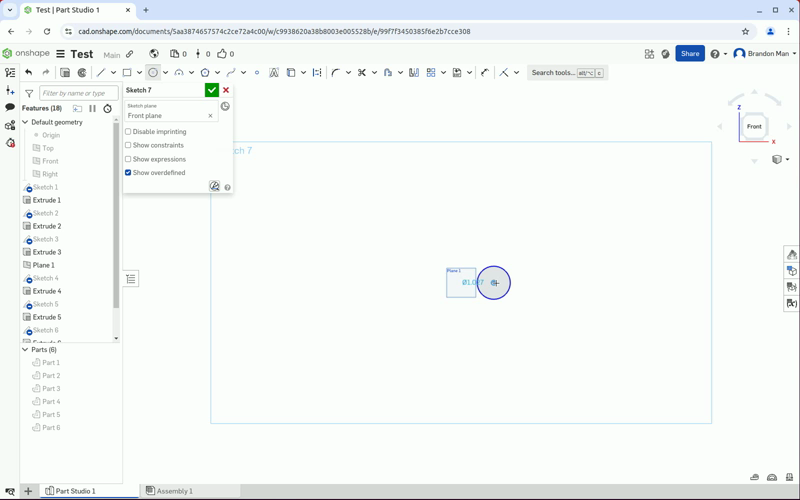
scroll(6)
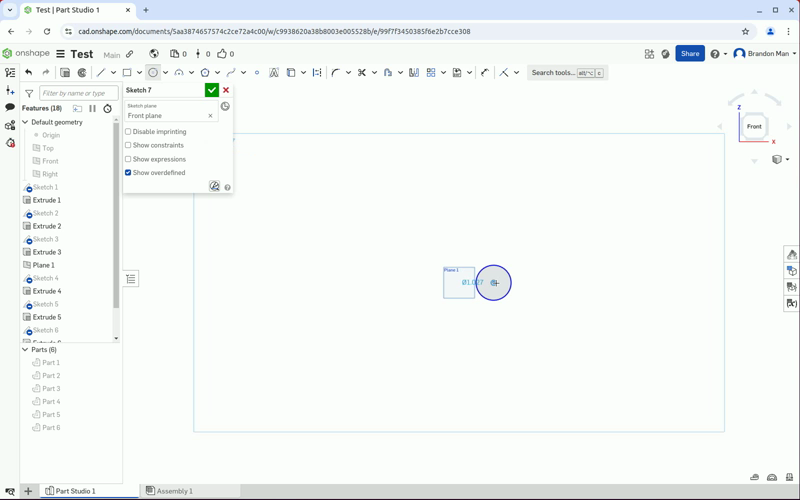
scroll(6)
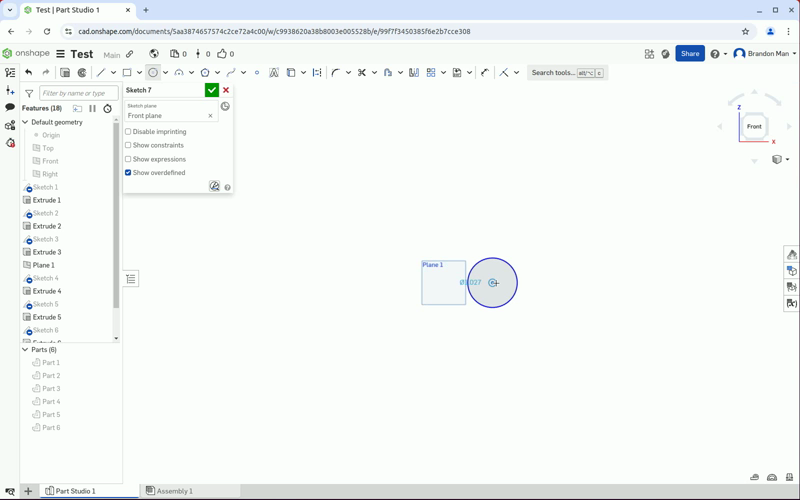
scroll(6)
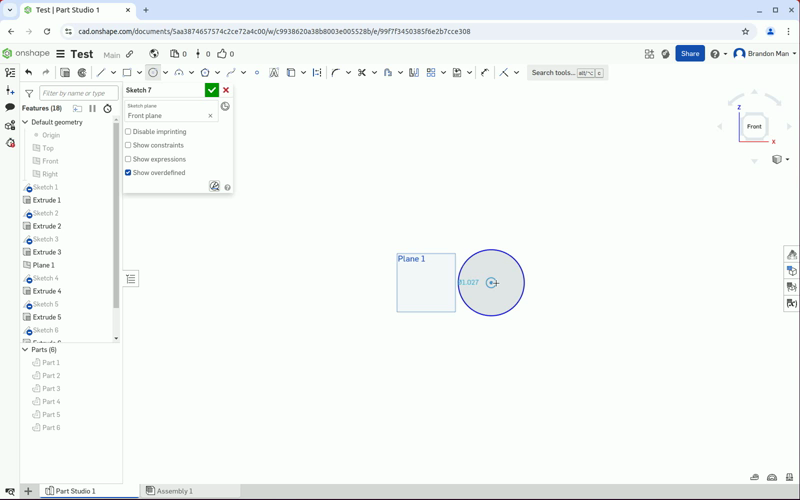
scroll(6)
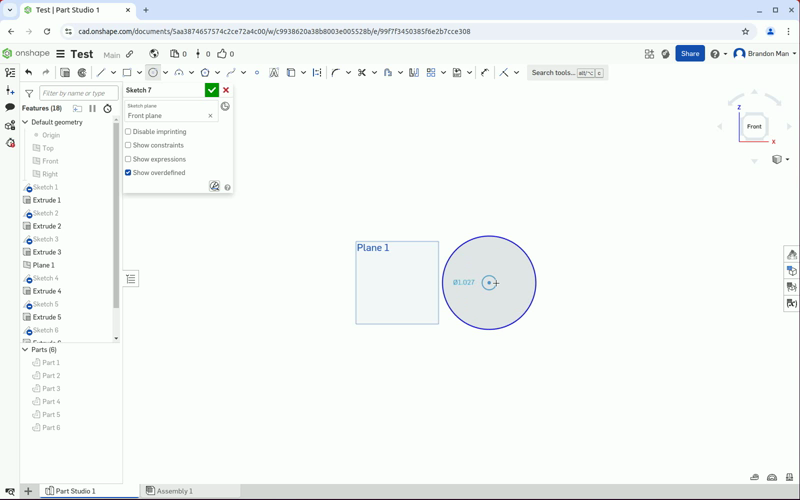
scroll(6)
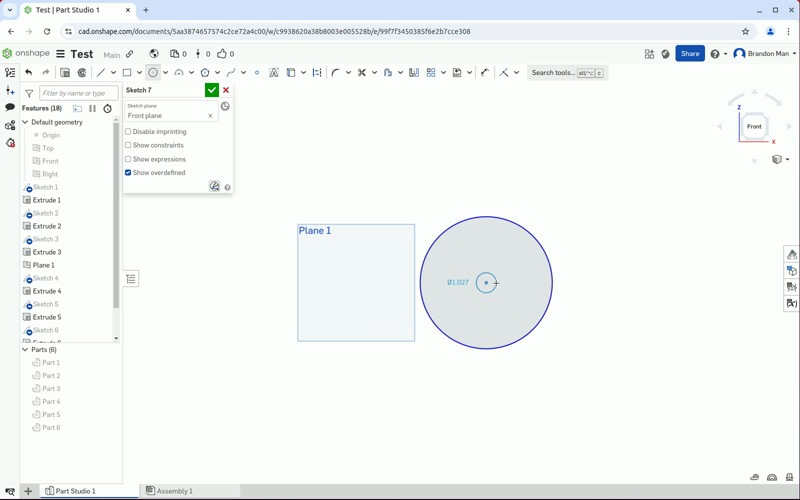
scroll(6)
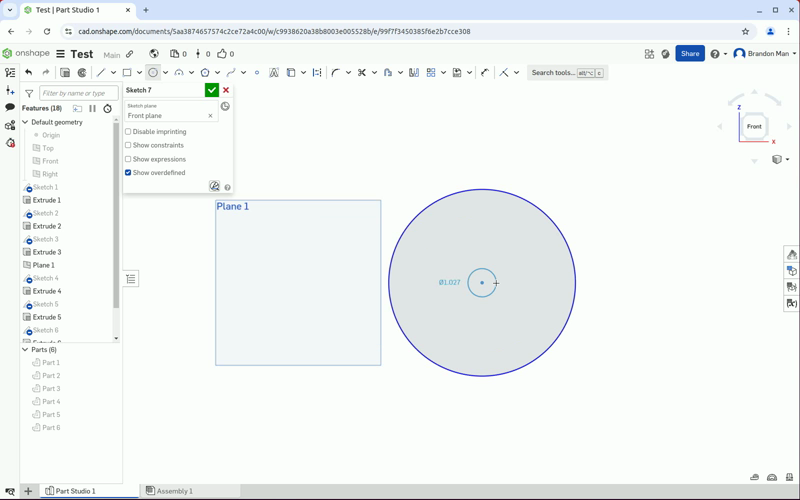
scroll(6)
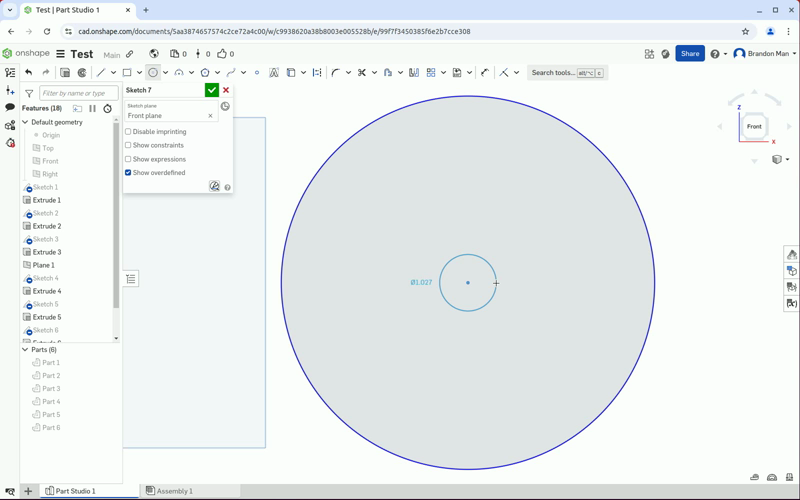
click(496, 282)
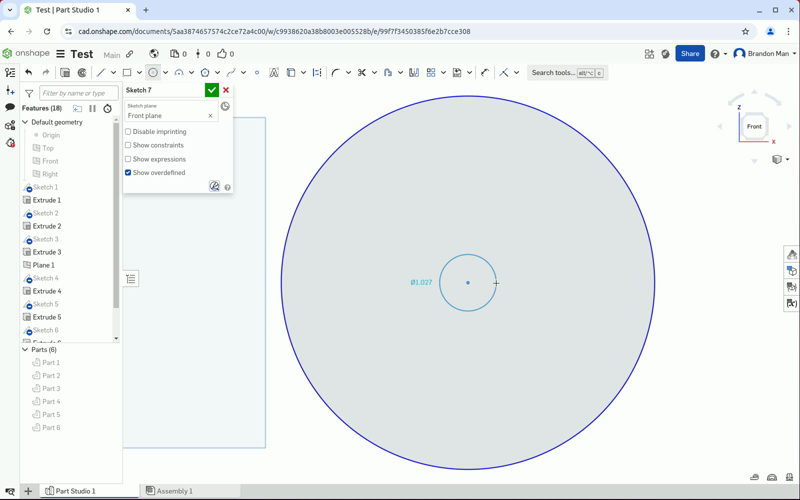
scroll(-6)
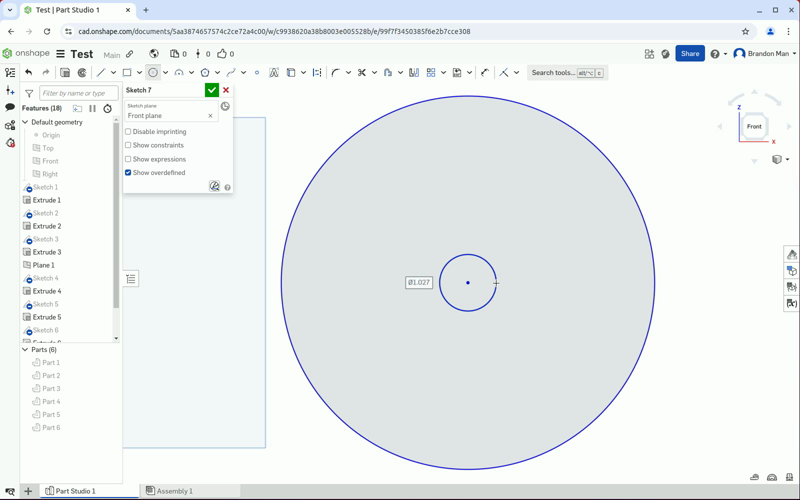
scroll(-6)
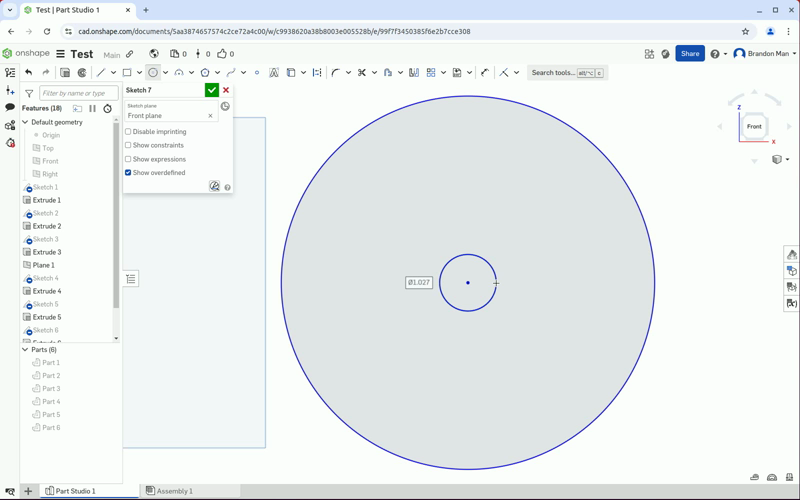
scroll(-6)
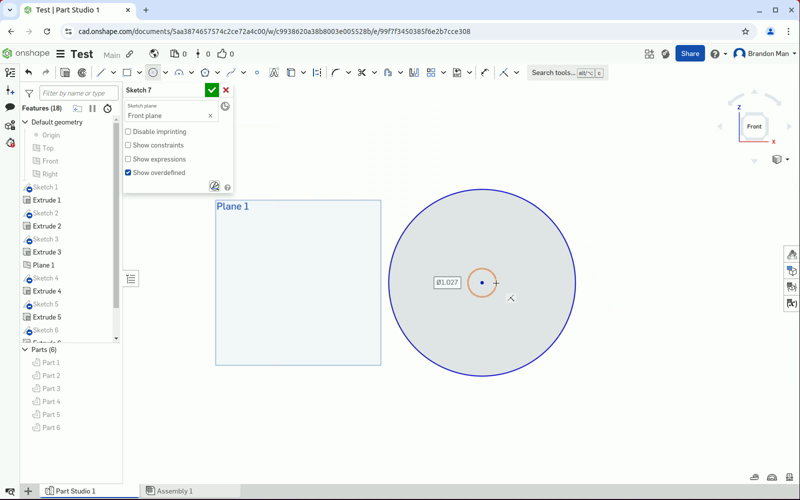
scroll(-6)
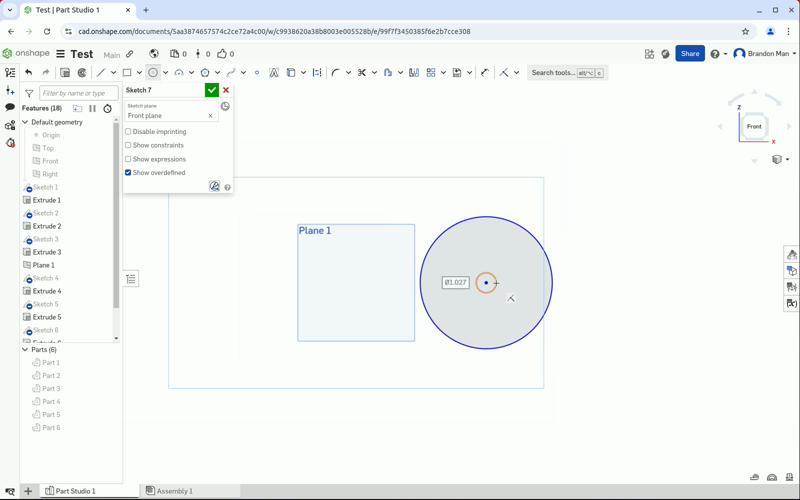
scroll(-6)
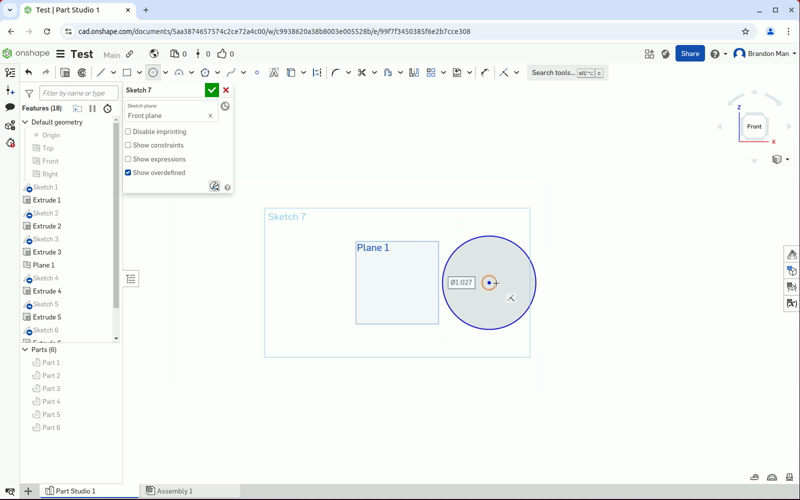
scroll(-6)
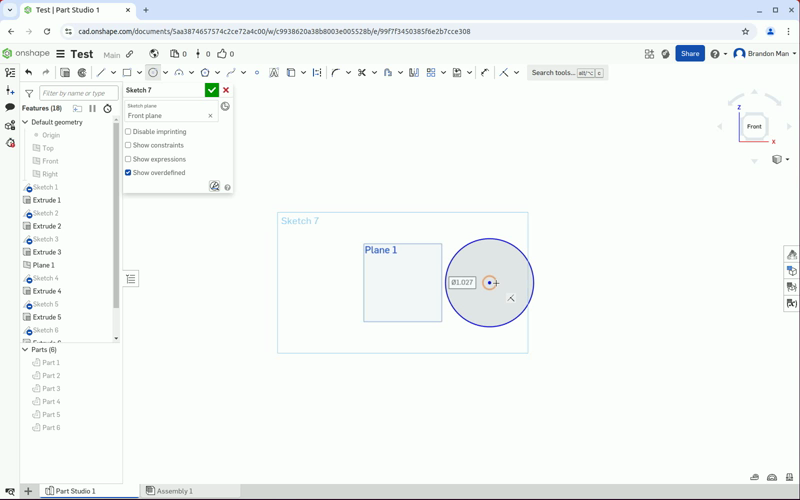
scroll(-6)
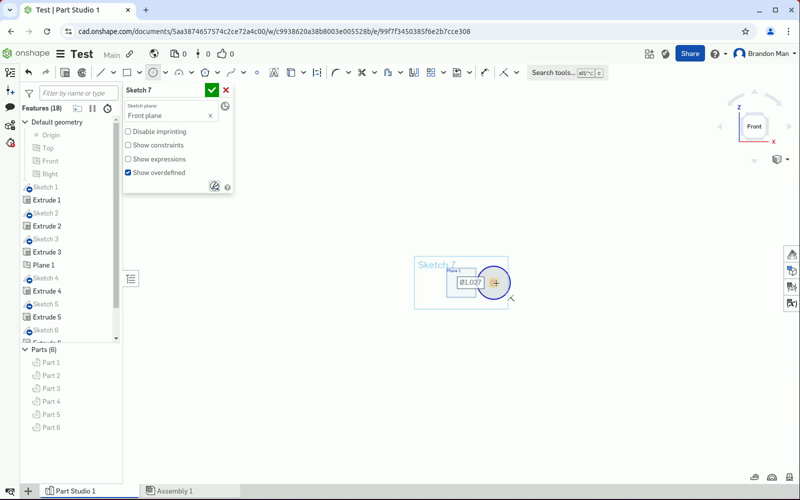
key(esc)
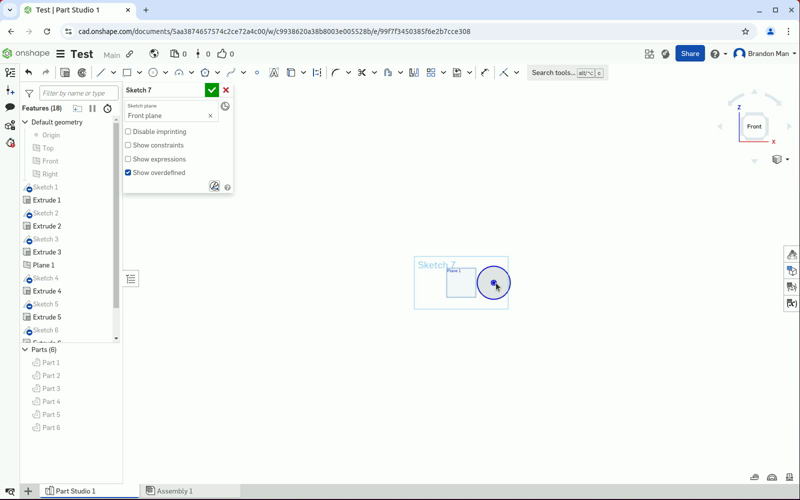
mouse_move(485, 280)
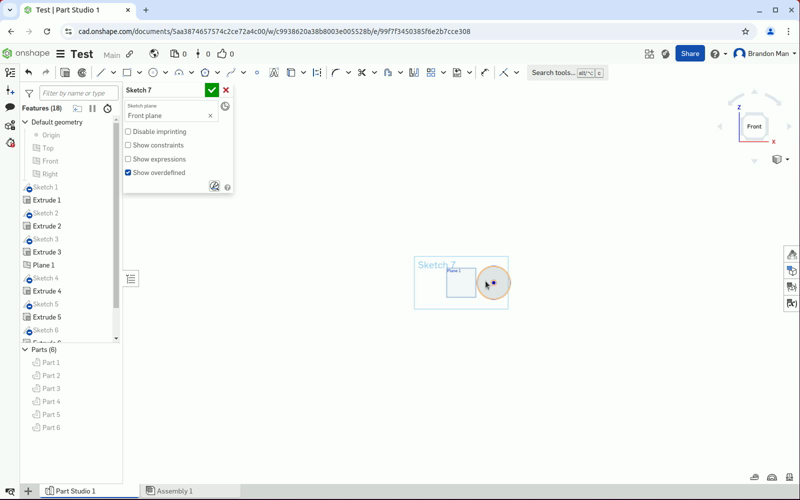
scroll(6)
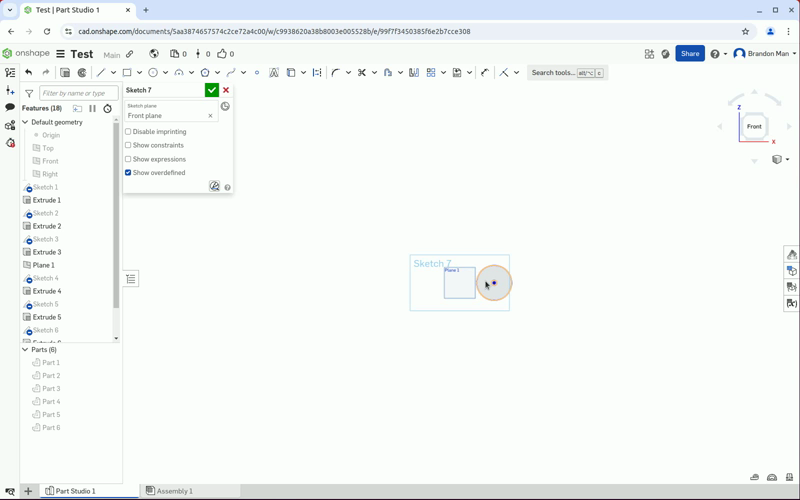
scroll(6)
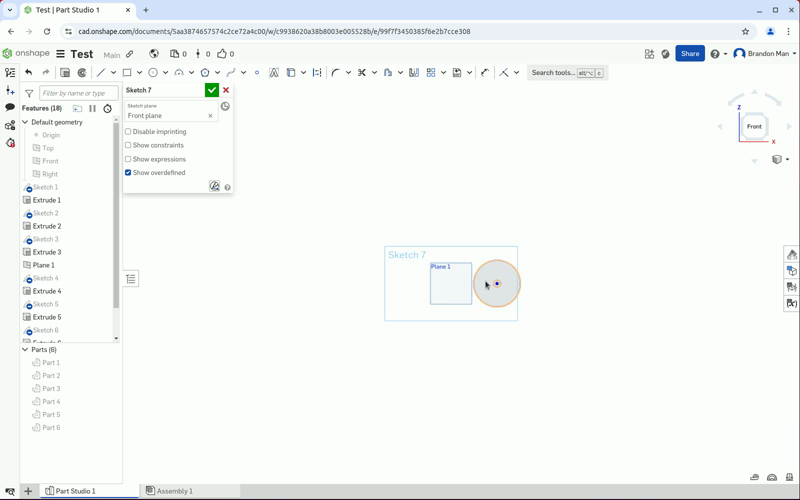
scroll(6)
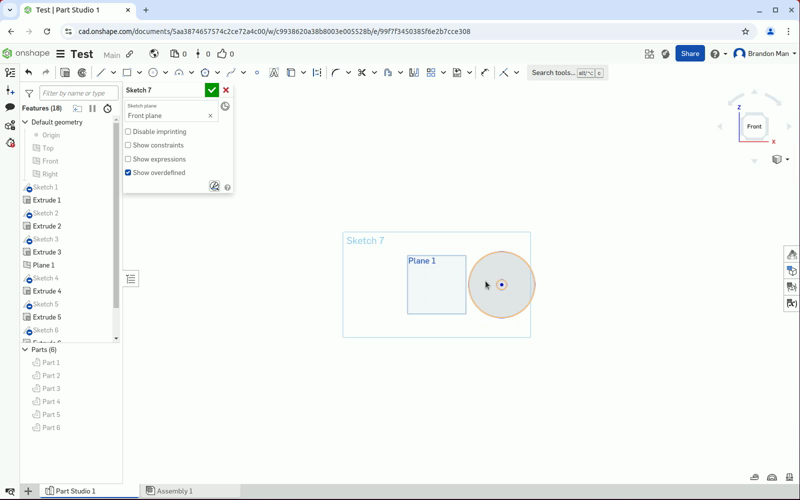
scroll(6)
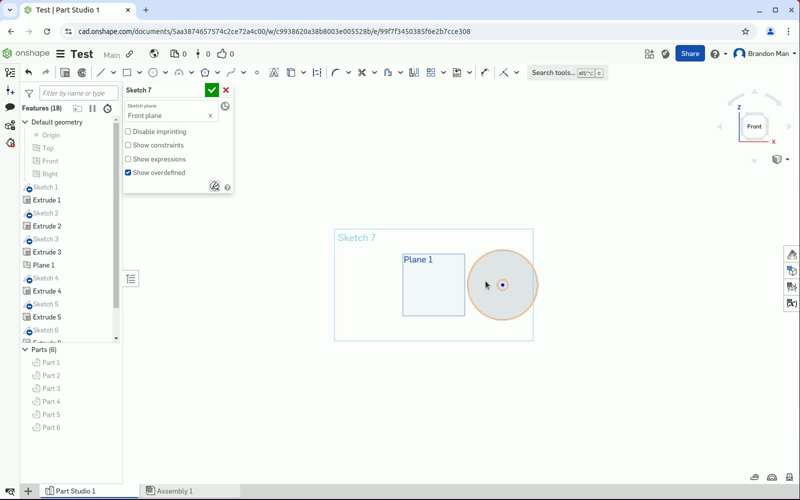
scroll(6)
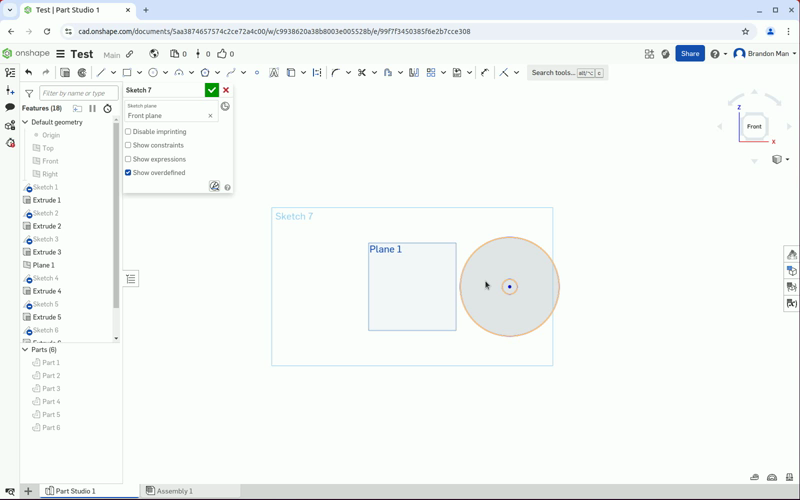
scroll(6)
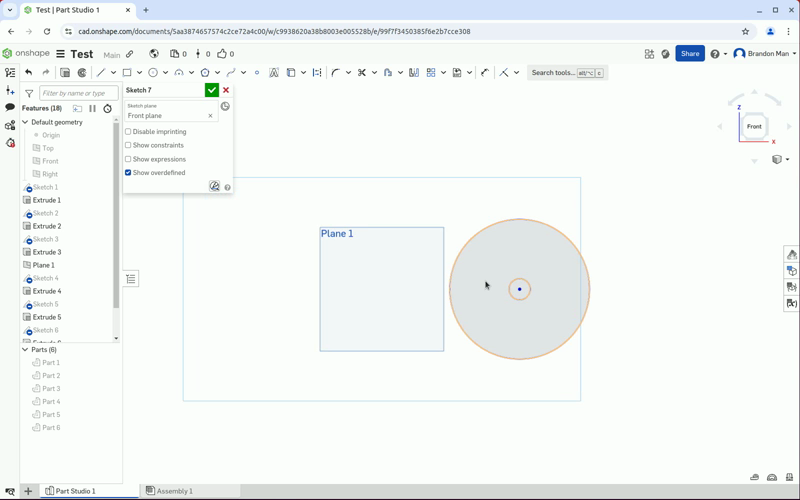
scroll(6)
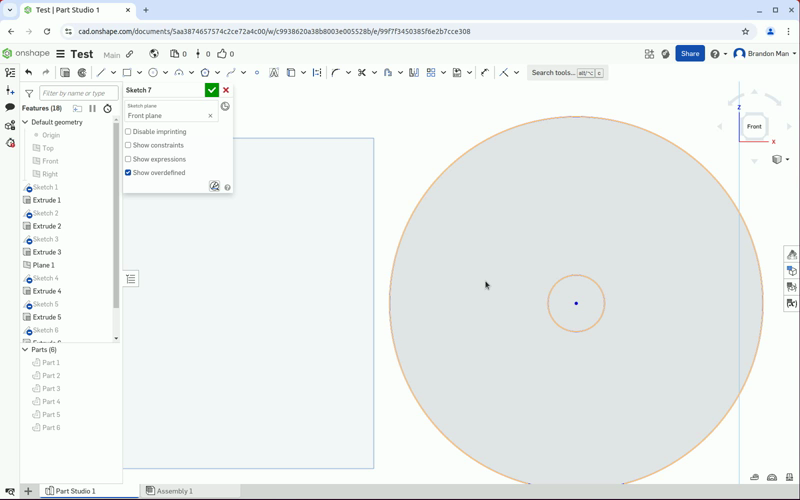
click(485, 280)
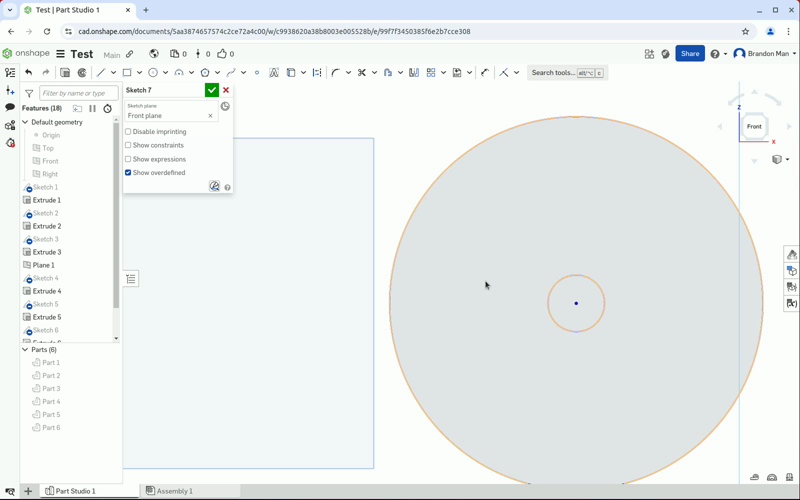
scroll(-6)
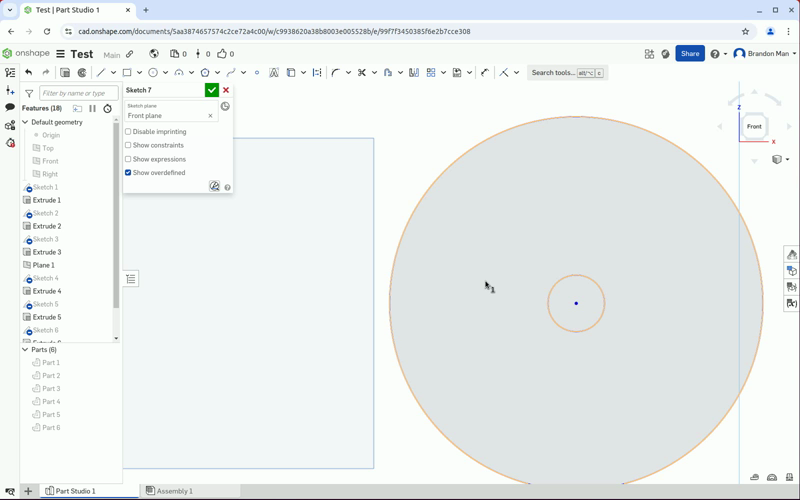
scroll(-6)
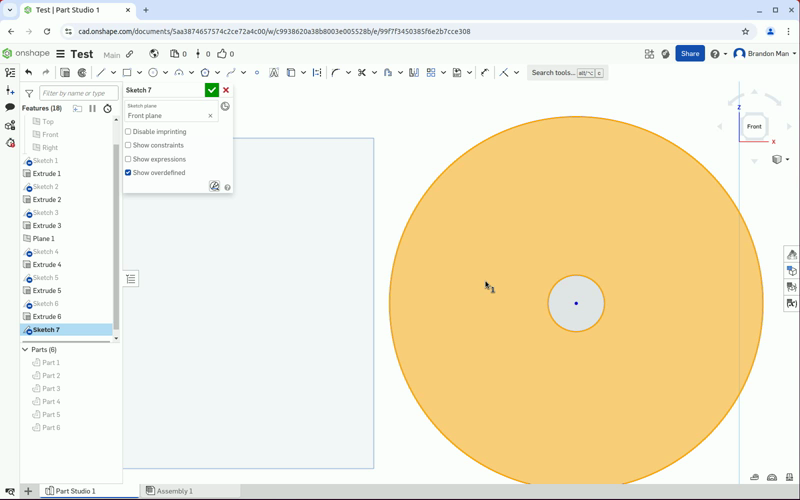
scroll(-6)
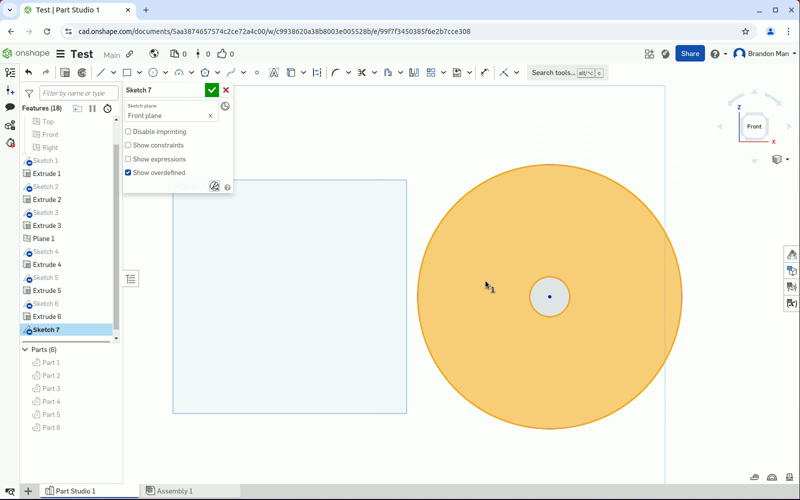
scroll(-6)
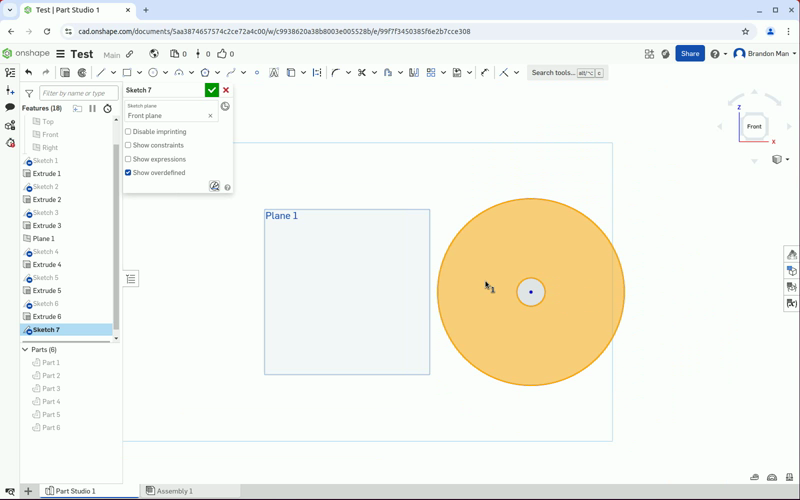
scroll(-6)
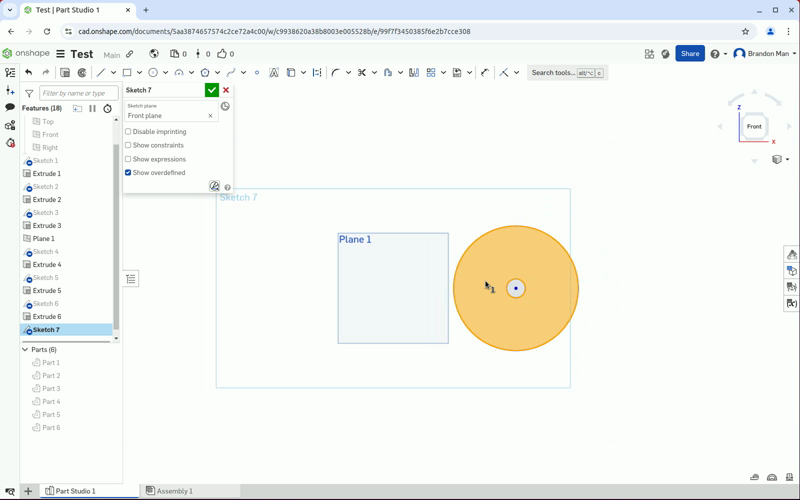
scroll(-6)
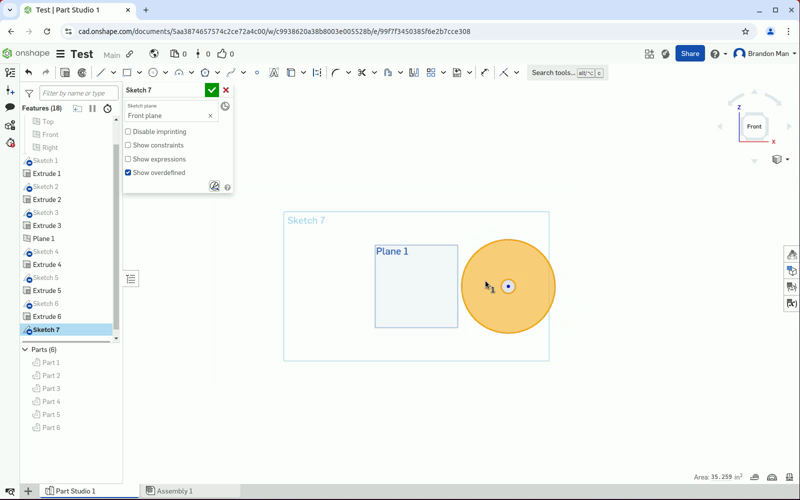
scroll(-6)
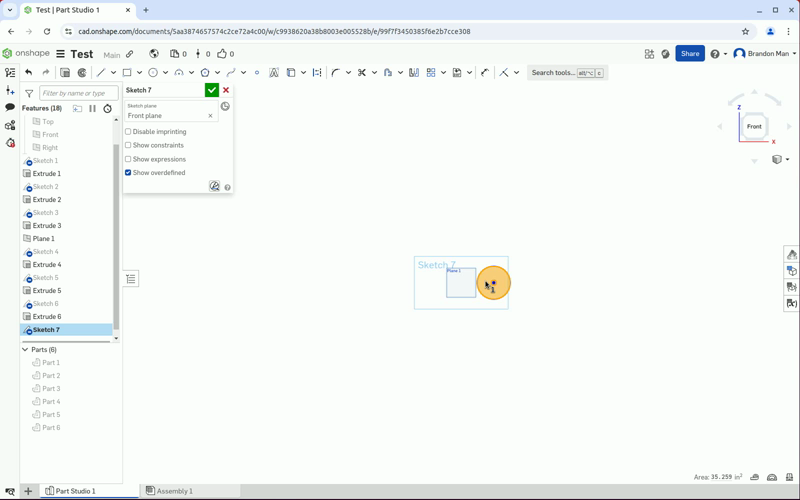
mouse_move(73, 352)
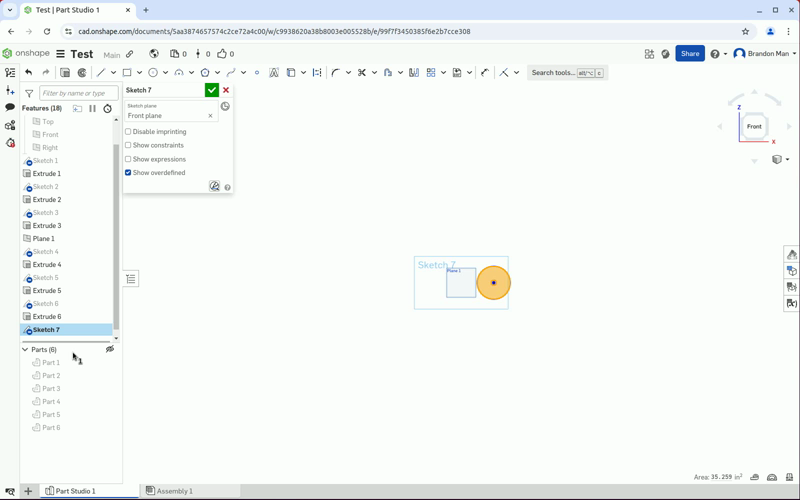
key(shift+y)
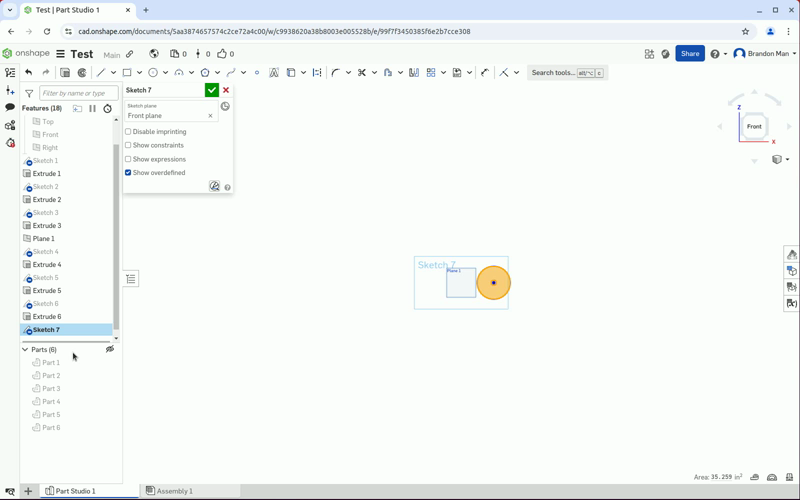
key(shift+e)
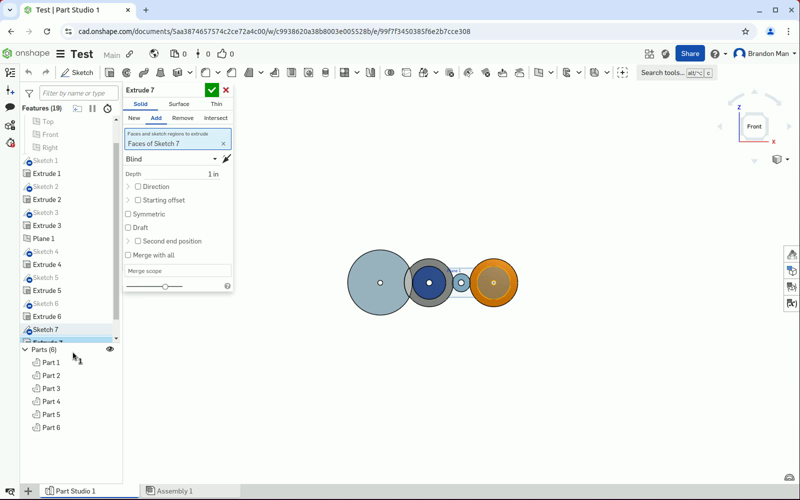
mouse_move(143, 106)
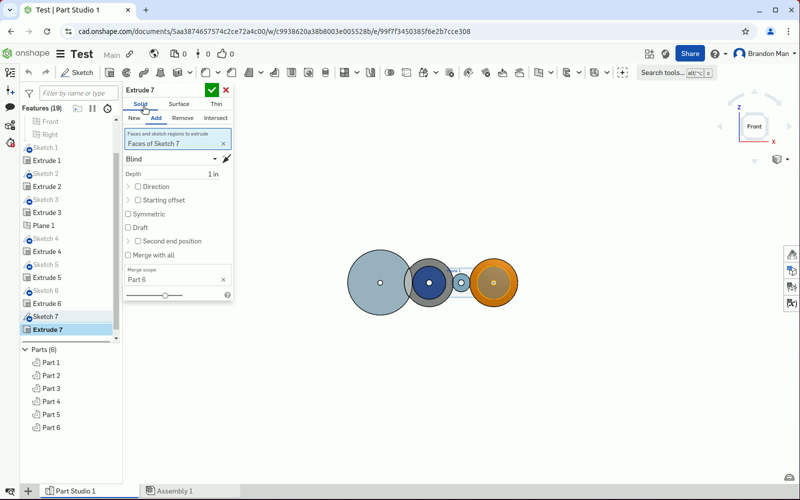
click(143, 106)
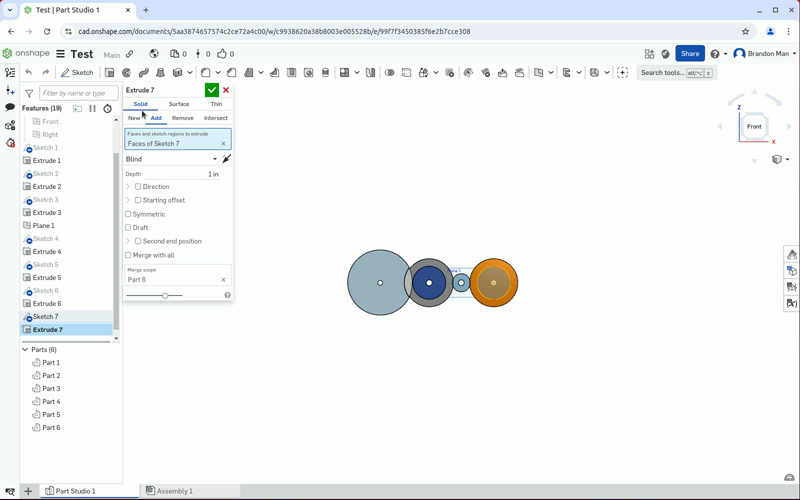
mouse_move(137, 120)
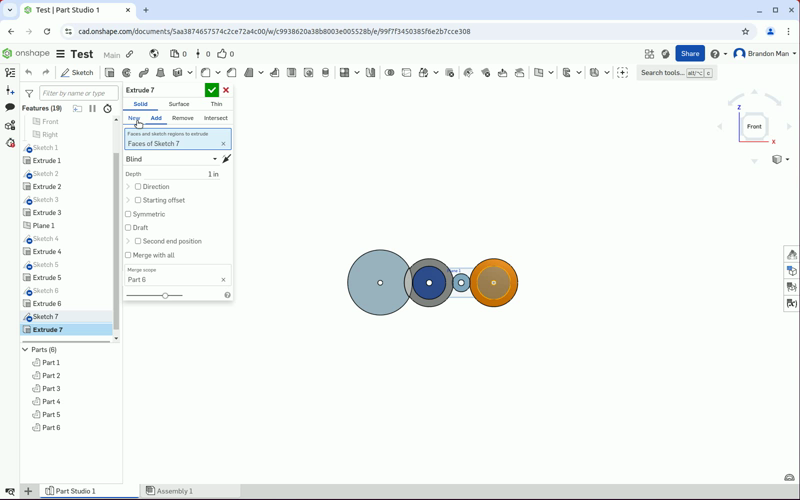
click(137, 120)
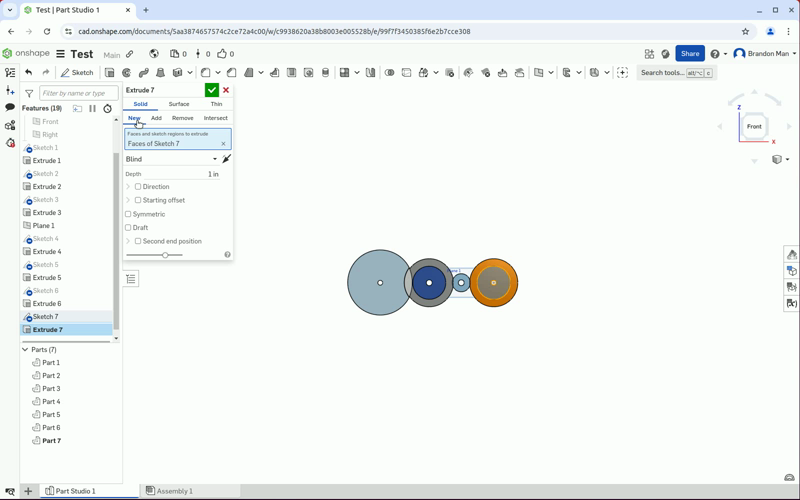
key(tab, 4)
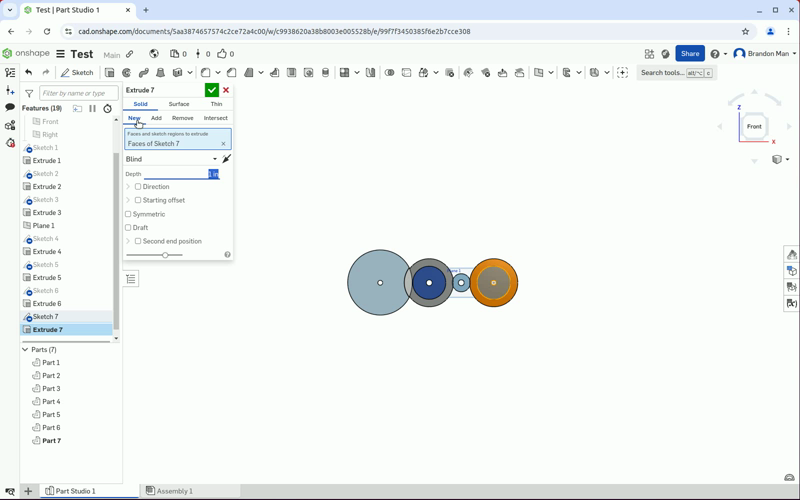
text(2.166)
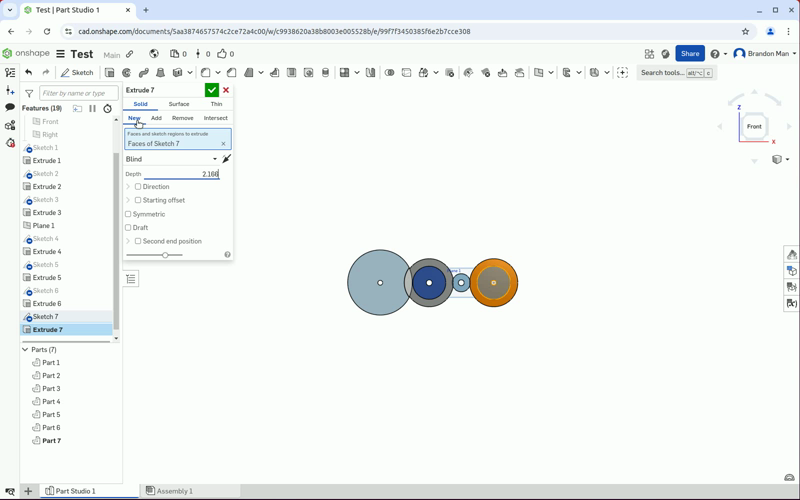
key(enter)
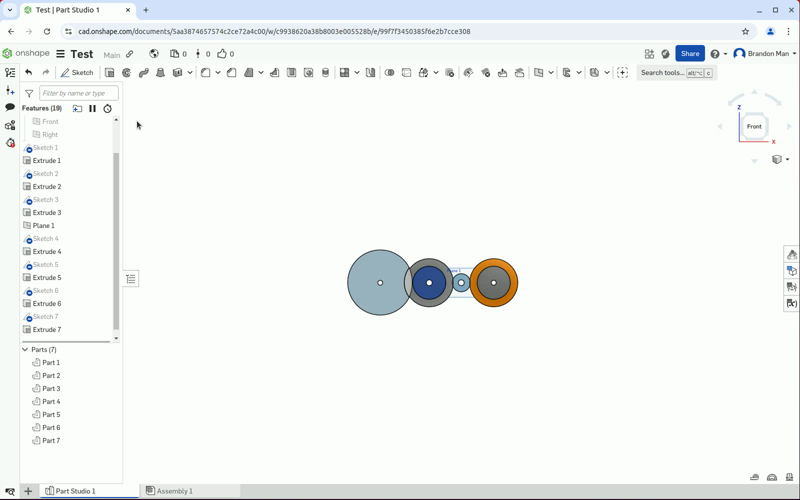
key(shift+h)
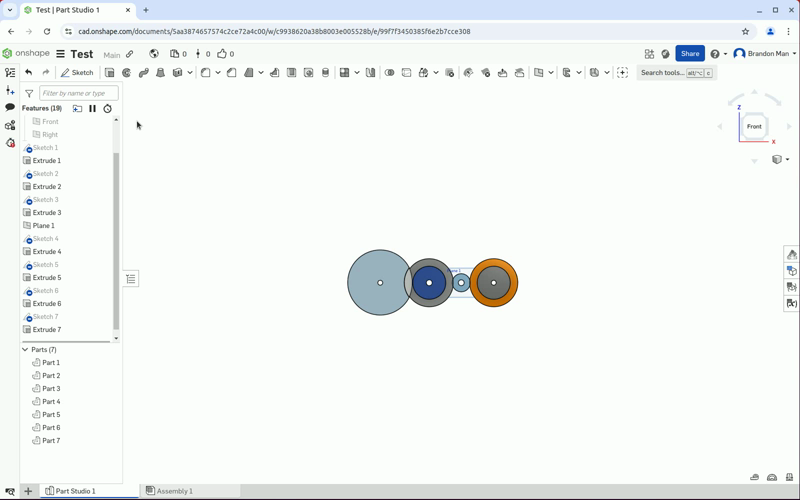
key(shift+h)
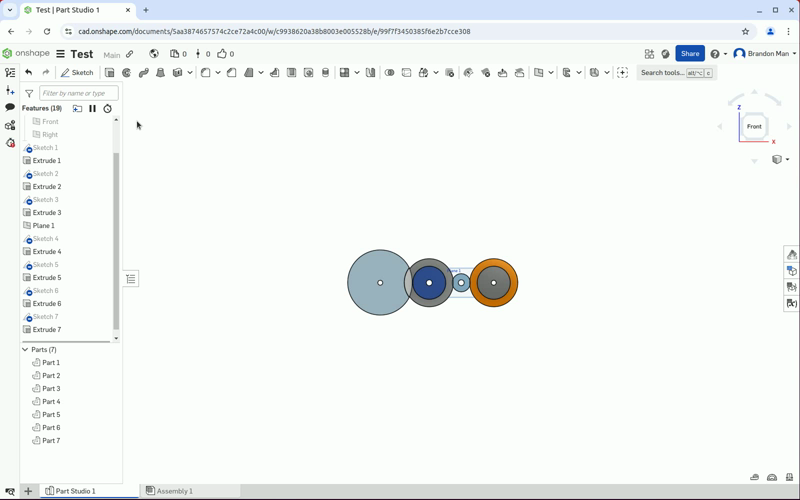
mouse_move(69, 150)
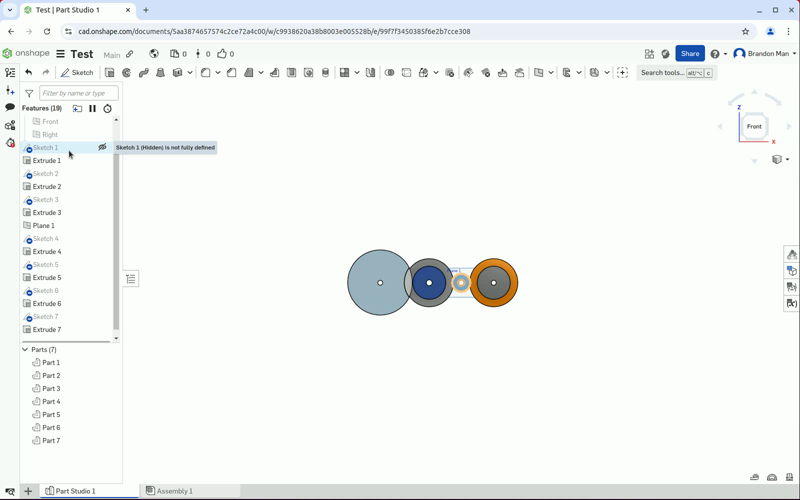
click(69, 150)
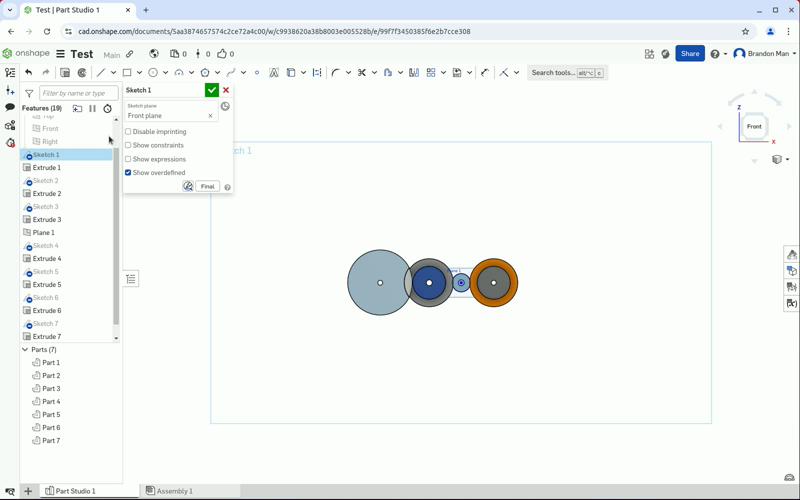
mouse_move(229, 92)
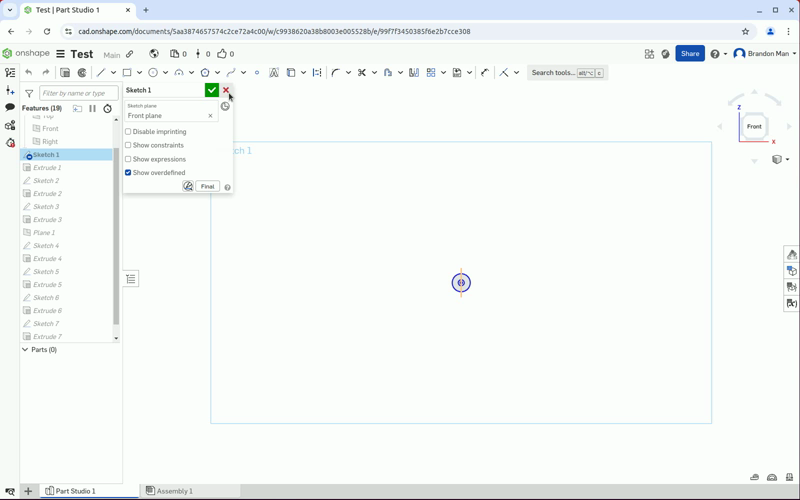
click(229, 92)
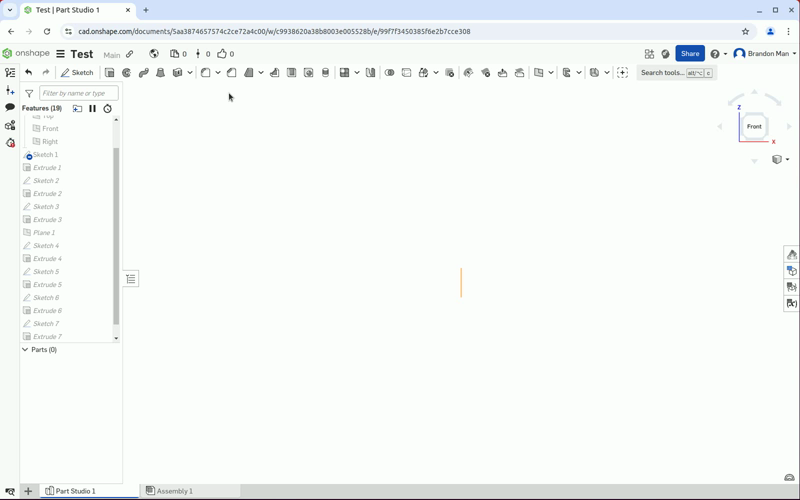
key(shift+s)
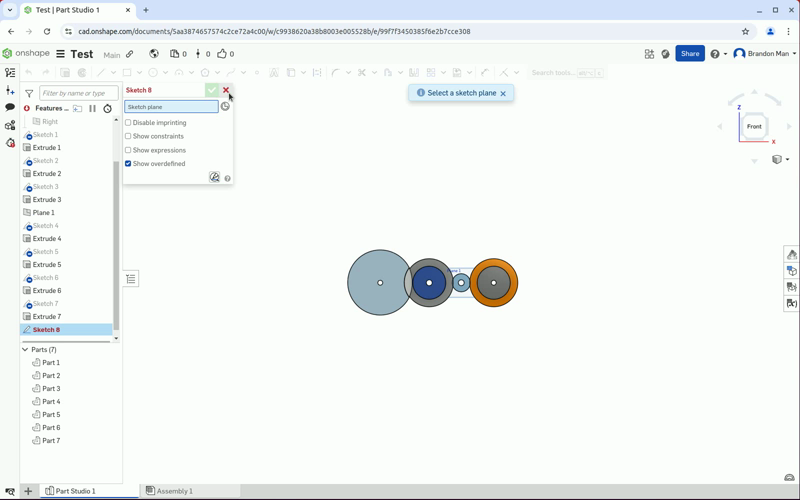
mouse_move(69, 215)
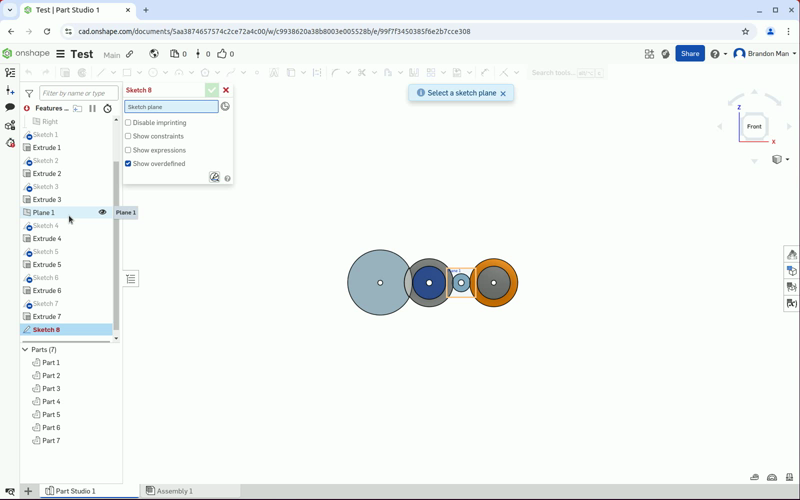
click(69, 215)
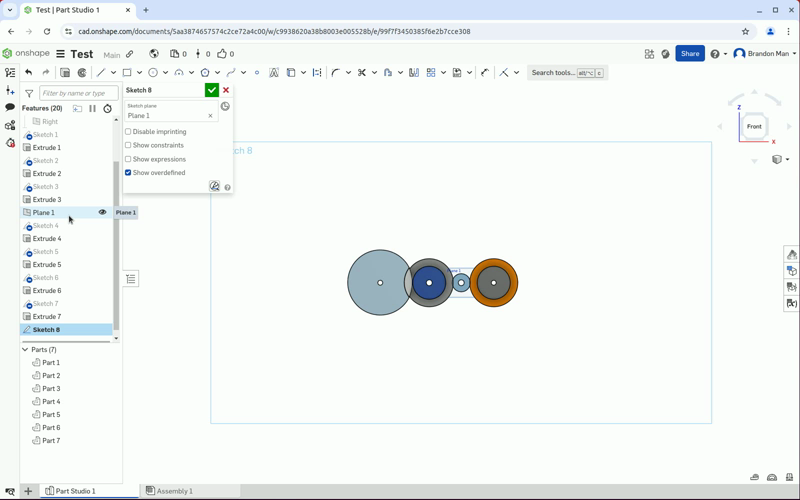
mouse_move(73, 352)
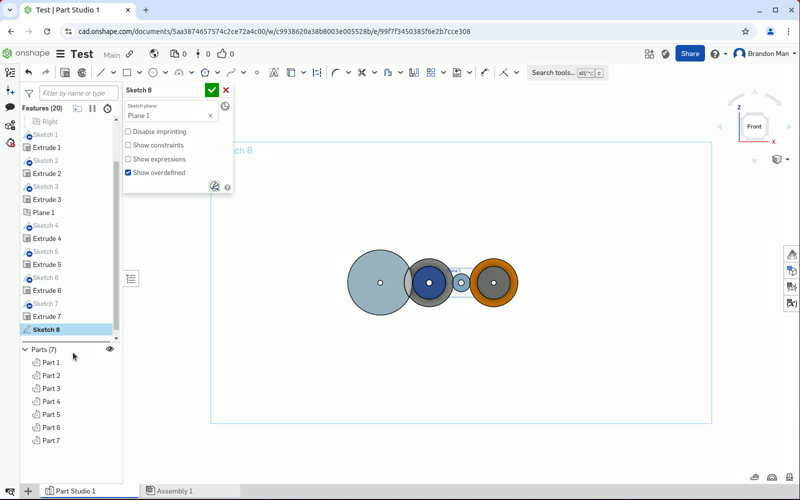
key(y)
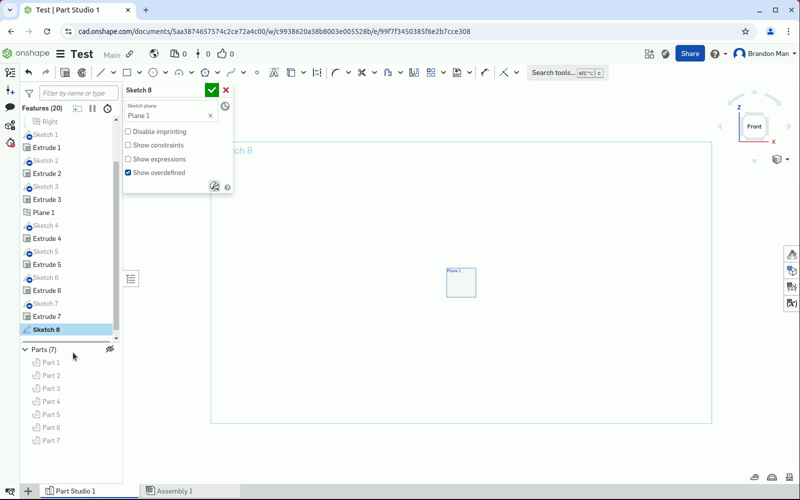
key(a)
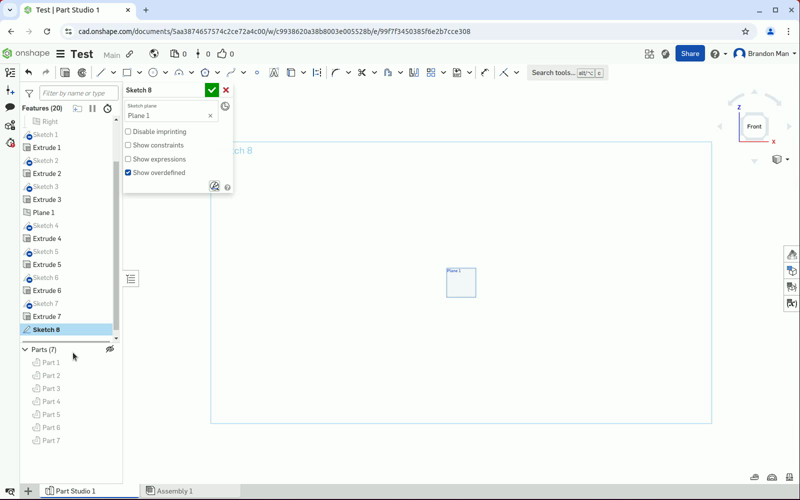
key_down(shift)
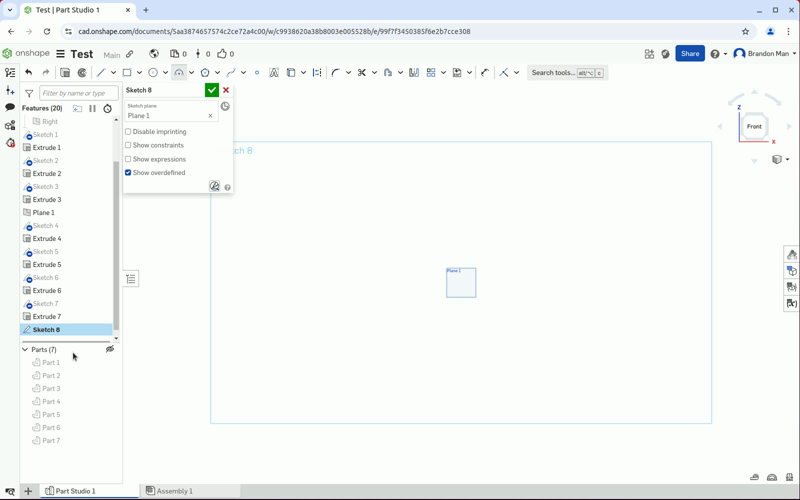
mouse_move(512, 297)
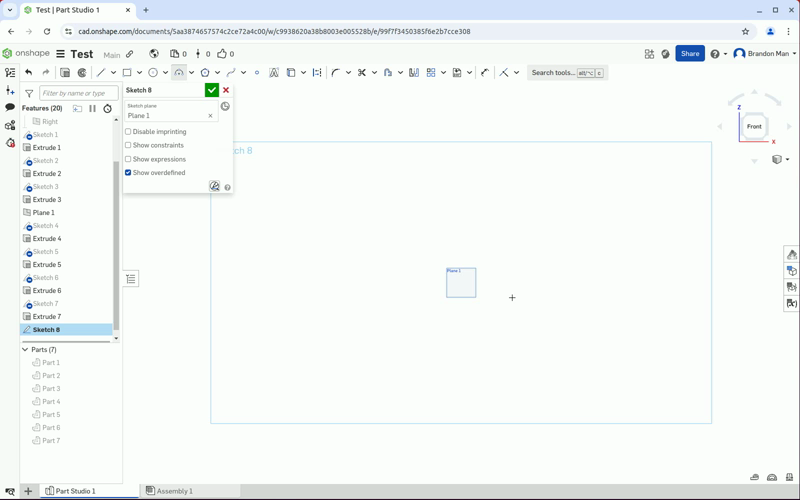
click(512, 297)
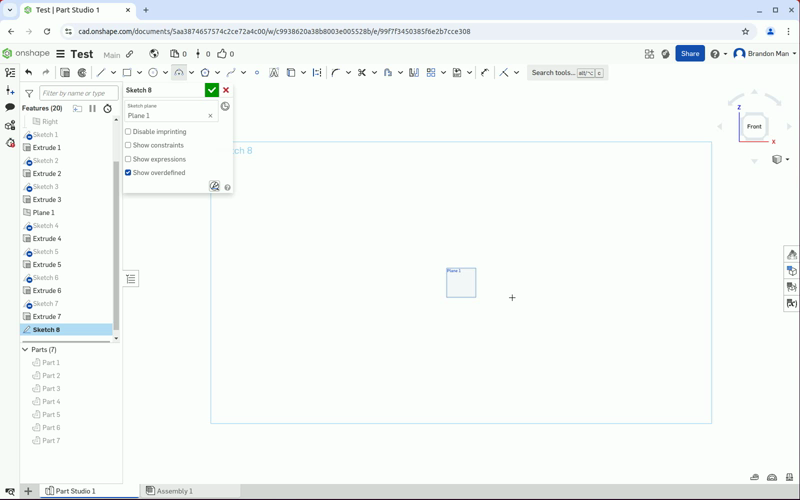
key_up(shift)
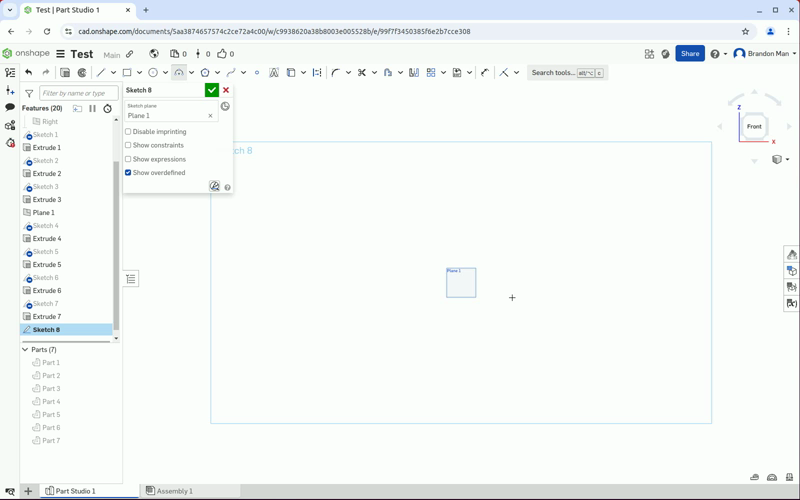
key_down(shift)
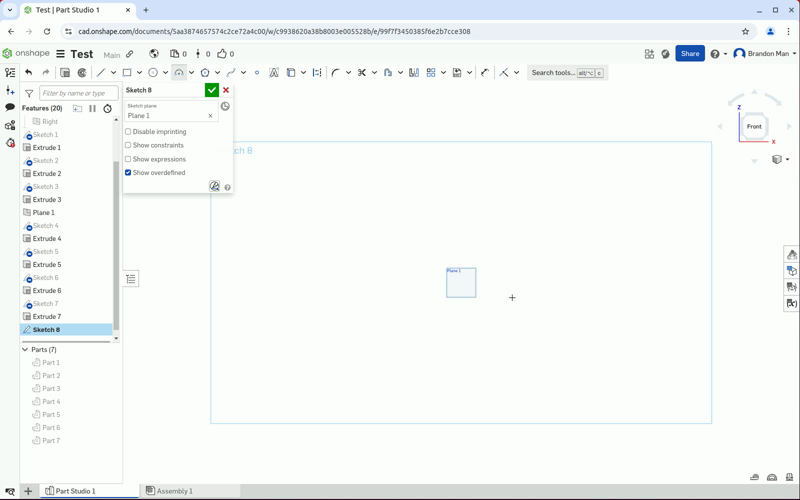
mouse_move(512, 267)
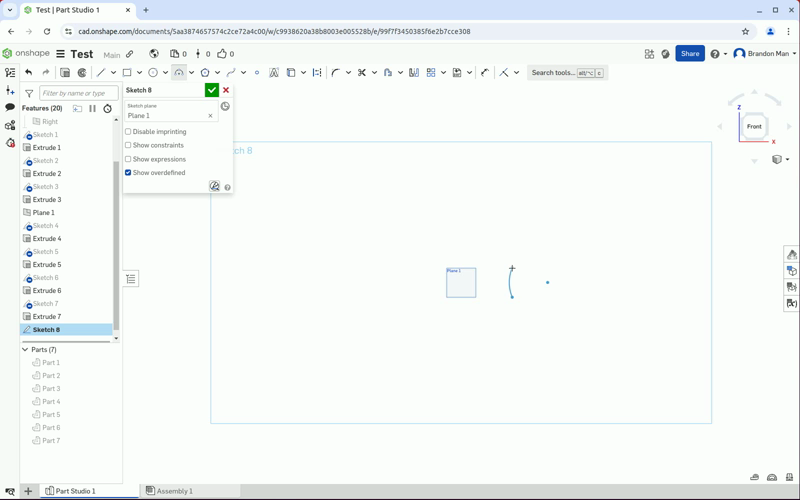
click(512, 267)
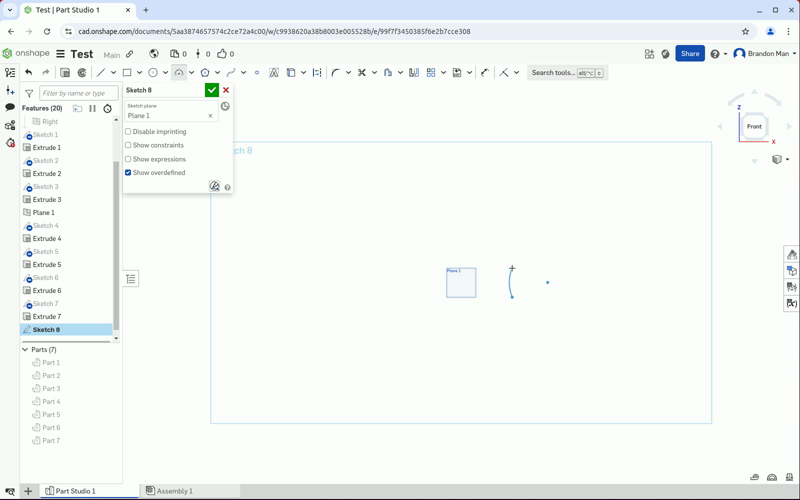
mouse_move(517, 282)
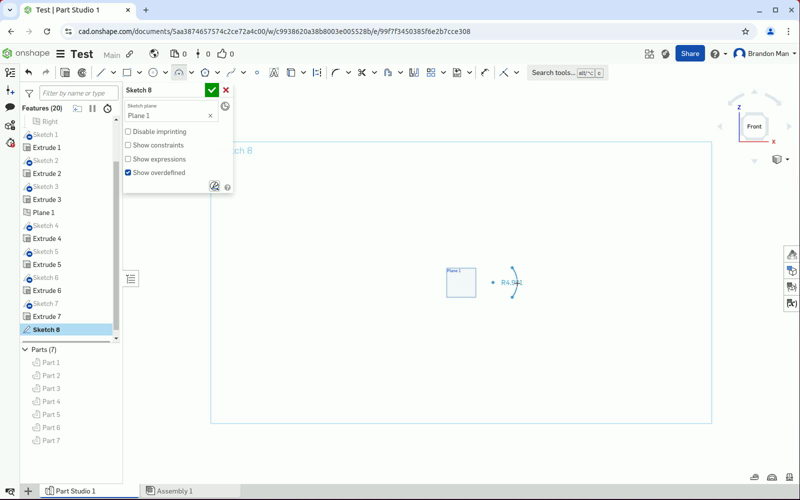
click(517, 282)
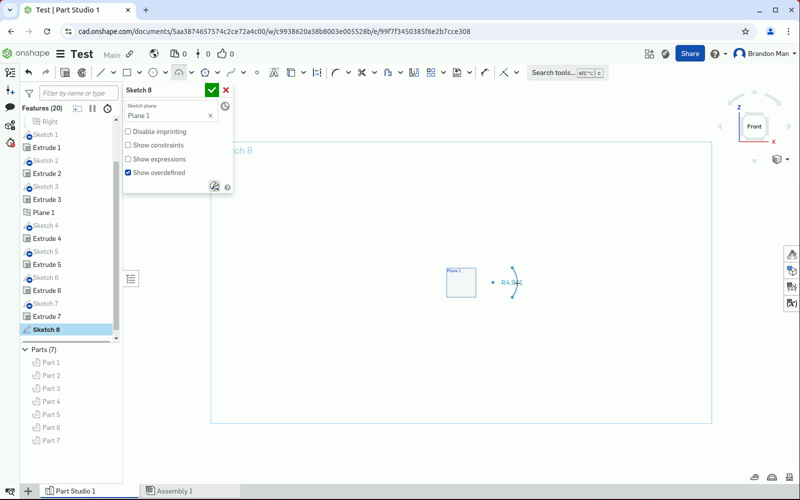
key_up(shift)
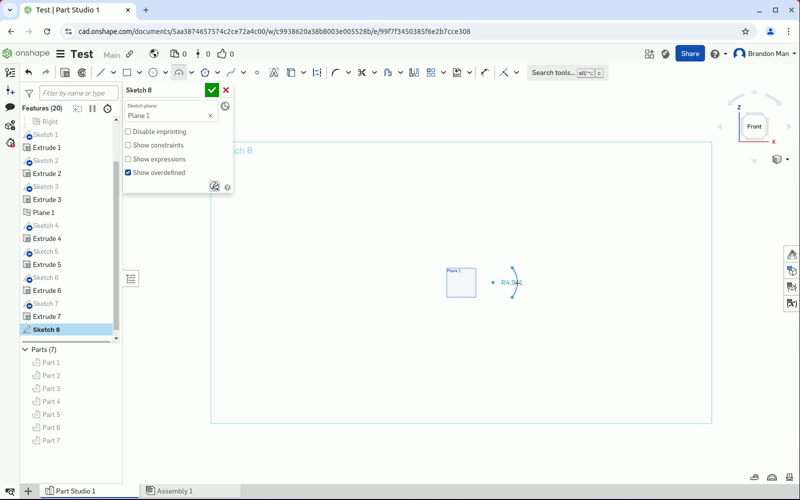
mouse_move(512, 267)
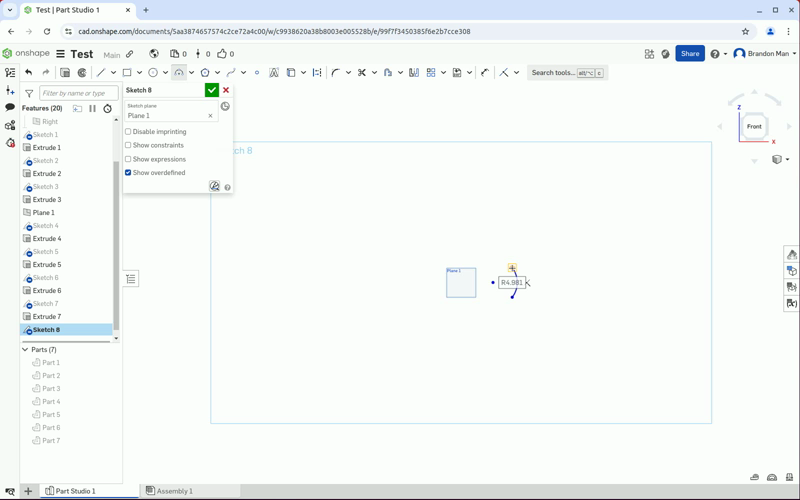
click(512, 267)
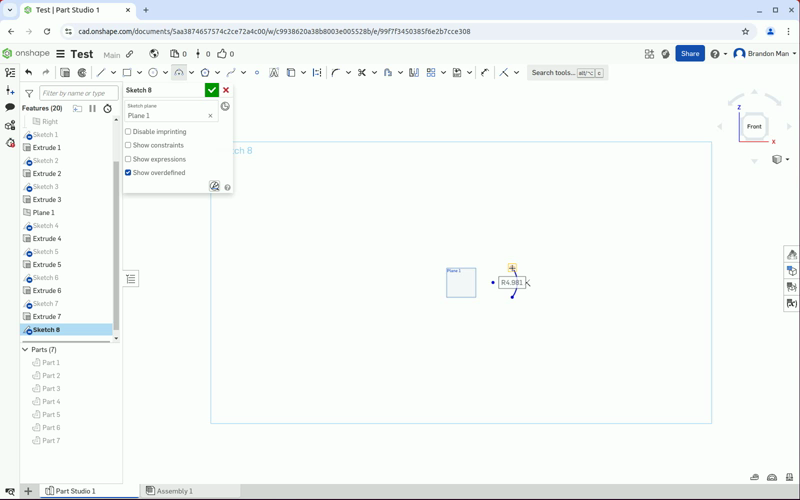
mouse_move(512, 297)
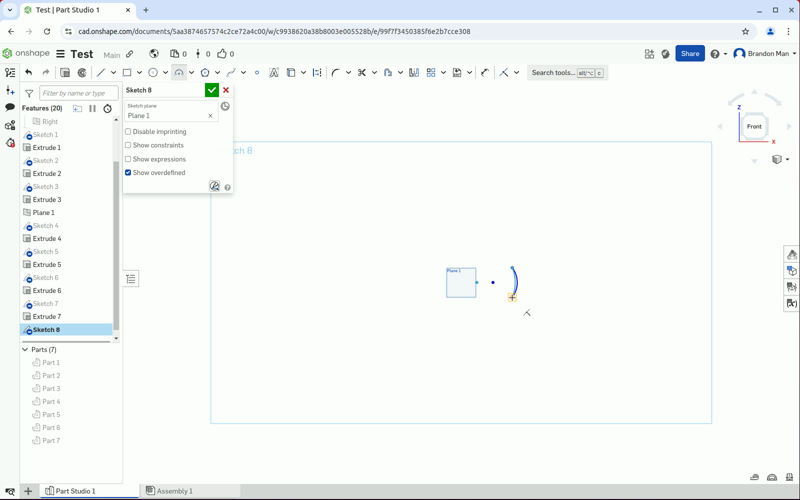
click(512, 297)
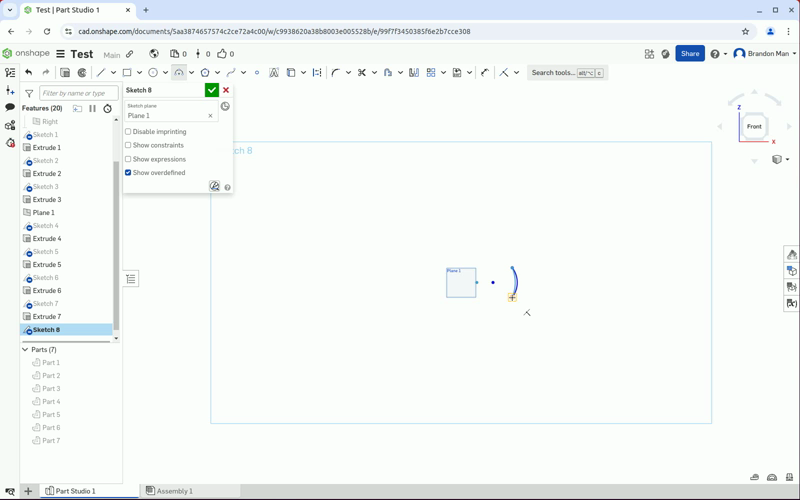
key_down(shift)
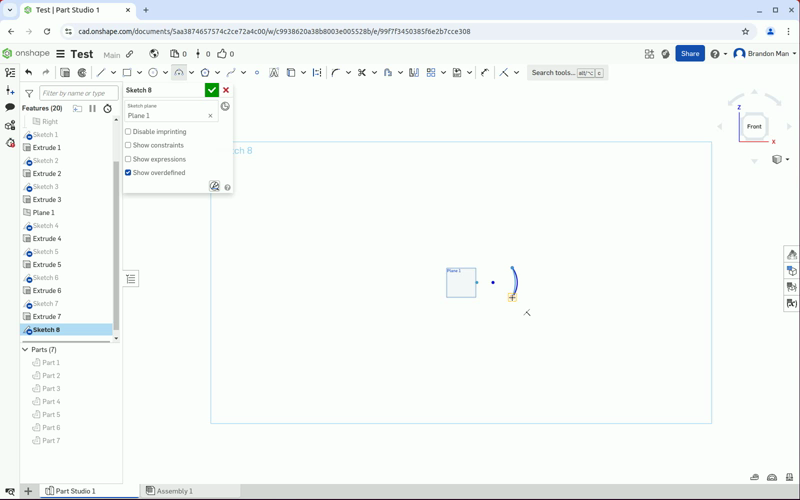
mouse_move(509, 282)
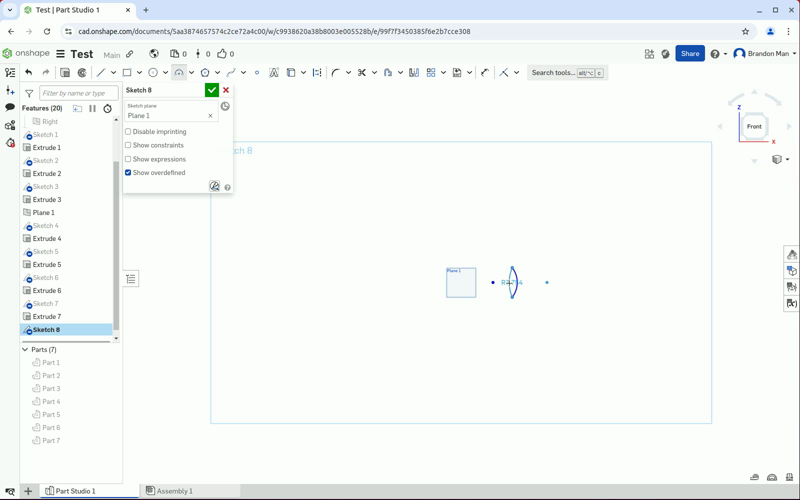
click(509, 282)
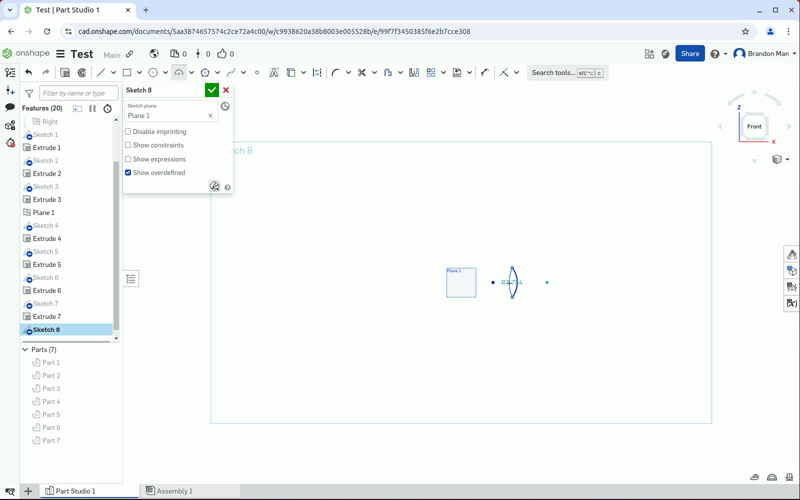
key_up(shift)
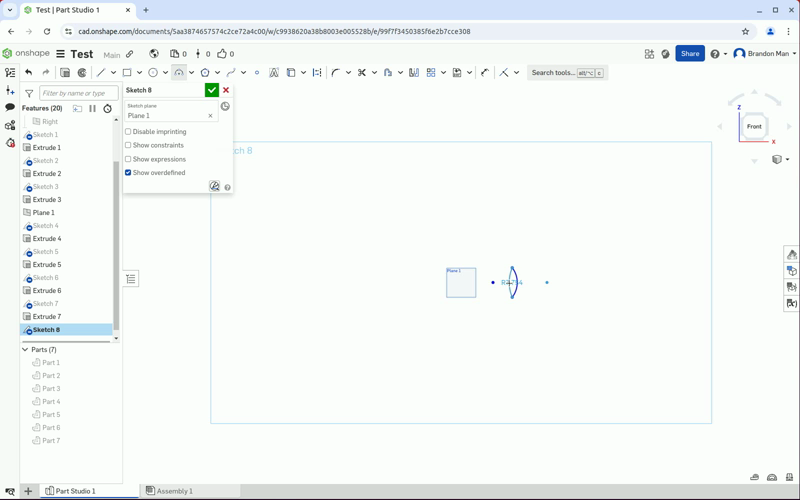
key(esc)
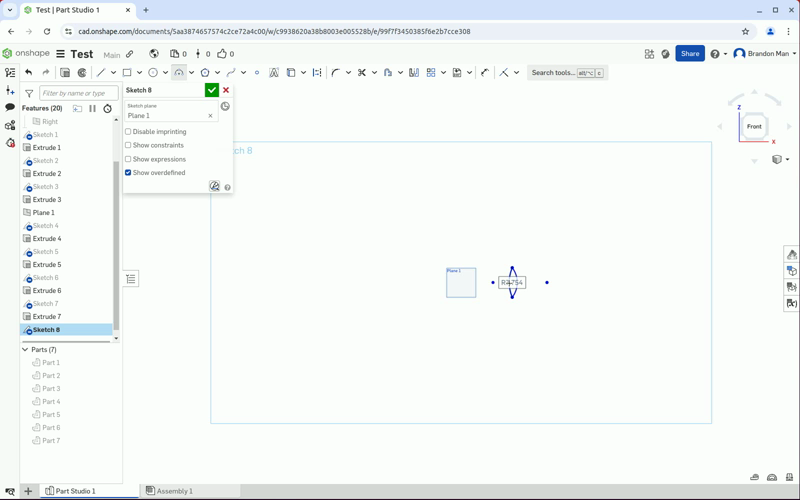
mouse_move(514, 285)
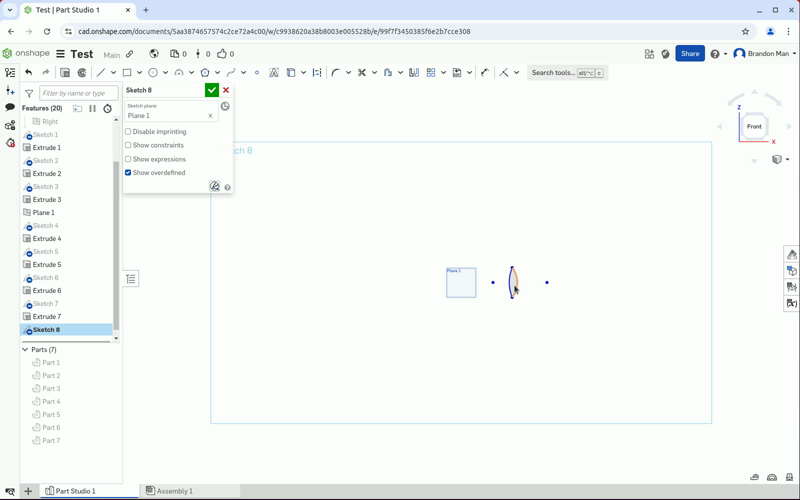
scroll(6)
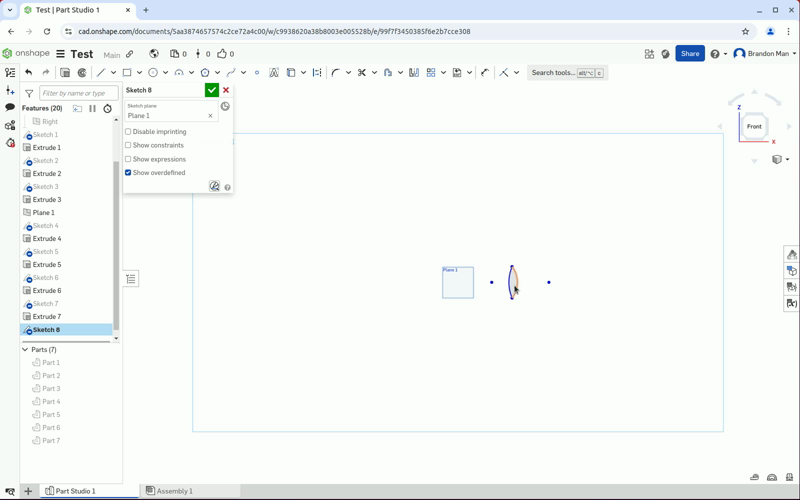
scroll(6)
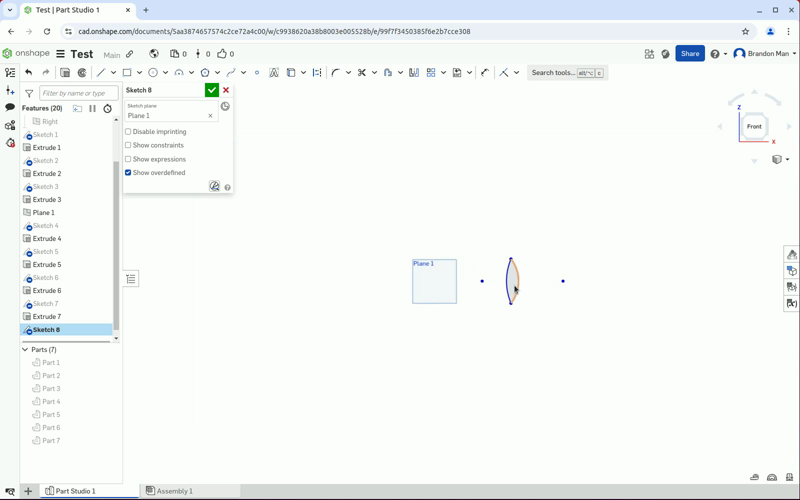
scroll(6)
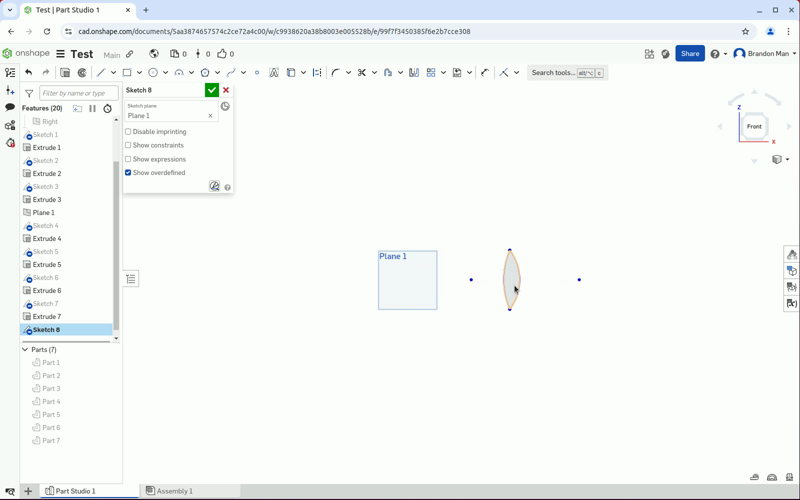
scroll(6)
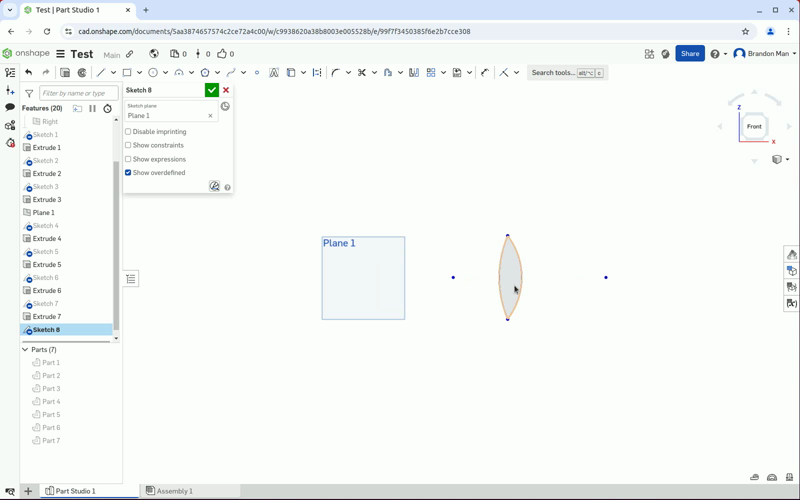
scroll(6)
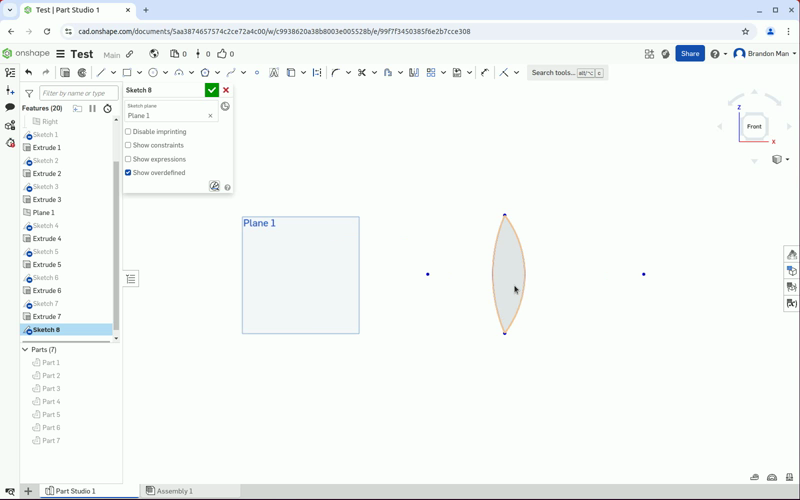
scroll(6)
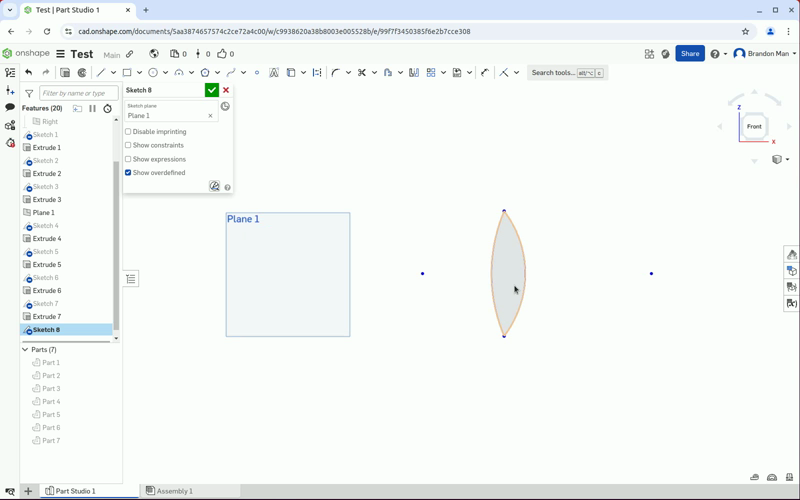
scroll(6)
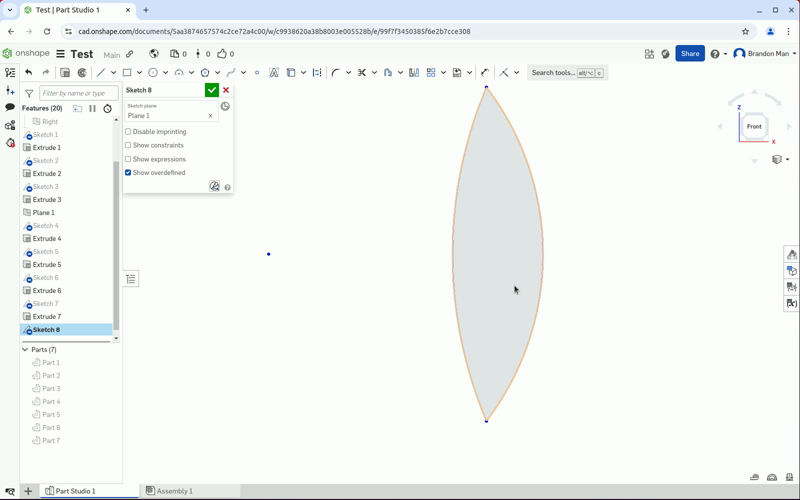
click(514, 285)
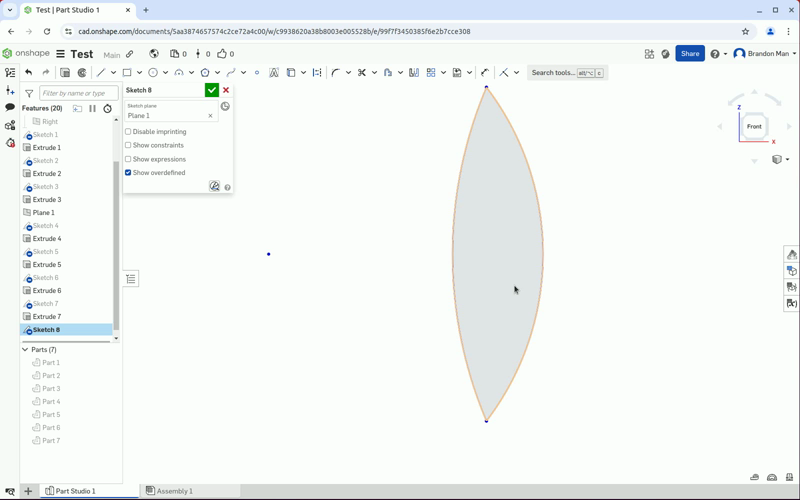
scroll(-6)
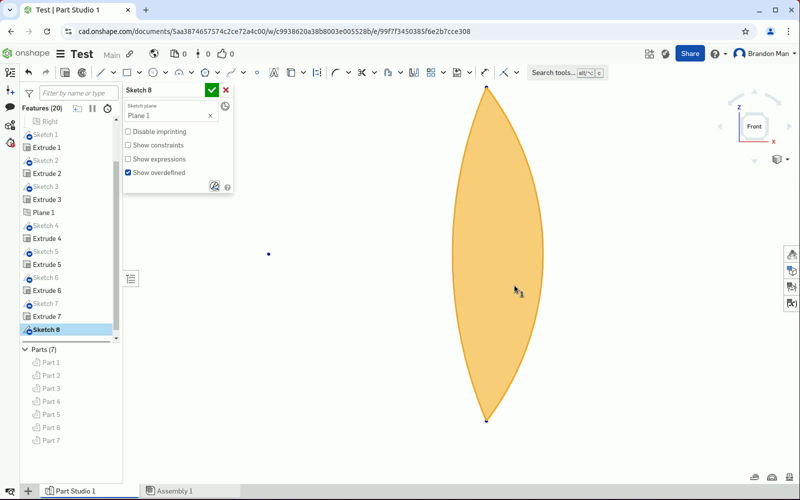
scroll(-6)
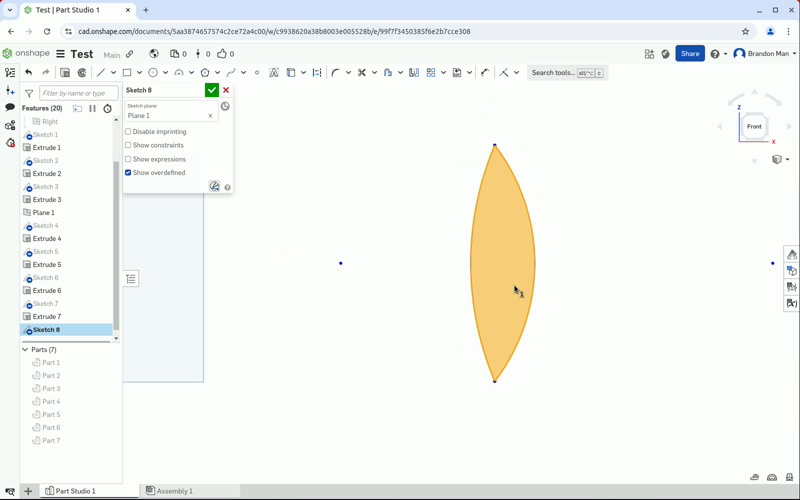
scroll(-6)
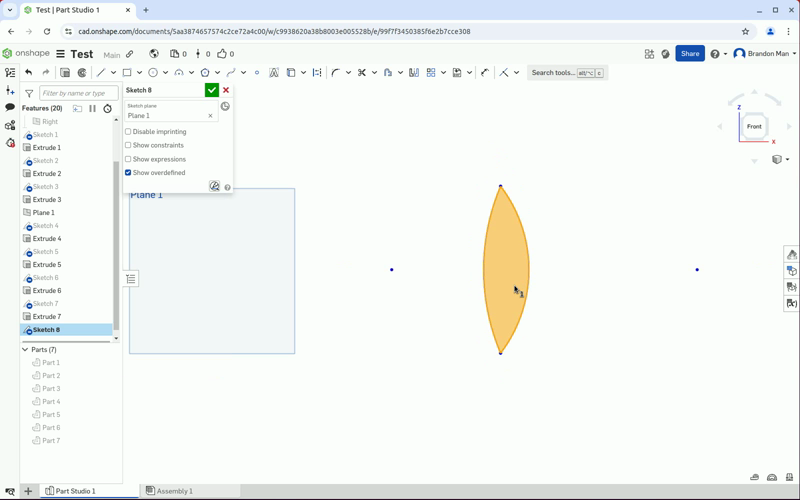
scroll(-6)
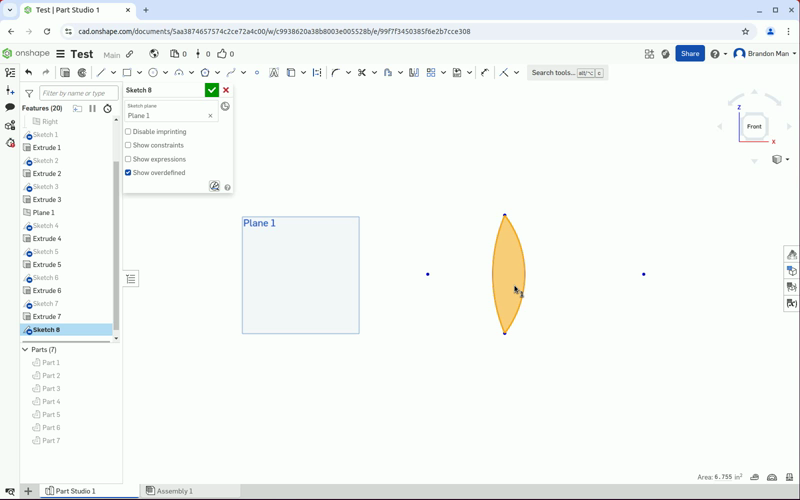
scroll(-6)
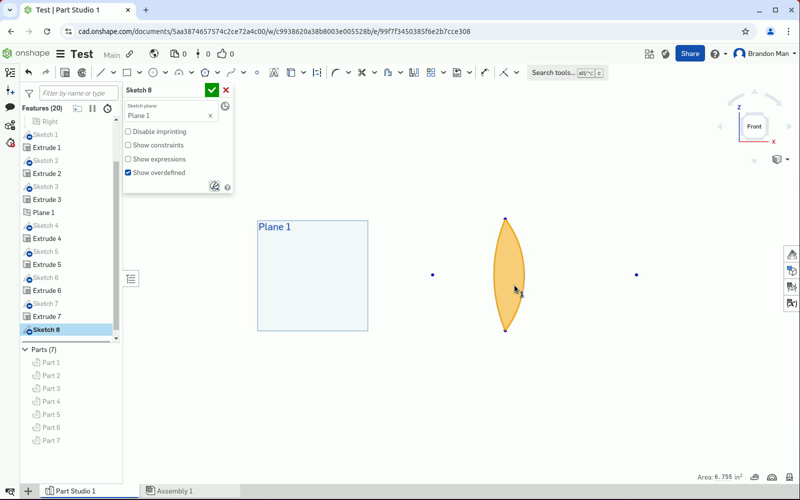
scroll(-6)
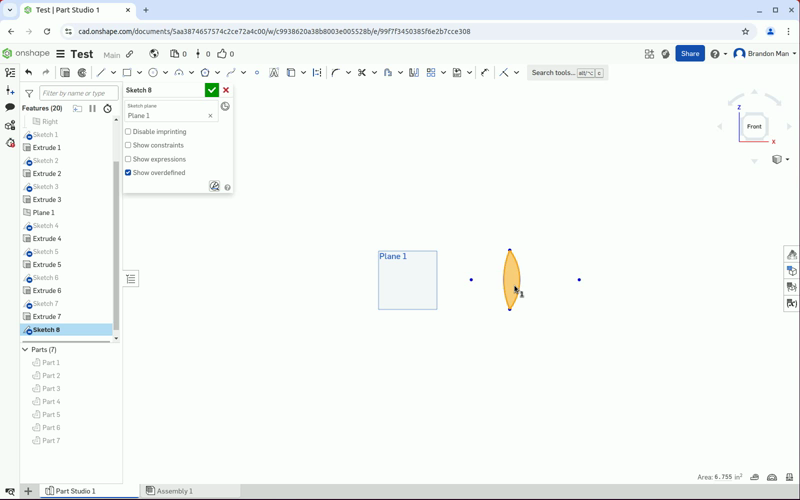
scroll(-6)
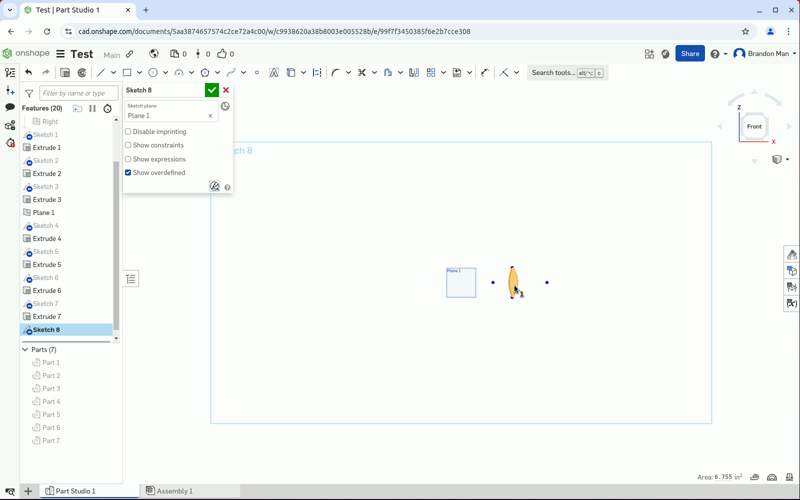
mouse_move(73, 352)
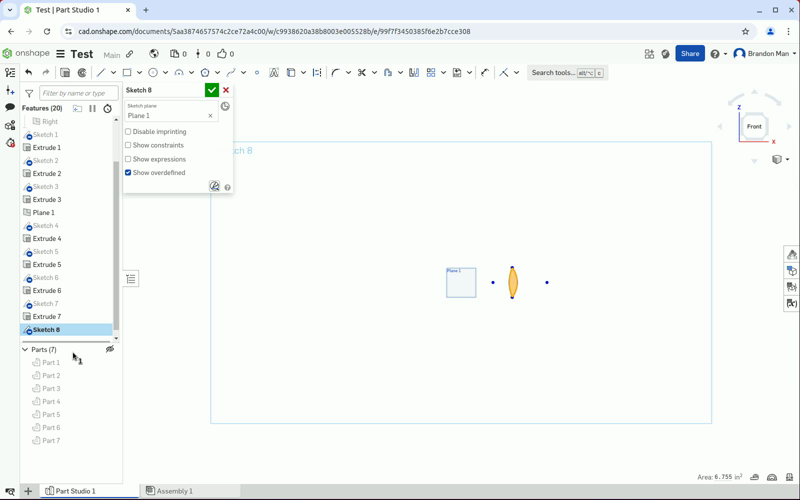
key(shift+y)
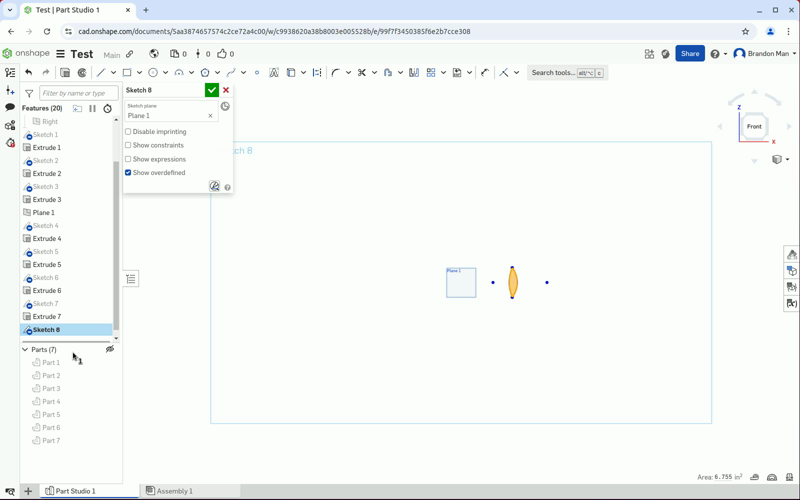
key(shift+e)
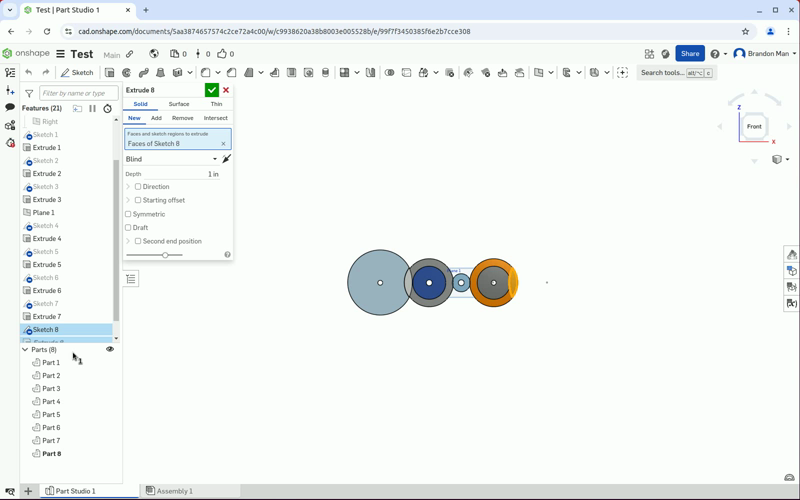
mouse_move(143, 106)
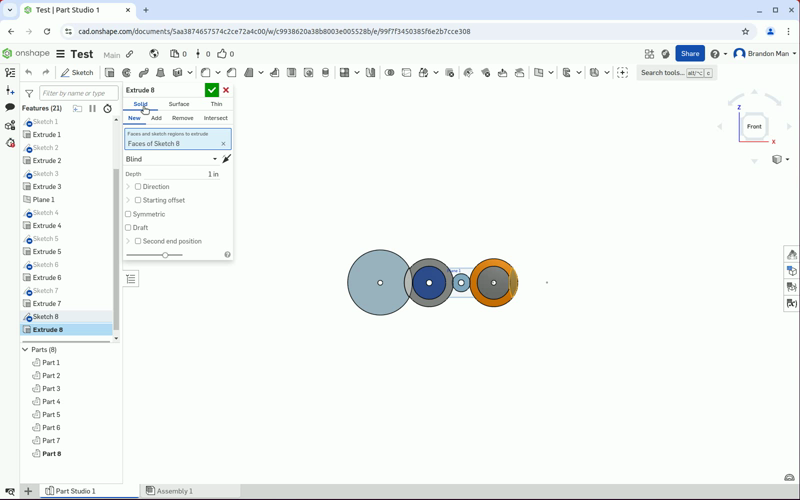
click(143, 106)
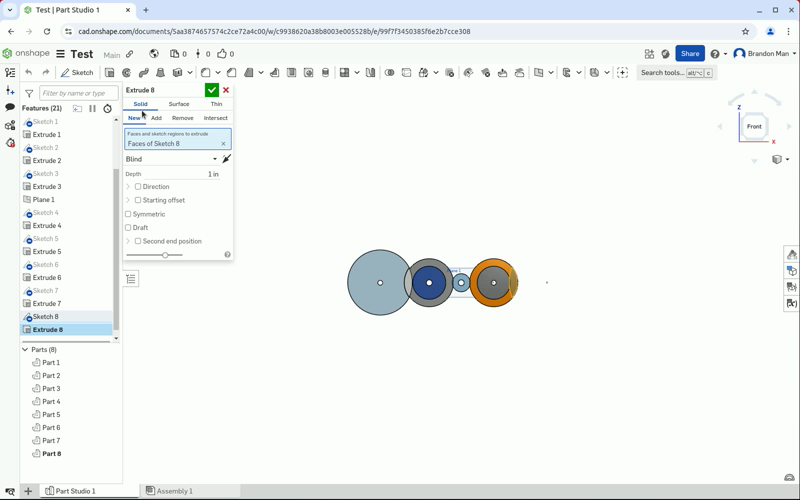
mouse_move(137, 120)
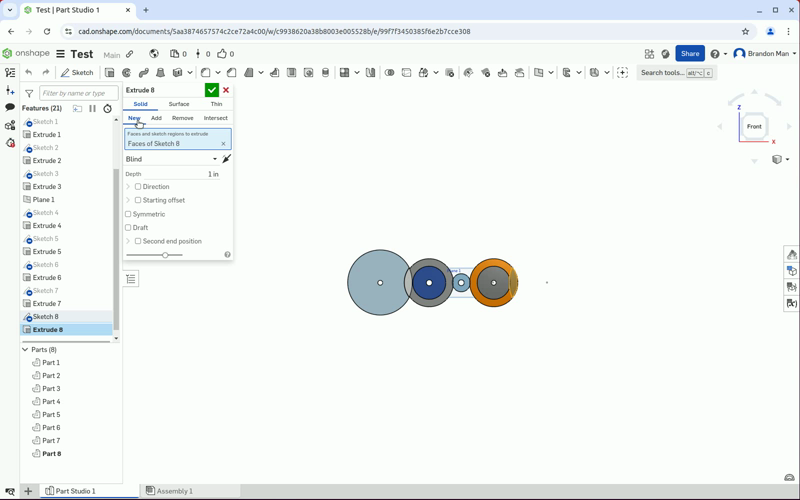
click(137, 120)
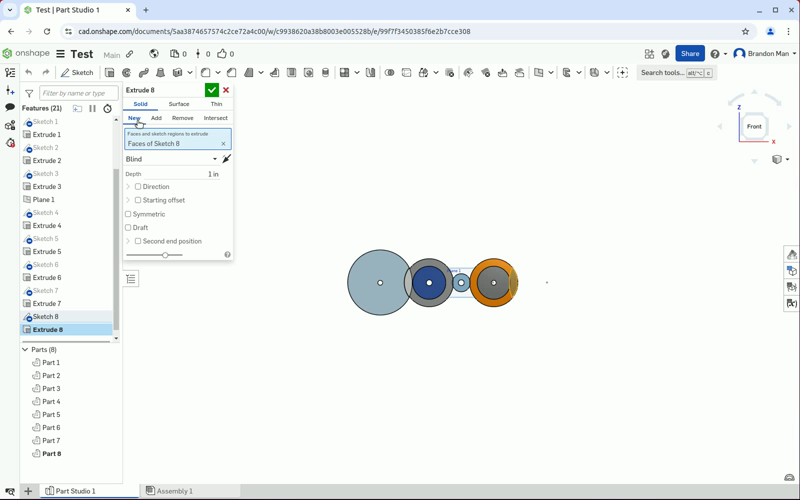
key(tab, 4)
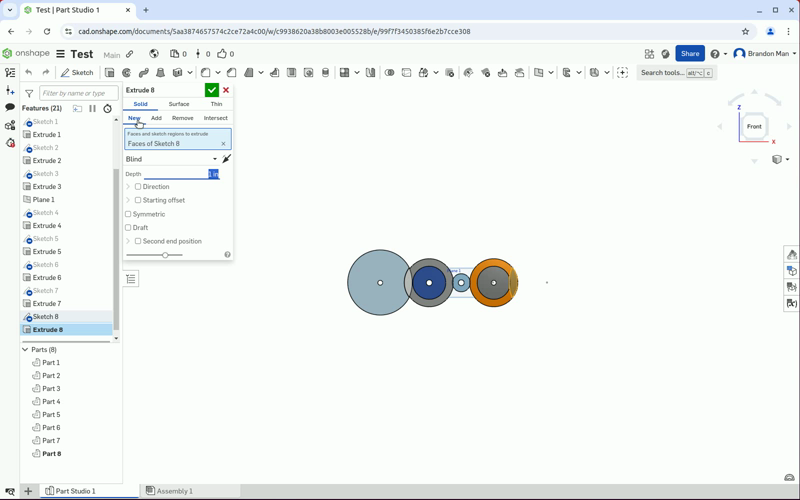
text(0.963)
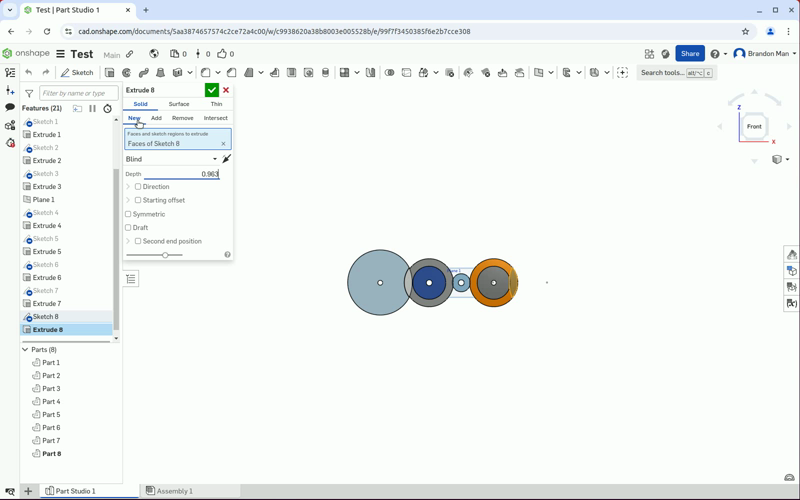
key(enter)
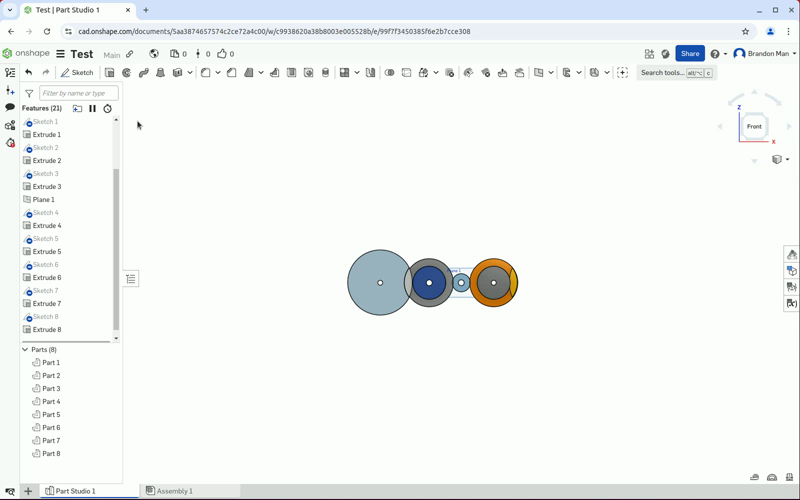
key(shift+h)
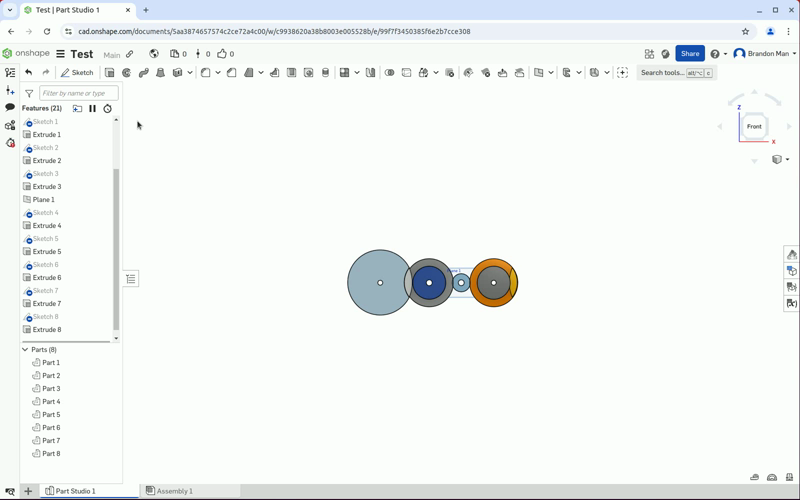
key(shift+h)
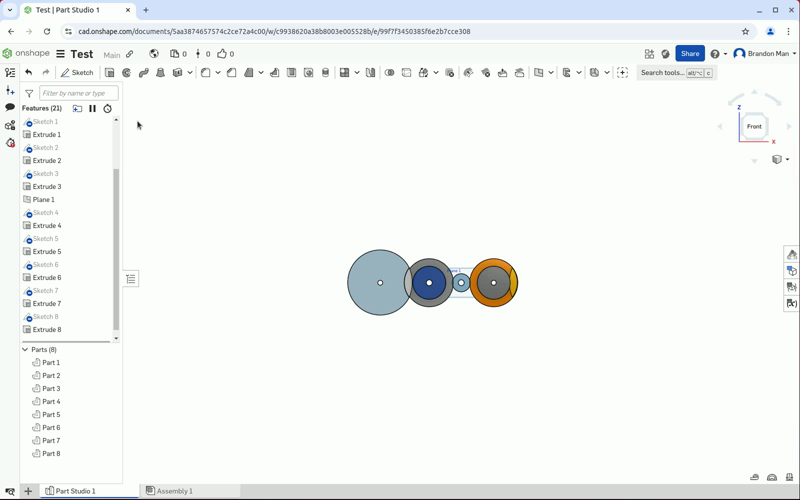
mouse_move(69, 124)
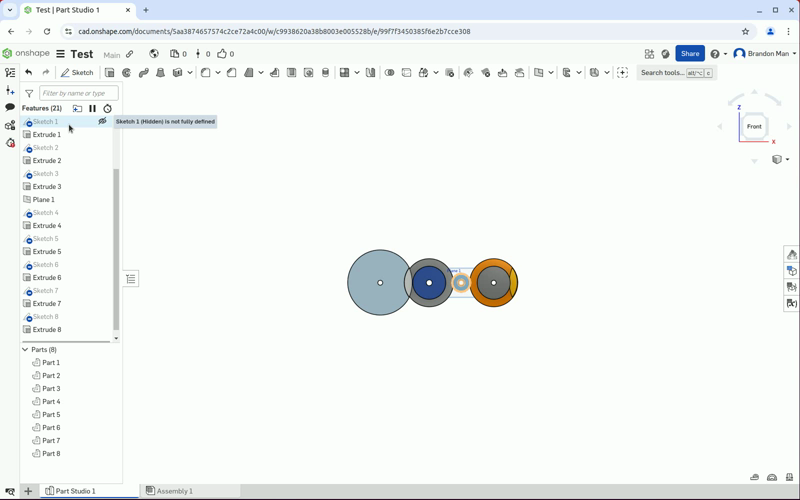
click(69, 124)
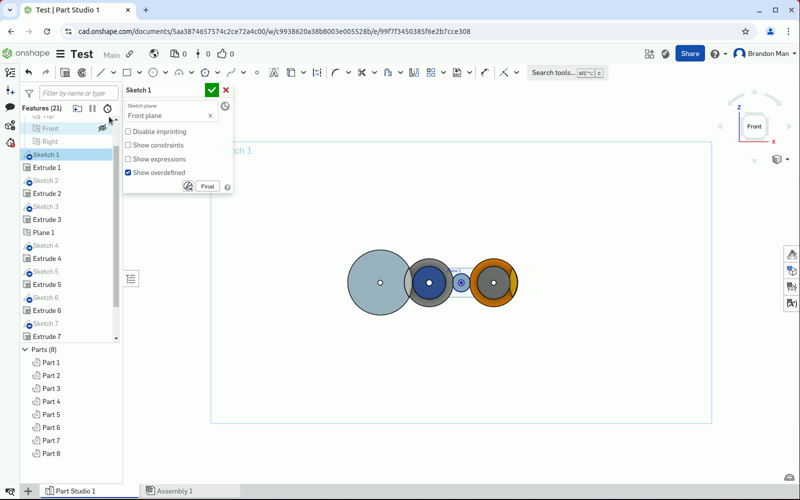
mouse_move(229, 92)
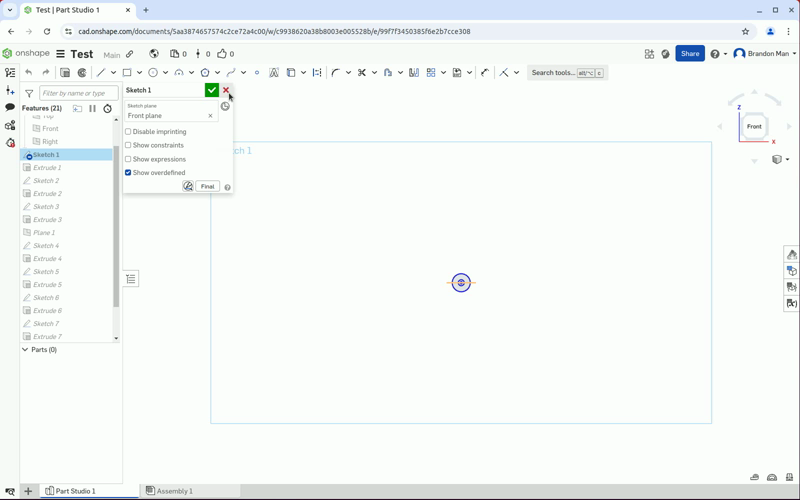
click(229, 92)
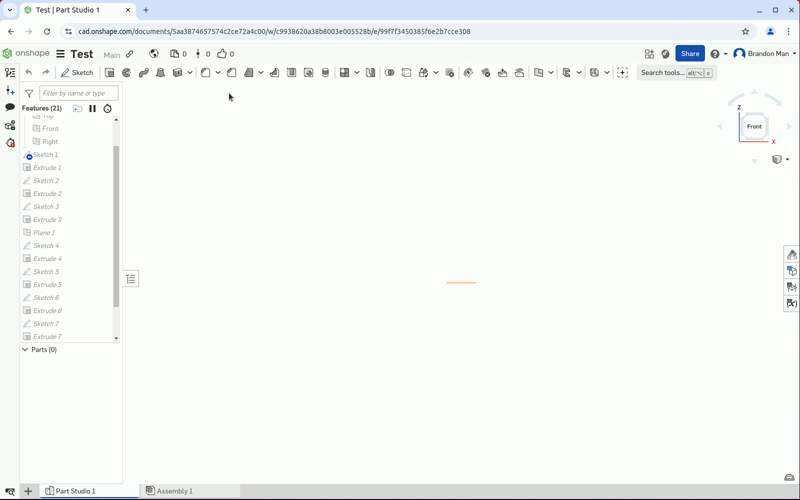
key(shift+s)
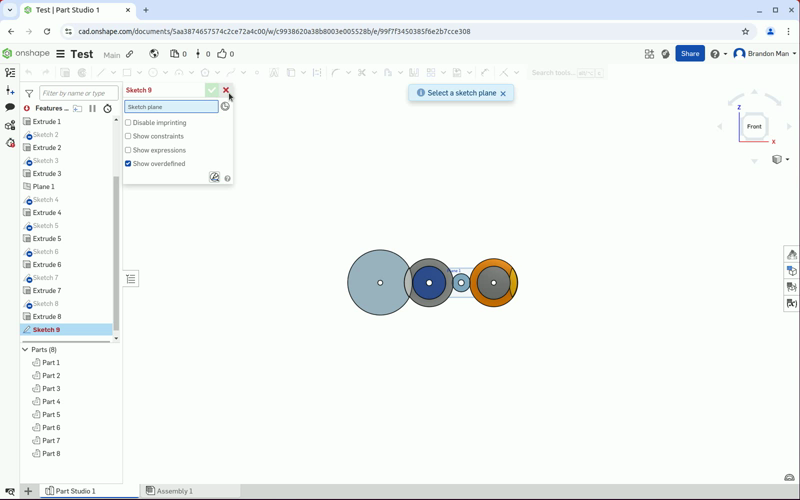
mouse_move(69, 189)
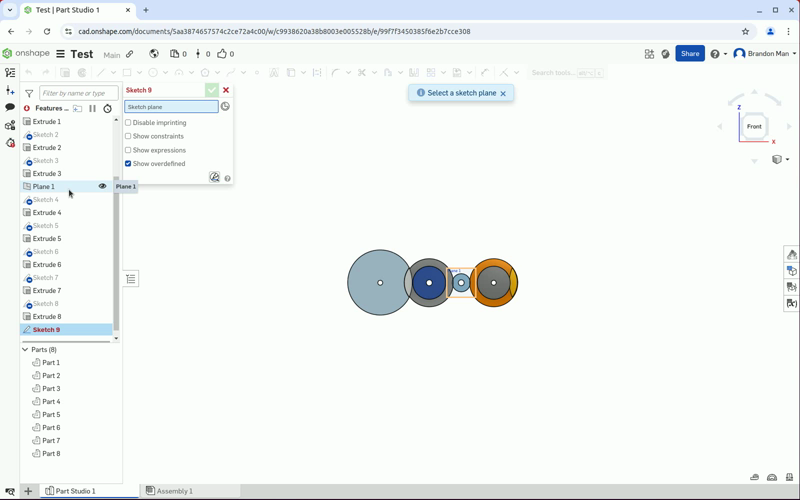
click(69, 189)
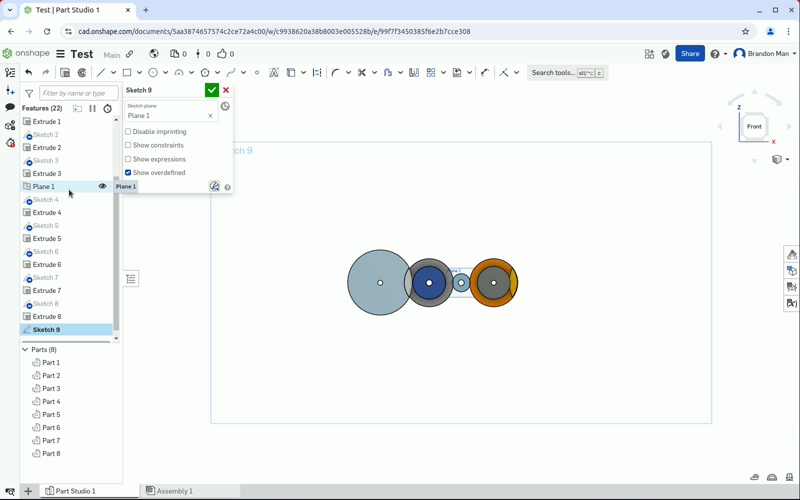
mouse_move(73, 352)
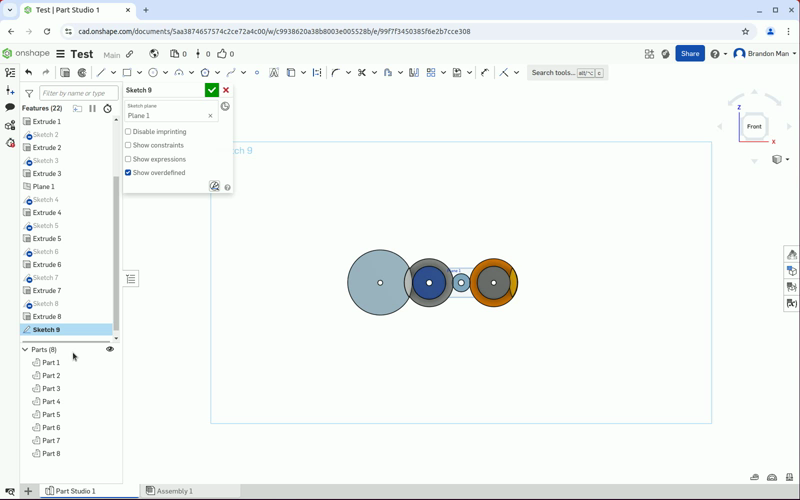
key(y)
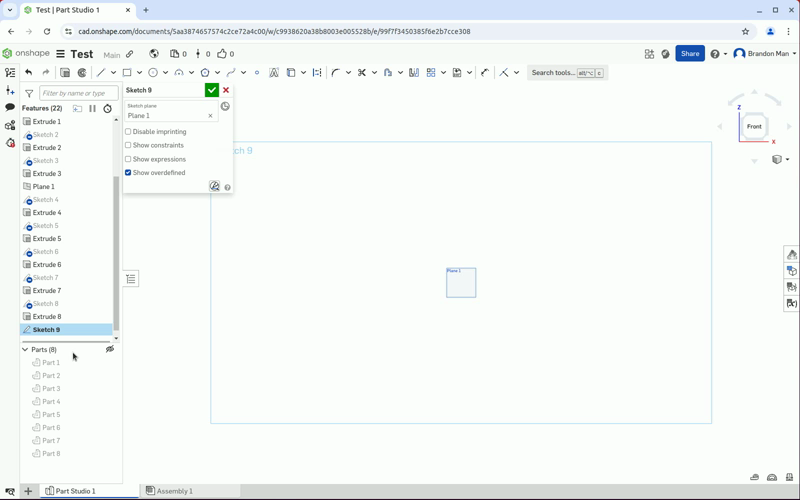
key(a)
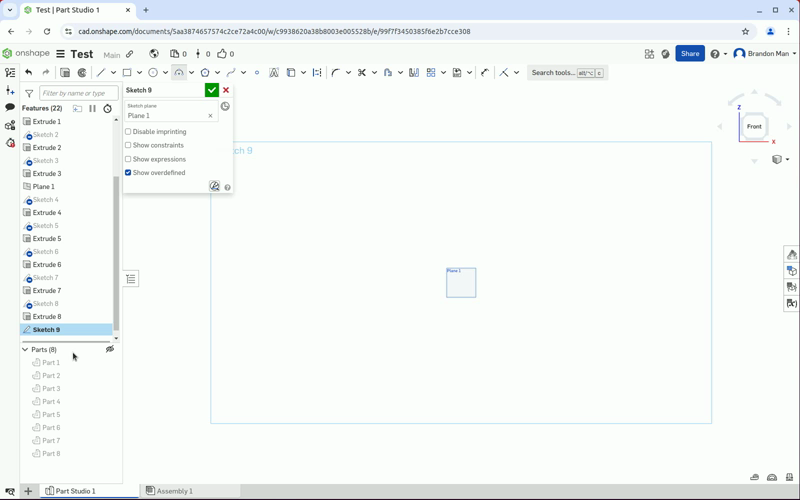
key_down(shift)
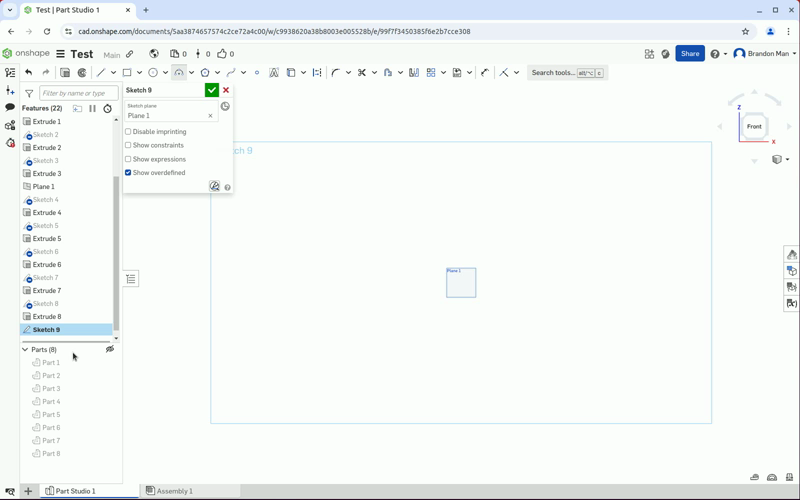
mouse_move(512, 297)
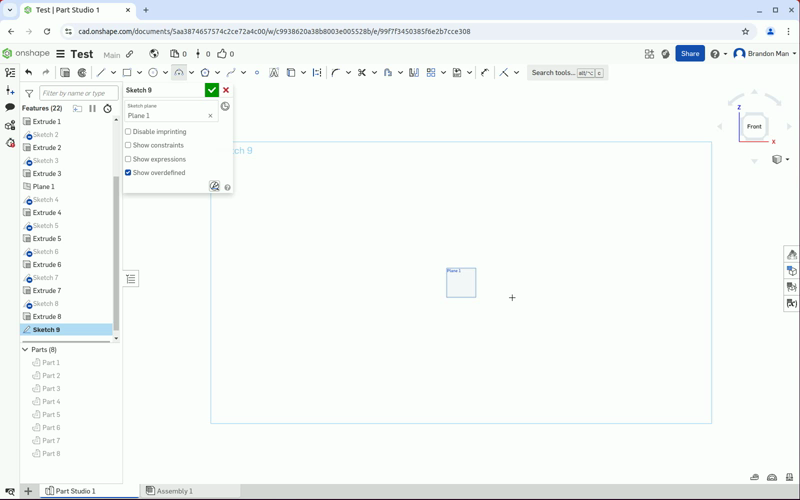
click(512, 297)
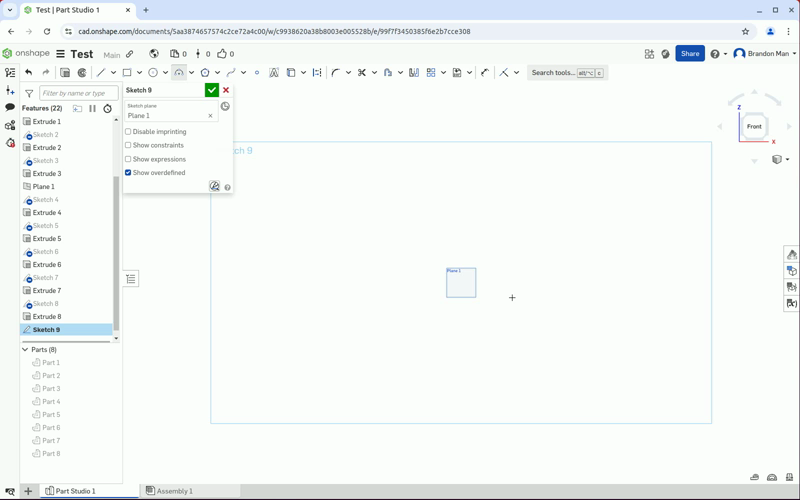
key_up(shift)
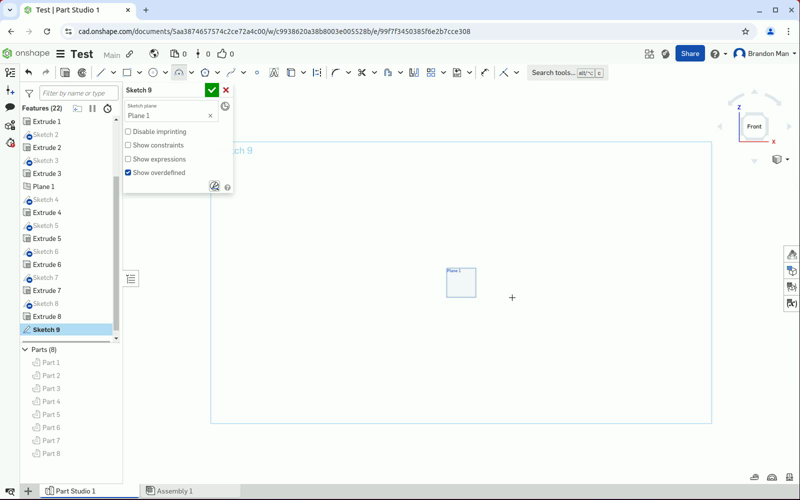
key_down(shift)
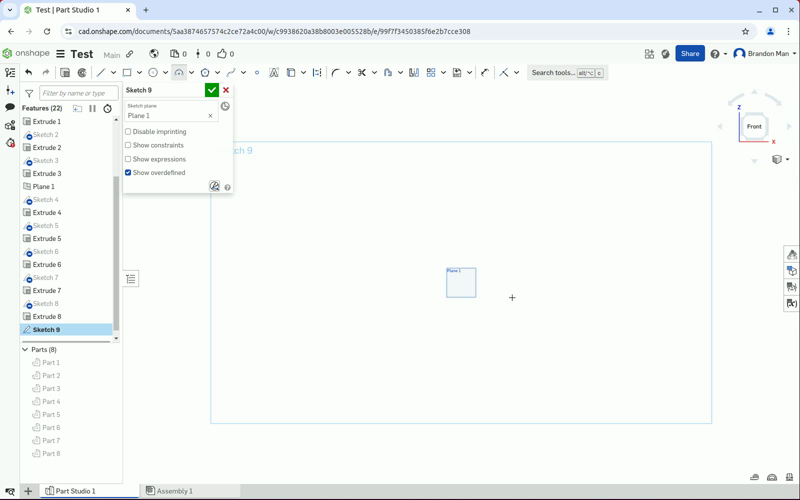
mouse_move(512, 267)
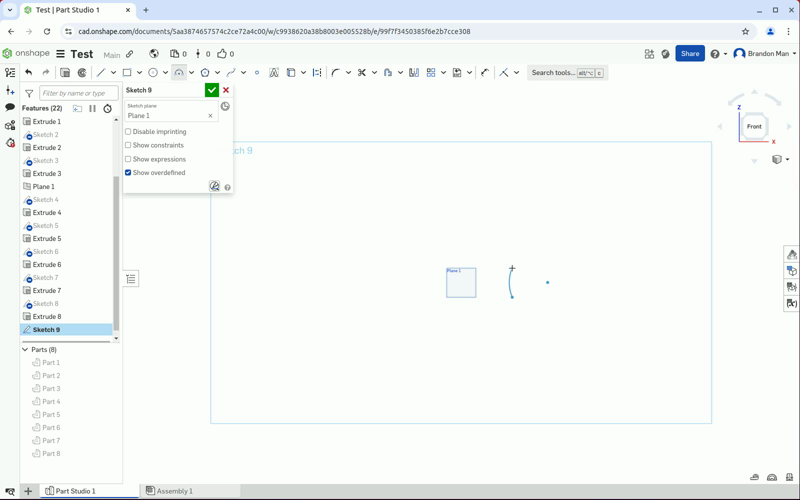
click(512, 267)
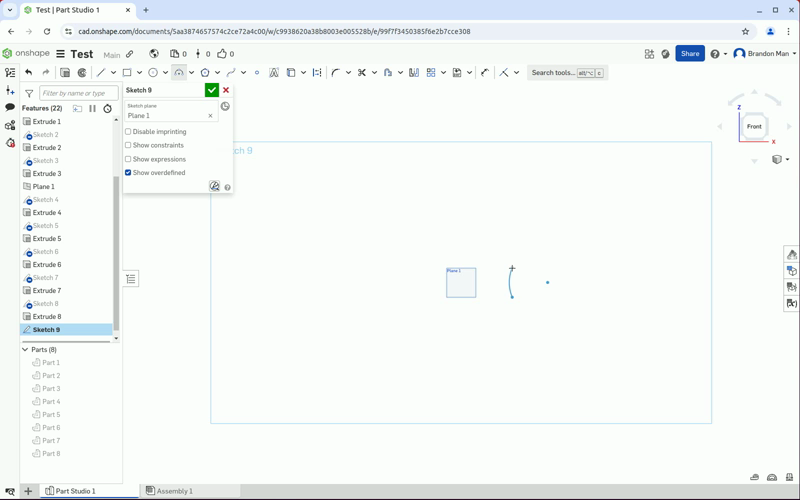
mouse_move(573, 282)
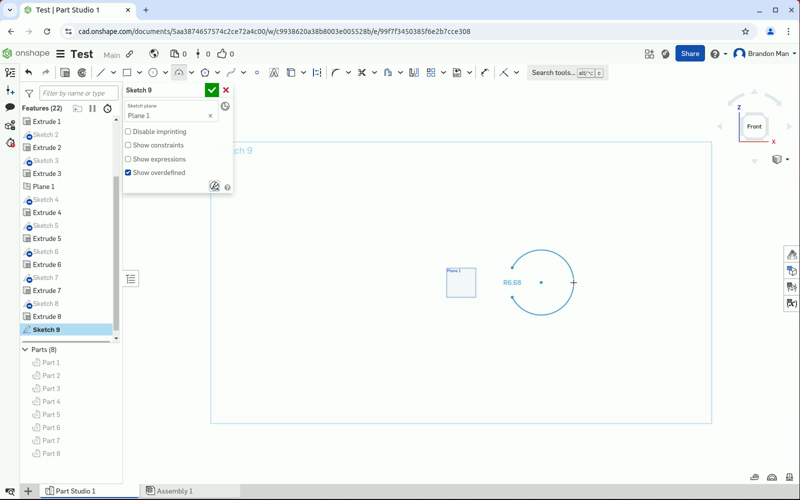
click(573, 282)
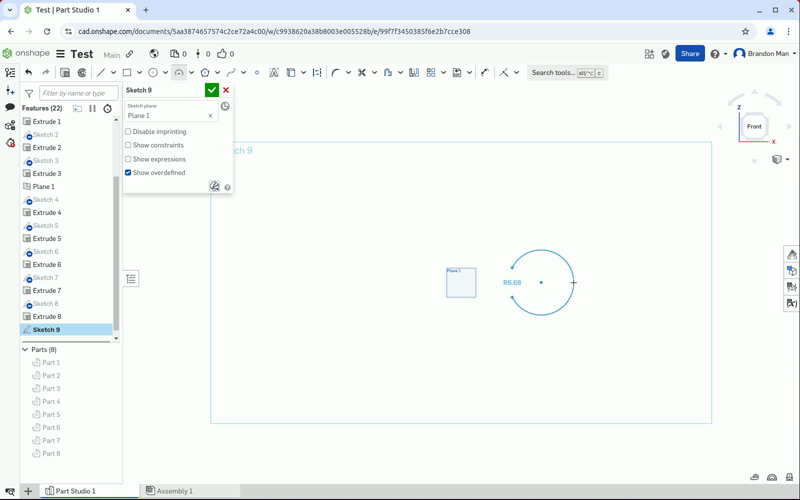
key_up(shift)
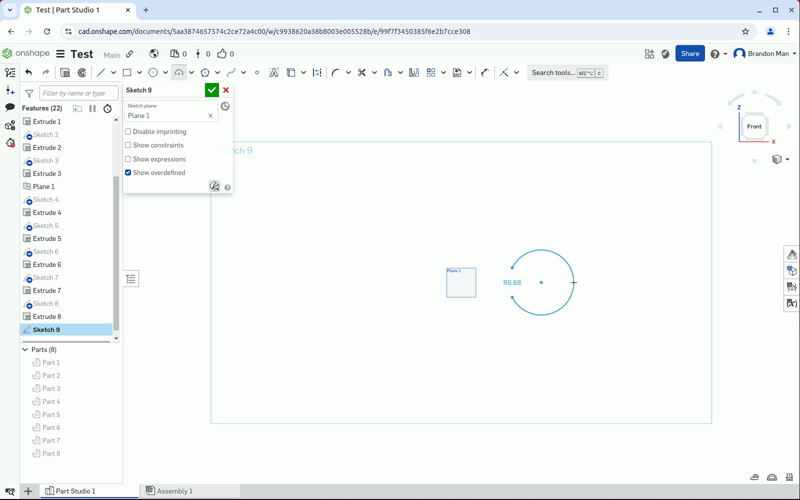
mouse_move(512, 267)
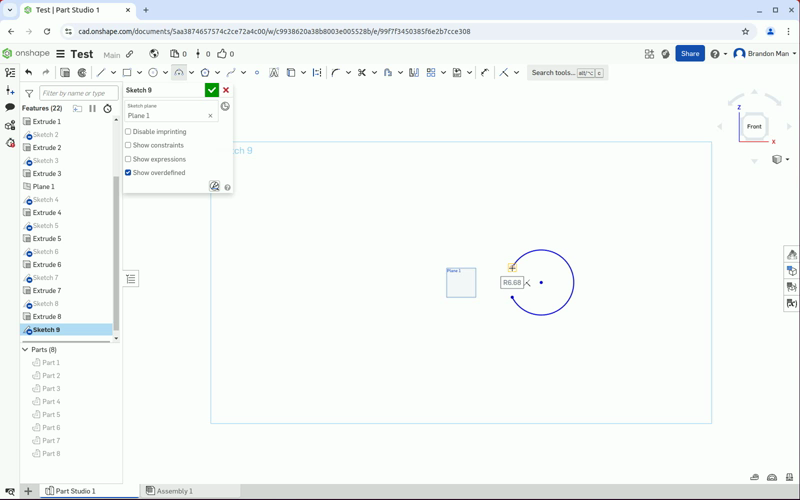
click(512, 267)
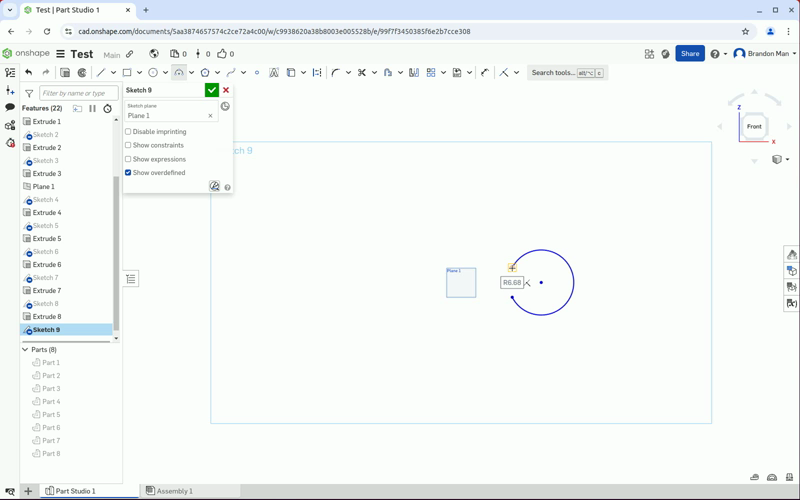
mouse_move(512, 297)
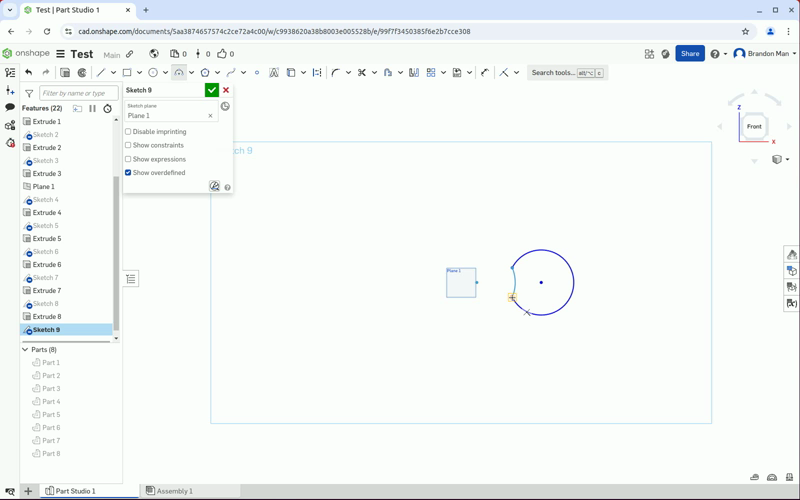
click(512, 297)
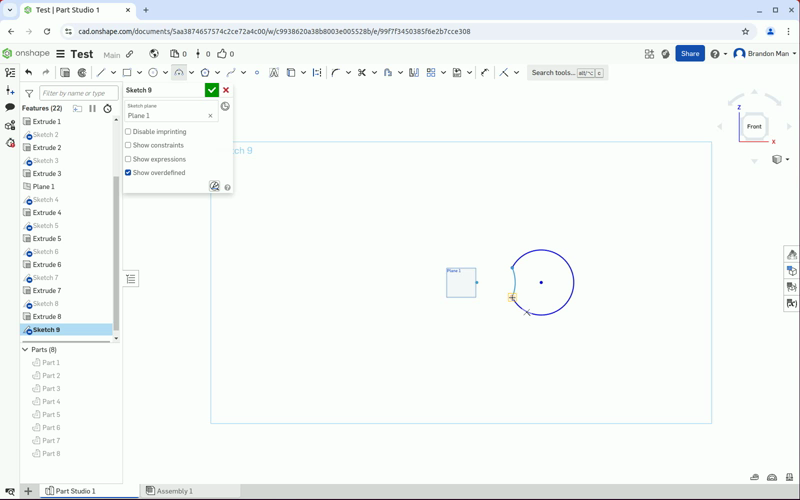
key_down(shift)
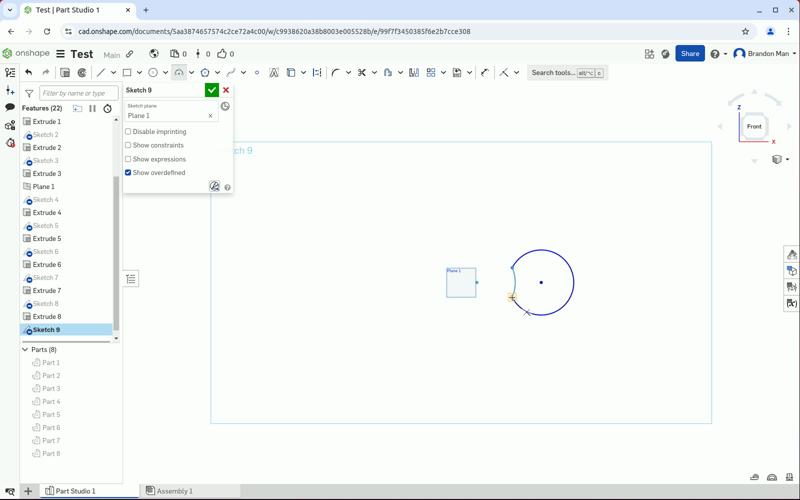
mouse_move(517, 282)
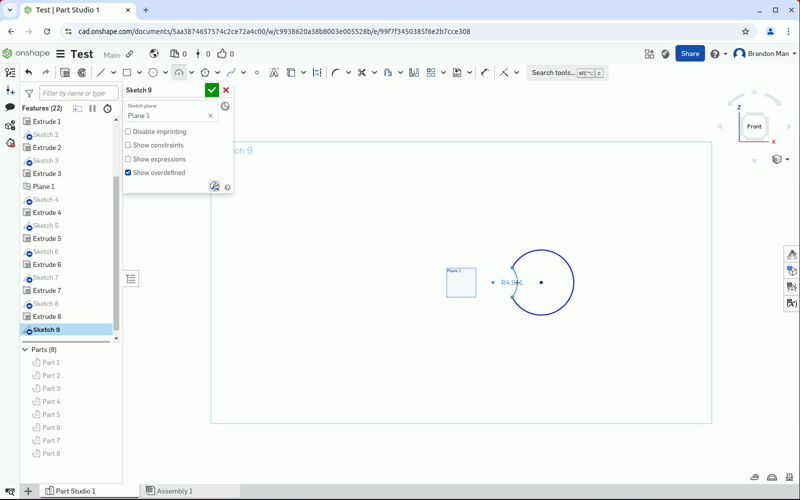
click(517, 282)
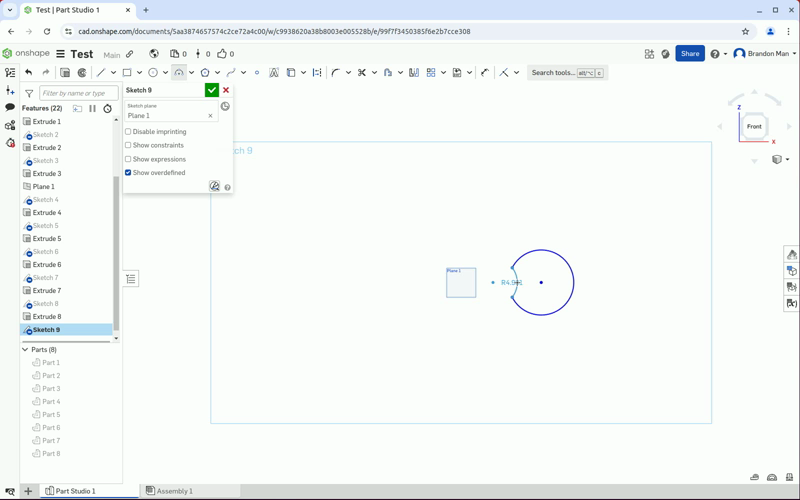
key_up(shift)
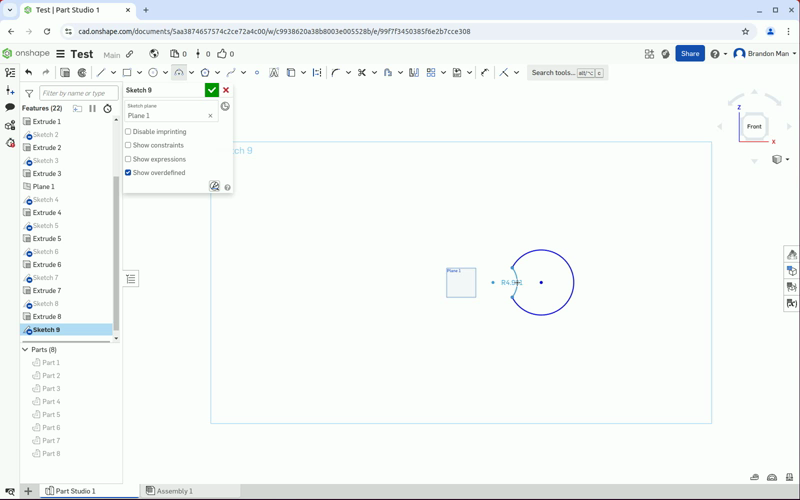
key(esc)
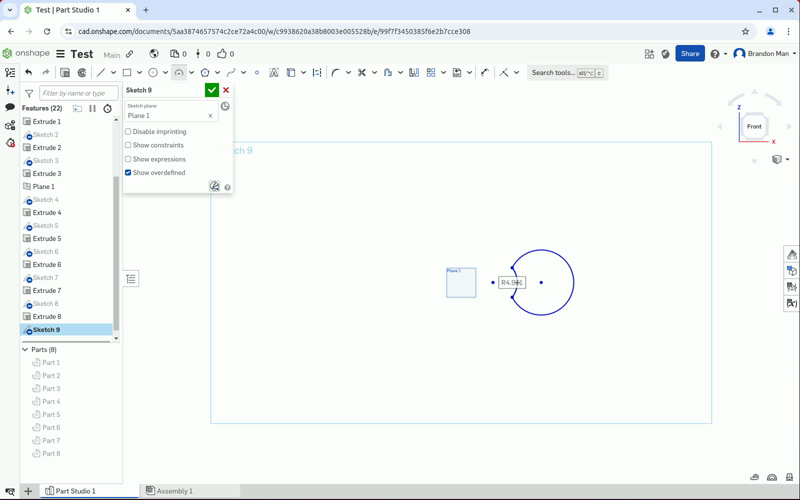
key(c)
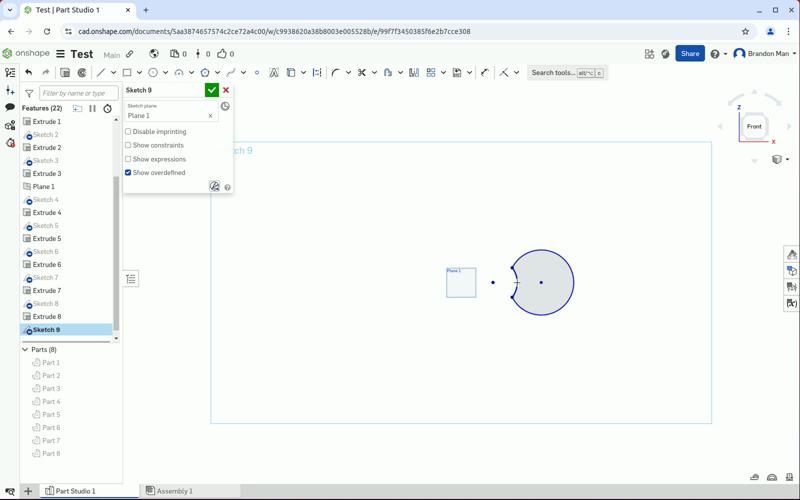
key_down(shift)
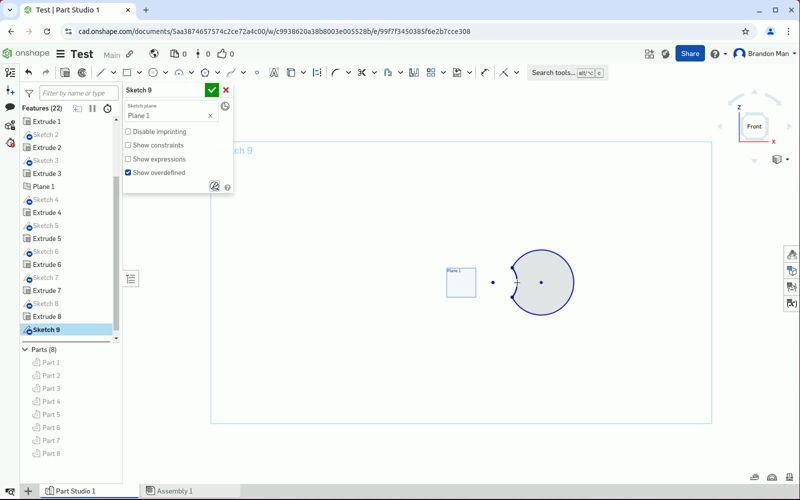
mouse_move(541, 282)
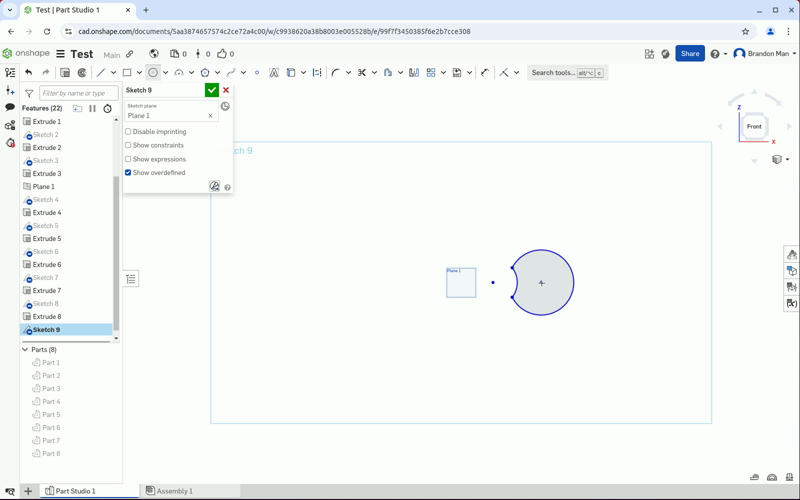
scroll(6)
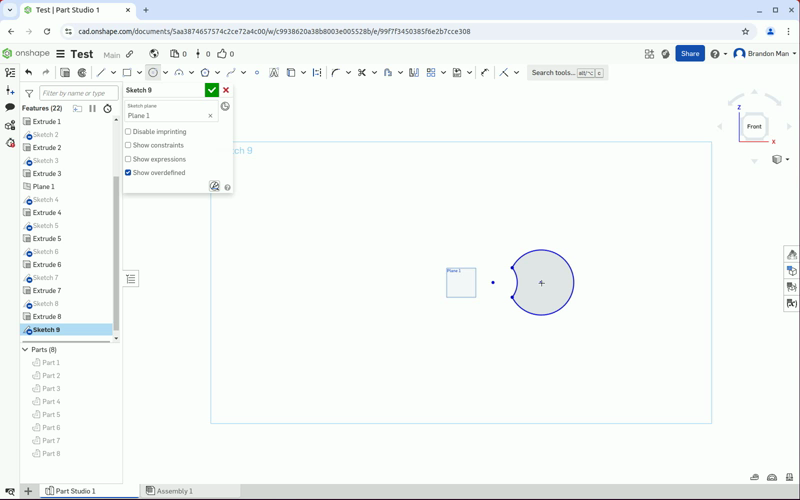
scroll(6)
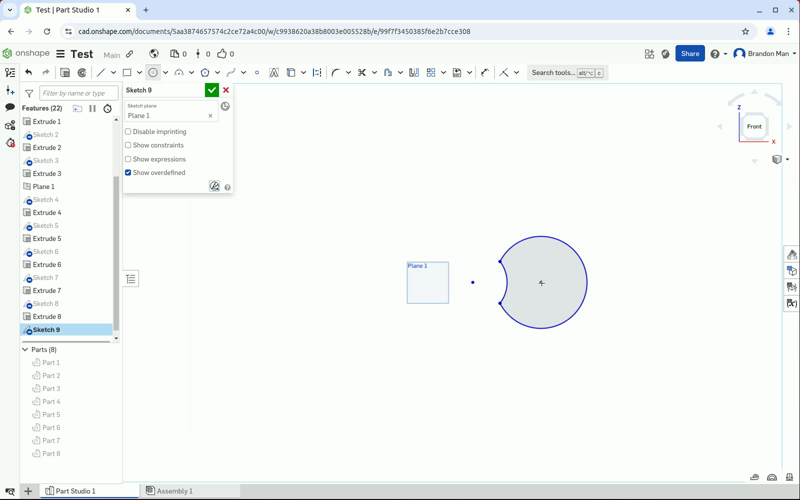
scroll(6)
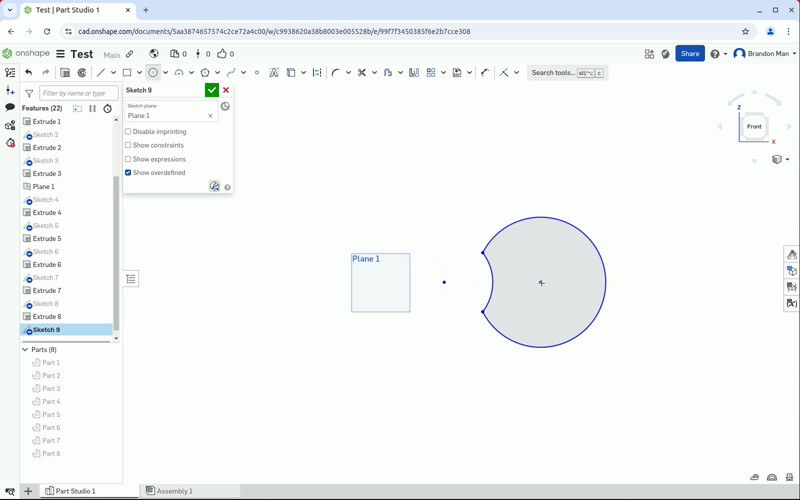
scroll(6)
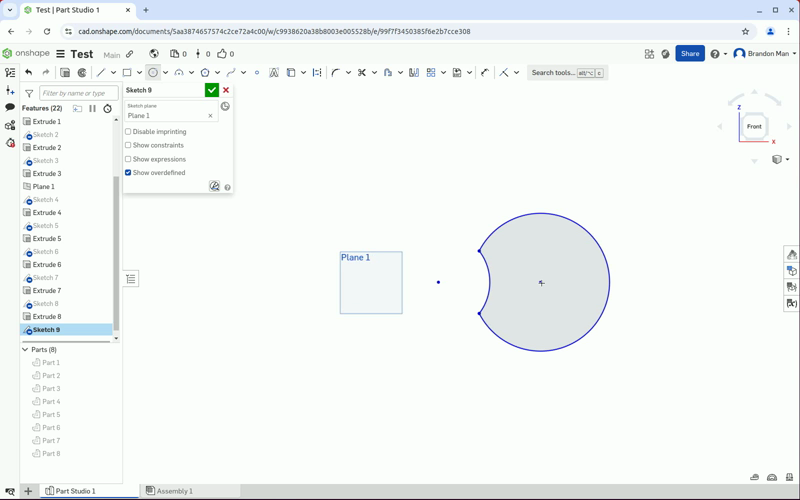
scroll(6)
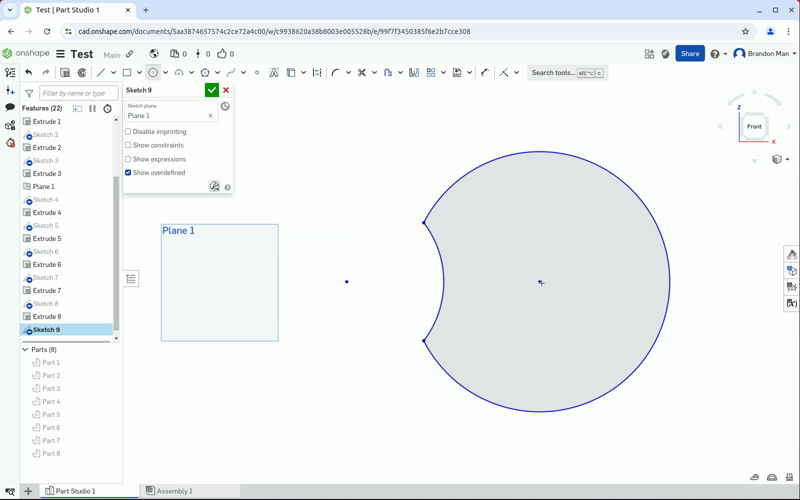
scroll(6)
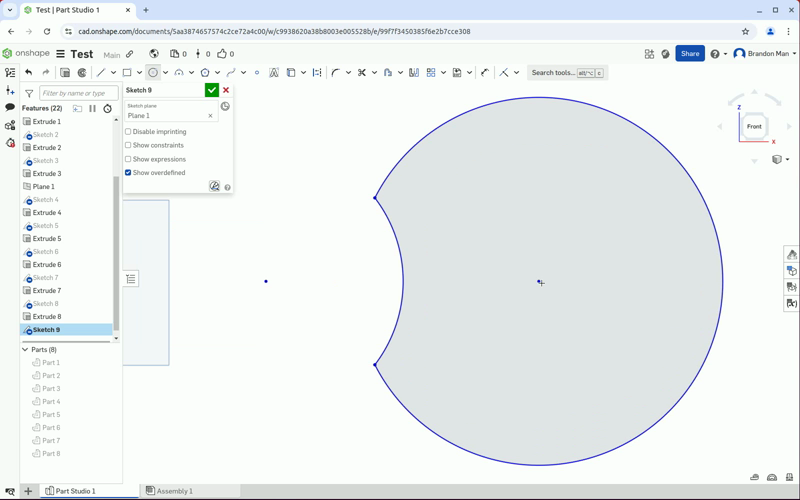
scroll(6)
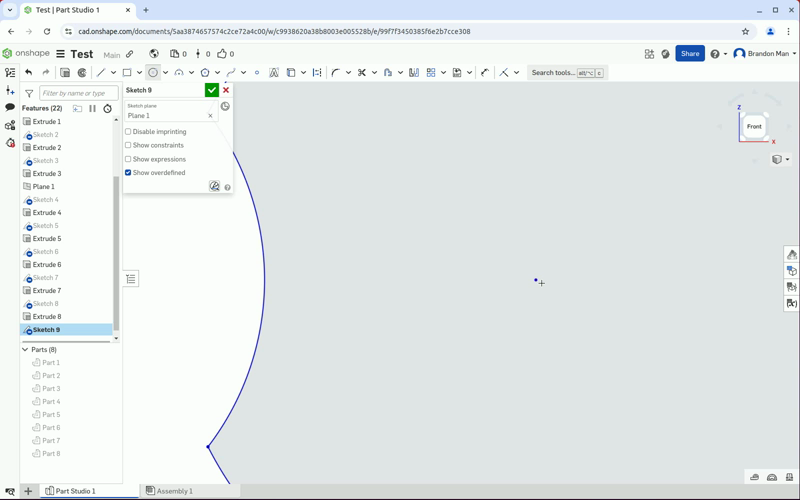
click(541, 282)
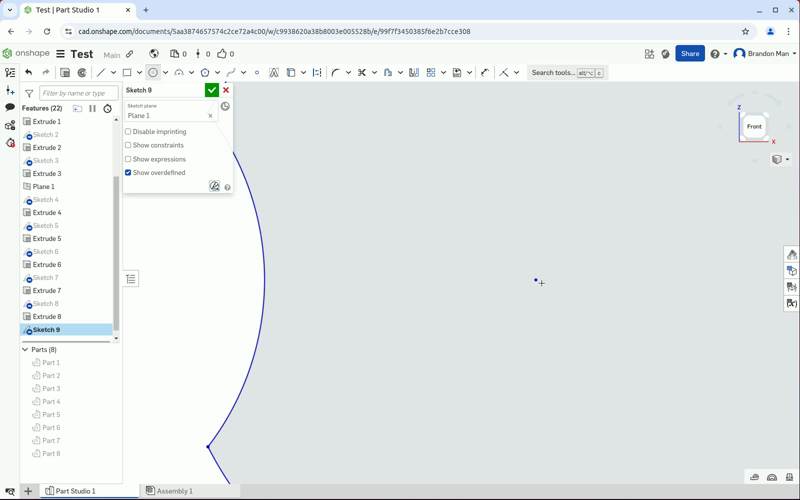
scroll(-6)
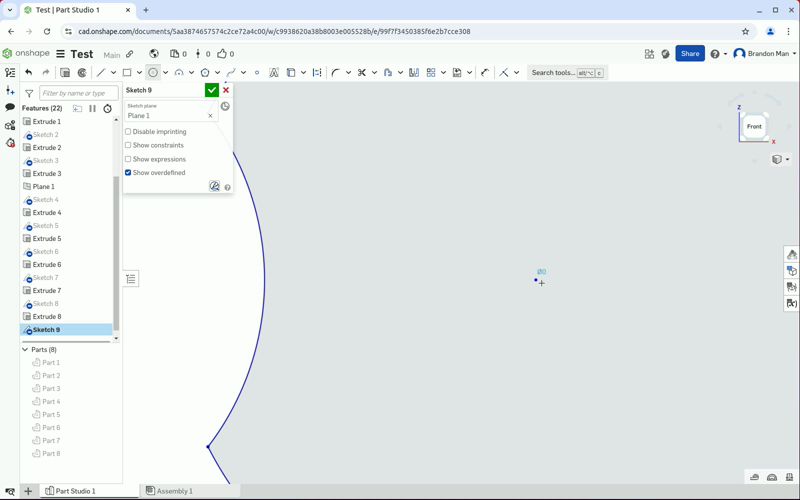
scroll(-6)
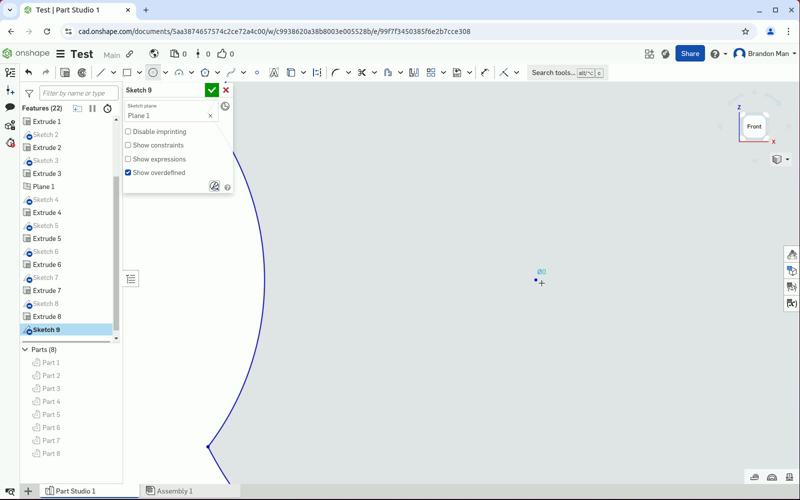
scroll(-6)
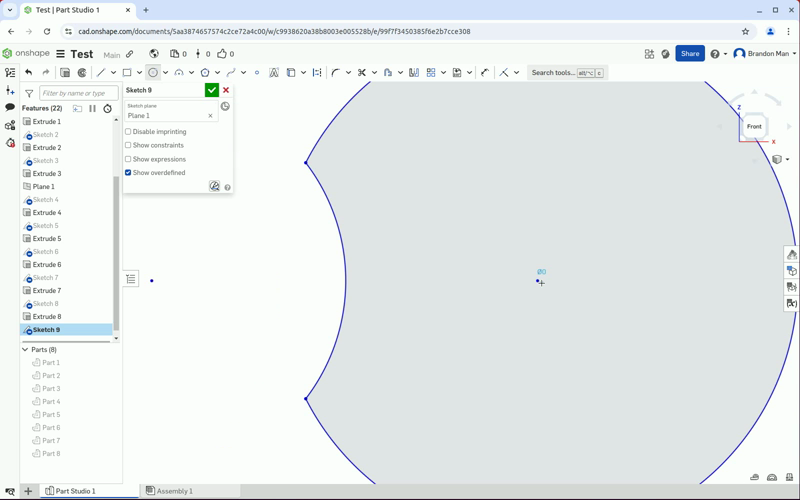
scroll(-6)
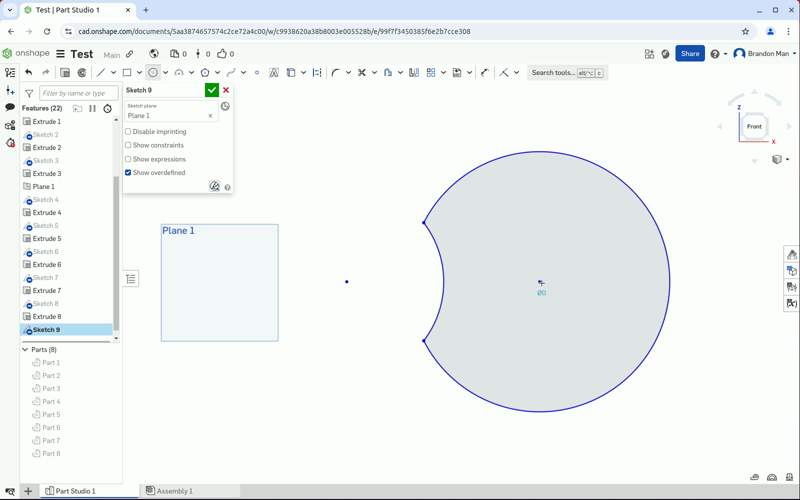
scroll(-6)
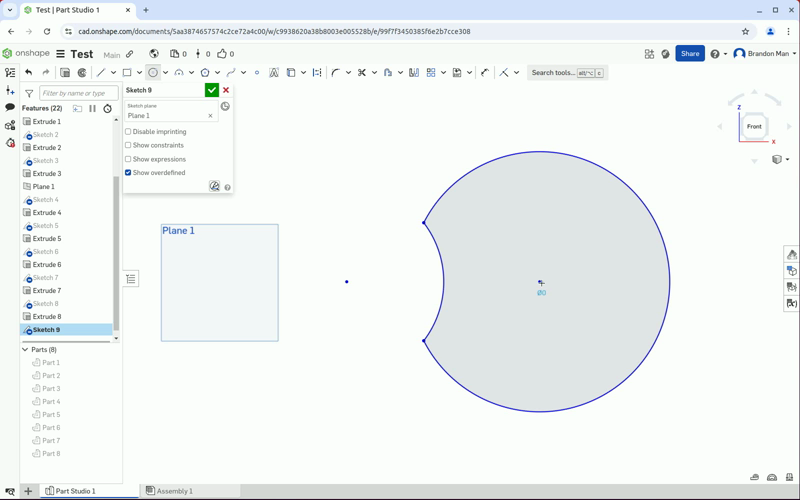
scroll(-6)
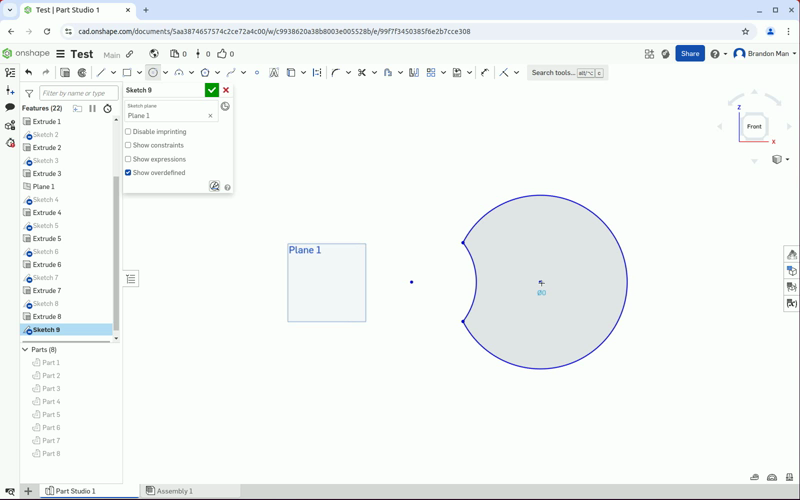
scroll(-6)
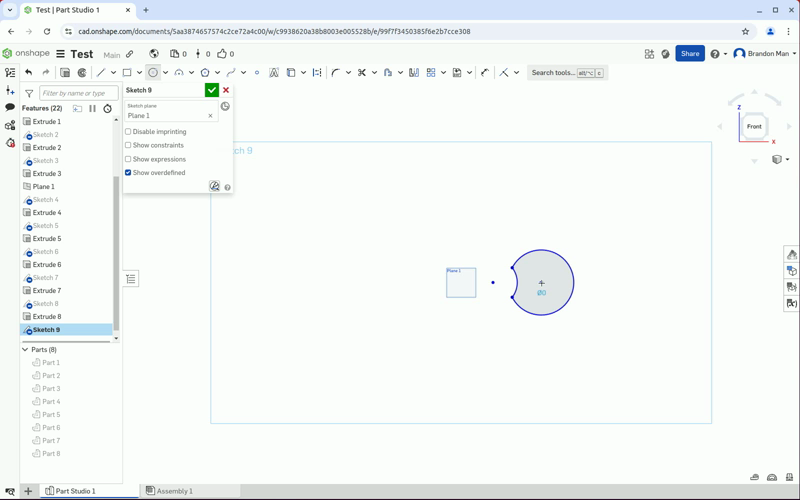
key_up(shift)
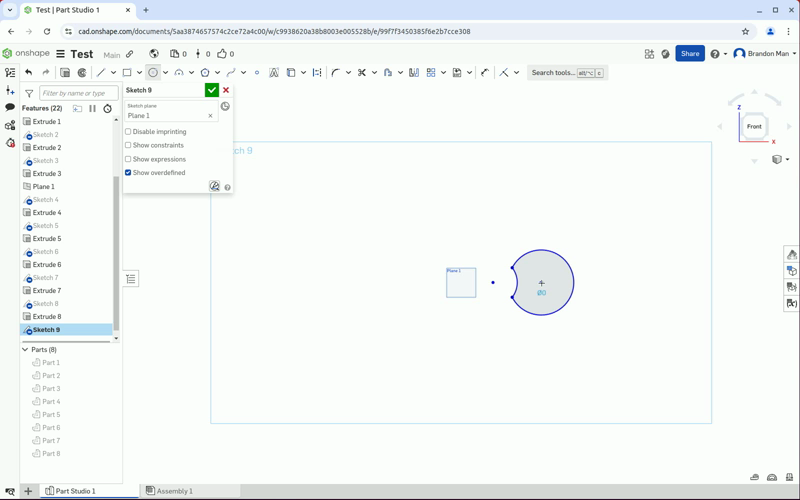
mouse_move(544, 282)
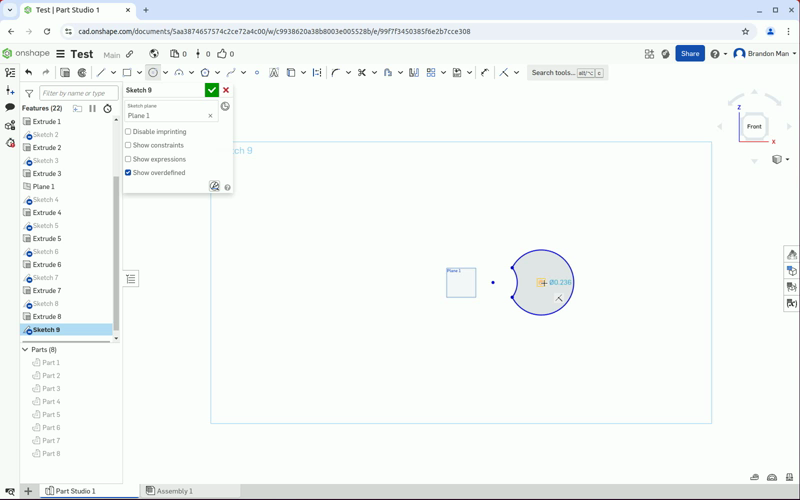
scroll(6)
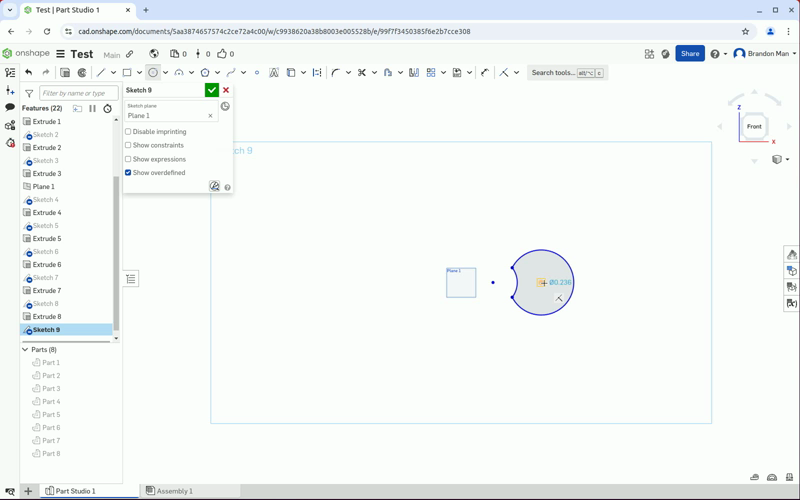
scroll(6)
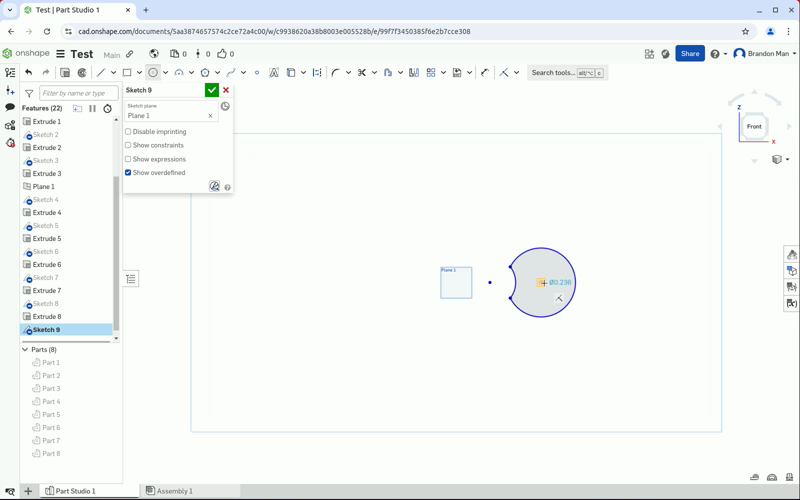
scroll(6)
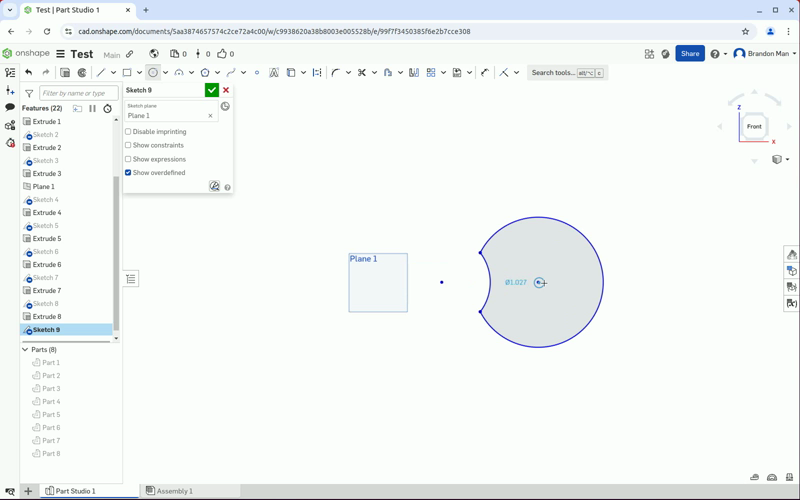
scroll(6)
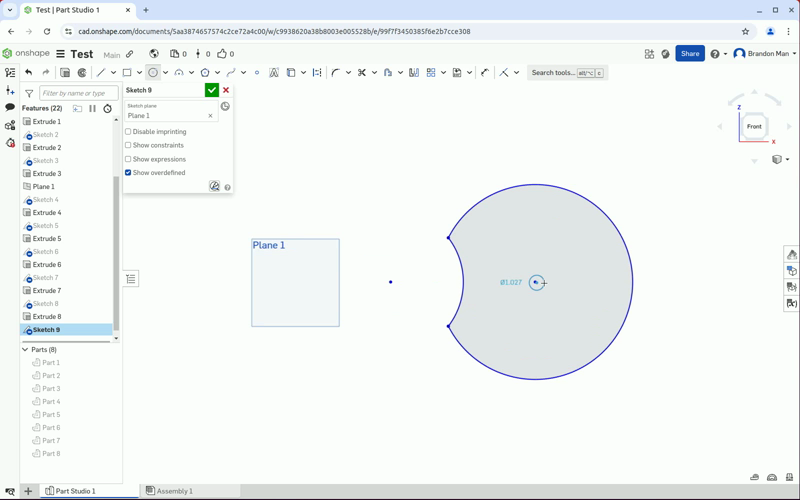
scroll(6)
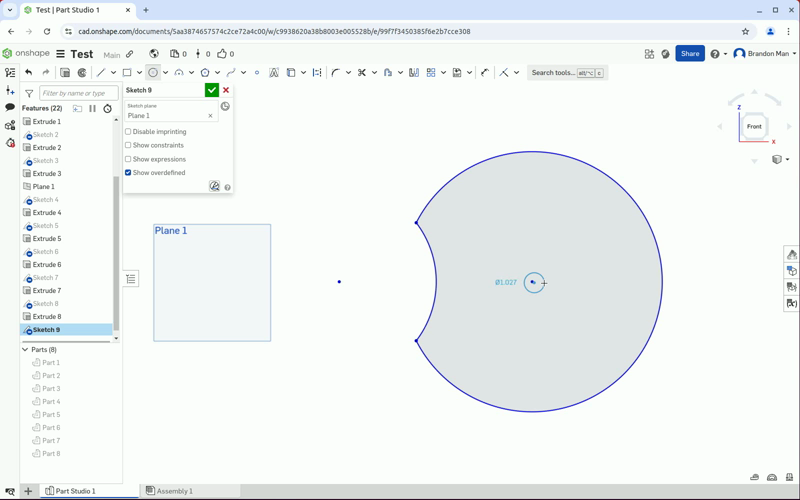
scroll(6)
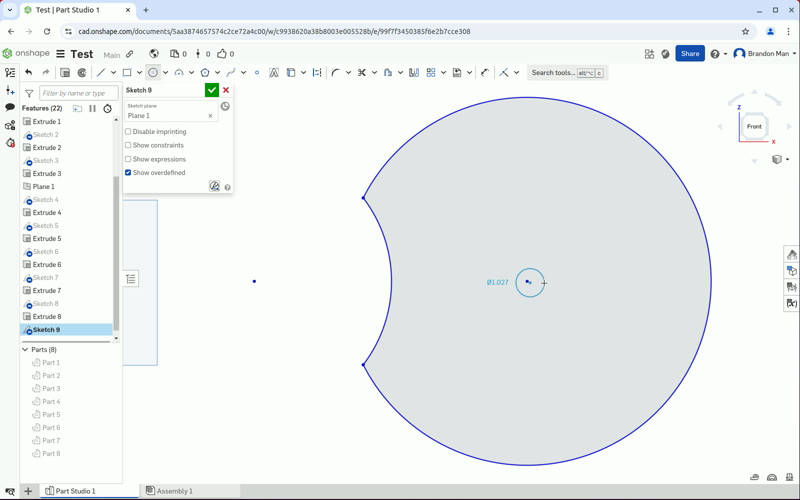
scroll(6)
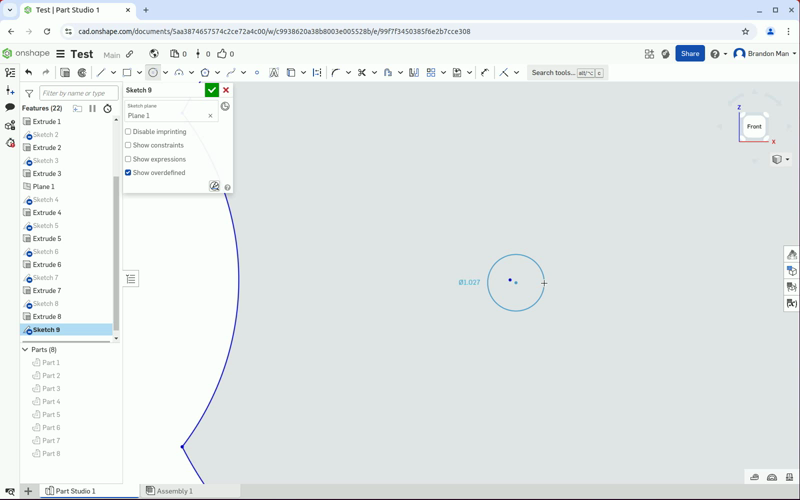
click(544, 282)
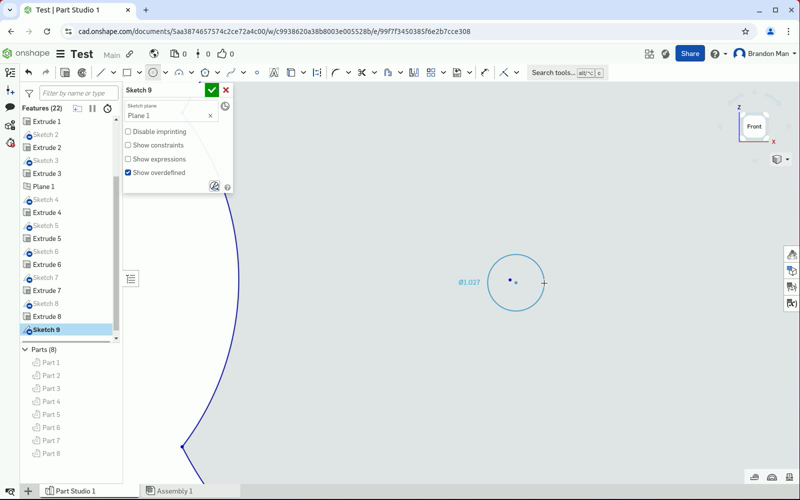
scroll(-6)
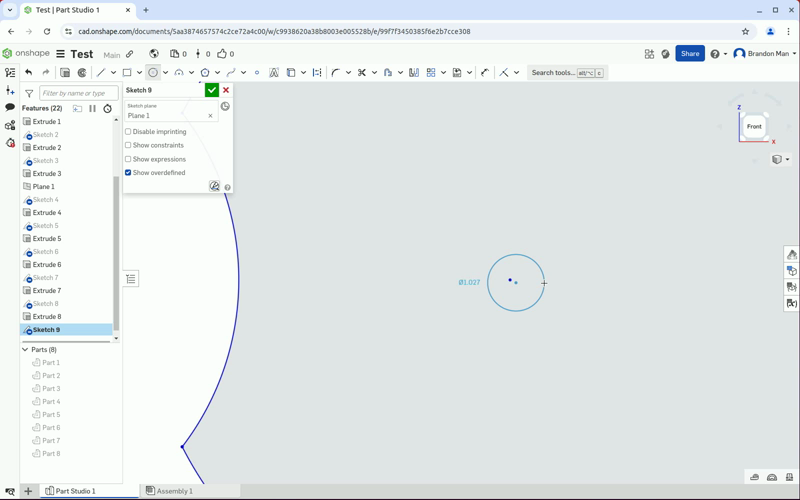
scroll(-6)
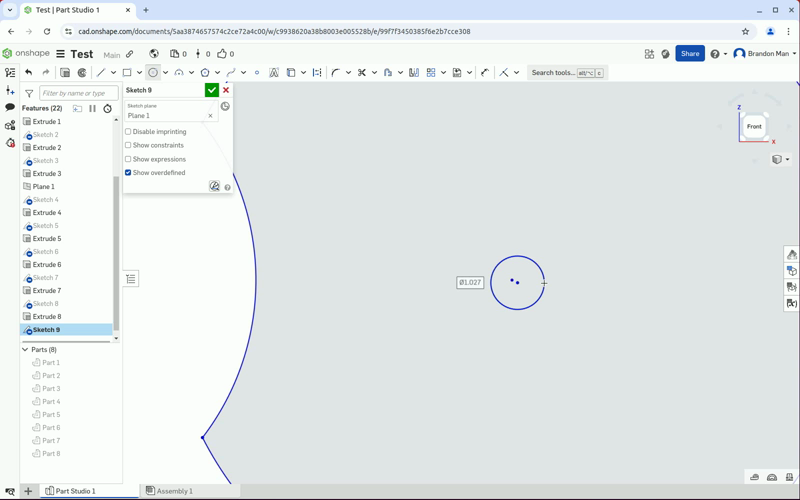
scroll(-6)
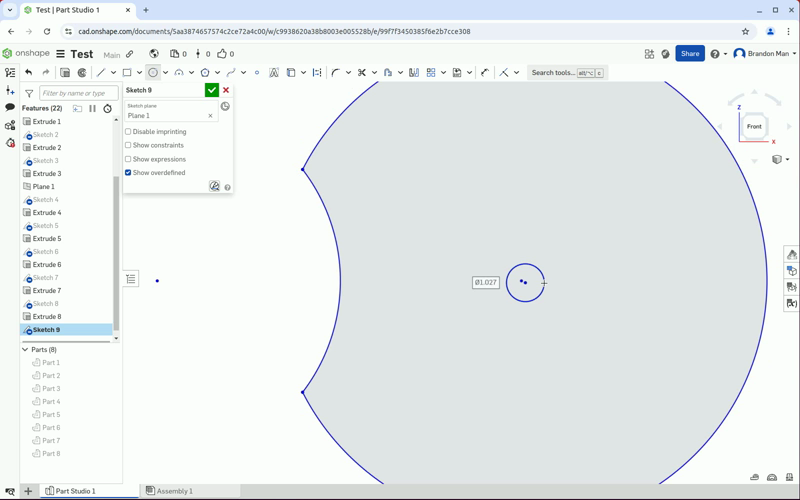
scroll(-6)
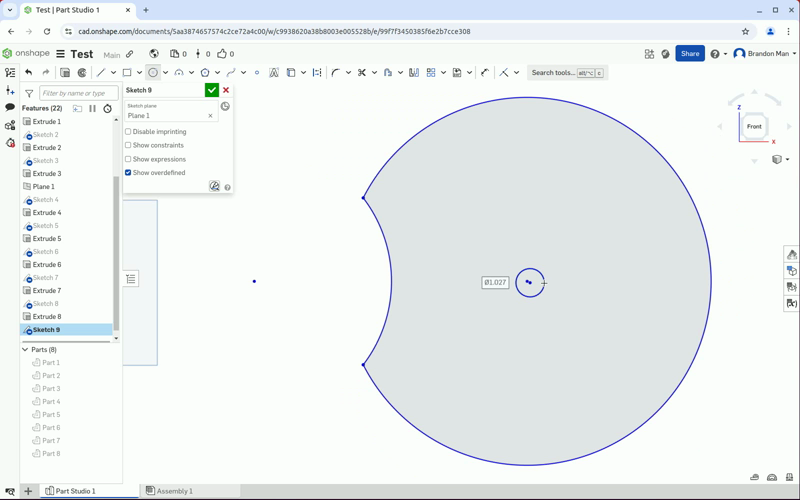
scroll(-6)
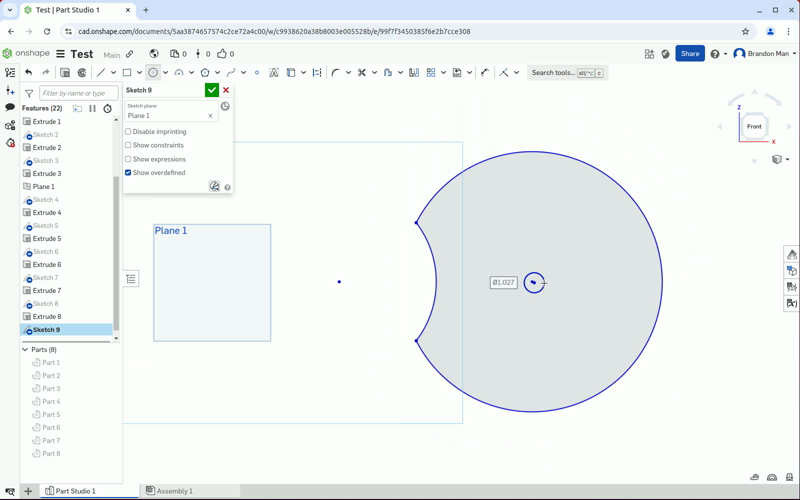
scroll(-6)
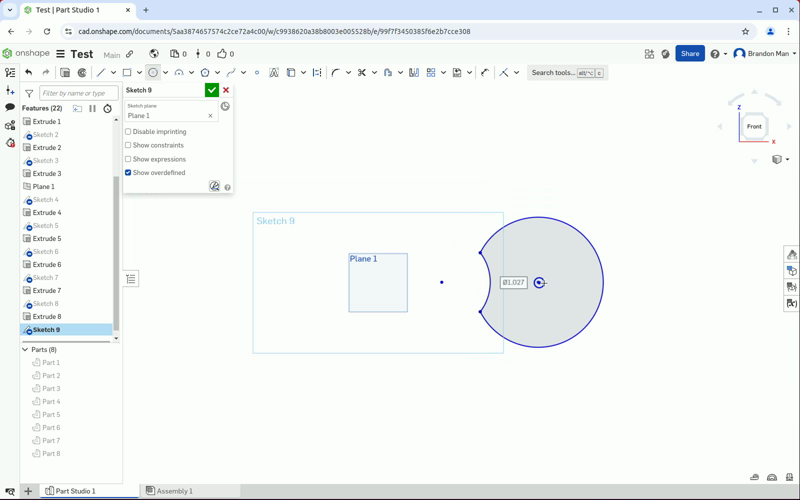
scroll(-6)
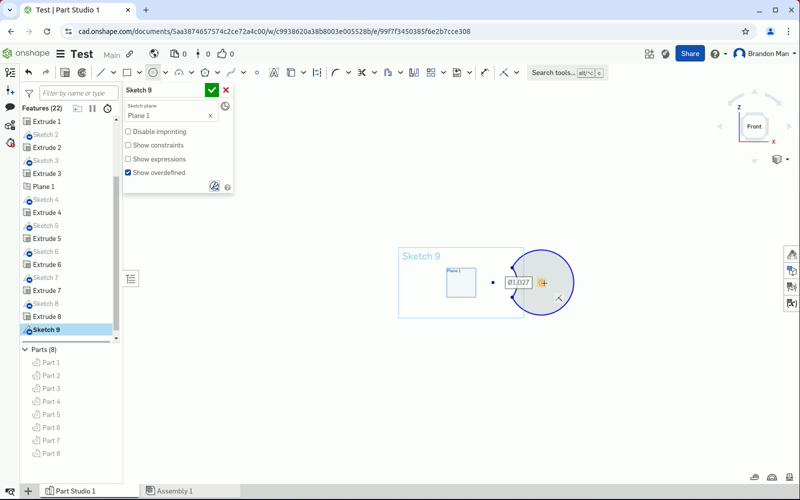
key(esc)
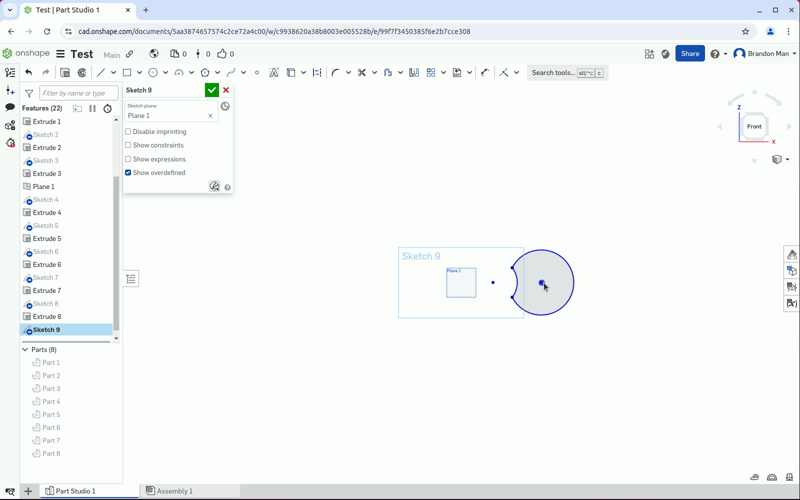
mouse_move(533, 270)
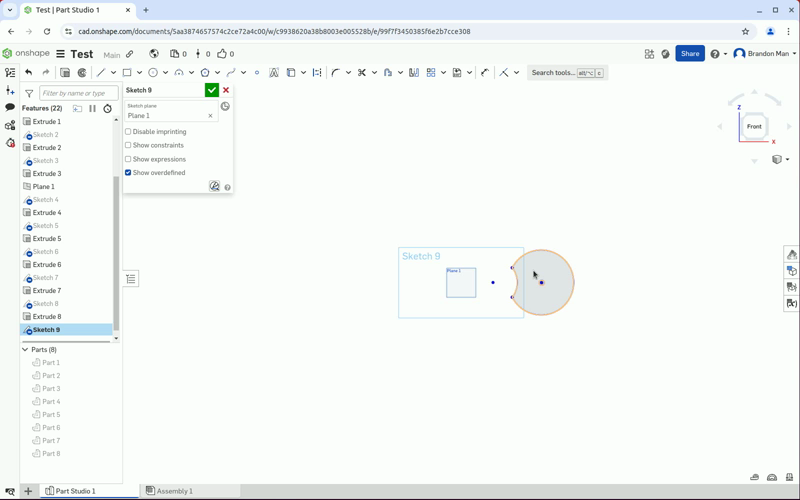
click(533, 270)
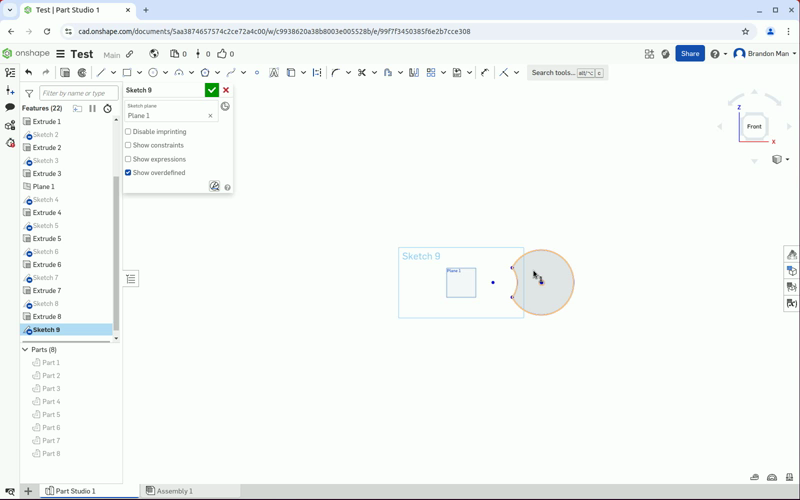
mouse_move(73, 352)
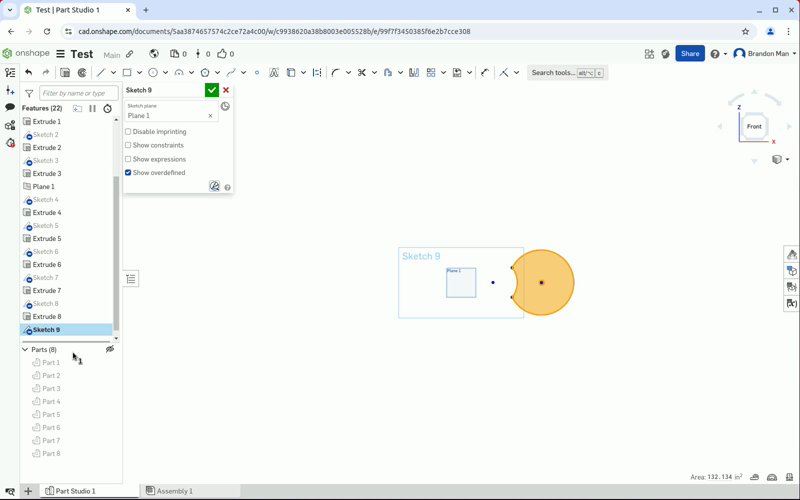
key(shift+y)
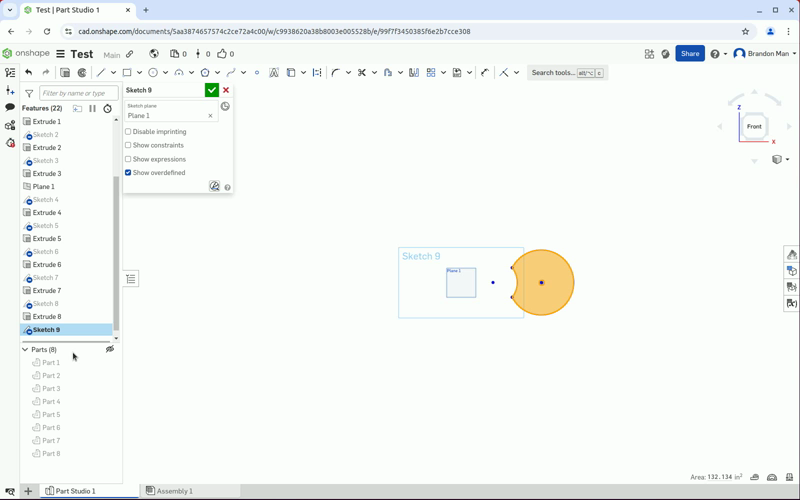
key(shift+e)
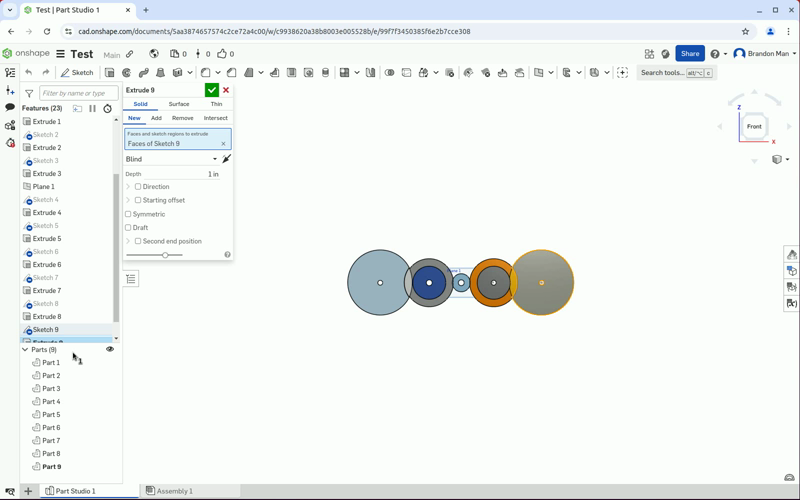
mouse_move(143, 106)
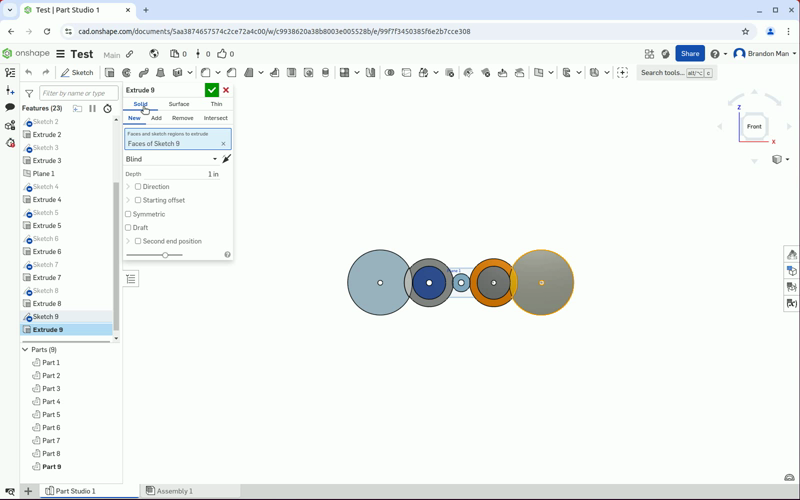
click(143, 106)
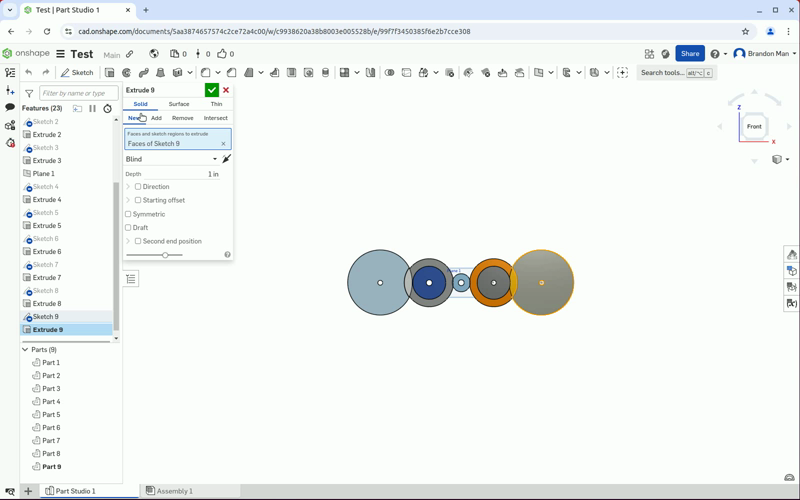
mouse_move(137, 120)
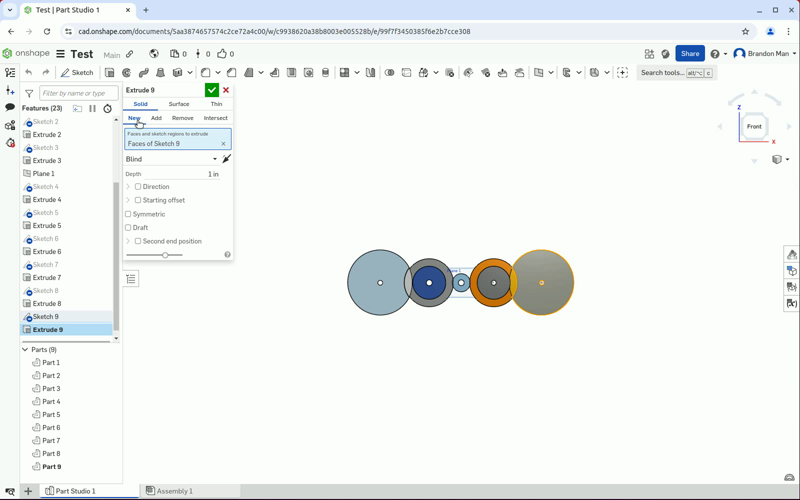
click(137, 120)
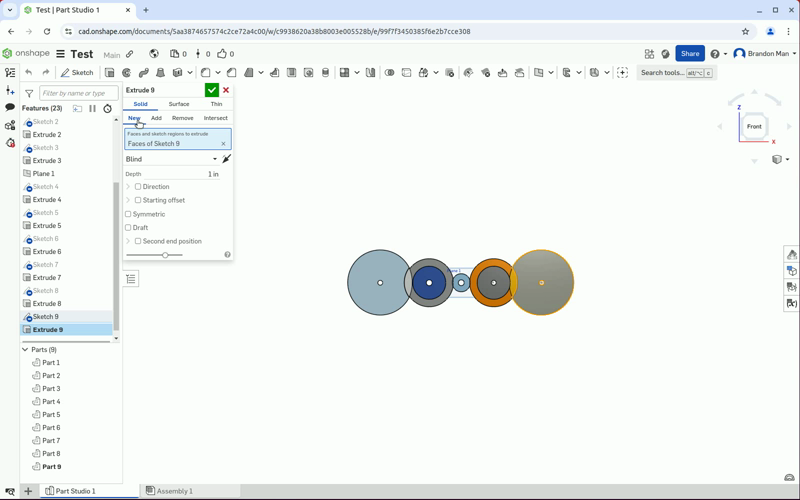
key(tab, 4)
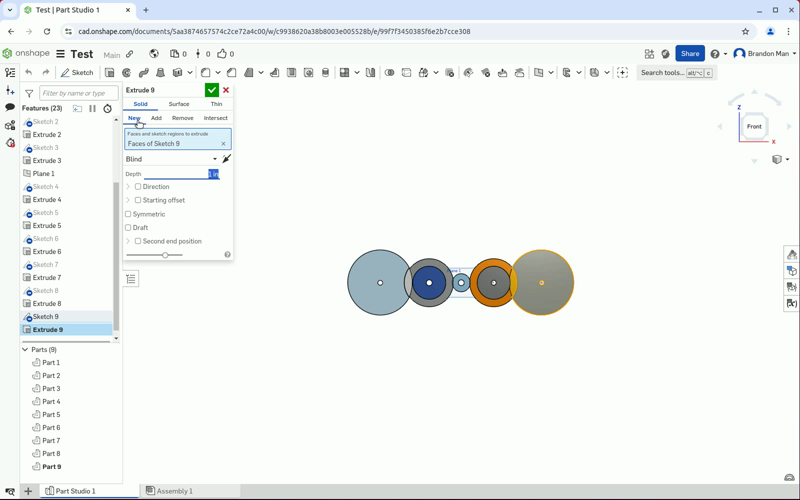
text(0.963)
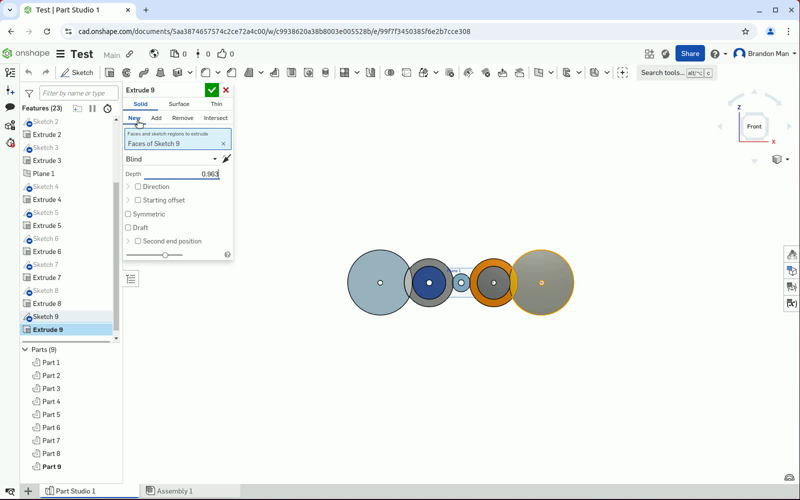
key(enter)
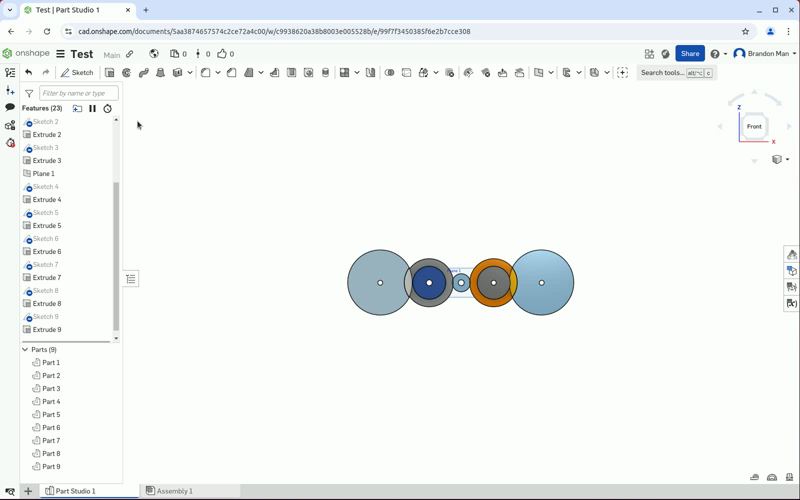
key(shift+h)
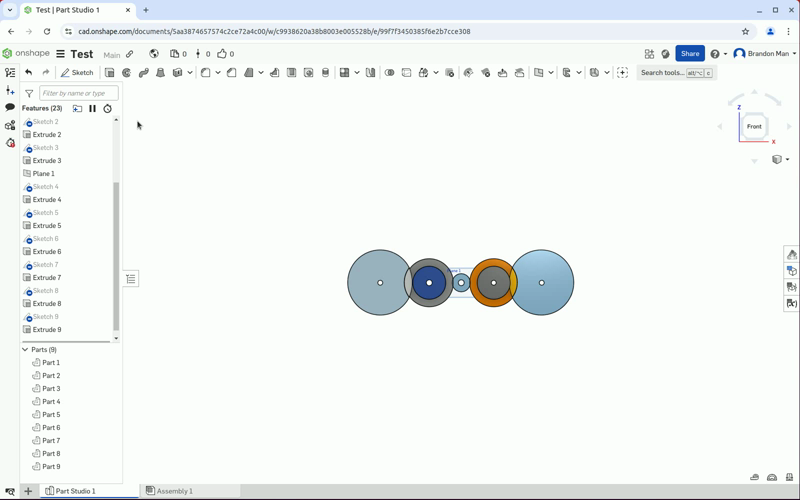
key(shift+h)
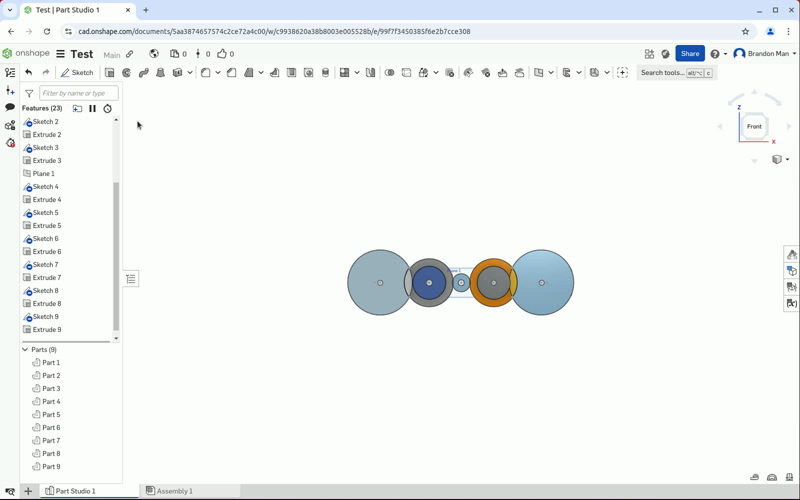
key(shift+7)
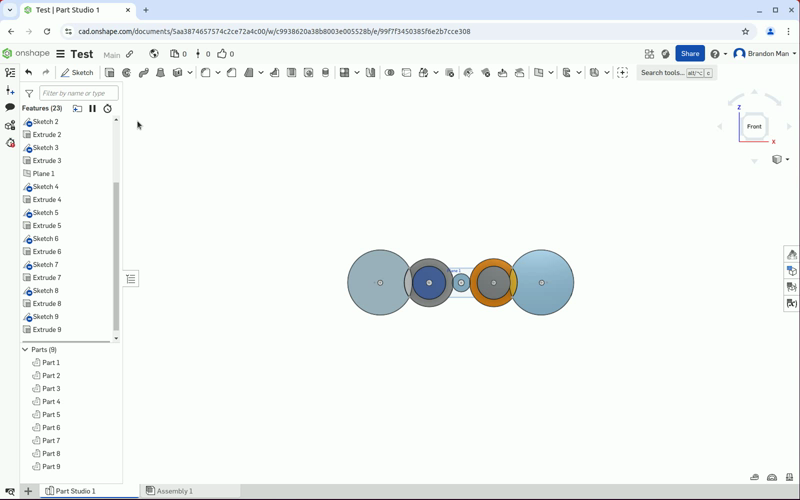
key(left, 2)
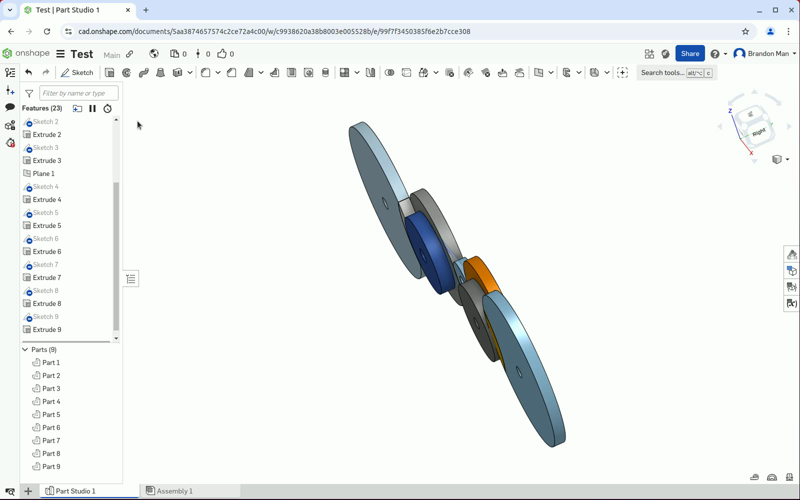
key(down, 2)
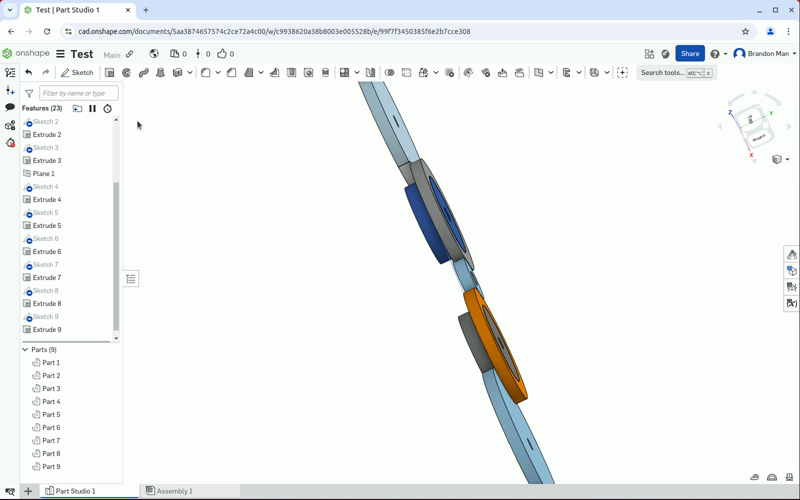
key(up, 2)
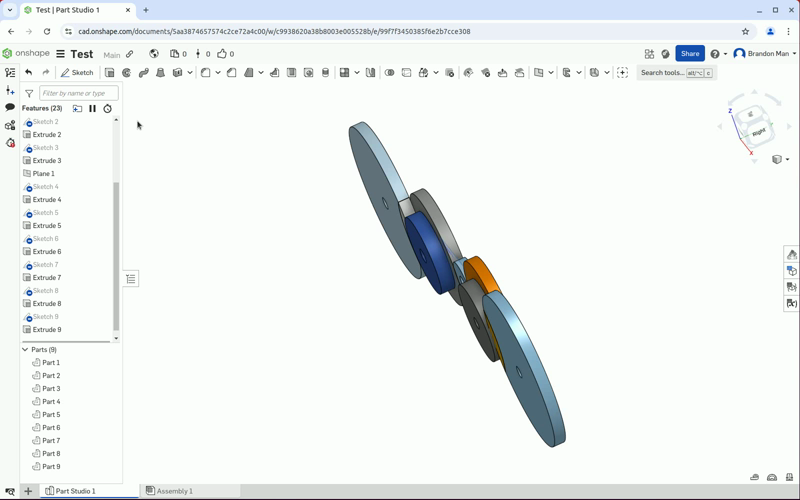
key(right, 2)
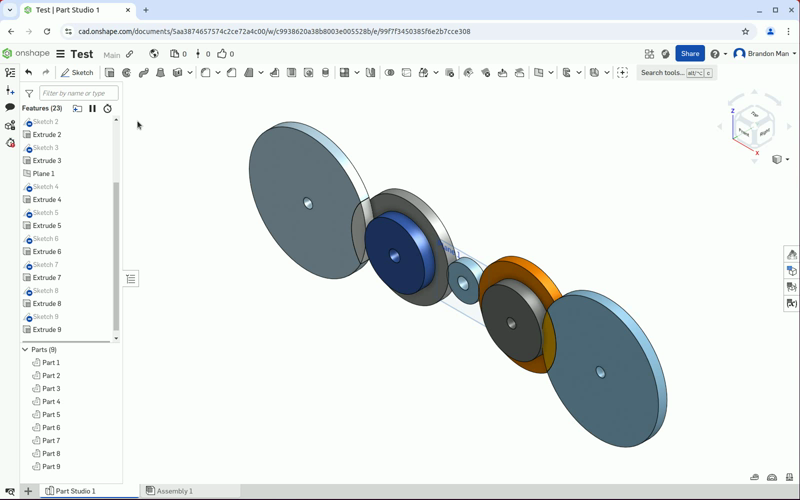
mouse_move(69, 98)
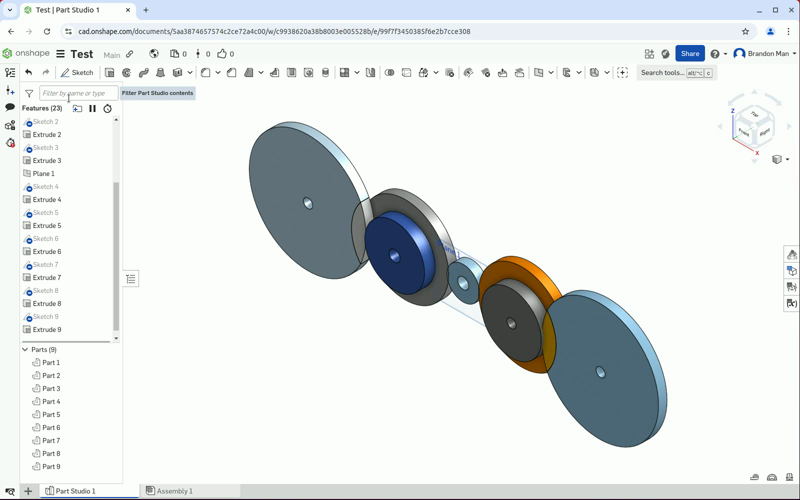
click(69, 98)